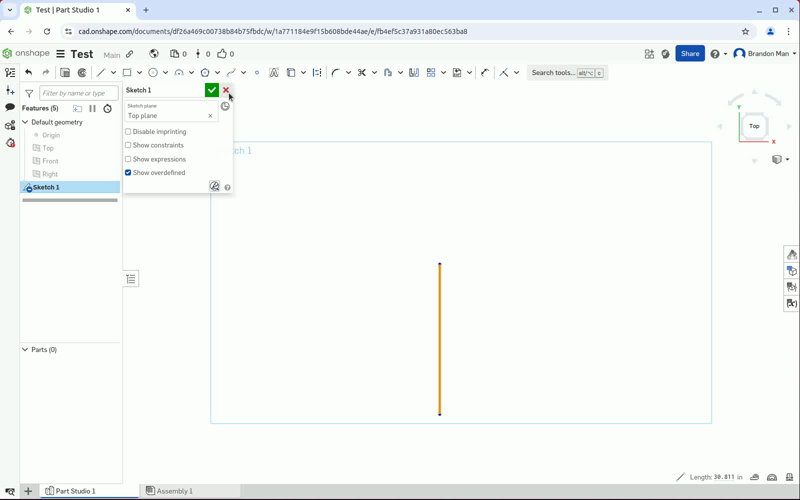
key(shift+h)
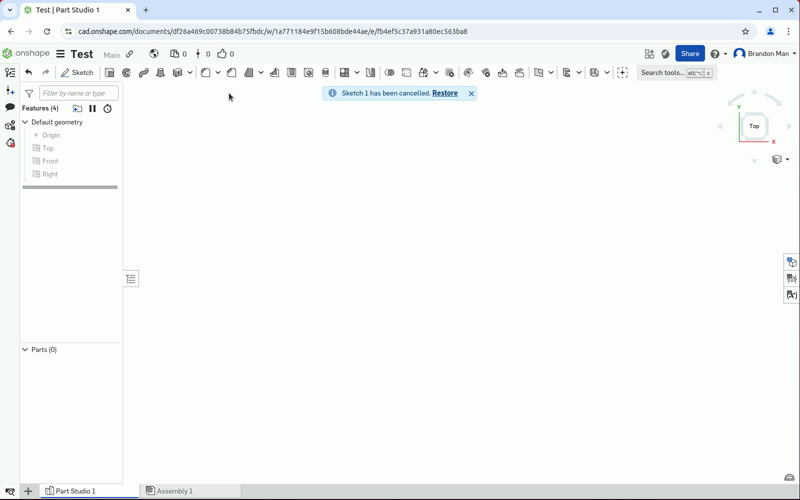
mouse_move(73, 352)
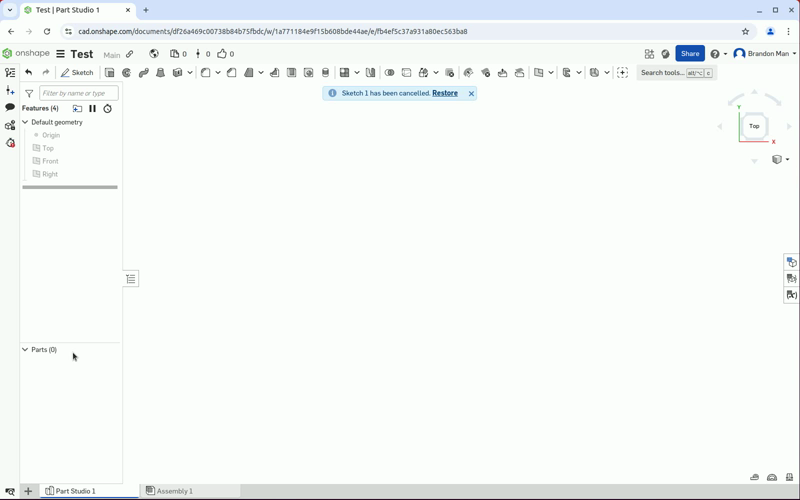
key(y)
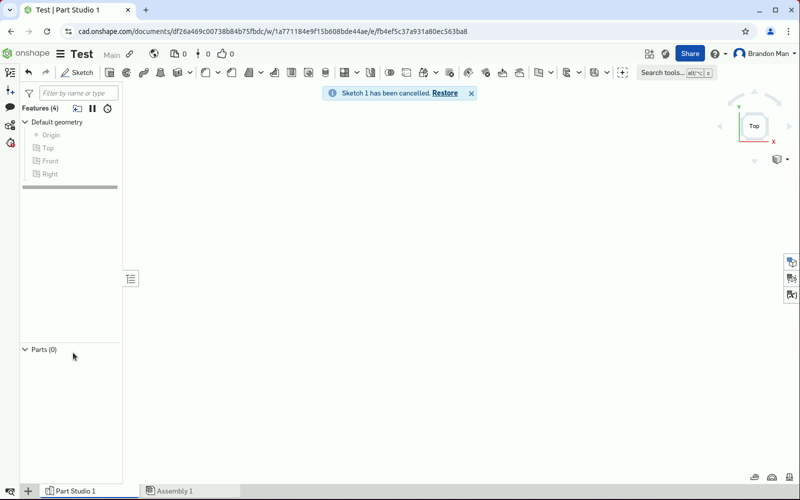
key(shift+p)
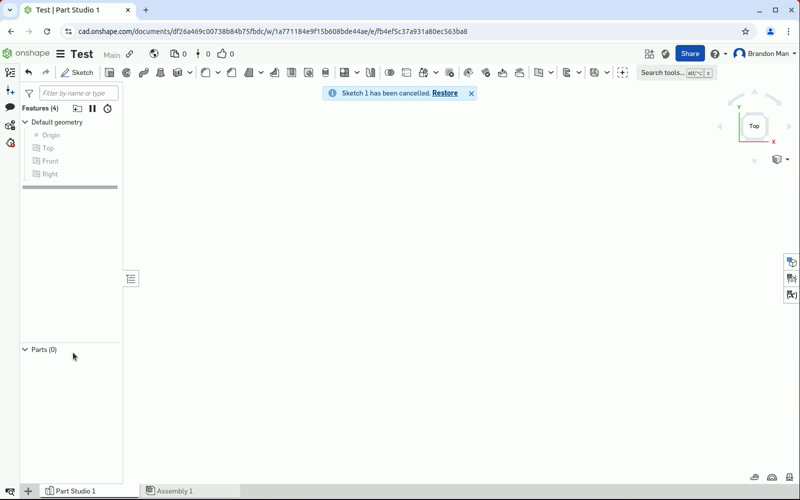
key(space)
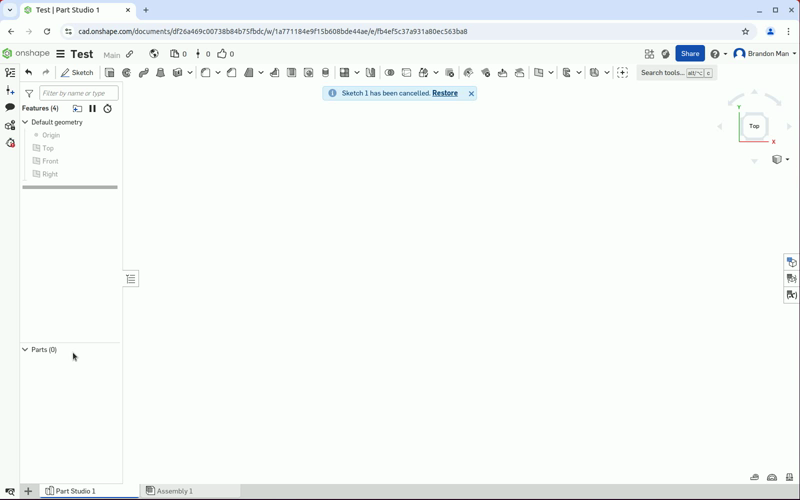
key_down(shift)
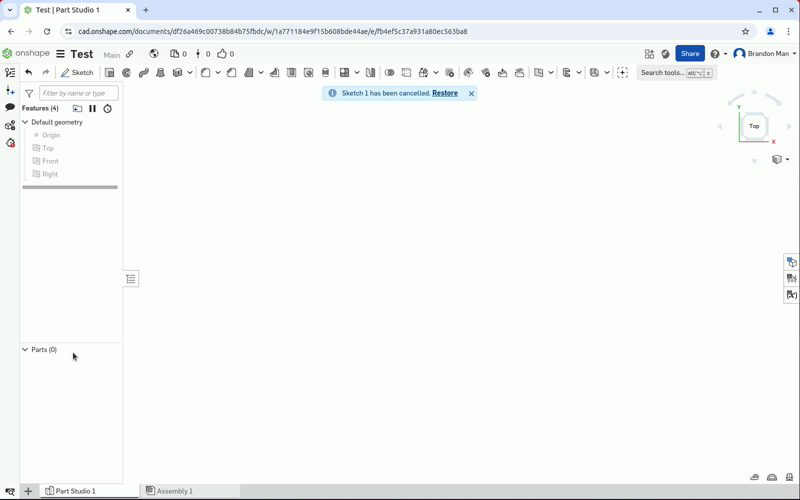
key(up)
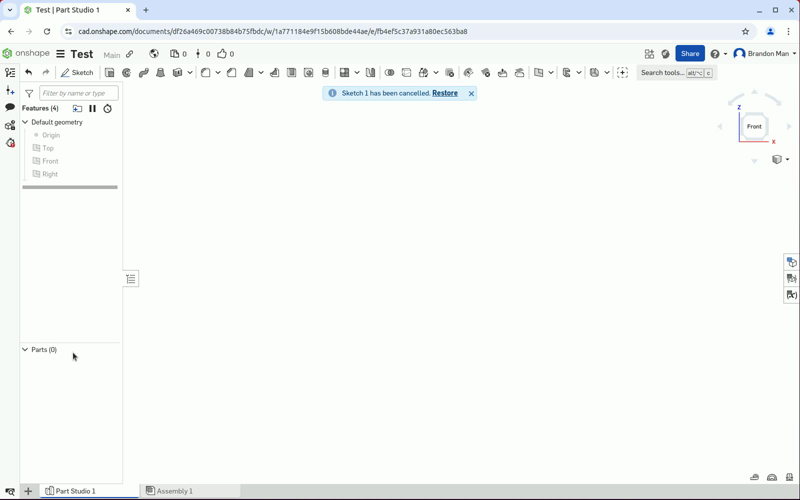
key_up(shift)
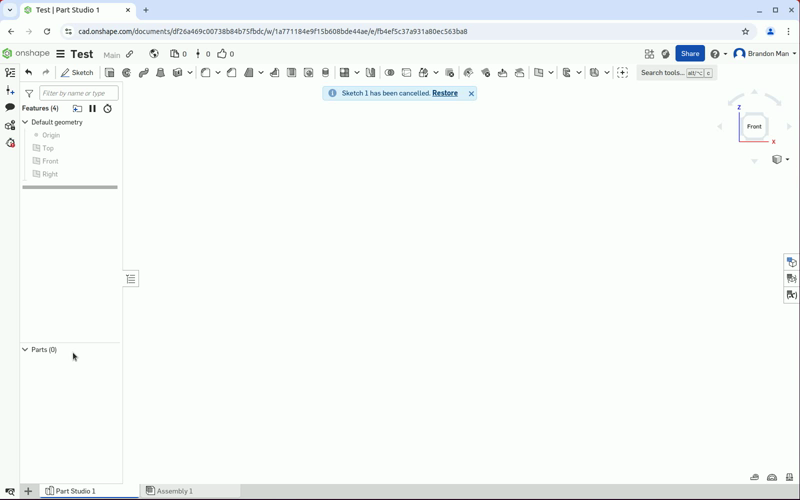
mouse_move(73, 352)
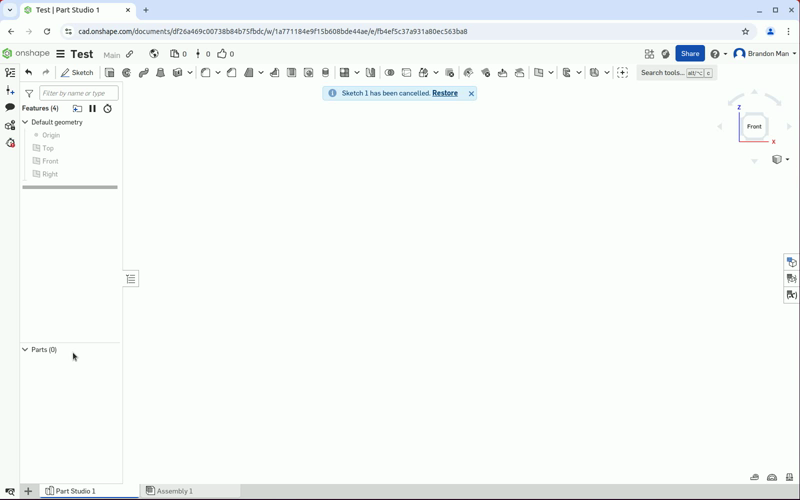
key(shift+y)
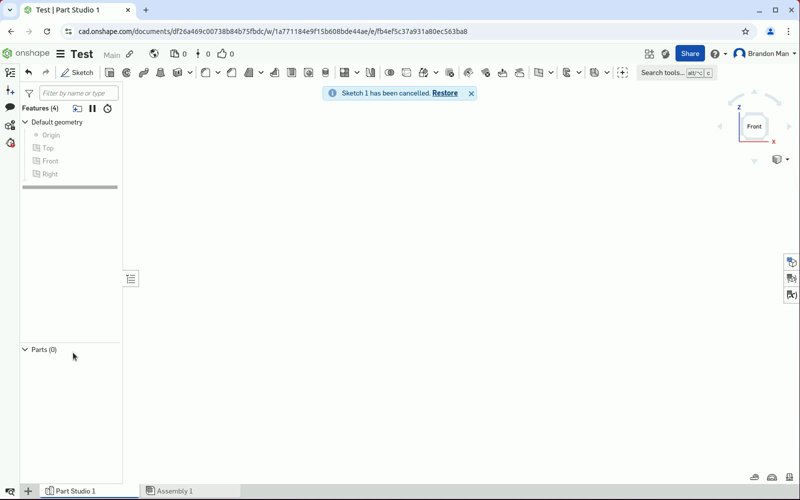
key(shift+s)
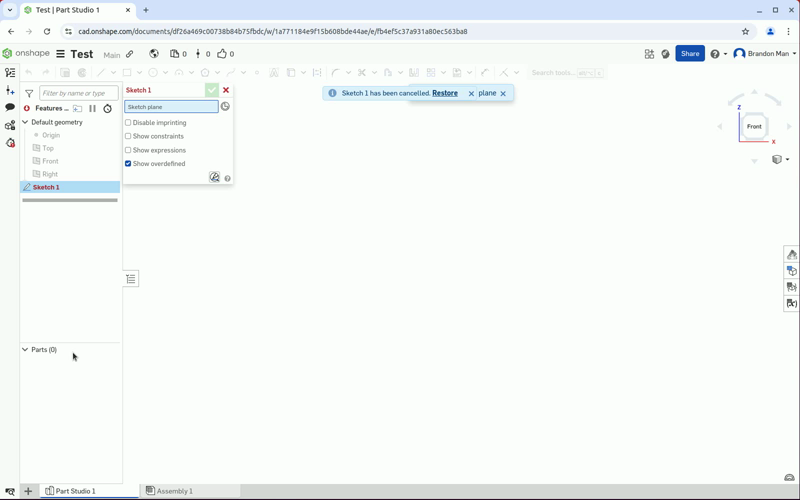
mouse_move(73, 163)
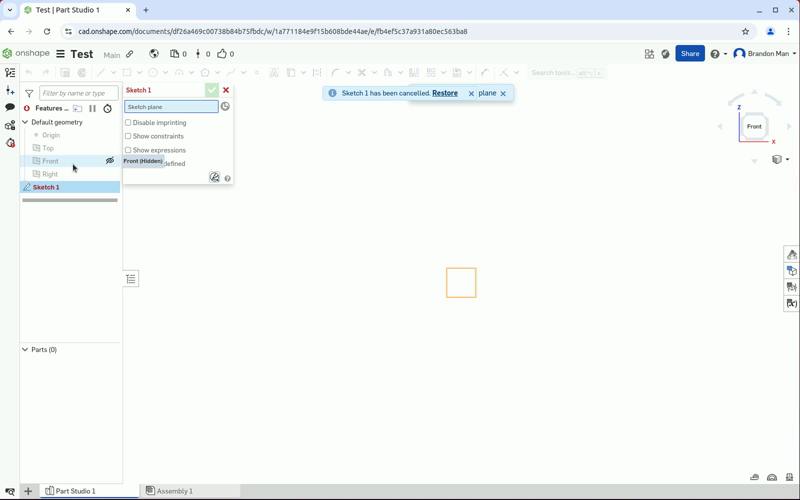
click(73, 163)
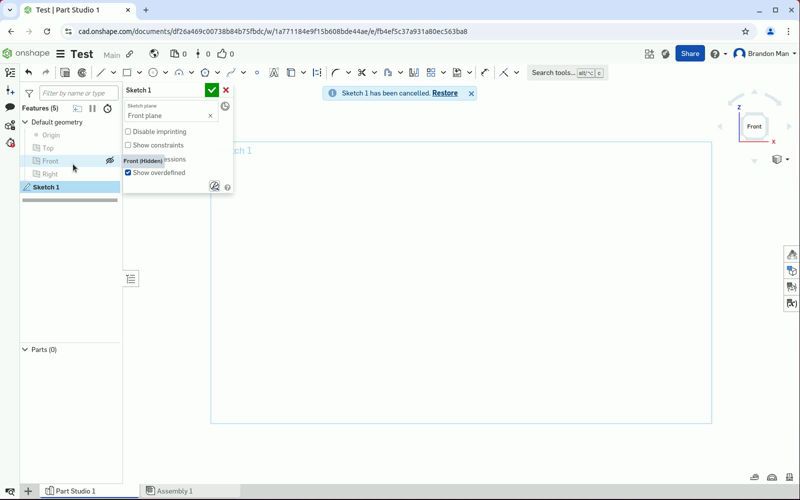
mouse_move(73, 352)
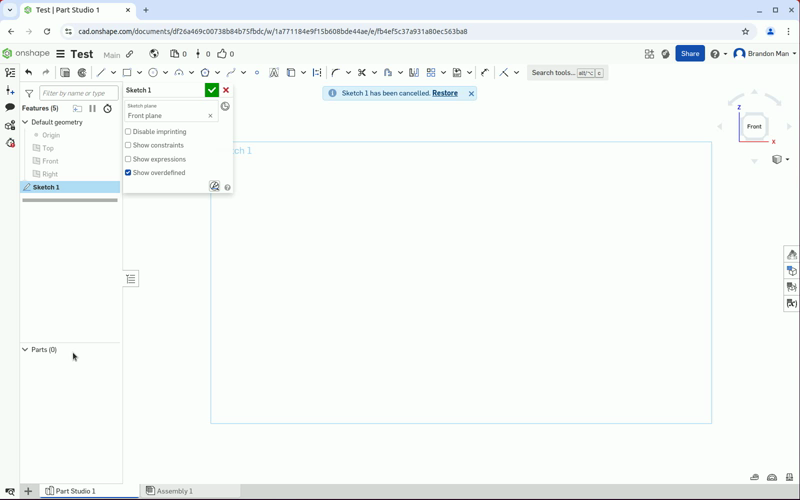
key(y)
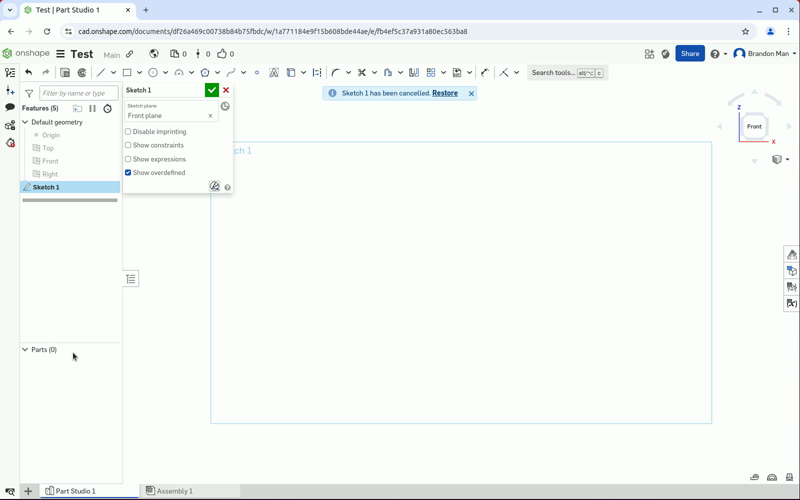
key(c)
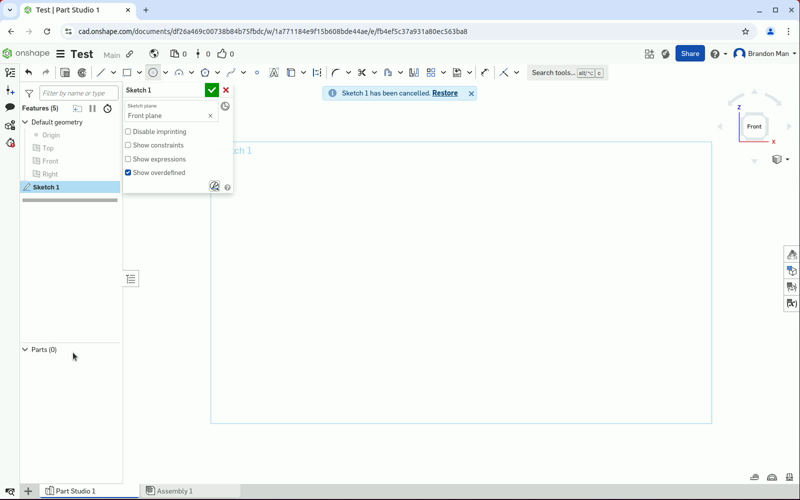
key_down(shift)
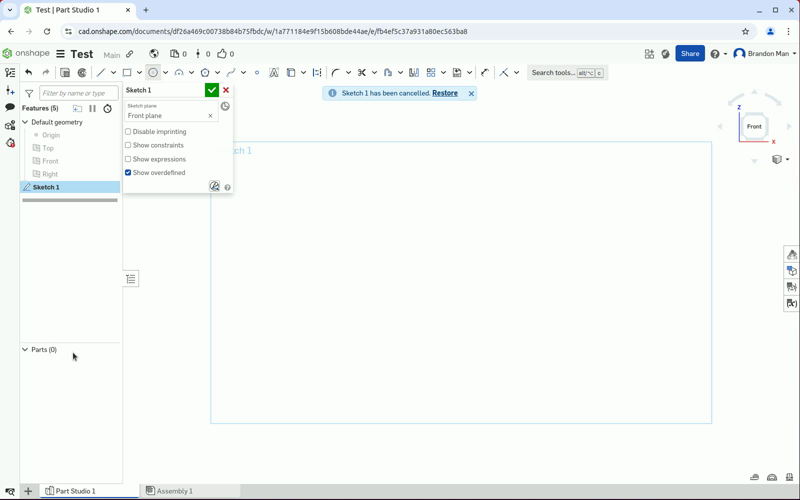
mouse_move(461, 178)
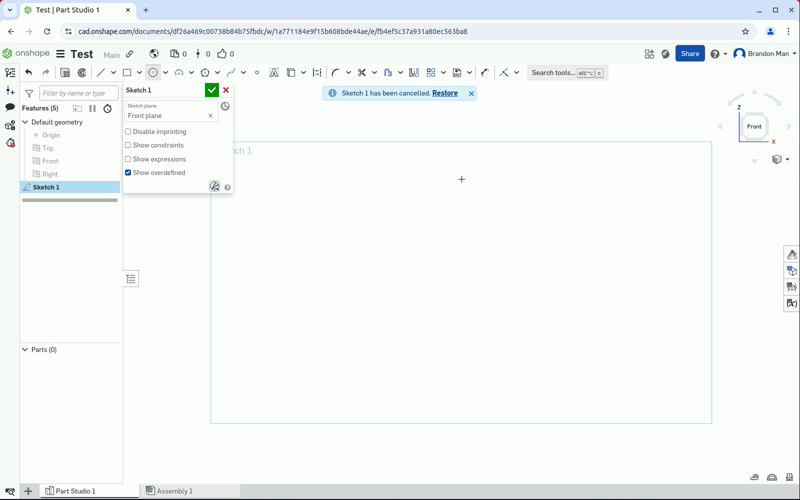
click(461, 178)
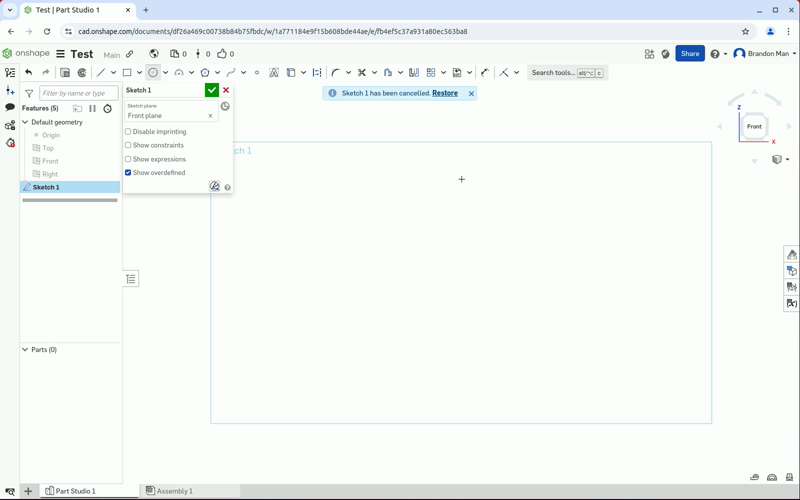
key_up(shift)
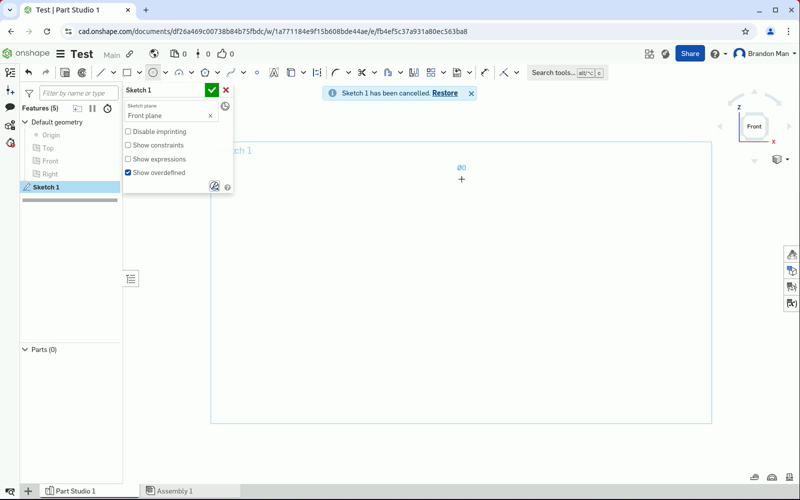
mouse_move(471, 178)
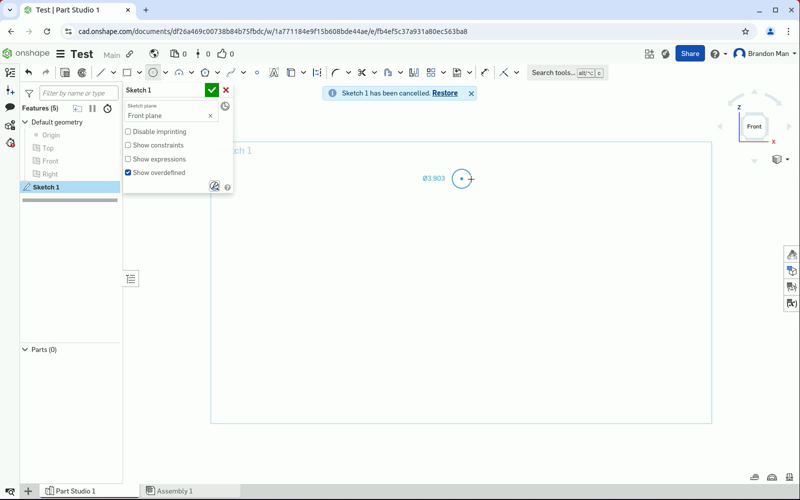
click(471, 178)
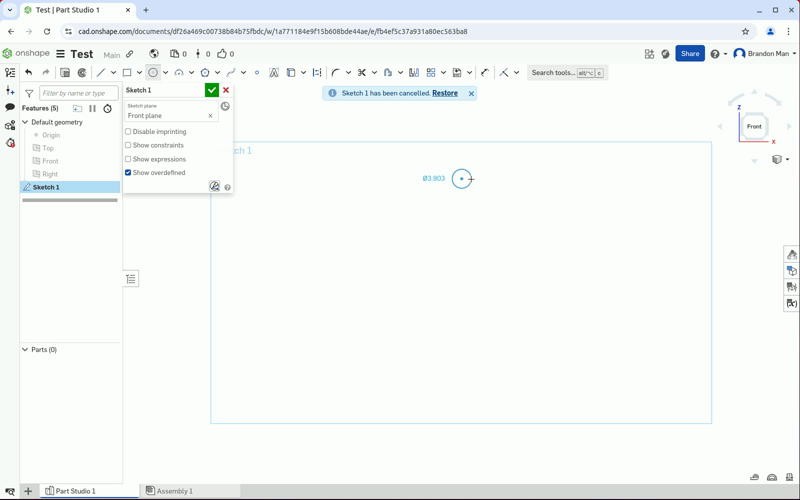
key(esc)
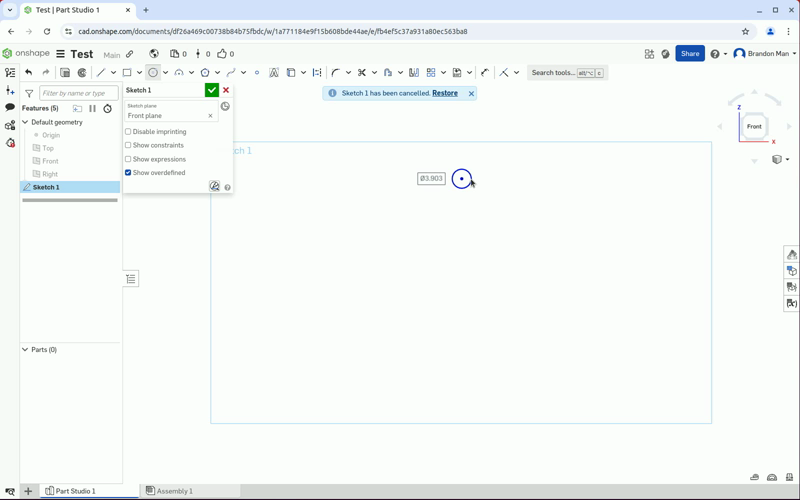
key(c)
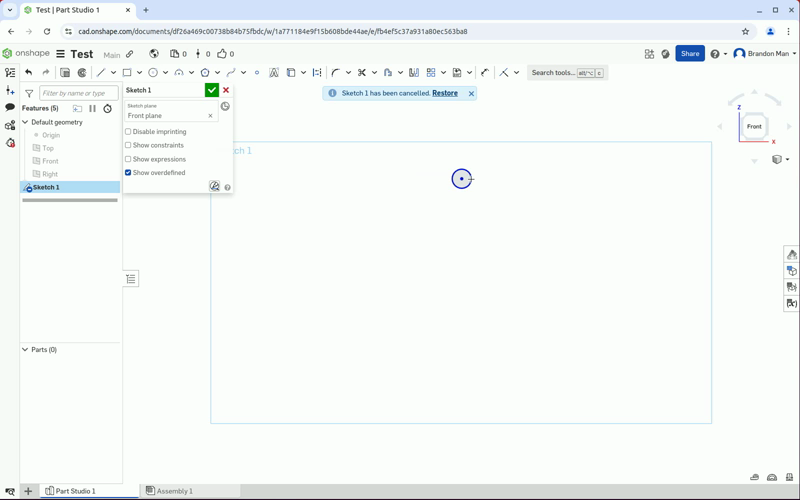
key_down(shift)
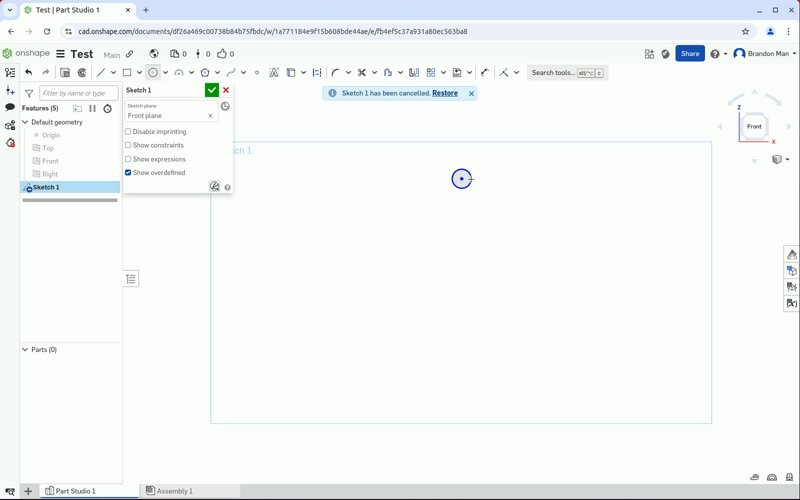
mouse_move(461, 178)
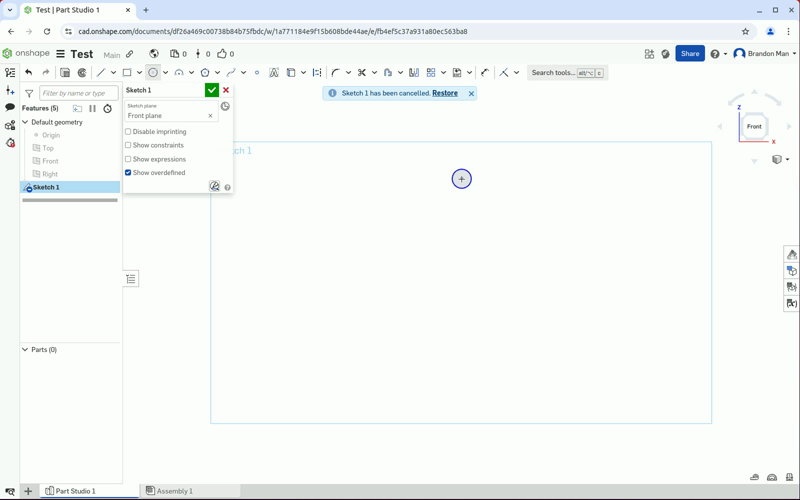
click(461, 178)
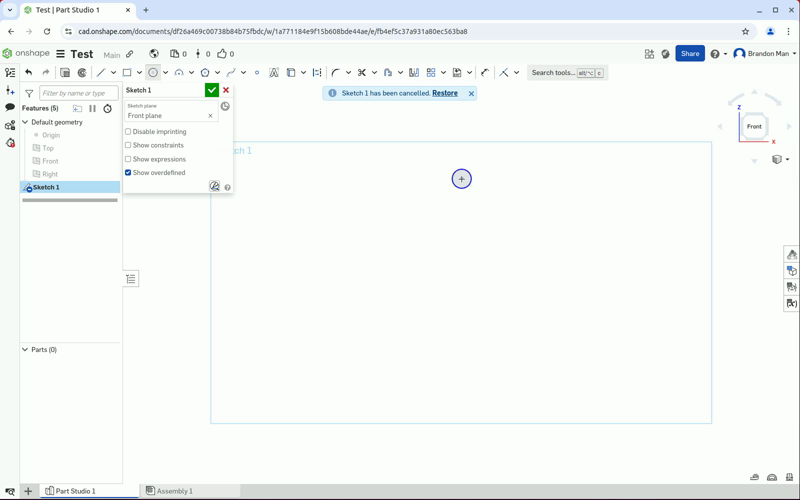
key_up(shift)
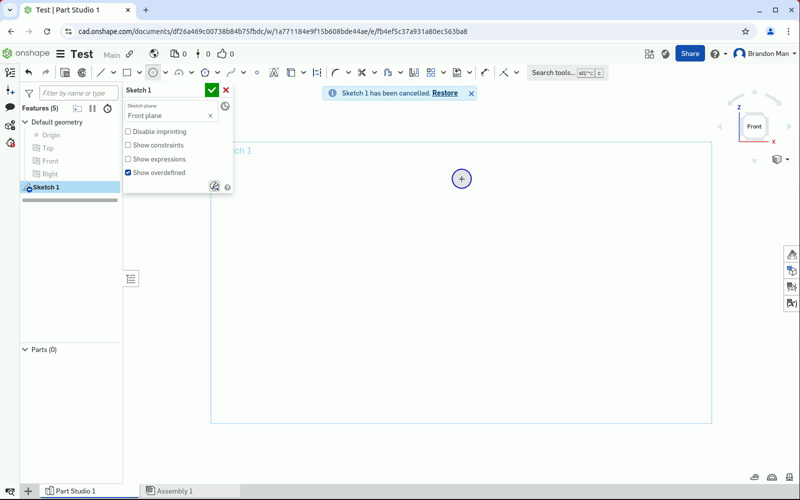
mouse_move(464, 178)
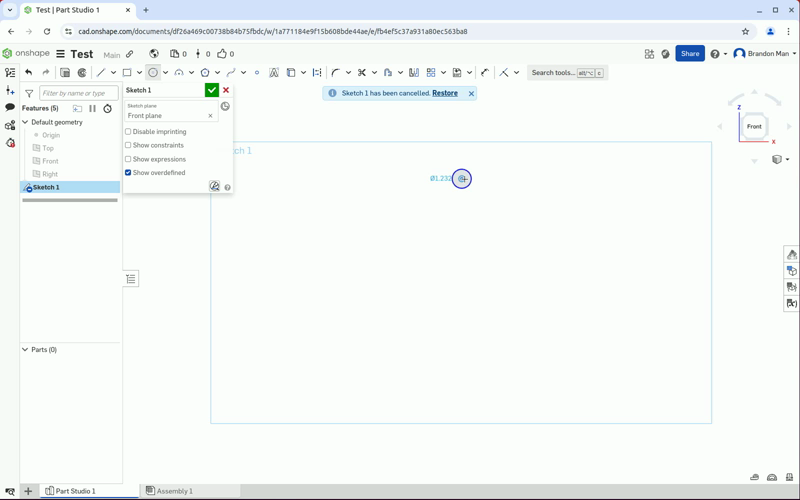
scroll(6)
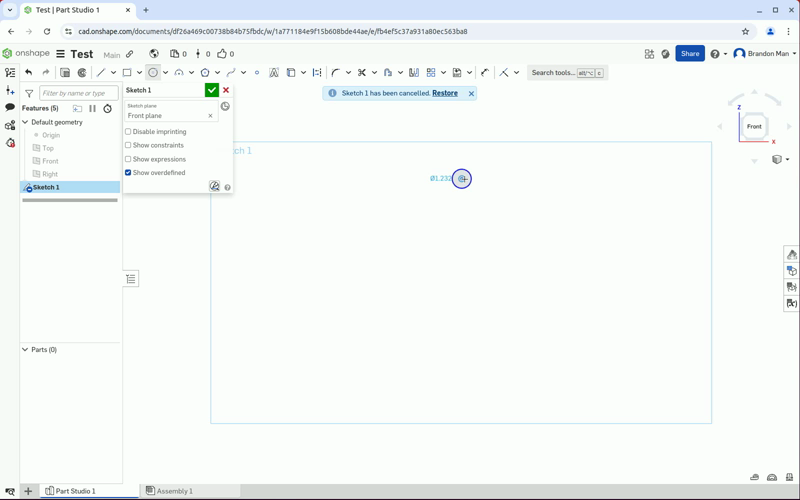
scroll(6)
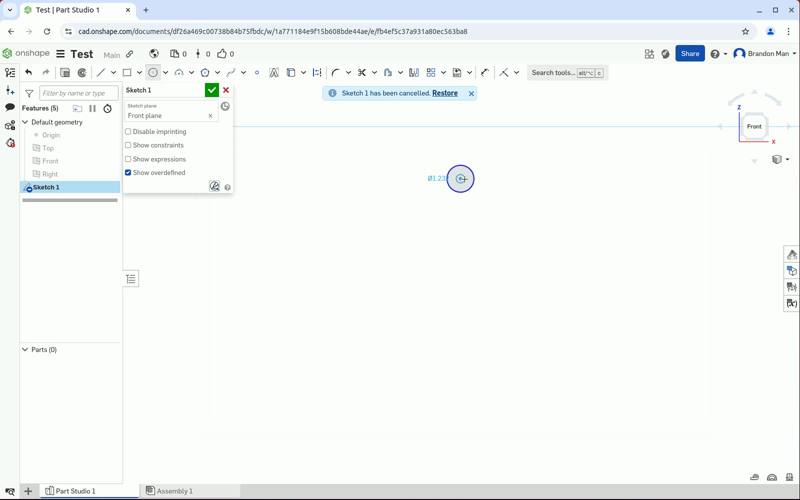
scroll(6)
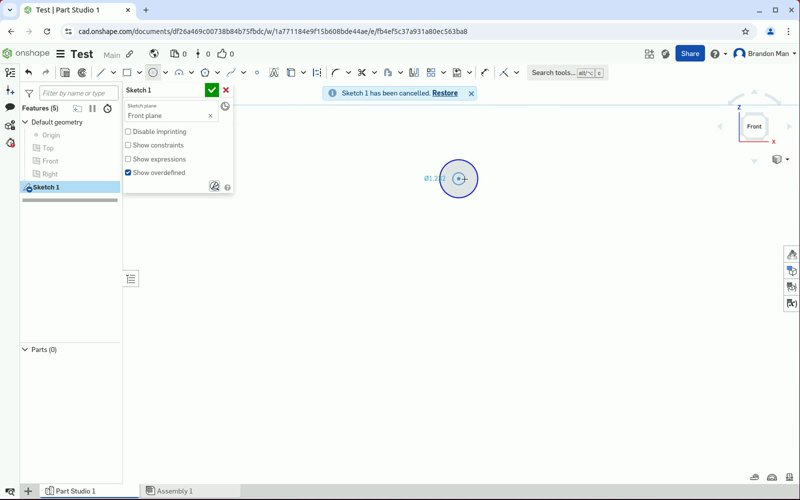
scroll(6)
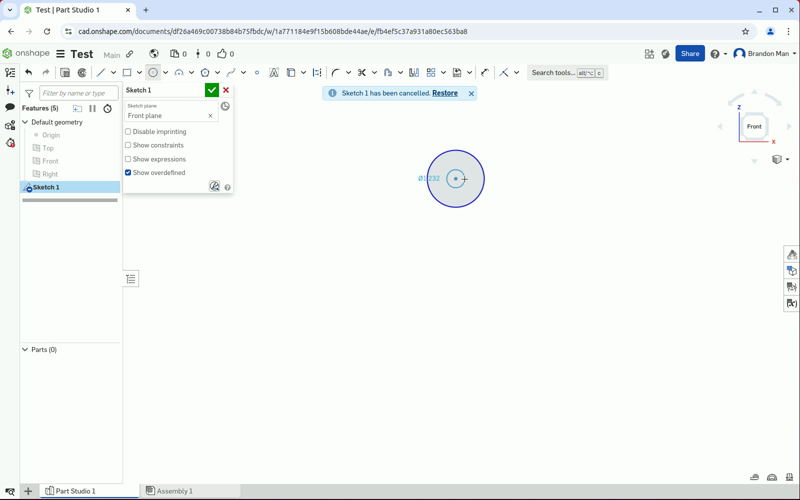
scroll(6)
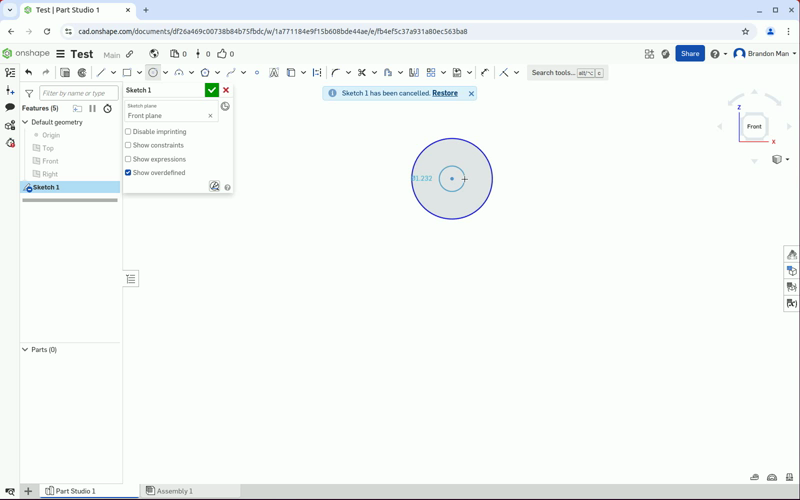
scroll(6)
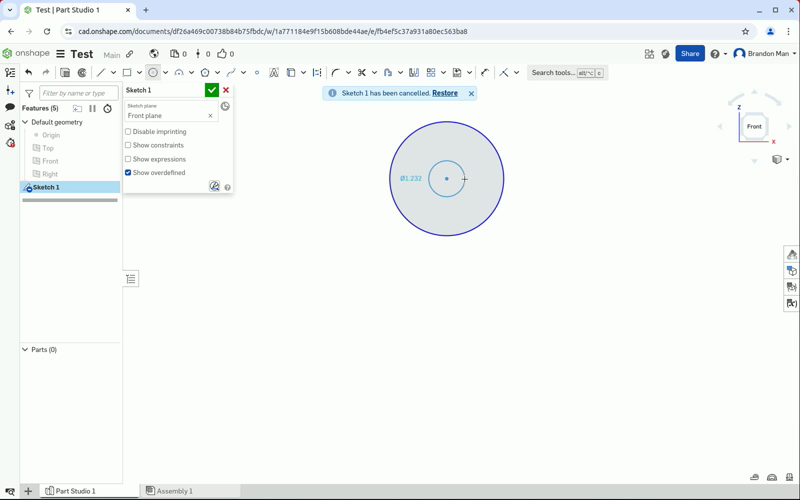
scroll(6)
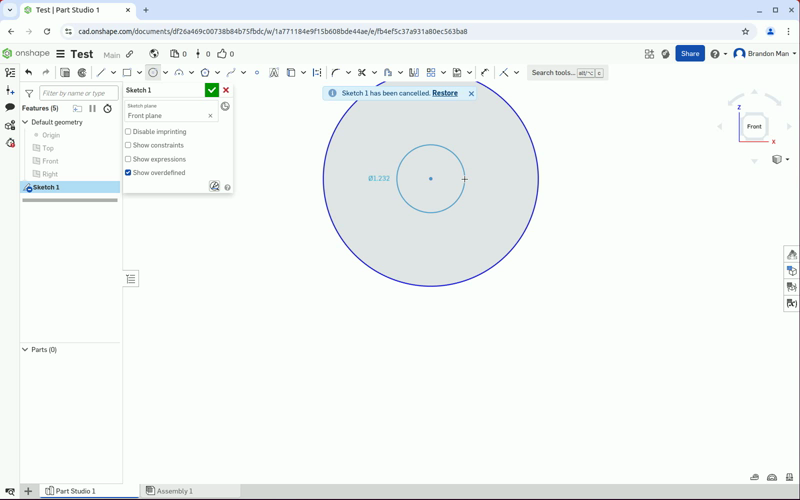
click(464, 178)
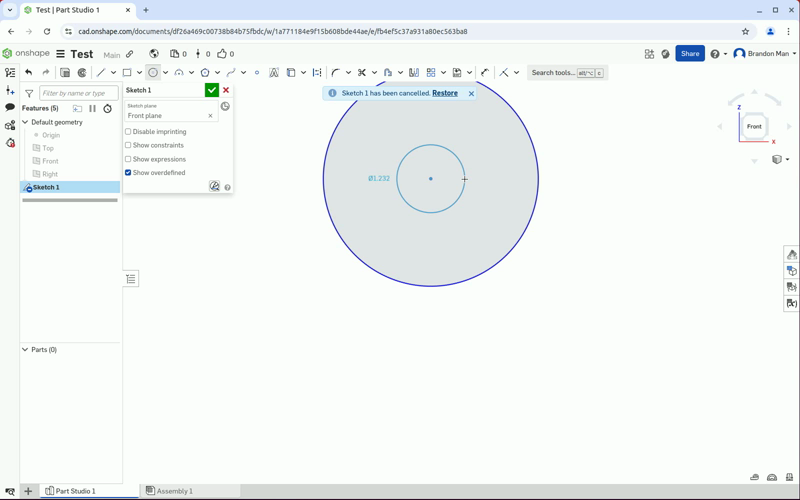
scroll(-6)
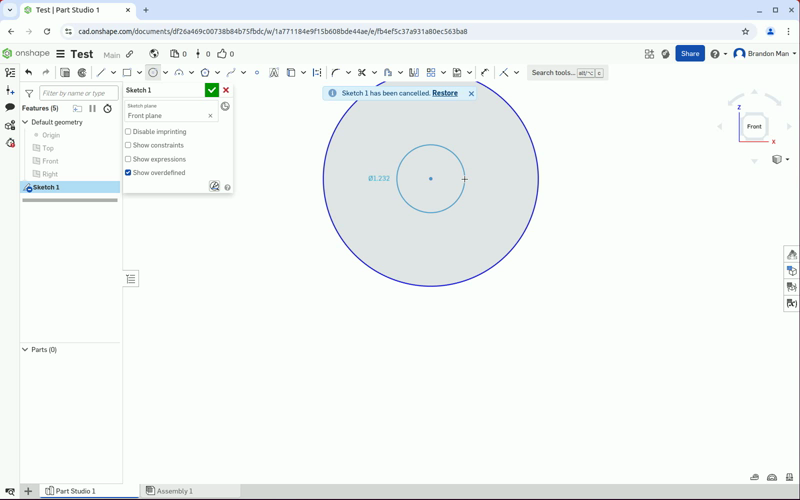
scroll(-6)
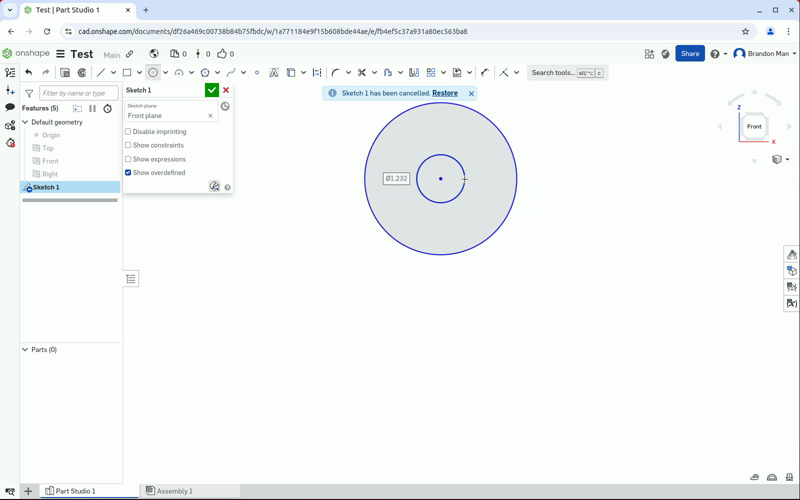
scroll(-6)
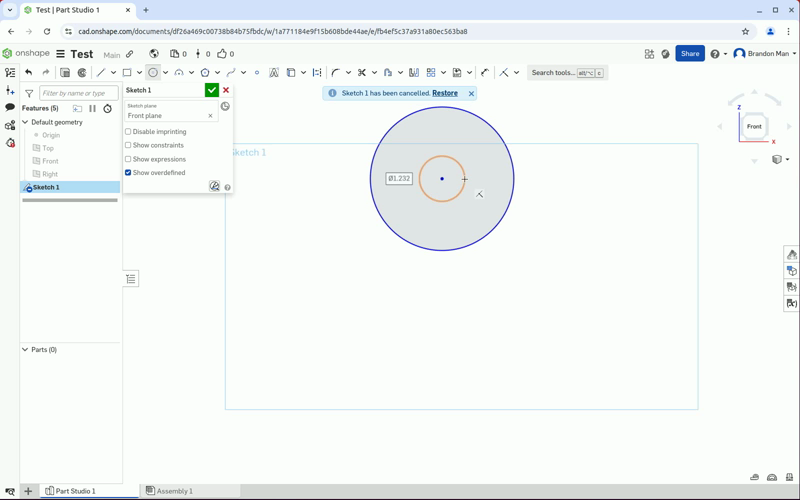
scroll(-6)
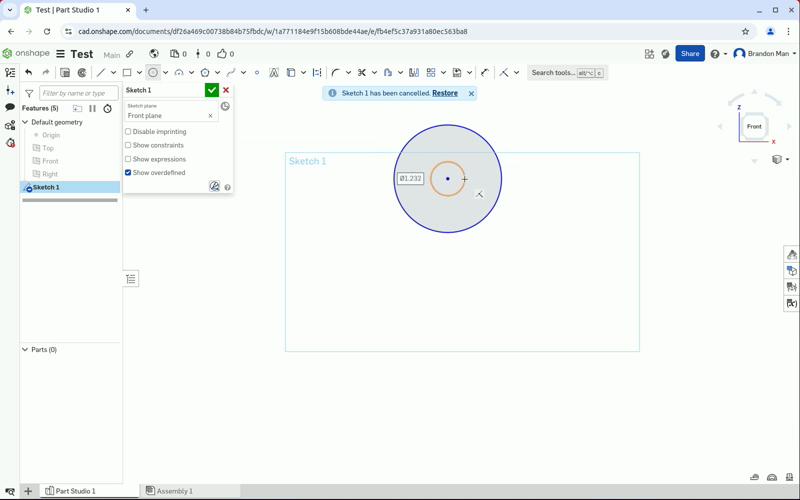
scroll(-6)
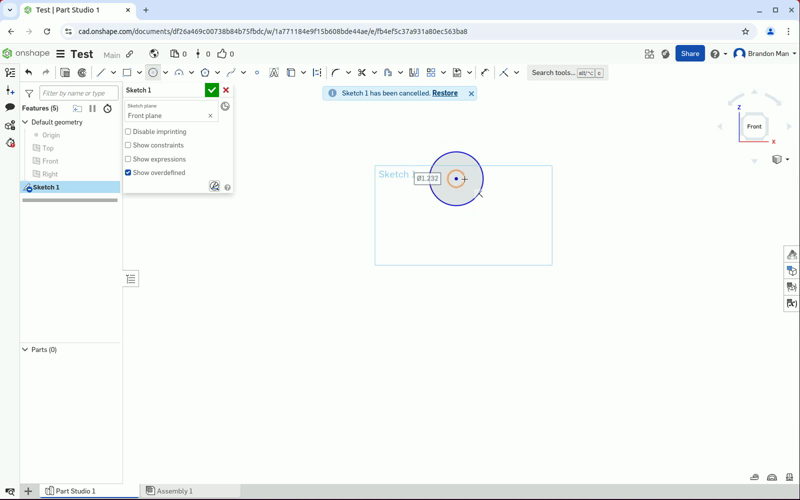
scroll(-6)
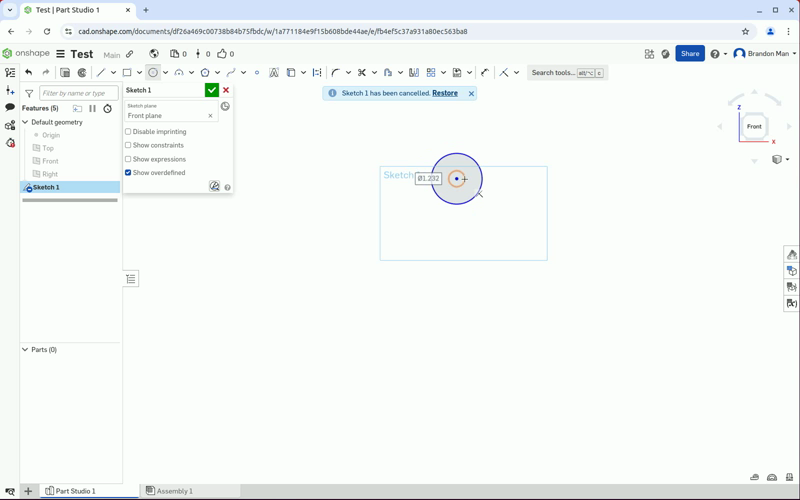
scroll(-6)
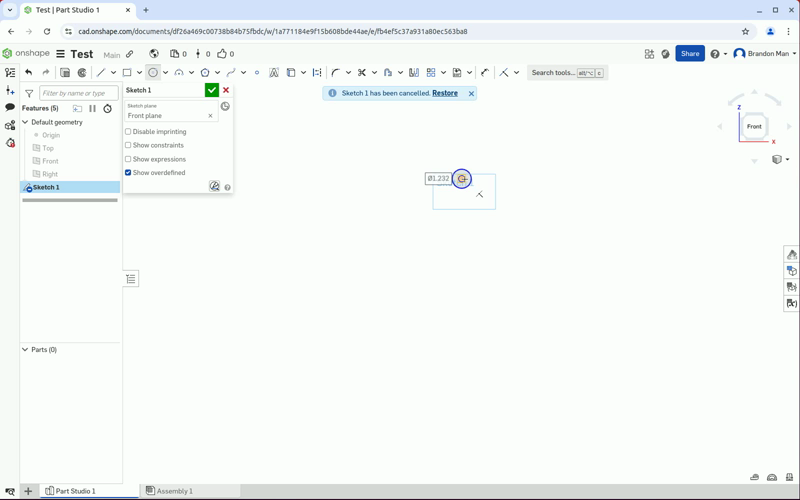
key(esc)
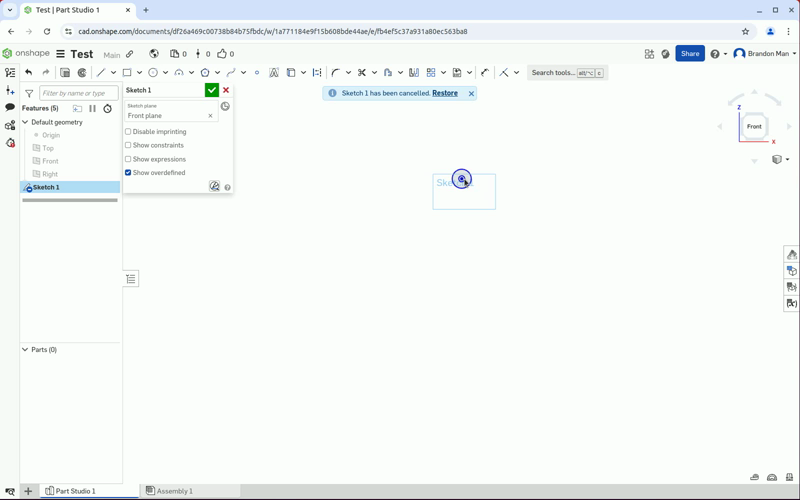
mouse_move(462, 174)
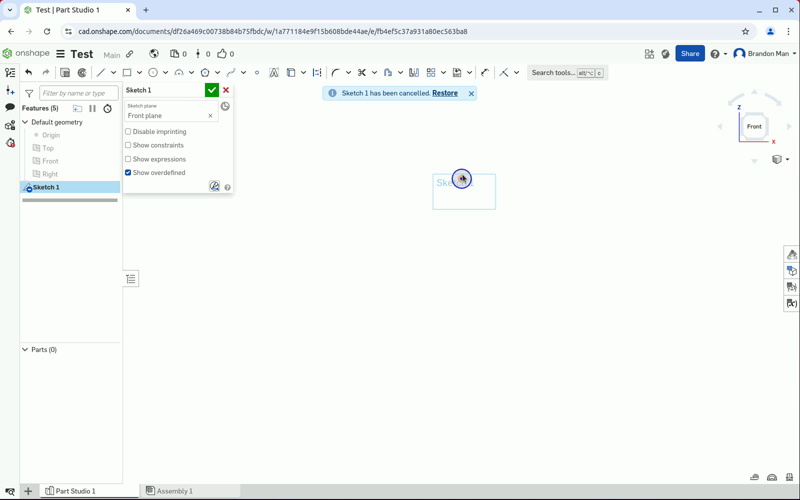
scroll(6)
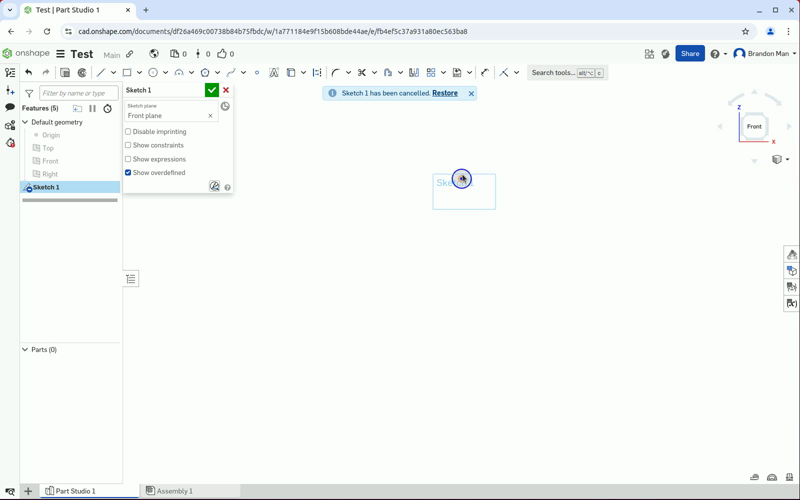
scroll(6)
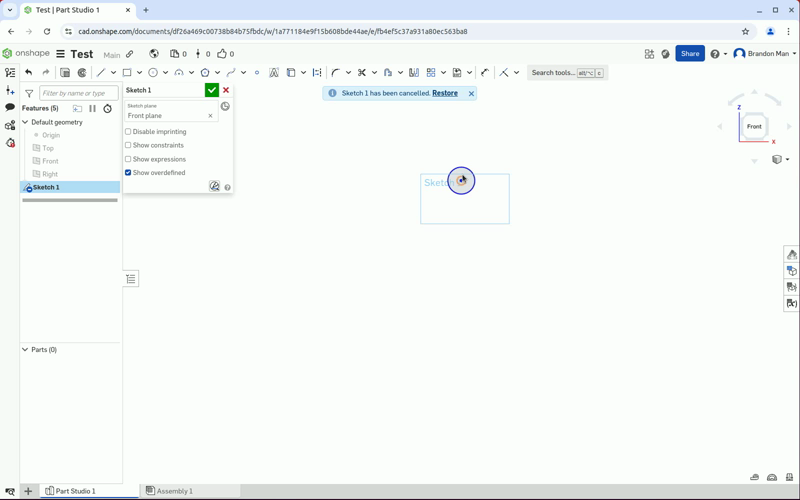
scroll(6)
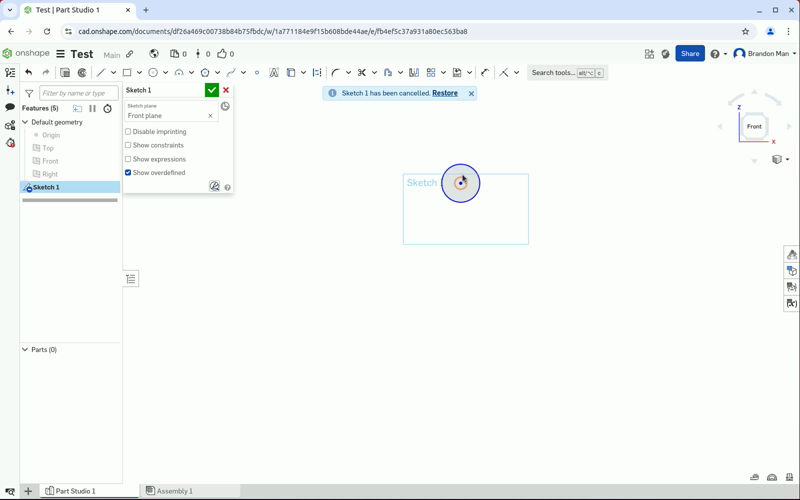
scroll(6)
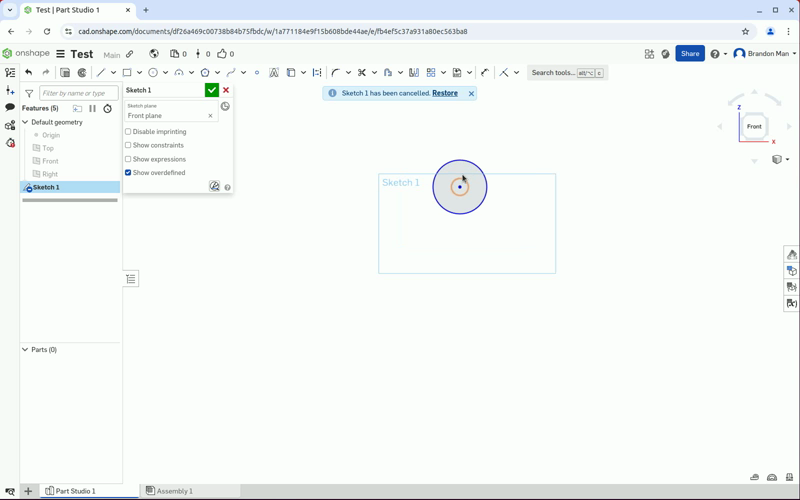
scroll(6)
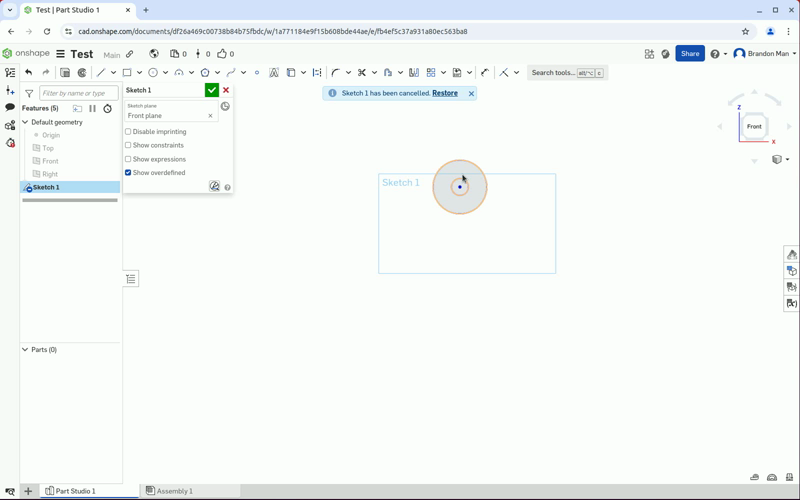
scroll(6)
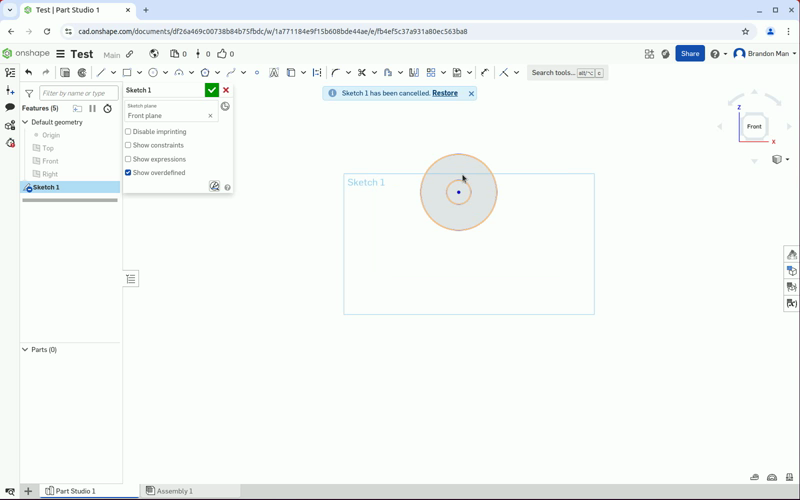
scroll(6)
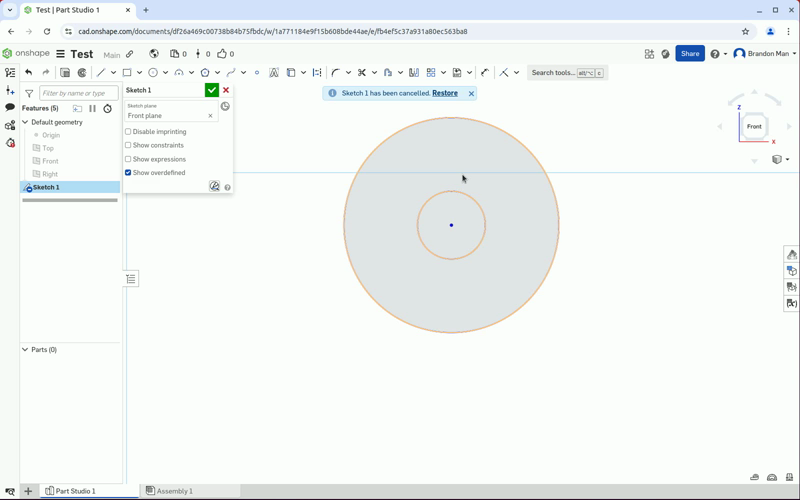
click(462, 174)
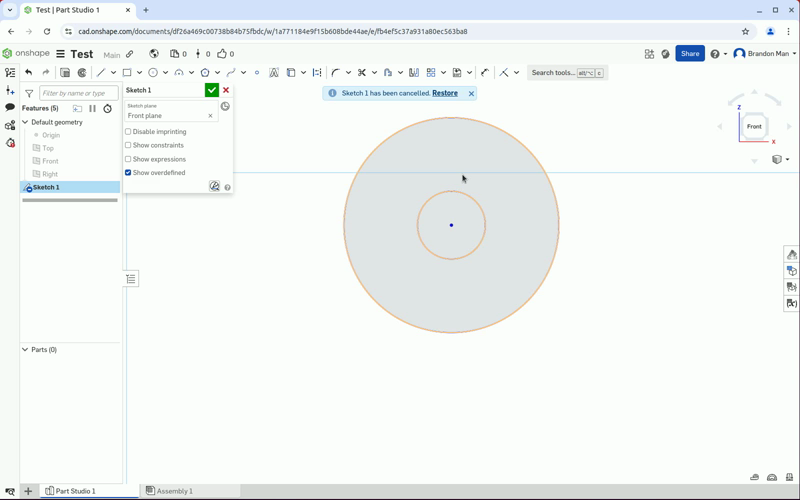
scroll(-6)
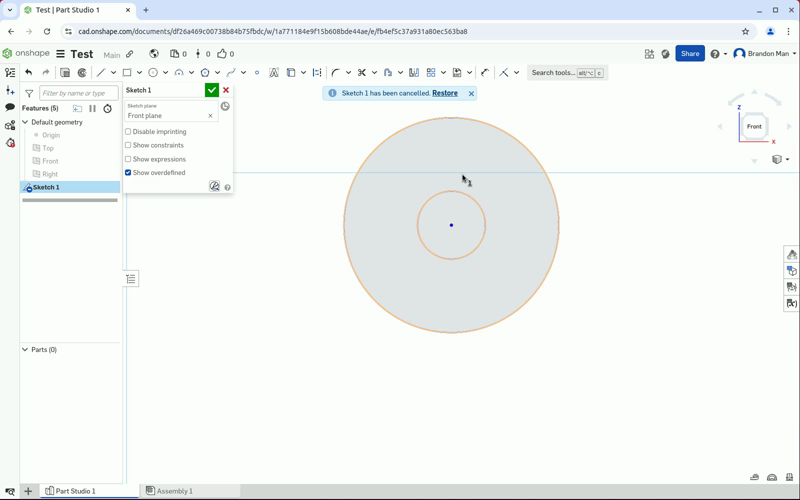
scroll(-6)
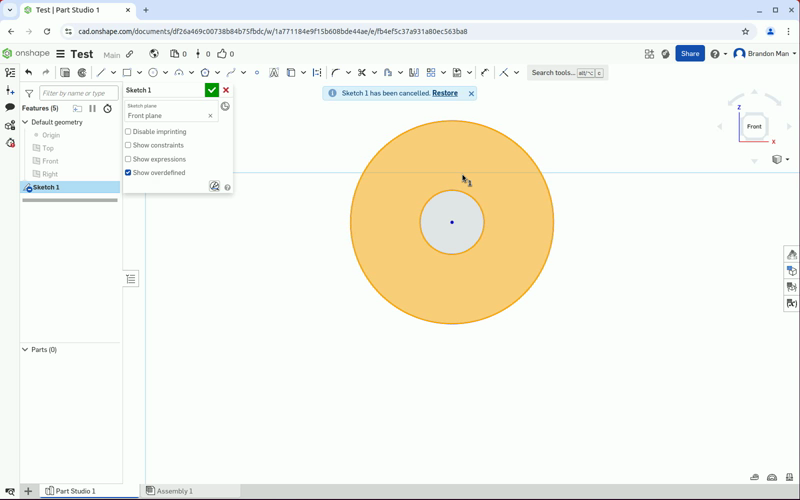
scroll(-6)
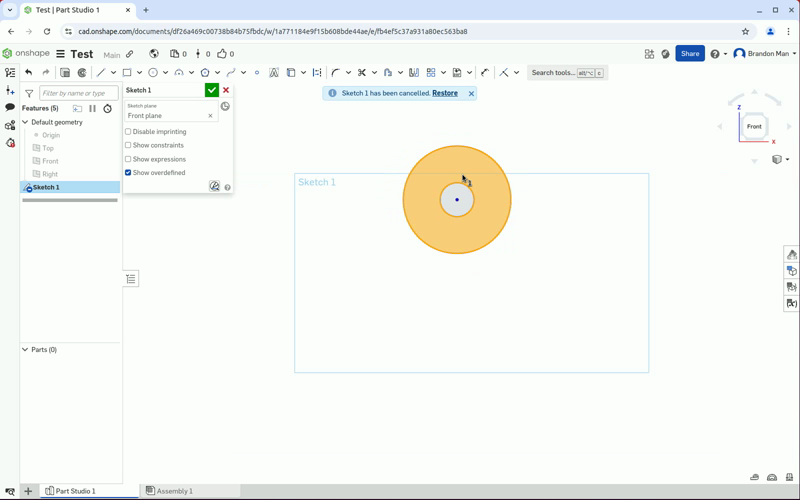
scroll(-6)
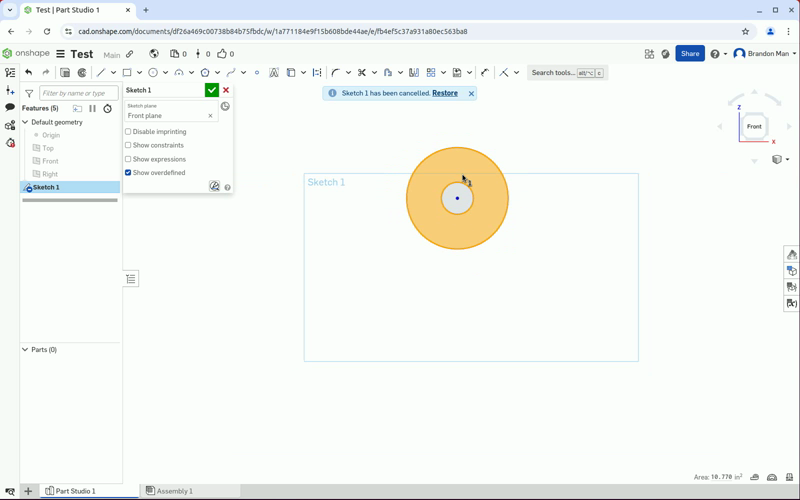
scroll(-6)
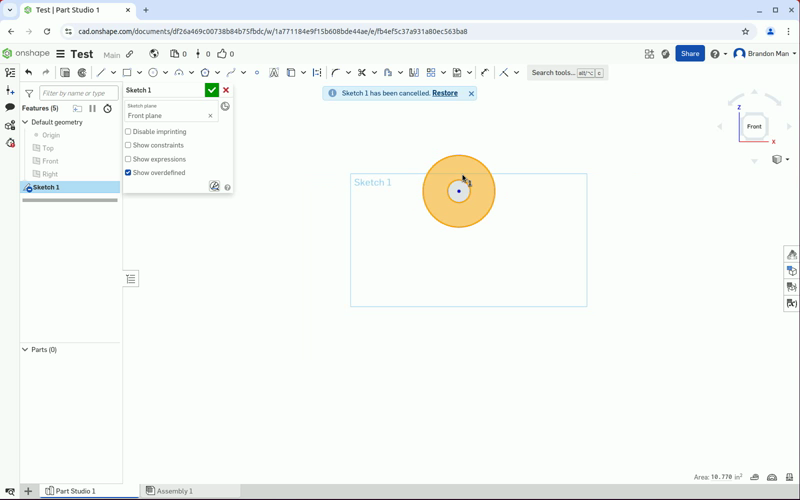
scroll(-6)
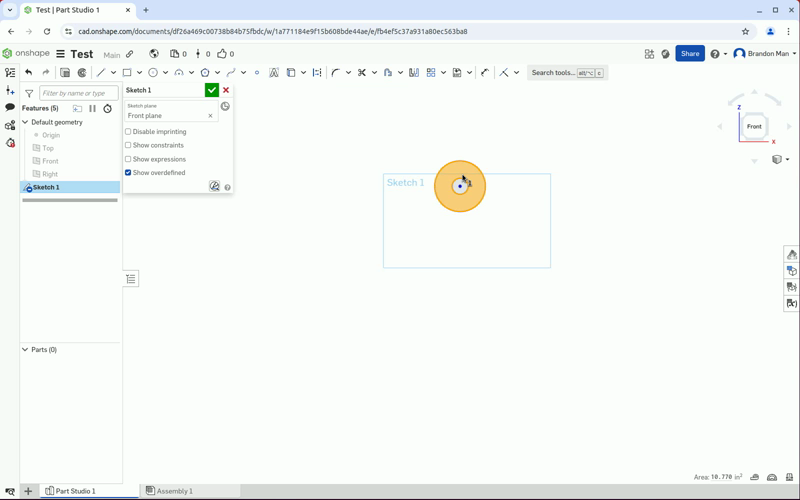
scroll(-6)
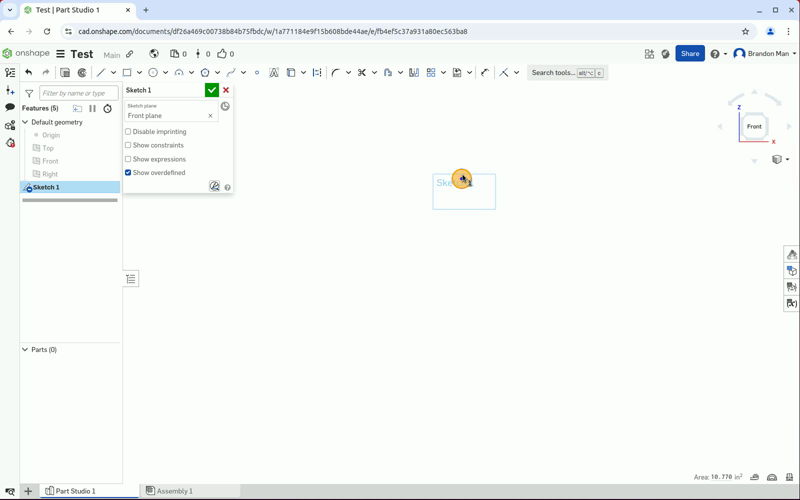
mouse_move(73, 352)
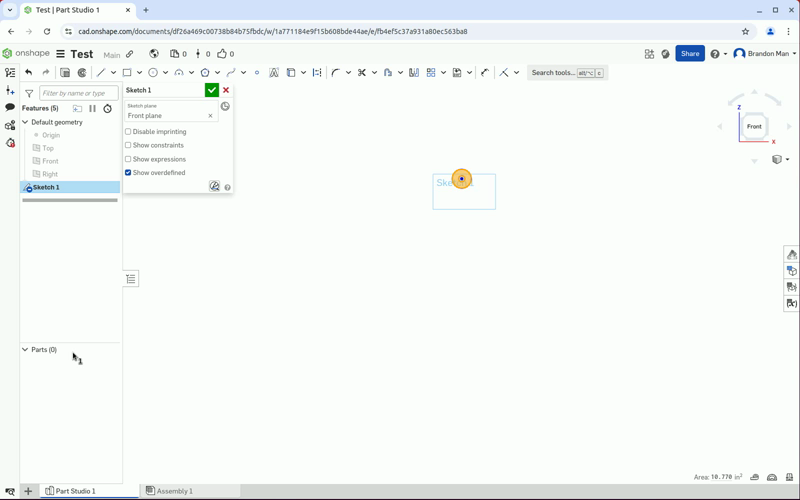
key(shift+y)
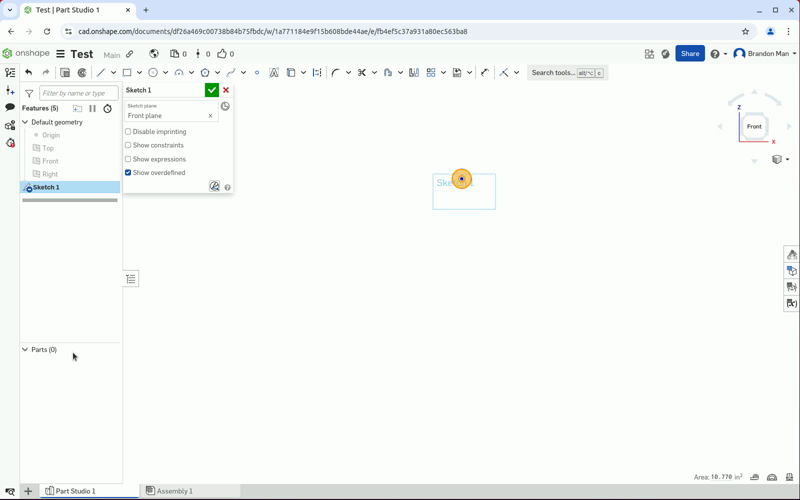
key(shift+e)
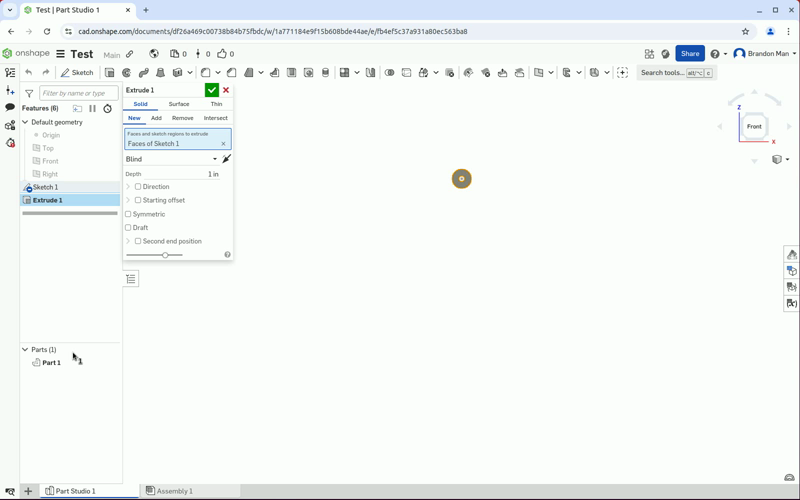
mouse_move(143, 106)
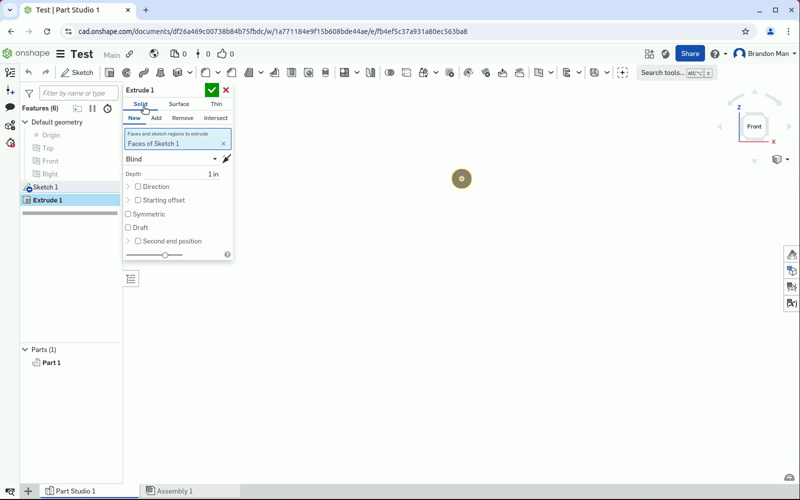
click(143, 106)
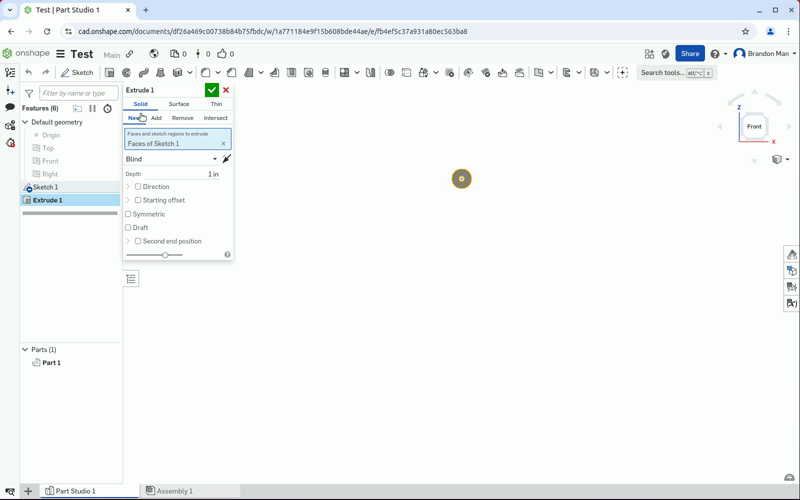
mouse_move(137, 120)
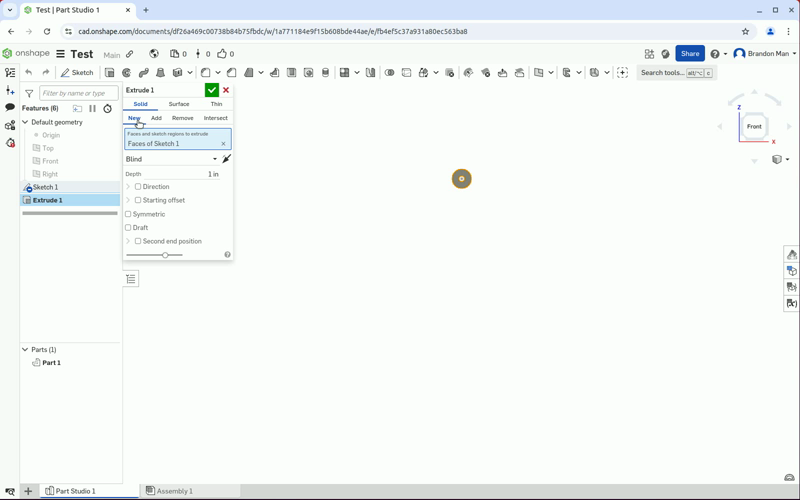
click(137, 120)
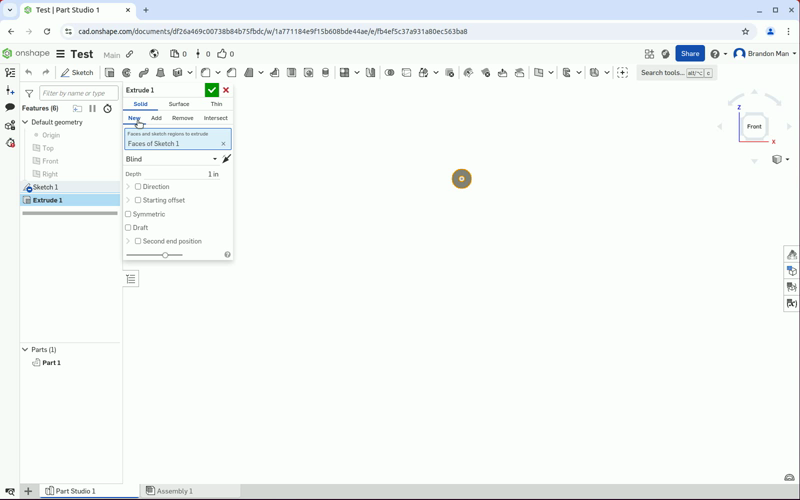
key(tab, 4)
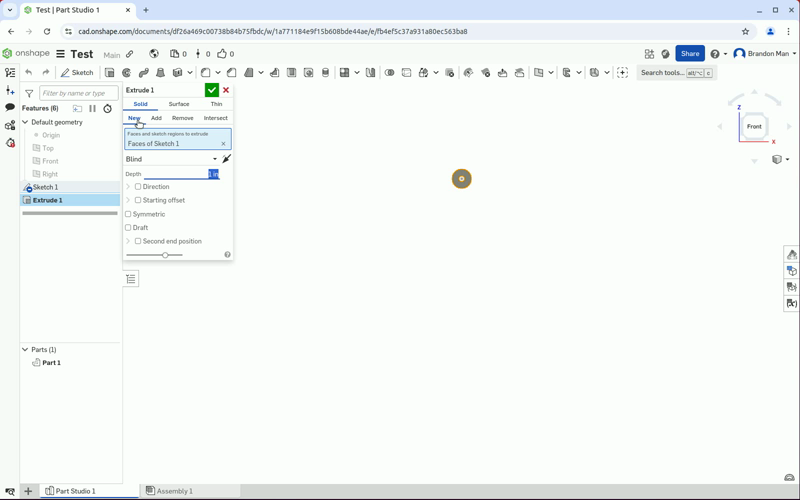
text(0.481)
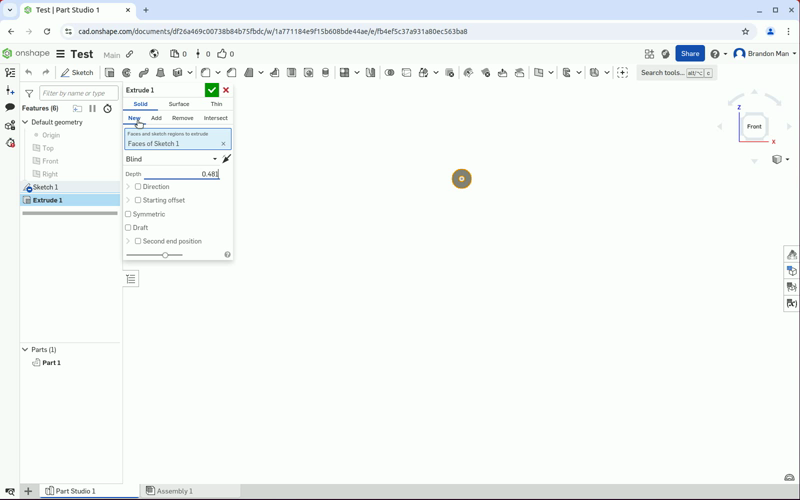
key(enter)
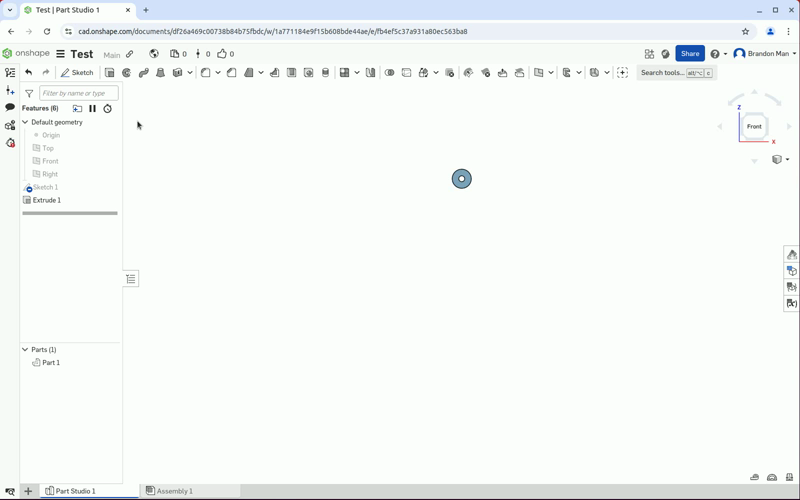
key(shift+h)
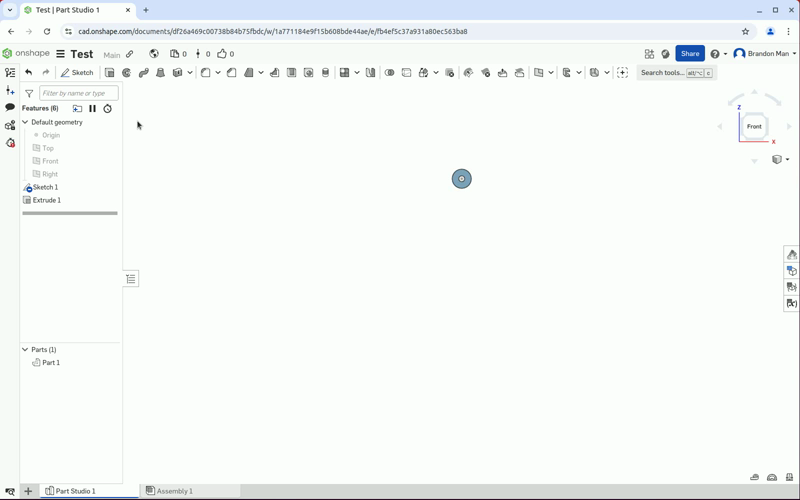
key(shift+h)
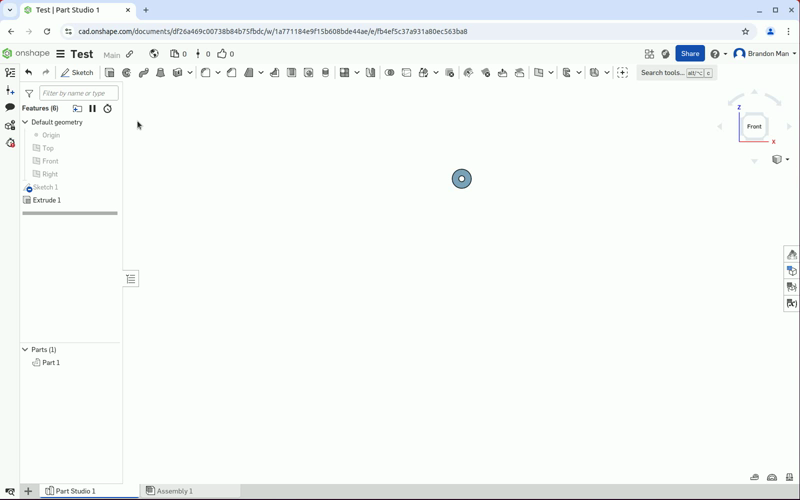
mouse_move(73, 189)
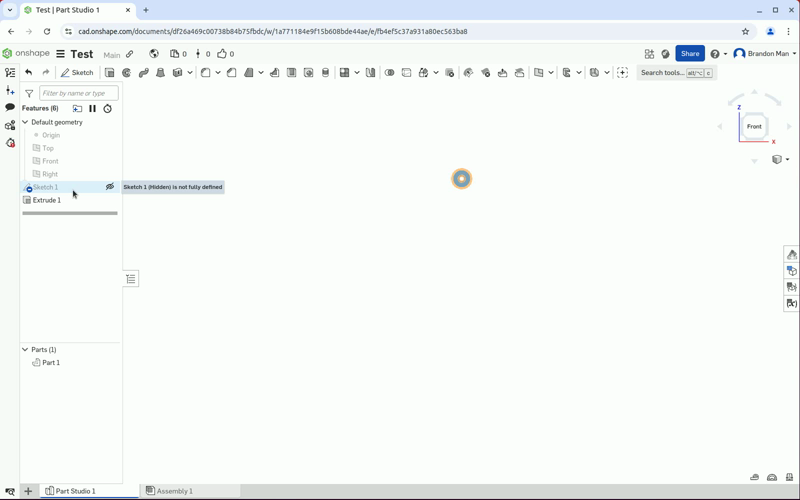
click(73, 189)
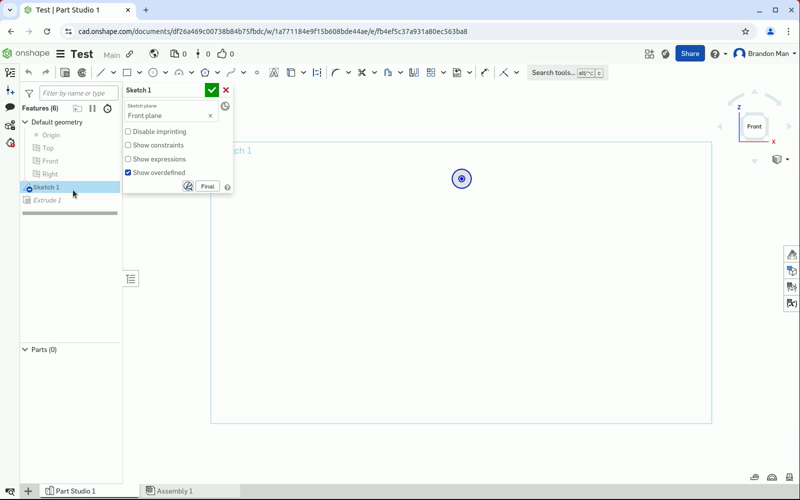
mouse_move(229, 92)
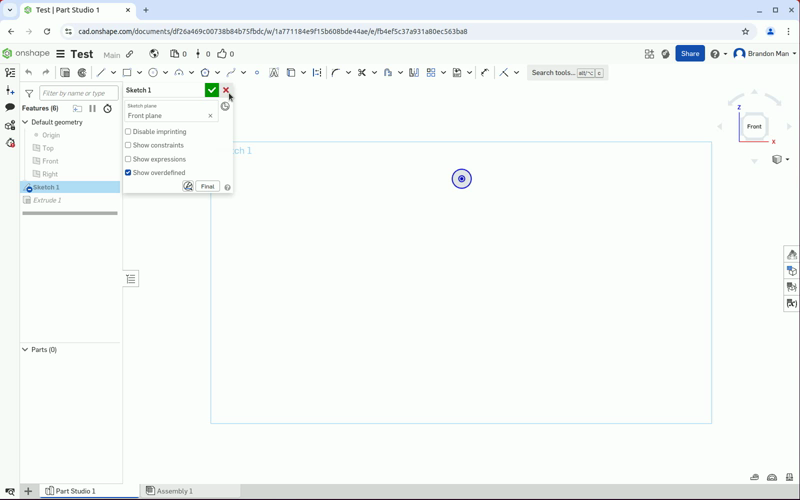
click(229, 92)
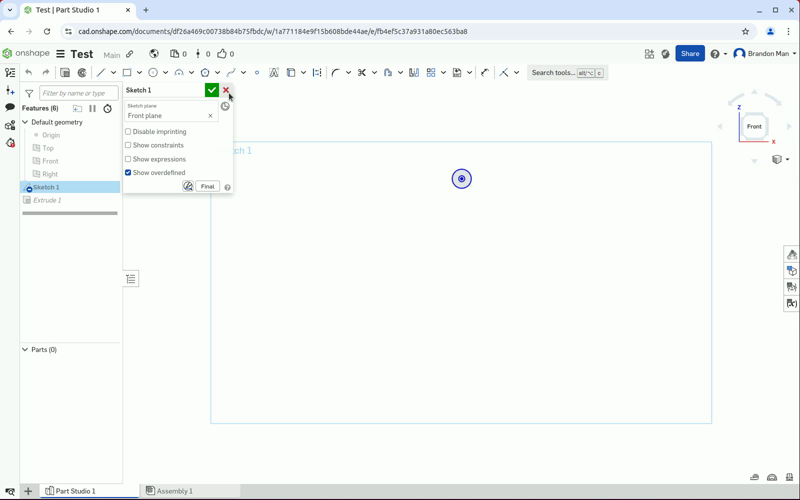
key(shift+s)
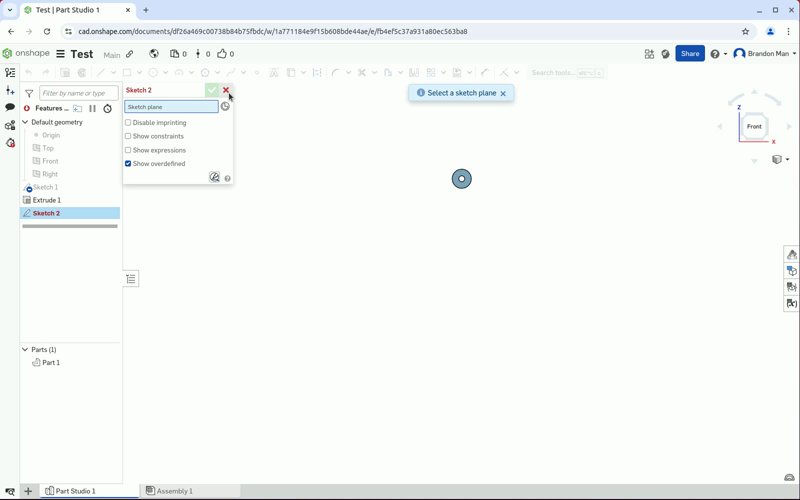
mouse_move(73, 163)
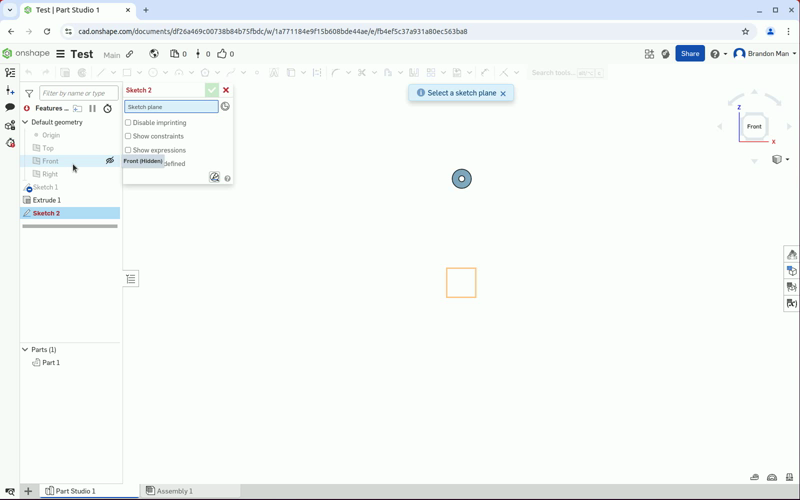
click(73, 163)
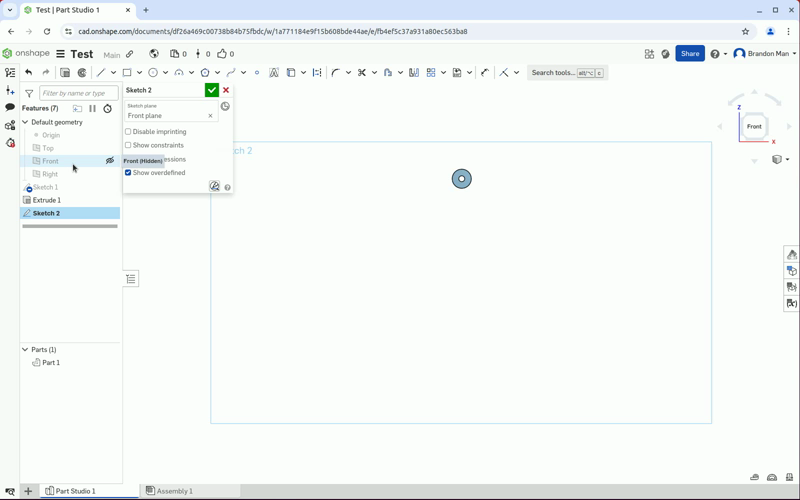
mouse_move(73, 352)
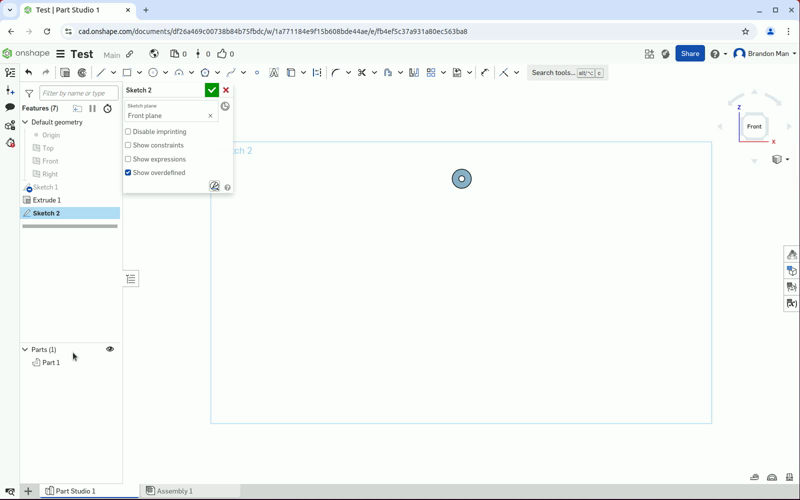
key(y)
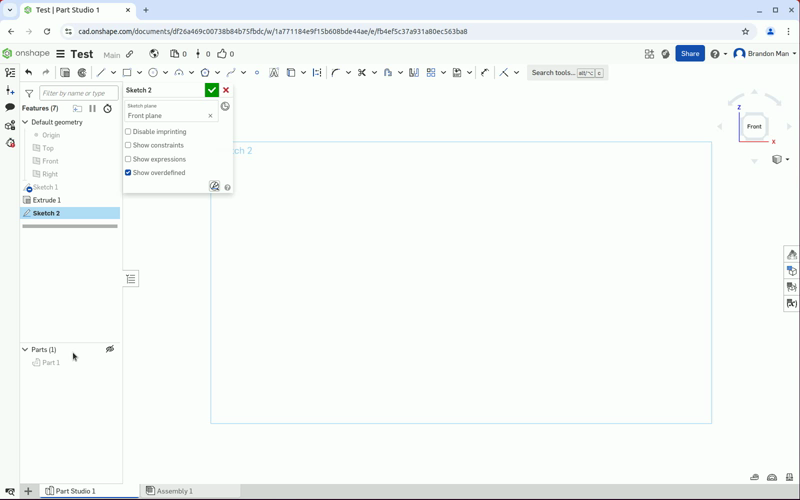
key(c)
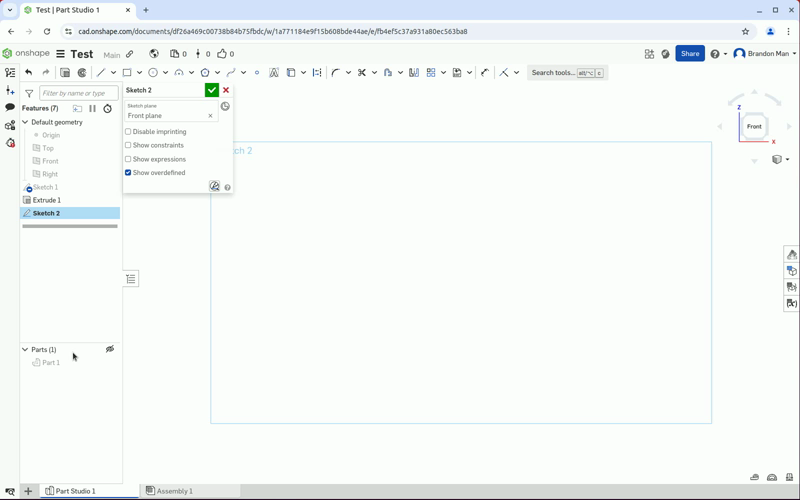
key_down(shift)
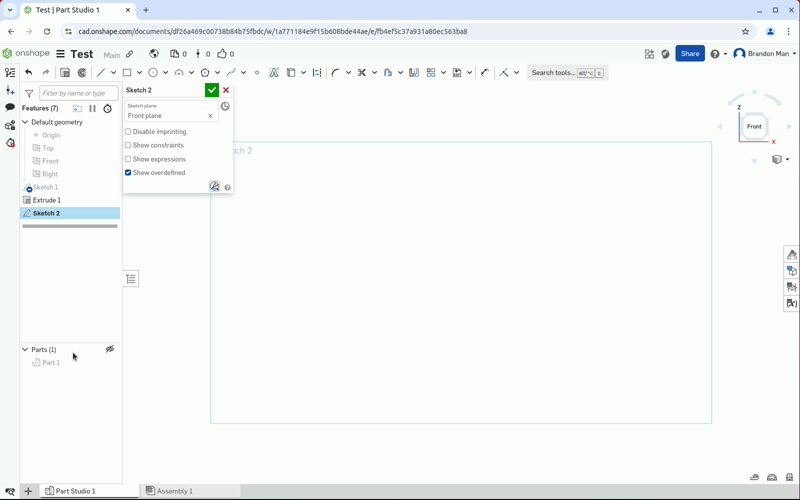
mouse_move(461, 282)
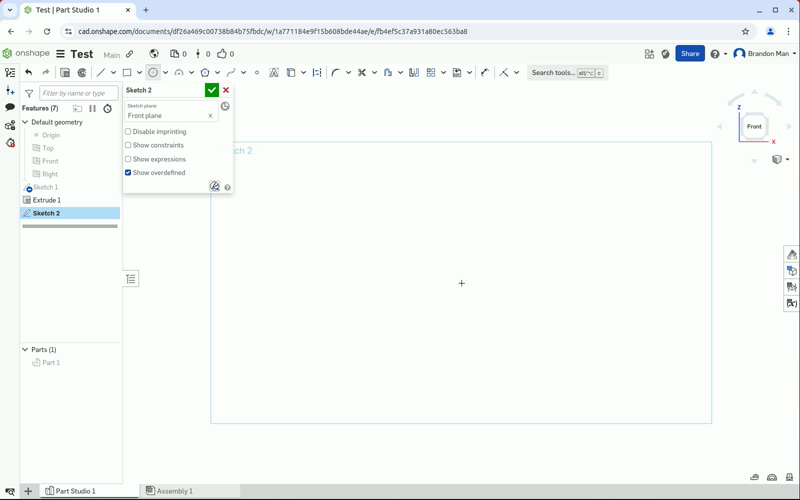
click(461, 282)
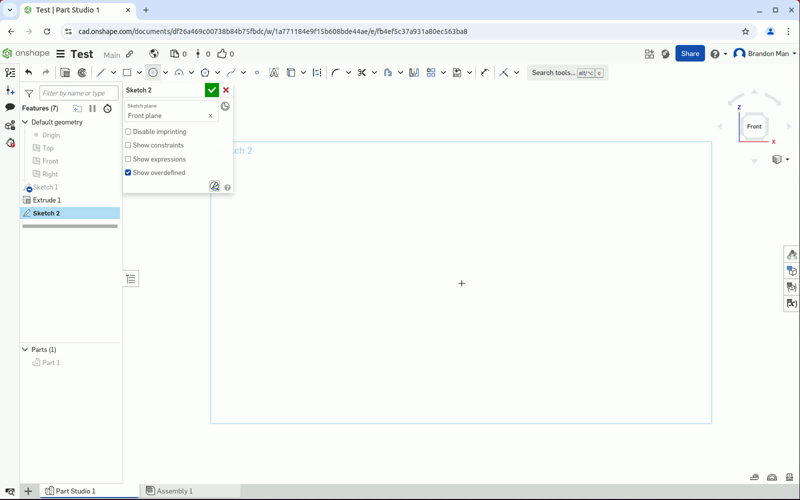
key_up(shift)
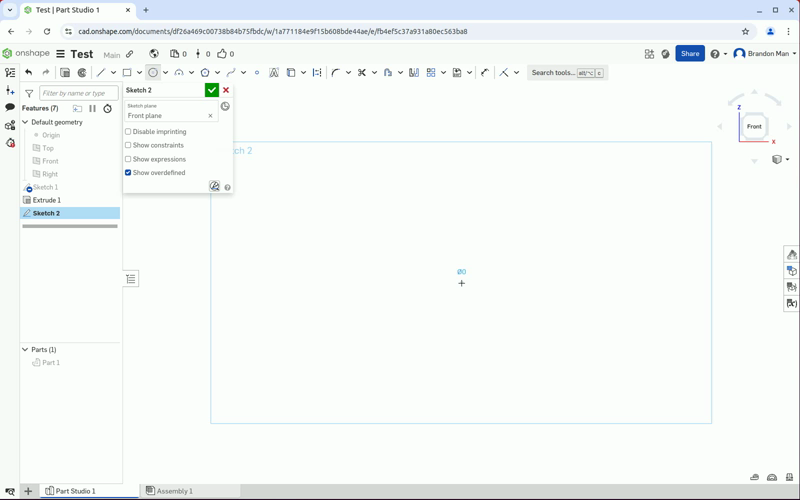
mouse_move(471, 282)
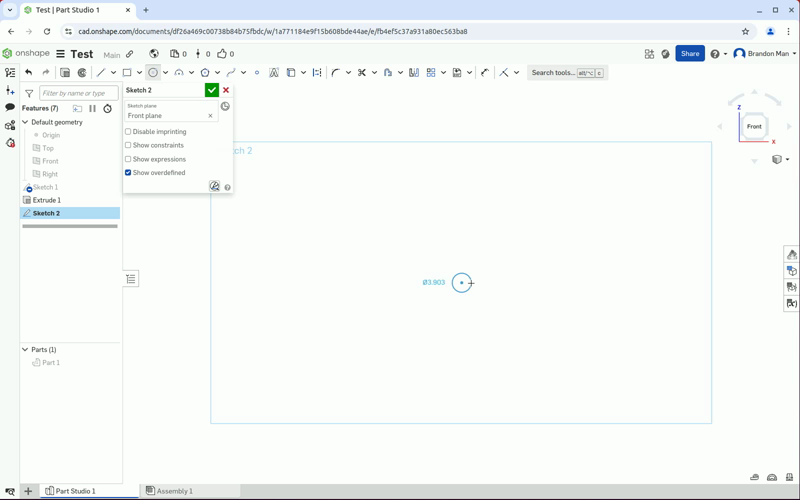
click(471, 282)
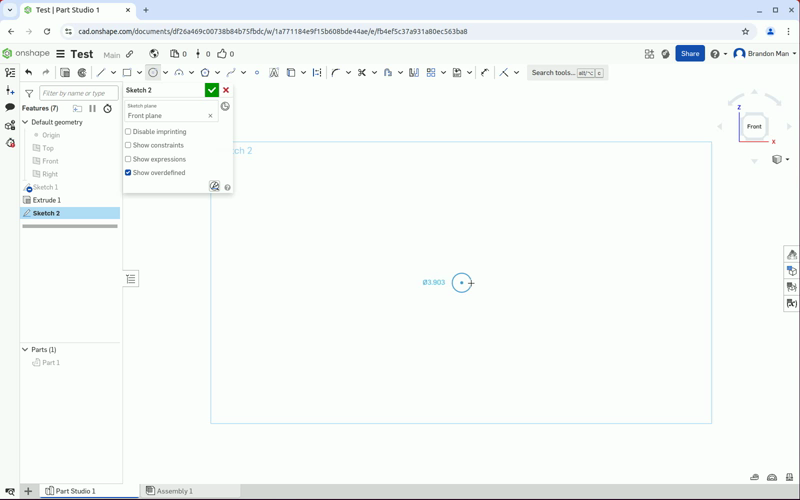
key(esc)
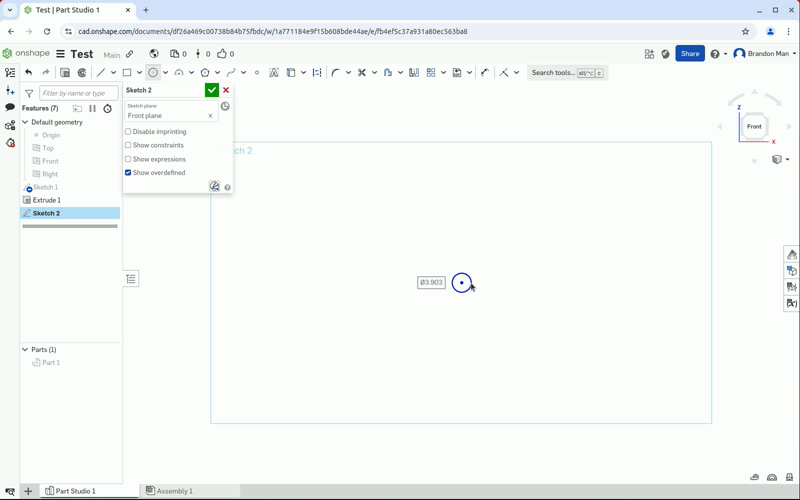
key(c)
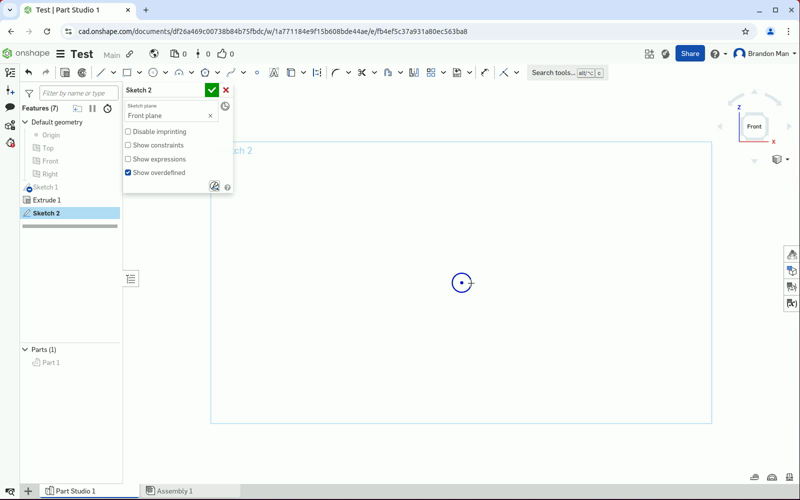
key_down(shift)
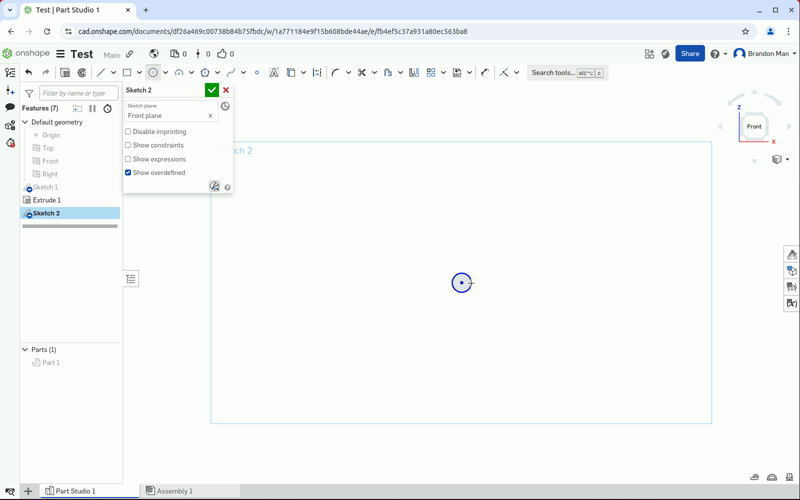
mouse_move(461, 282)
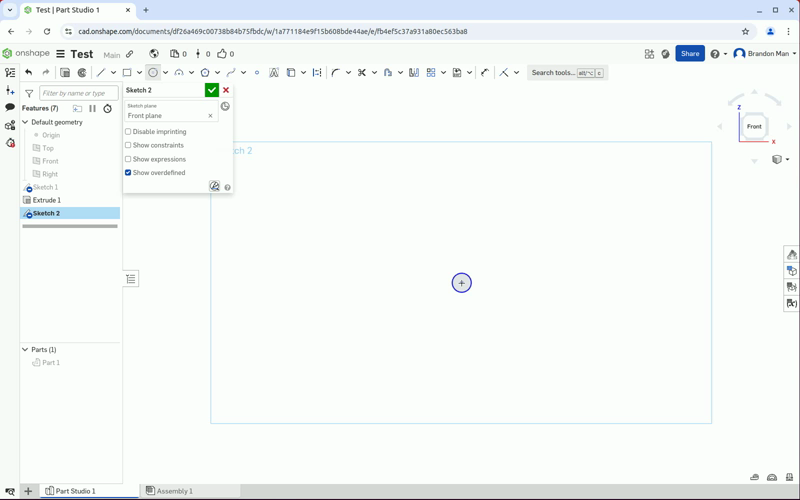
click(461, 282)
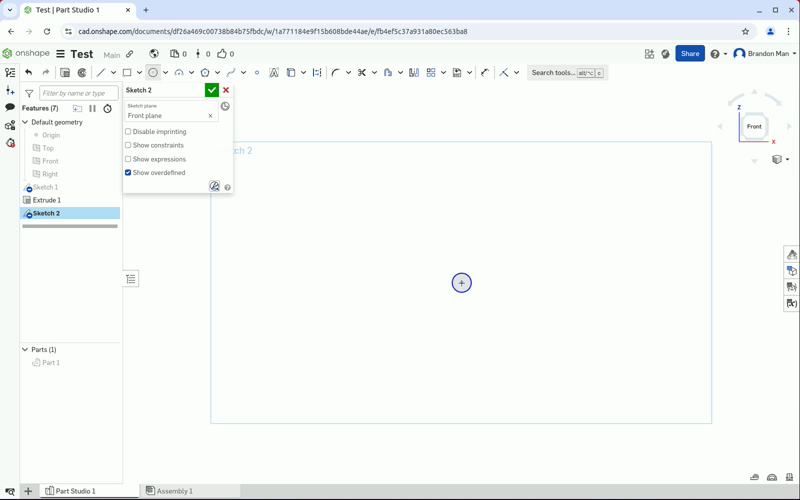
key_up(shift)
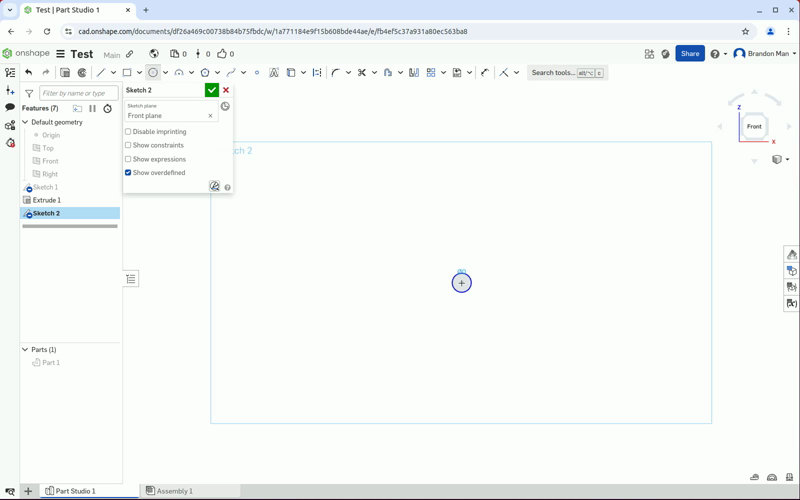
mouse_move(464, 282)
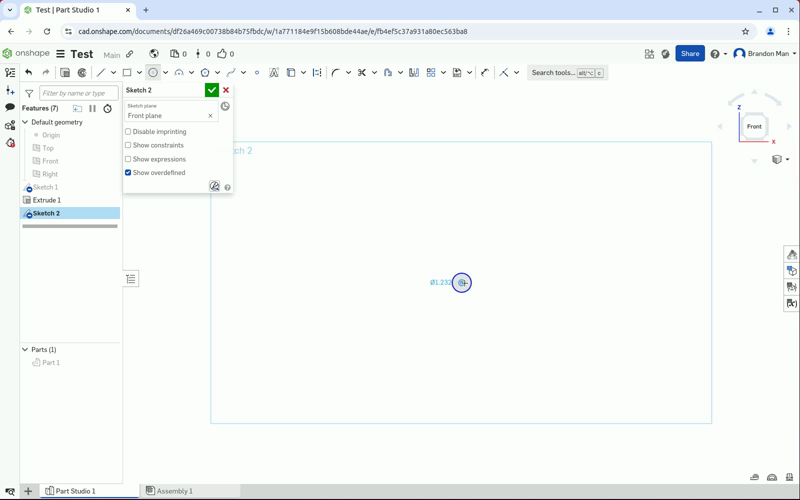
scroll(6)
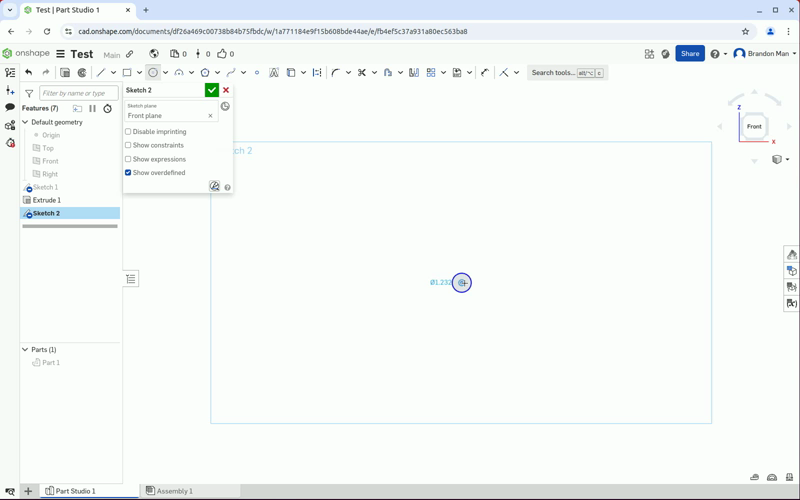
scroll(6)
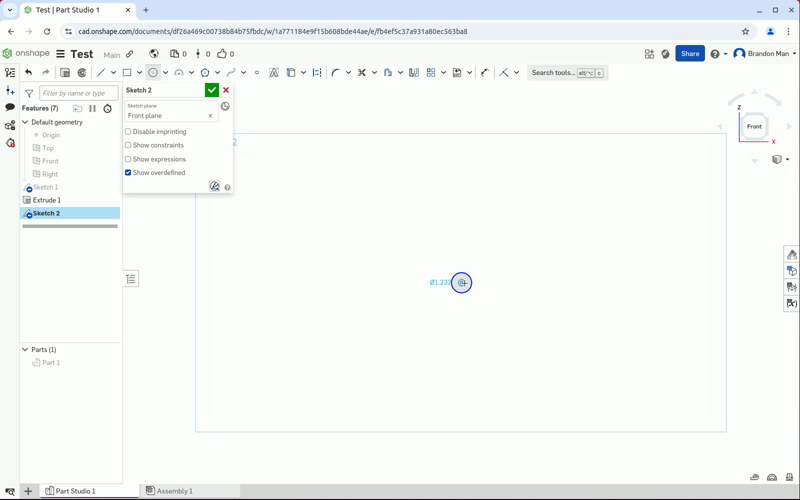
scroll(6)
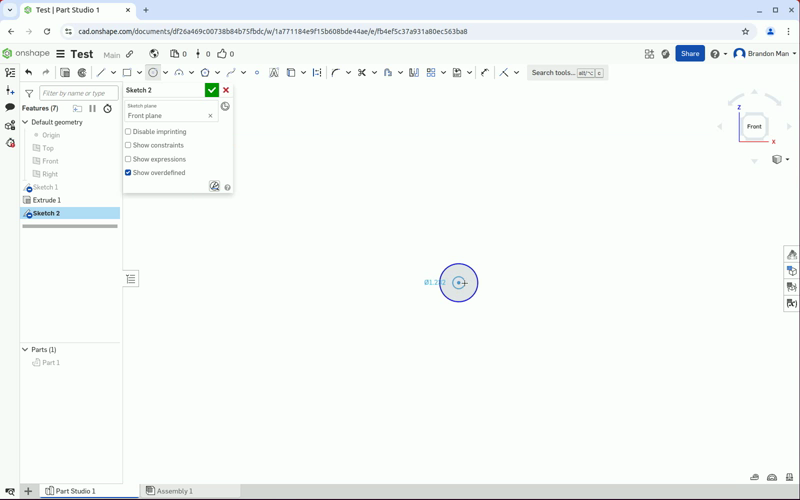
scroll(6)
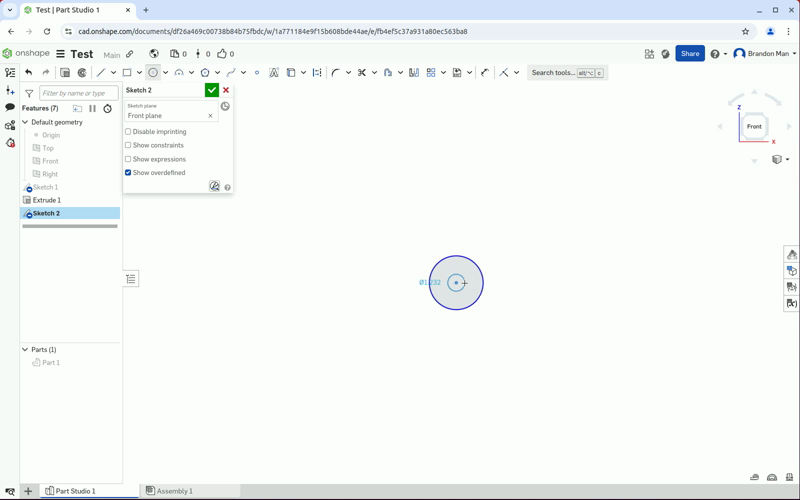
scroll(6)
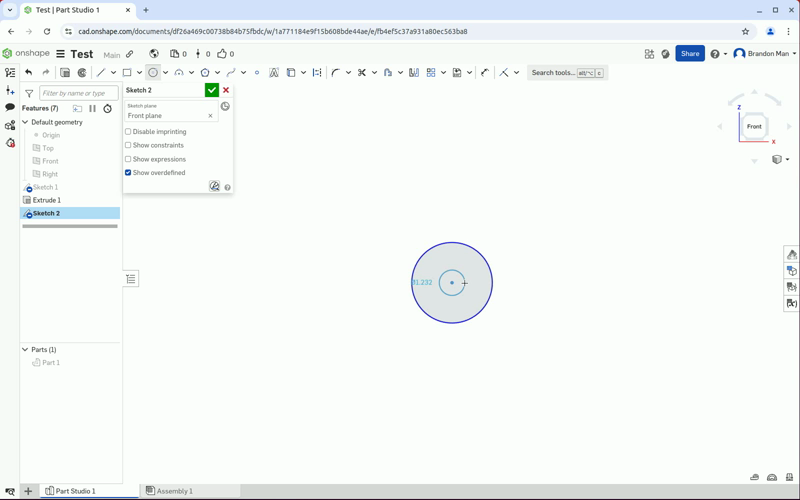
scroll(6)
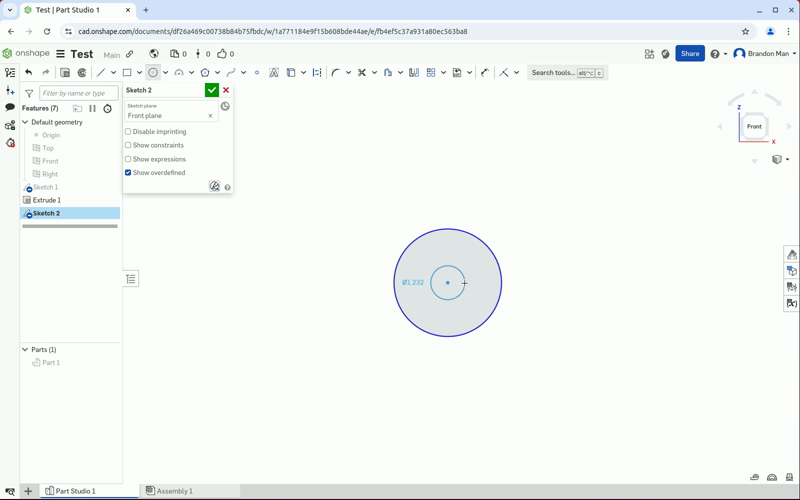
scroll(6)
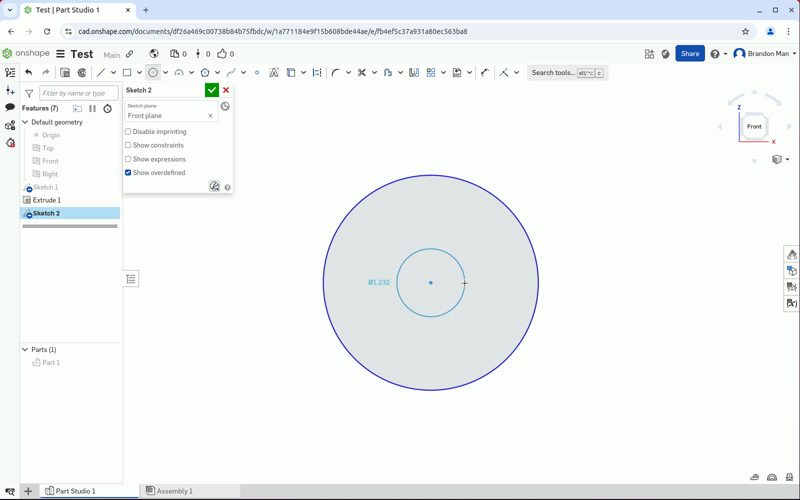
click(464, 282)
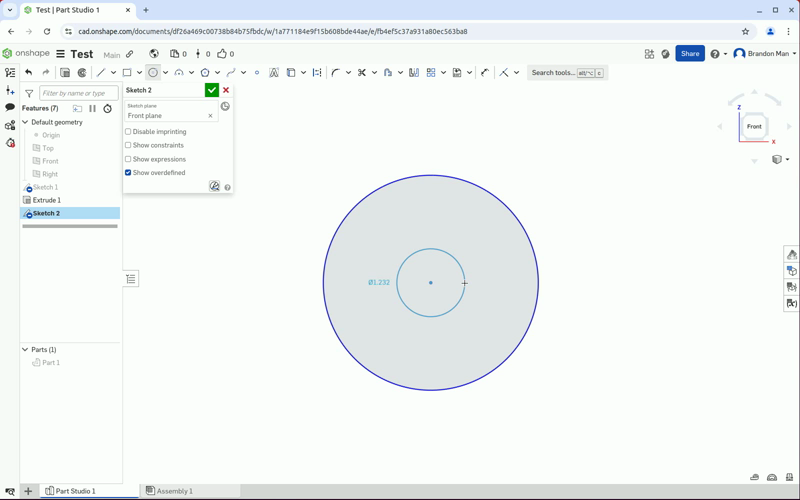
scroll(-6)
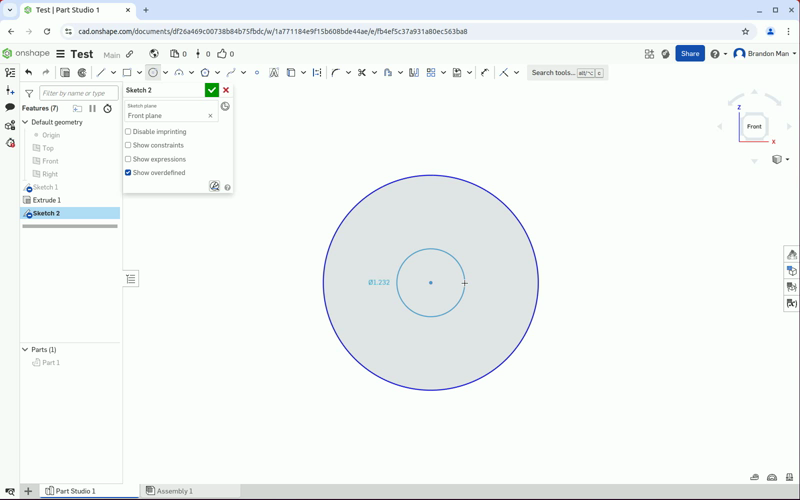
scroll(-6)
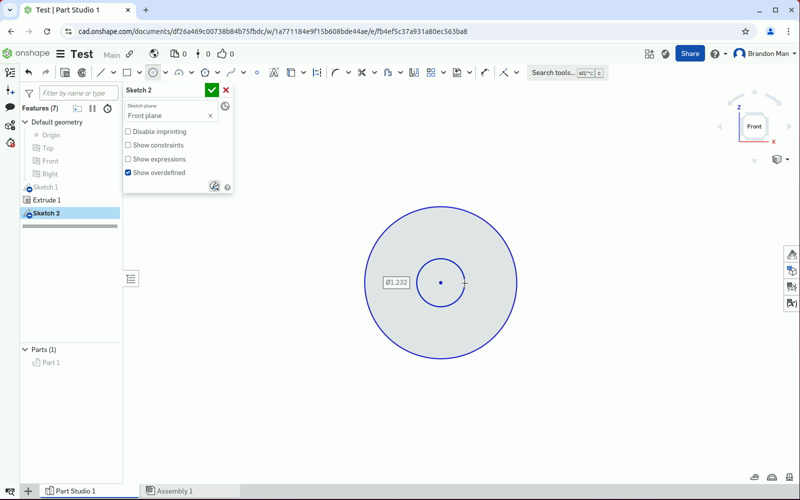
scroll(-6)
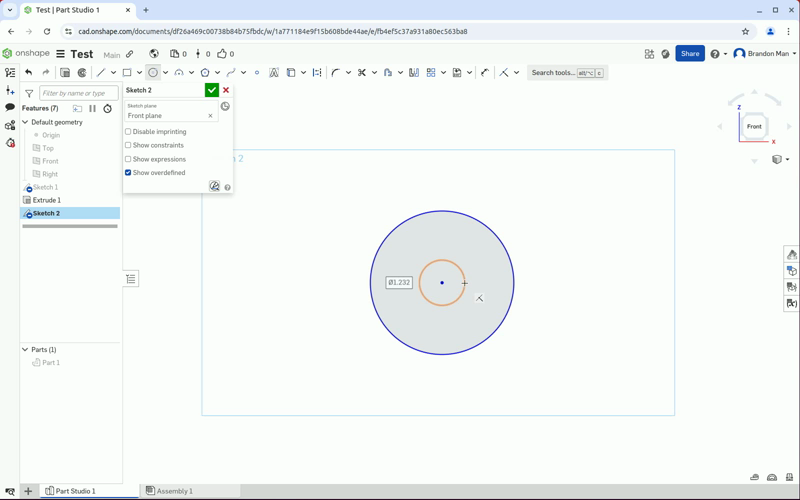
scroll(-6)
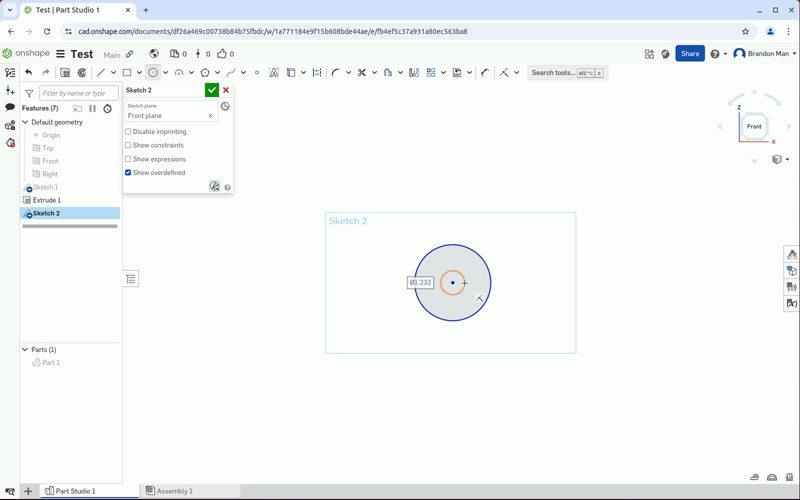
scroll(-6)
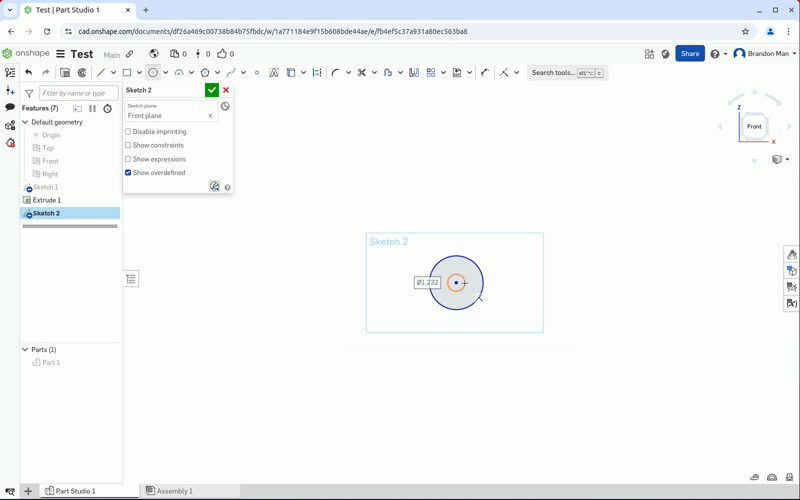
scroll(-6)
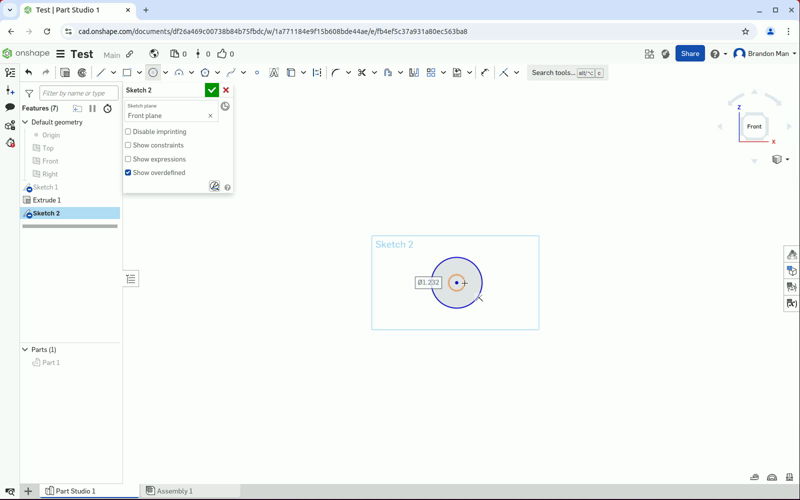
scroll(-6)
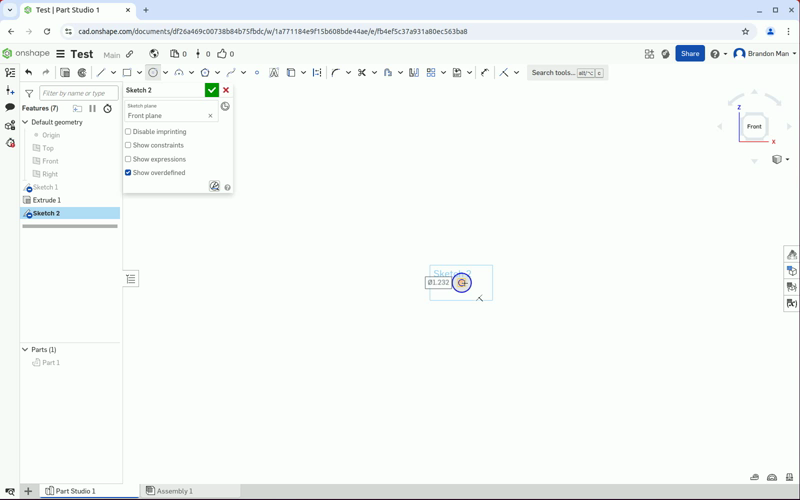
key(esc)
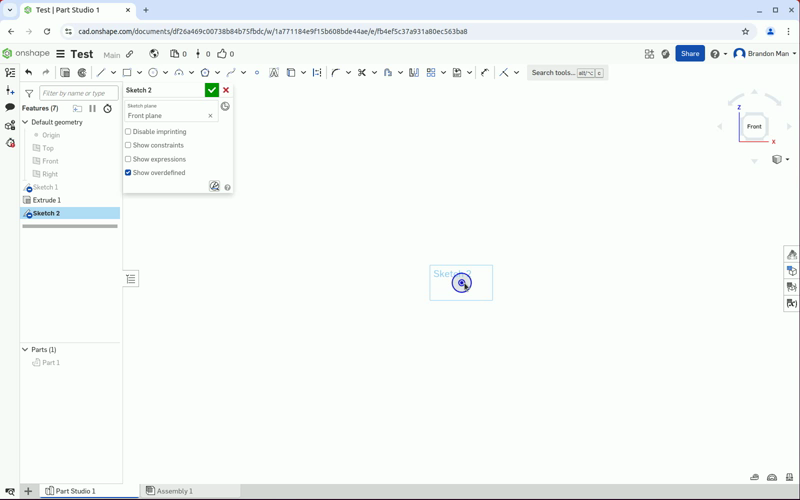
mouse_move(462, 288)
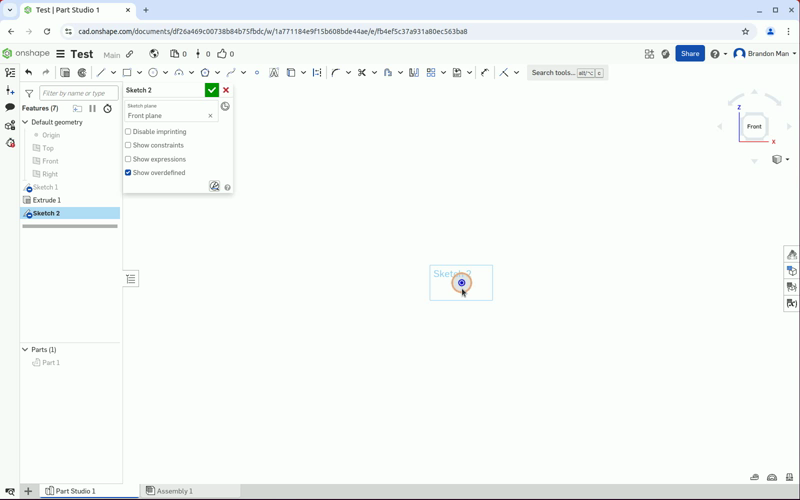
scroll(6)
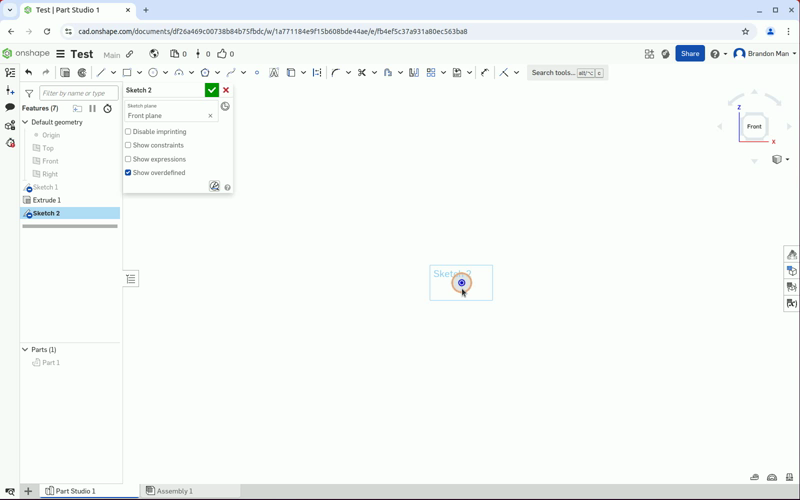
scroll(6)
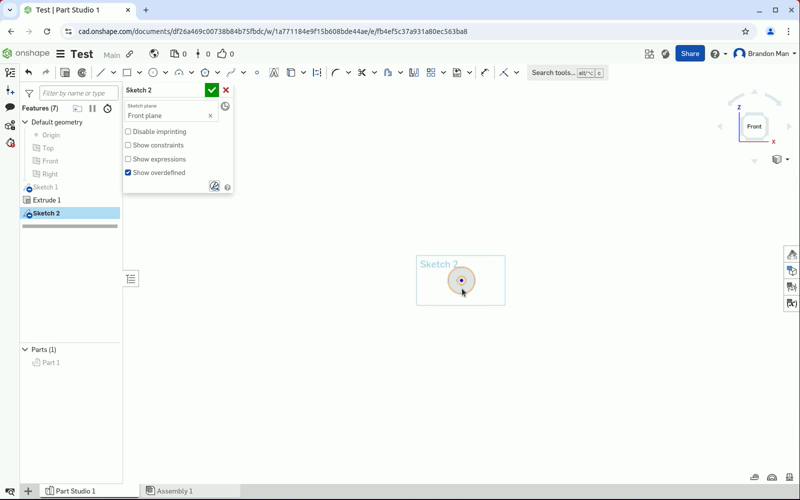
scroll(6)
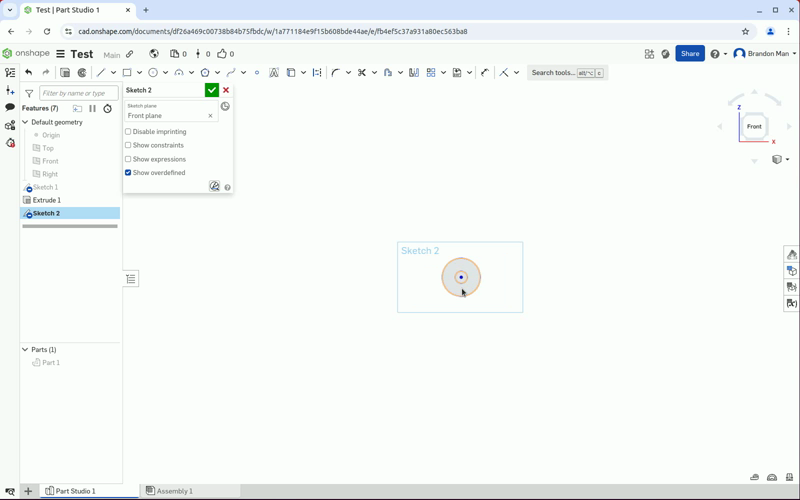
scroll(6)
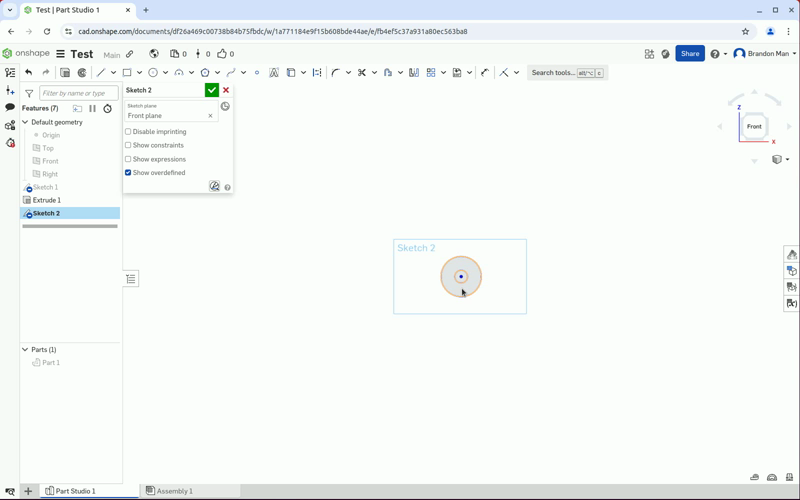
scroll(6)
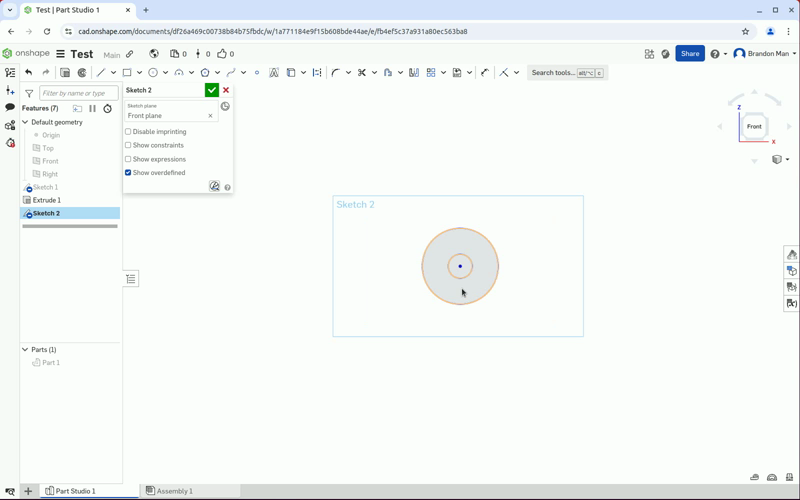
scroll(6)
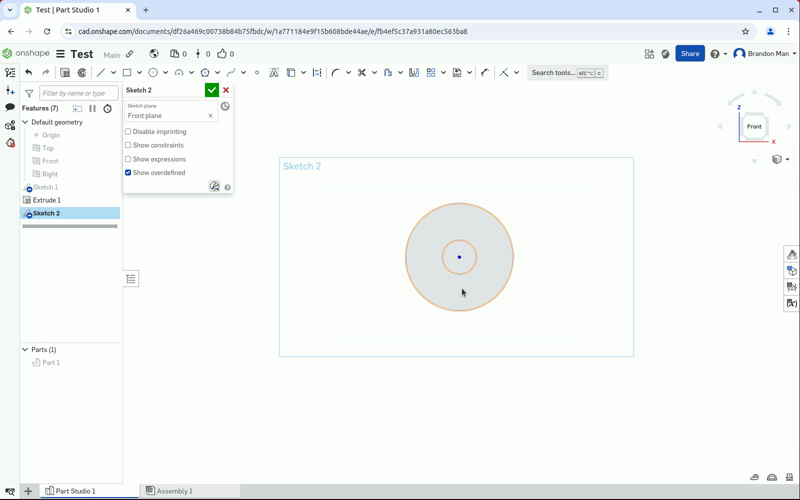
scroll(6)
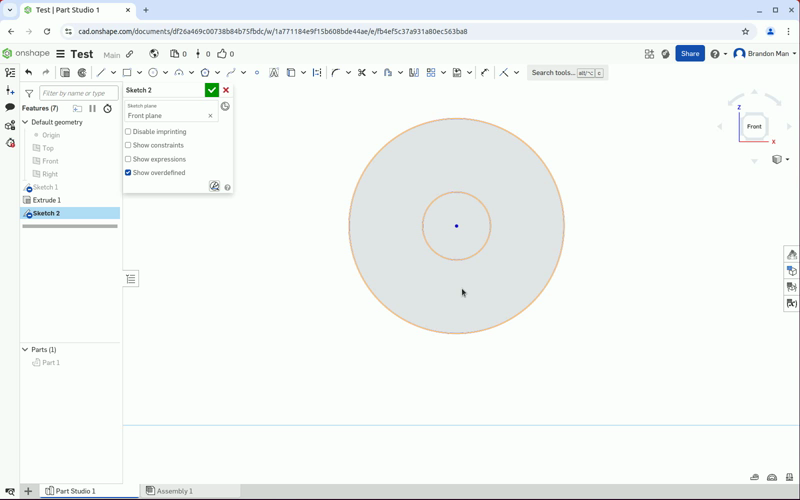
click(462, 288)
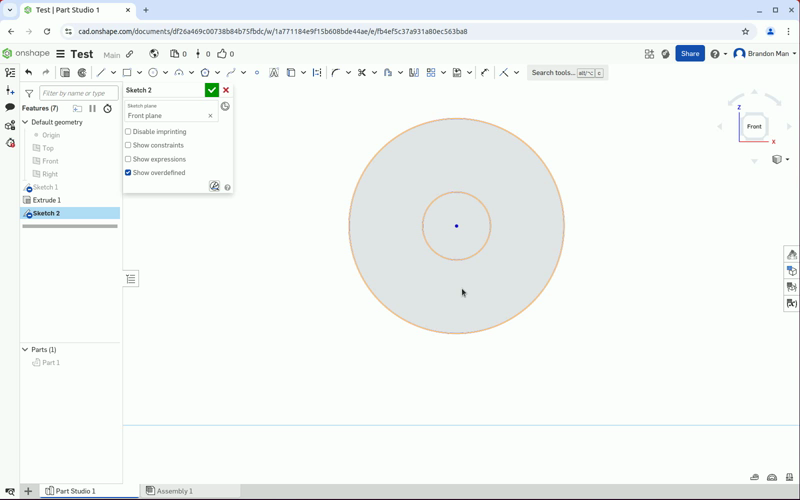
scroll(-6)
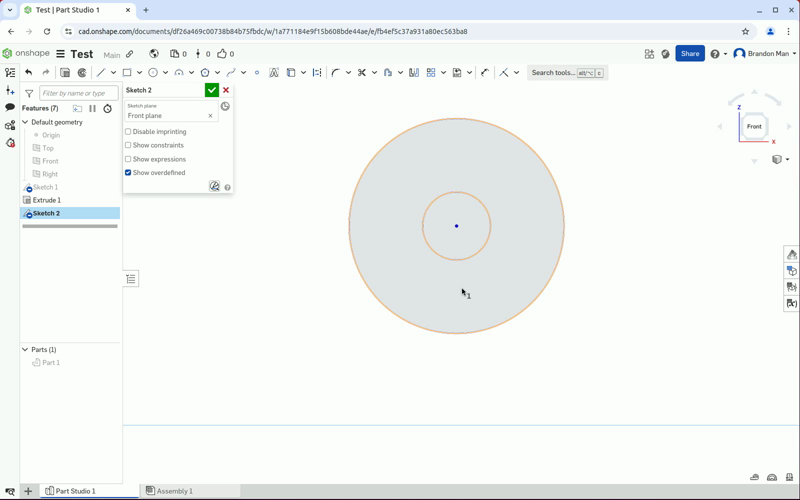
scroll(-6)
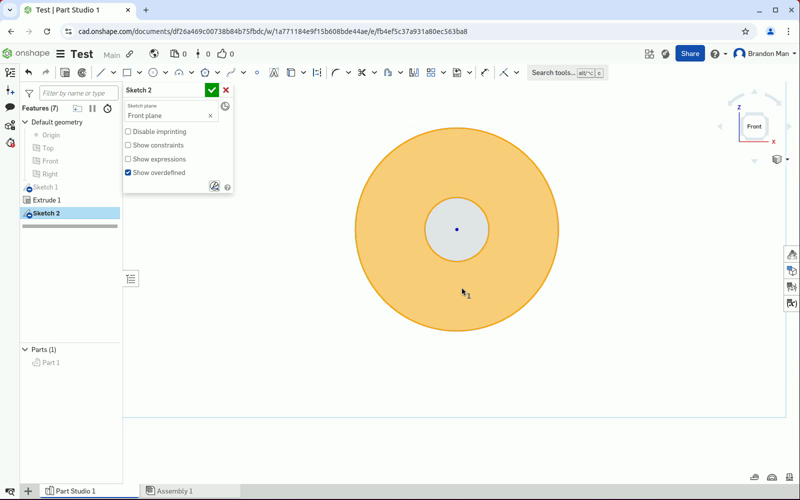
scroll(-6)
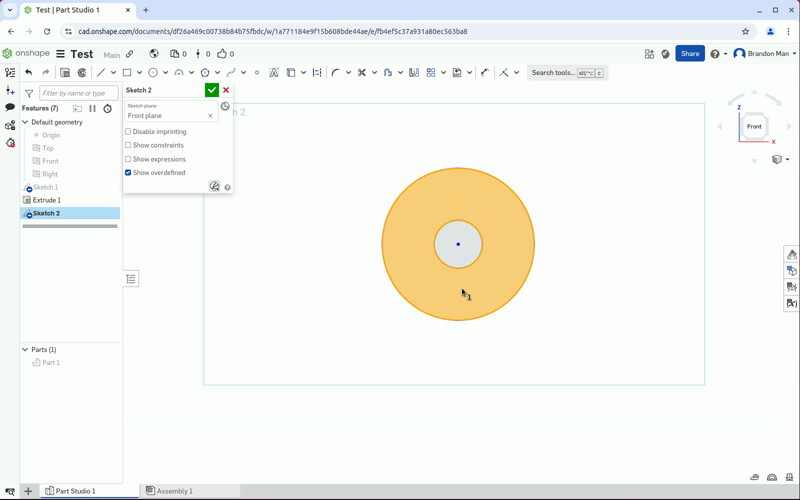
scroll(-6)
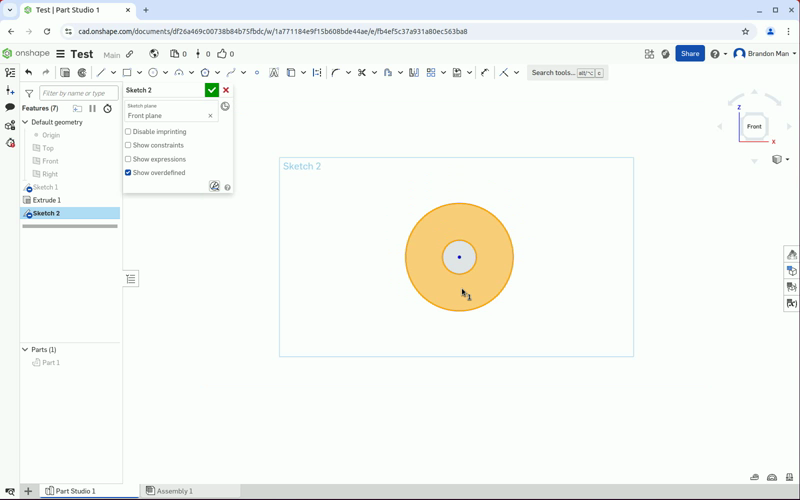
scroll(-6)
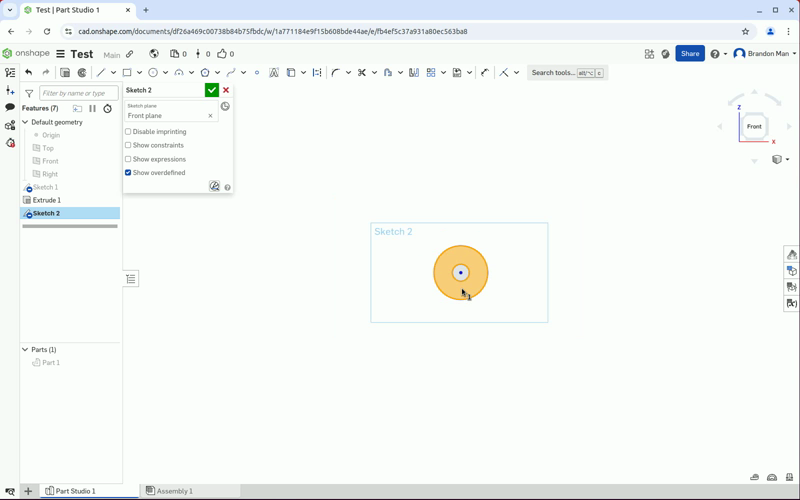
scroll(-6)
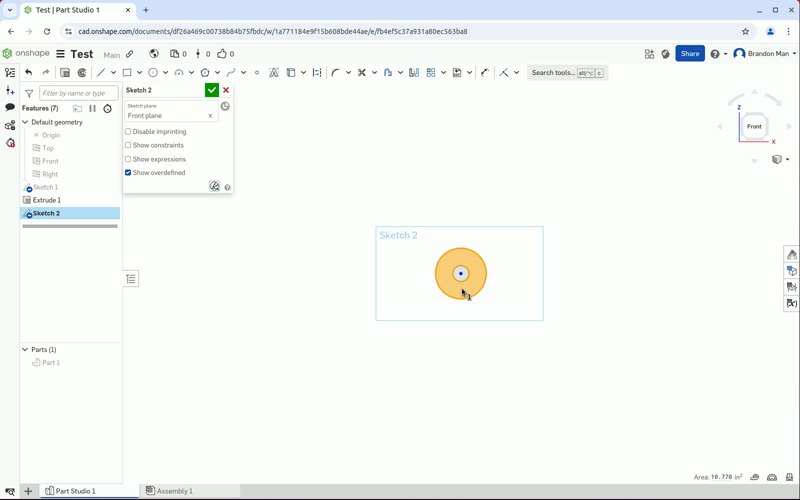
scroll(-6)
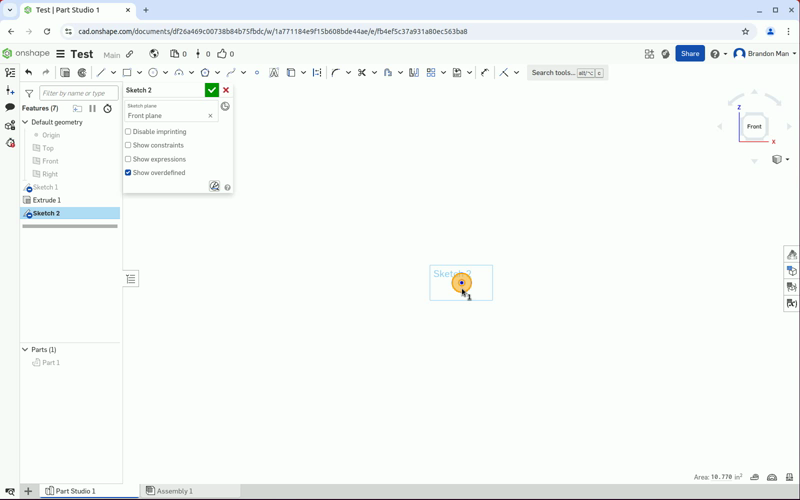
mouse_move(73, 352)
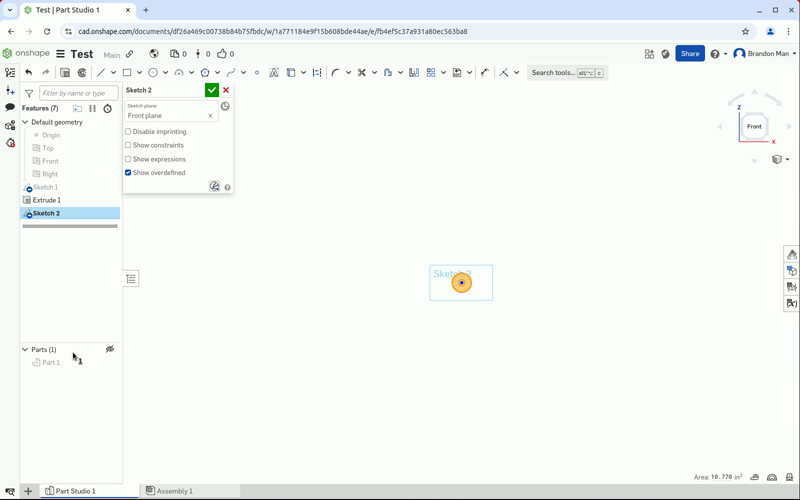
key(shift+y)
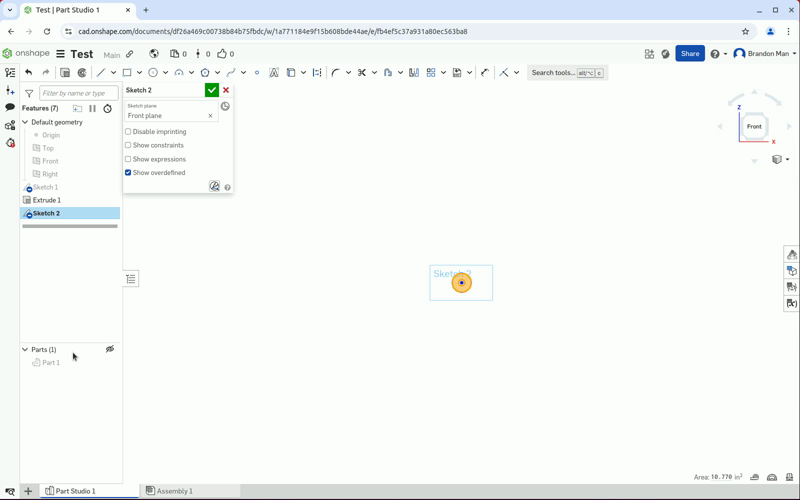
key(shift+e)
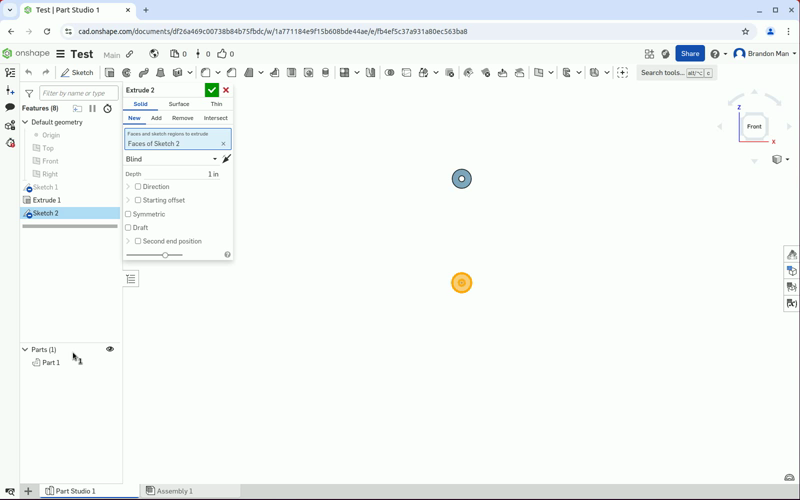
mouse_move(143, 106)
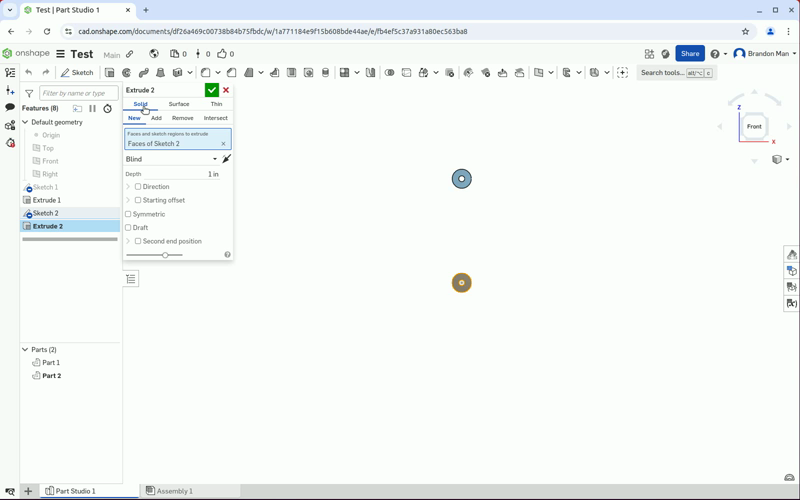
click(143, 106)
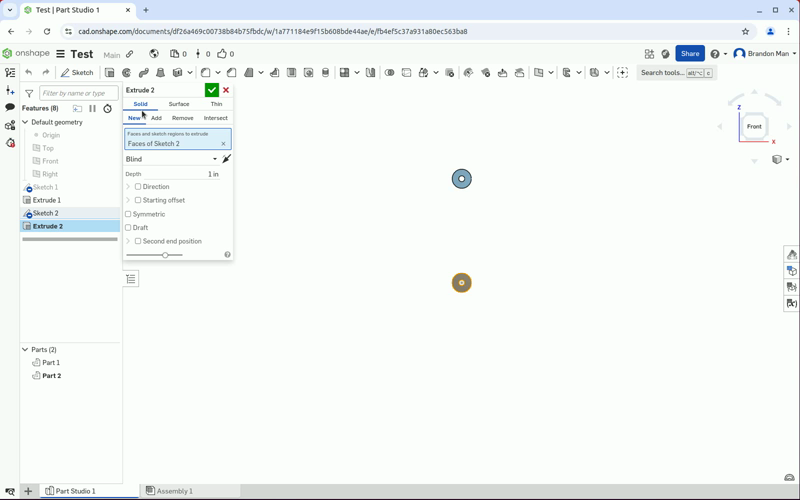
mouse_move(137, 120)
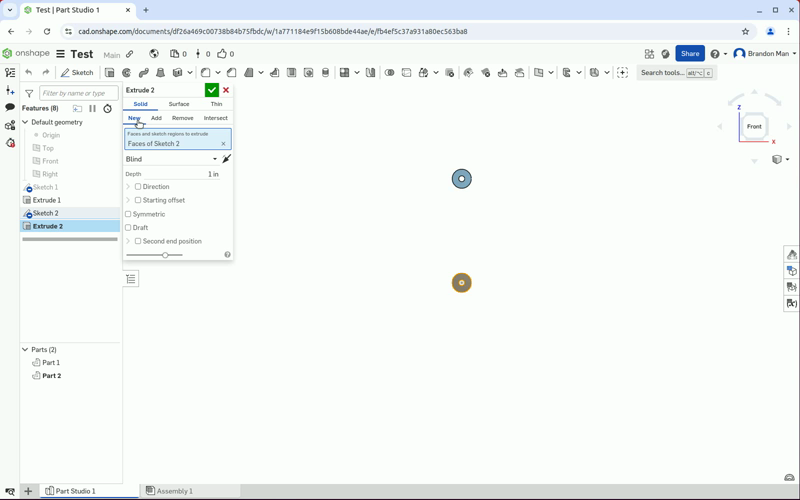
click(137, 120)
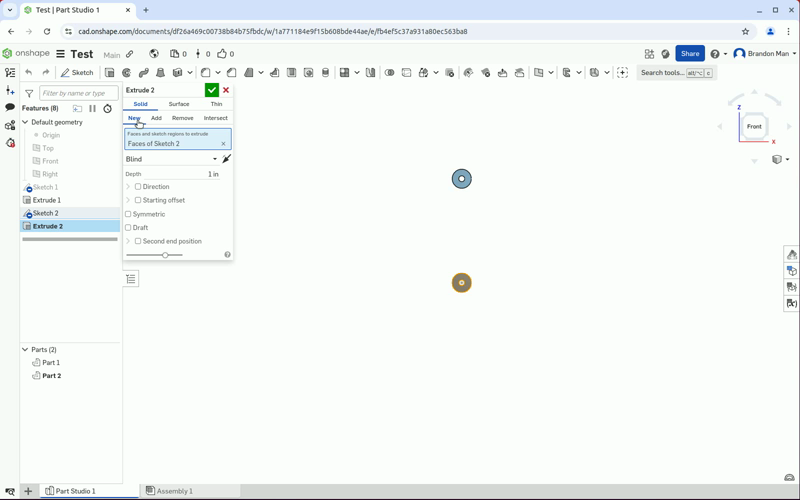
key(tab, 4)
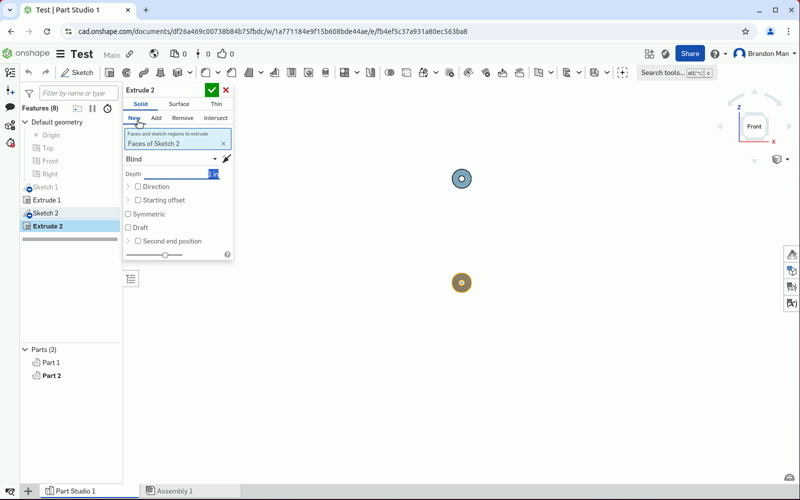
text(0.481)
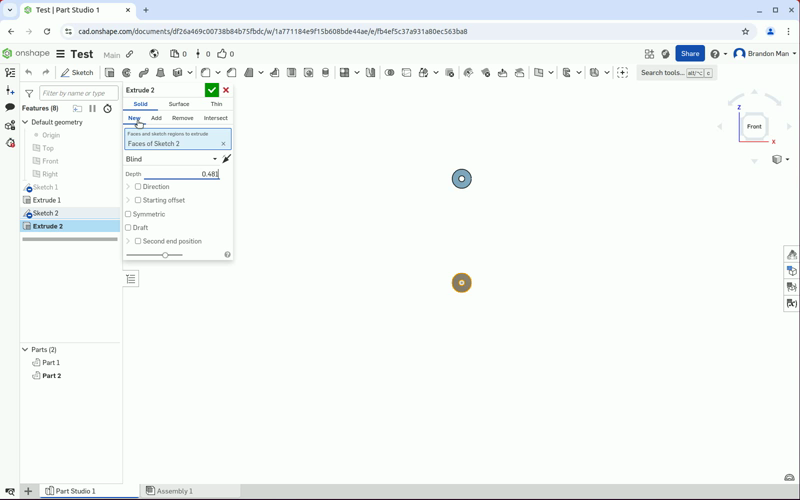
key(enter)
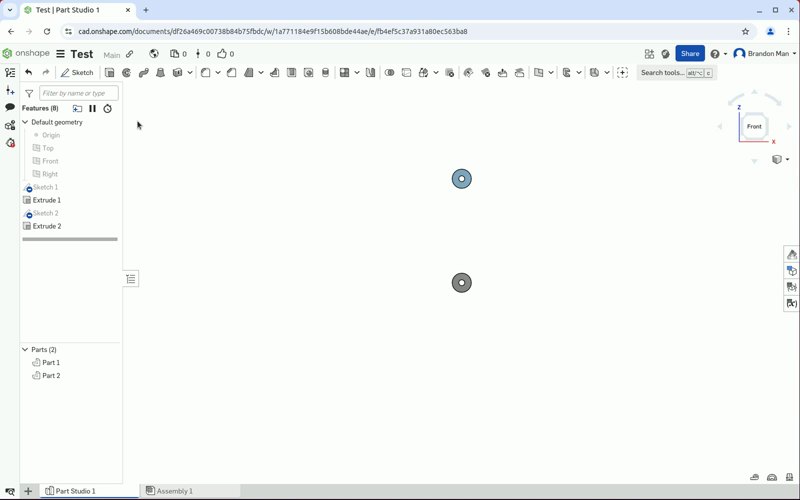
key(shift+h)
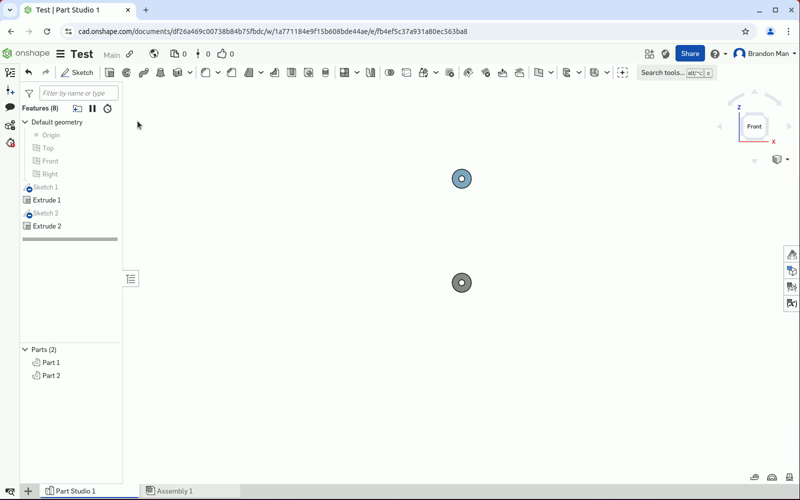
key(shift+h)
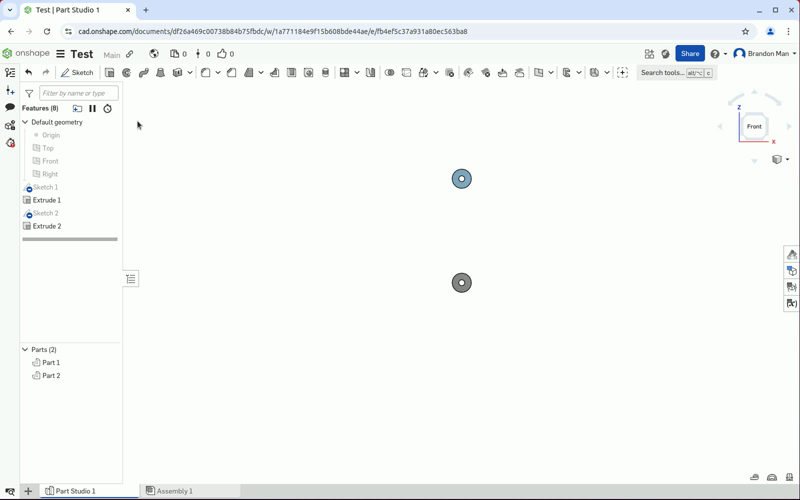
mouse_move(73, 189)
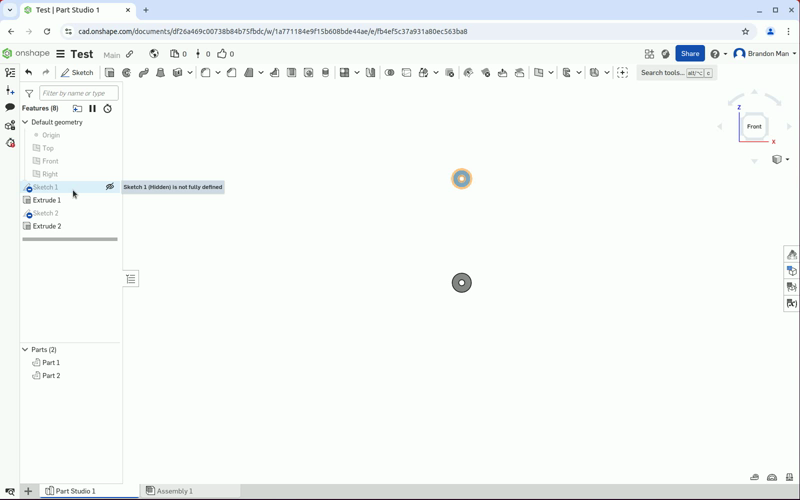
click(73, 189)
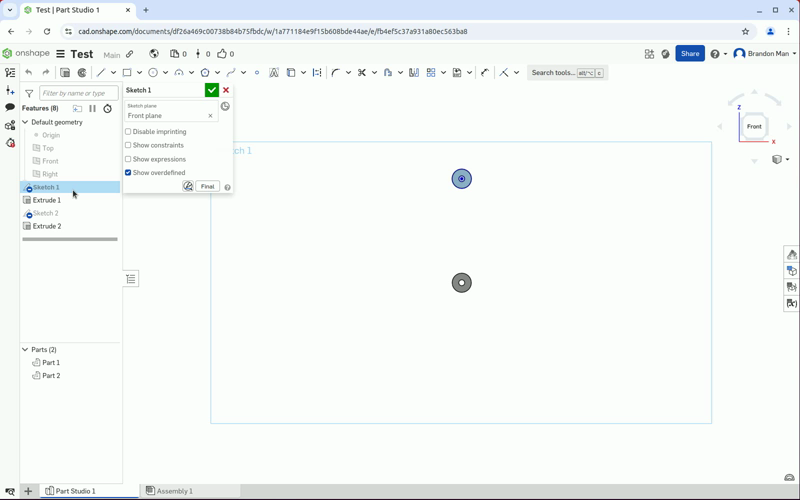
mouse_move(229, 92)
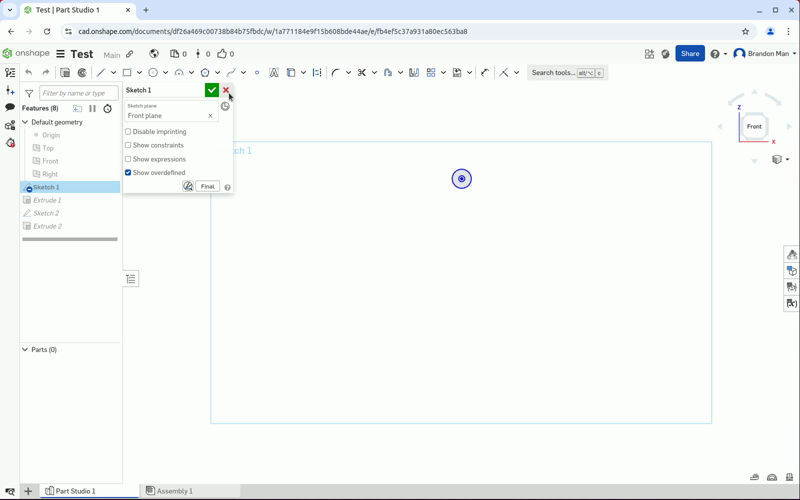
click(229, 92)
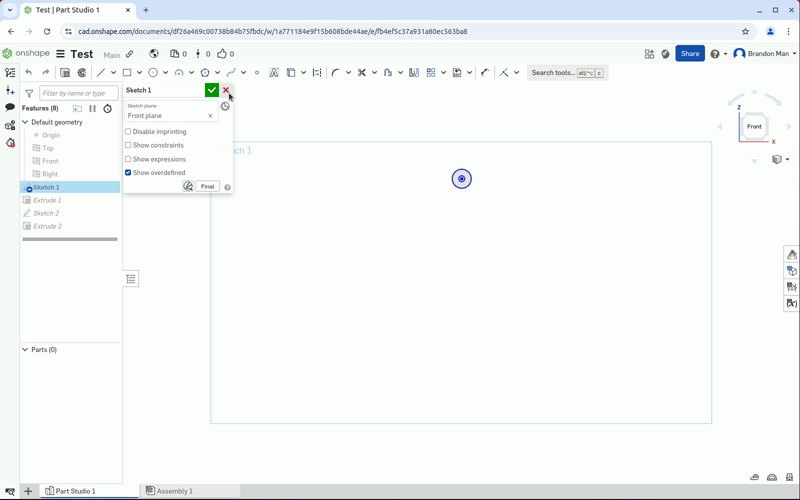
key(shift+s)
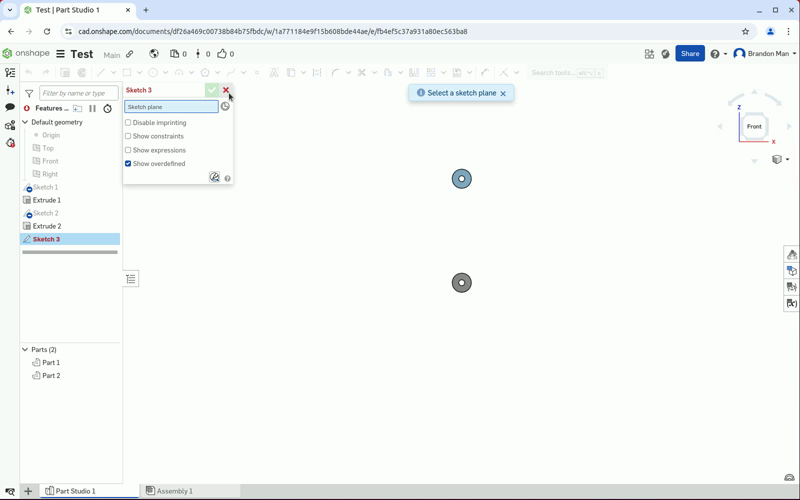
mouse_move(73, 163)
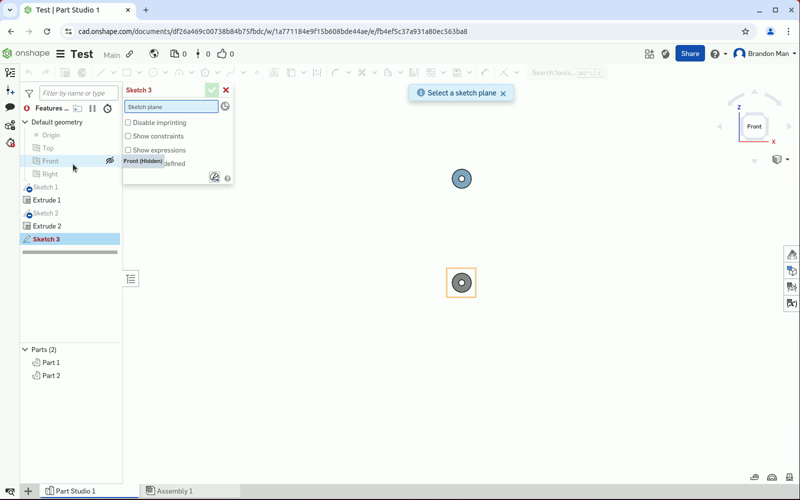
click(73, 163)
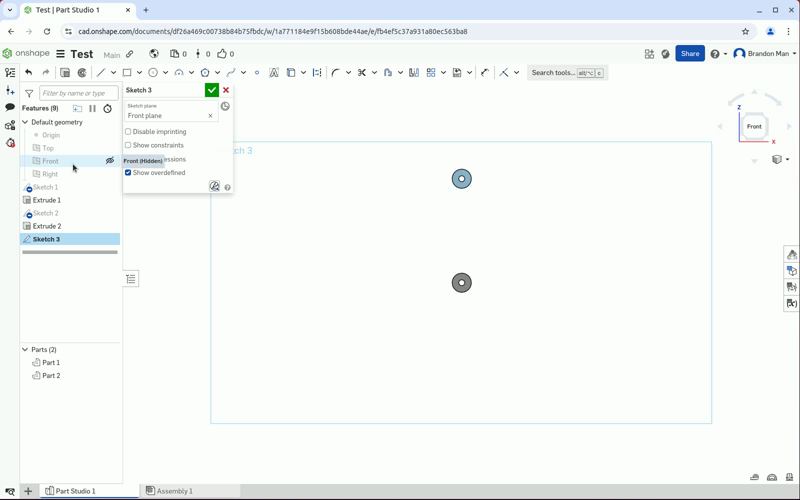
mouse_move(73, 352)
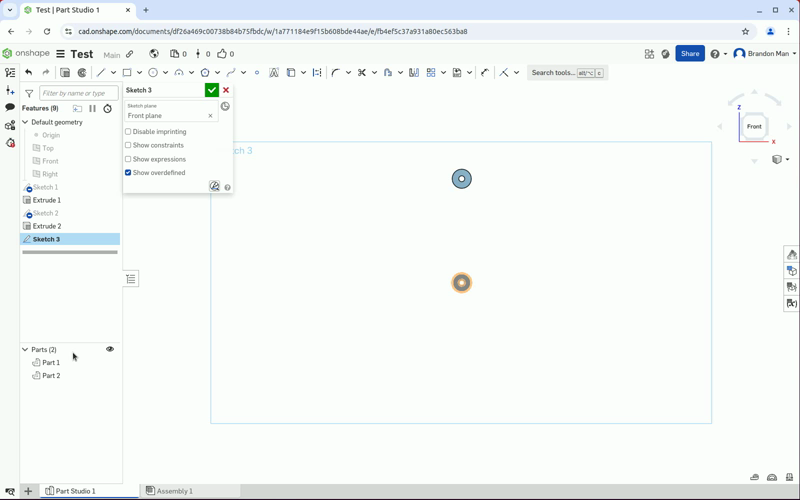
key(y)
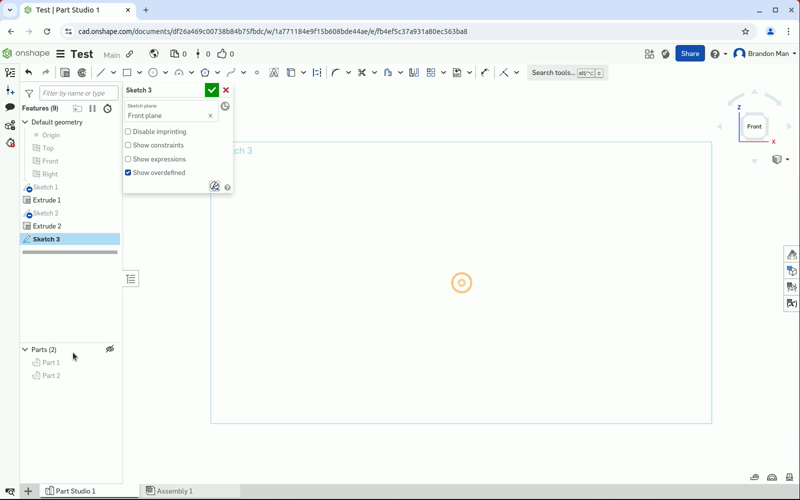
key(c)
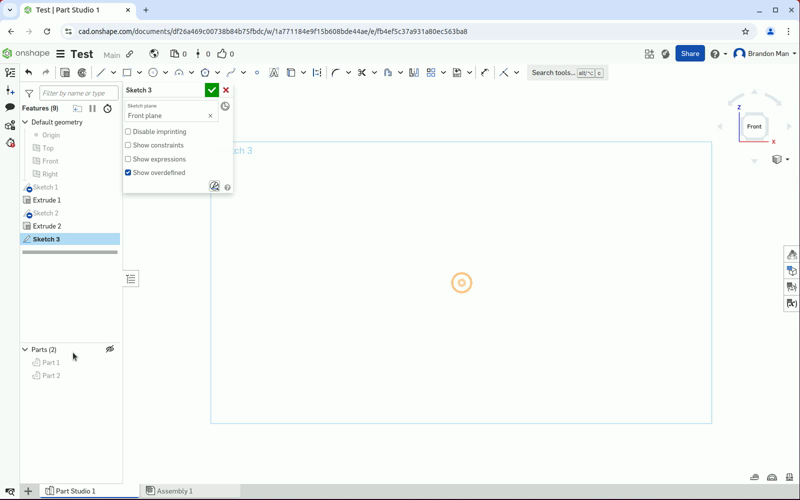
key_down(shift)
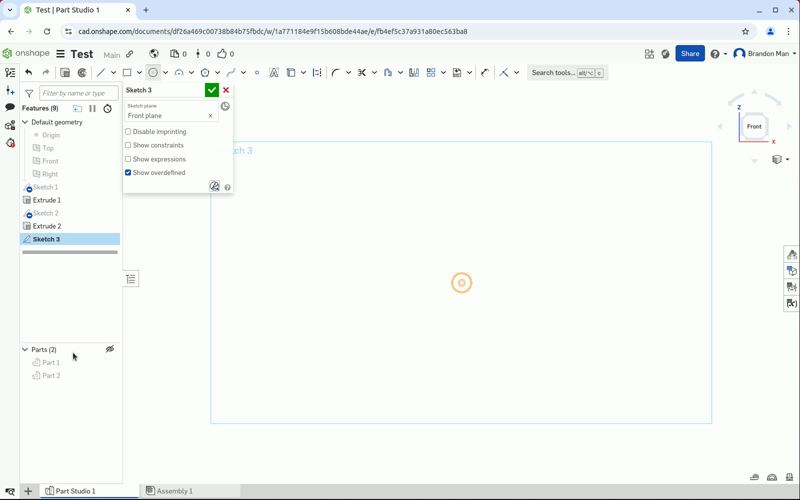
mouse_move(501, 282)
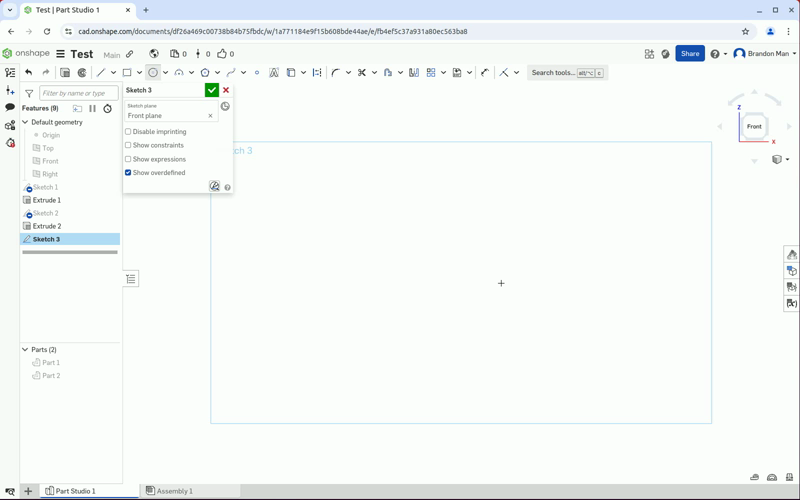
click(501, 282)
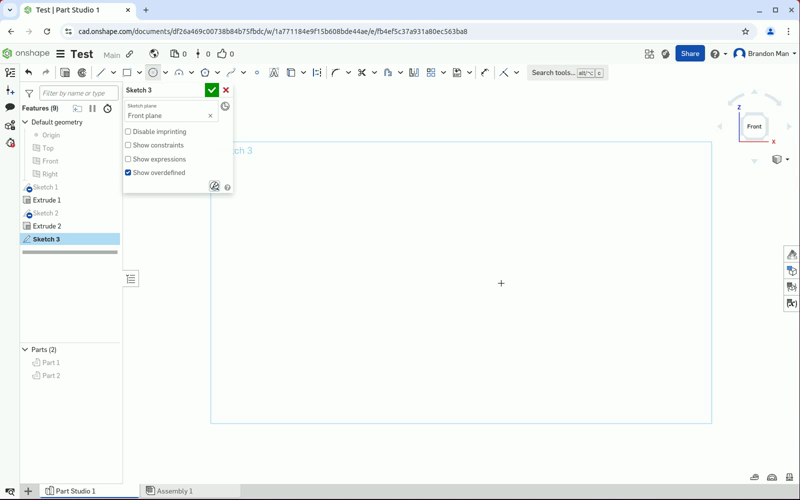
key_up(shift)
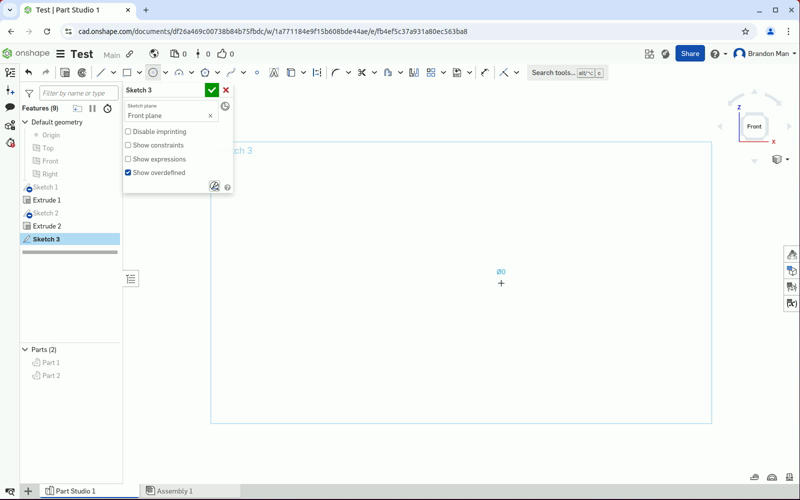
mouse_move(508, 282)
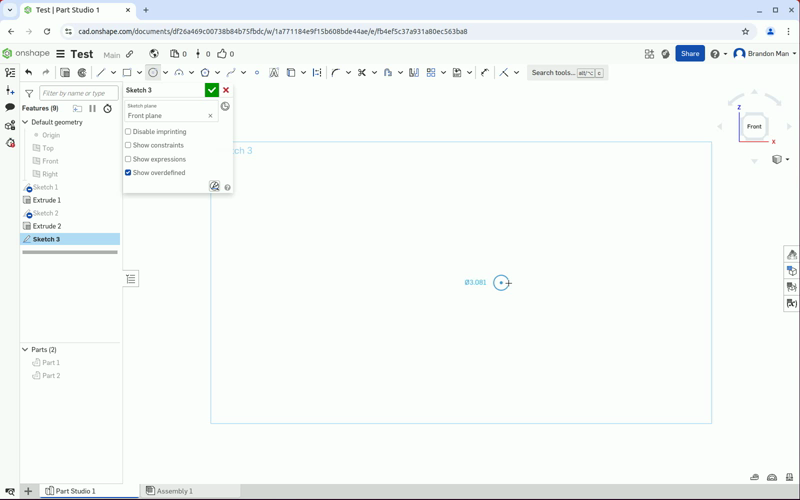
click(508, 282)
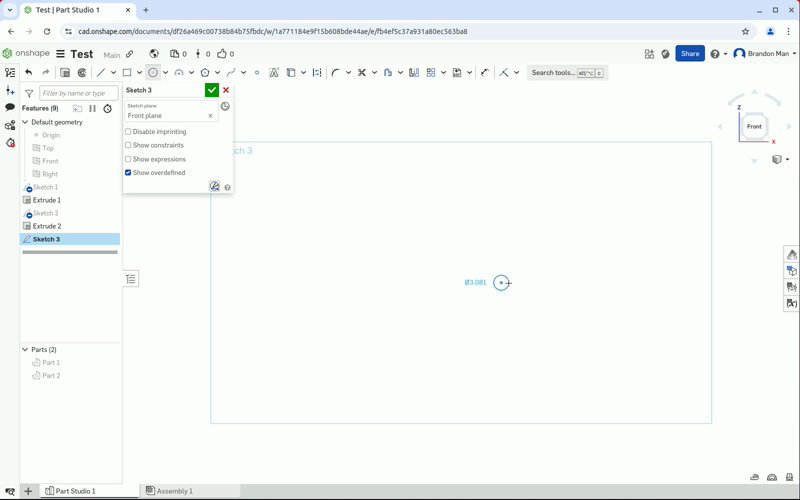
key(esc)
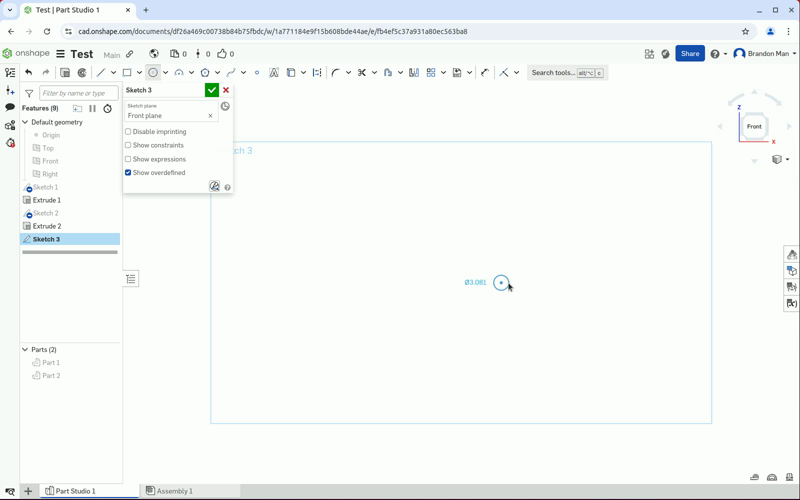
key(c)
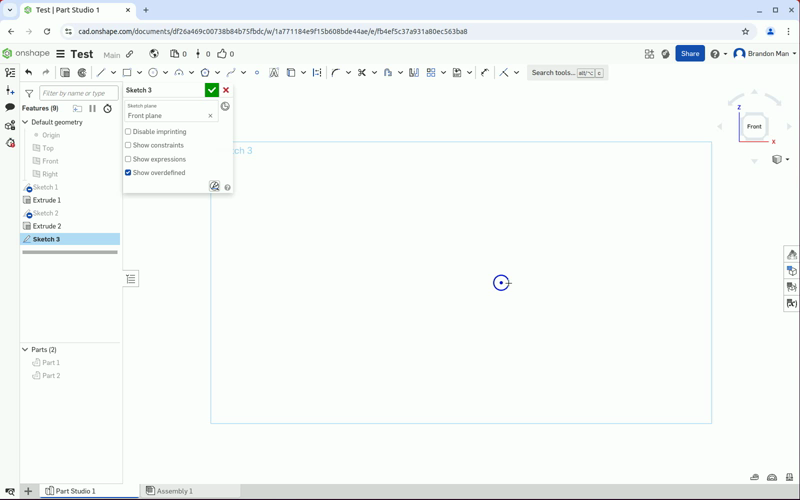
key_down(shift)
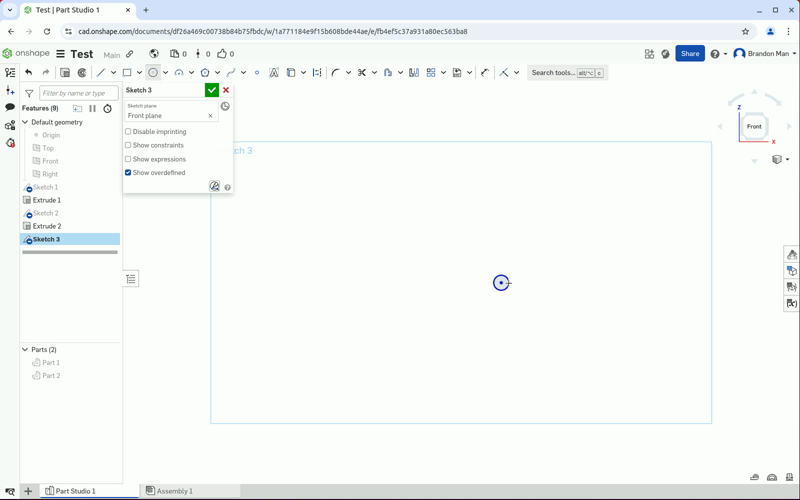
mouse_move(501, 282)
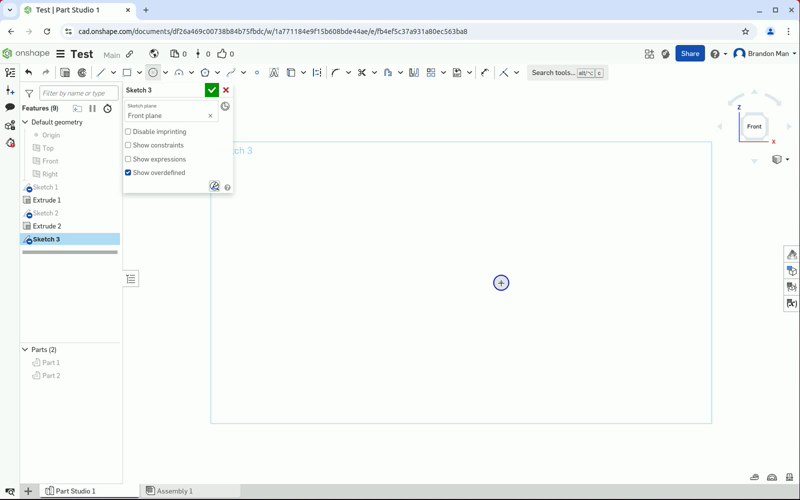
click(501, 282)
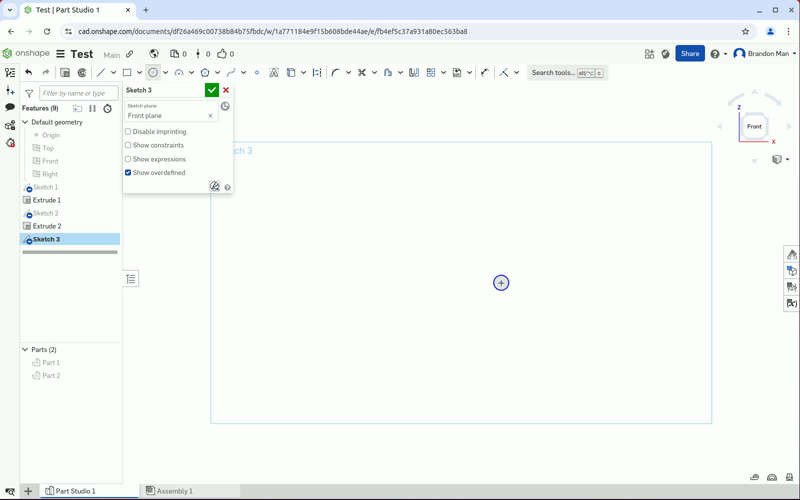
key_up(shift)
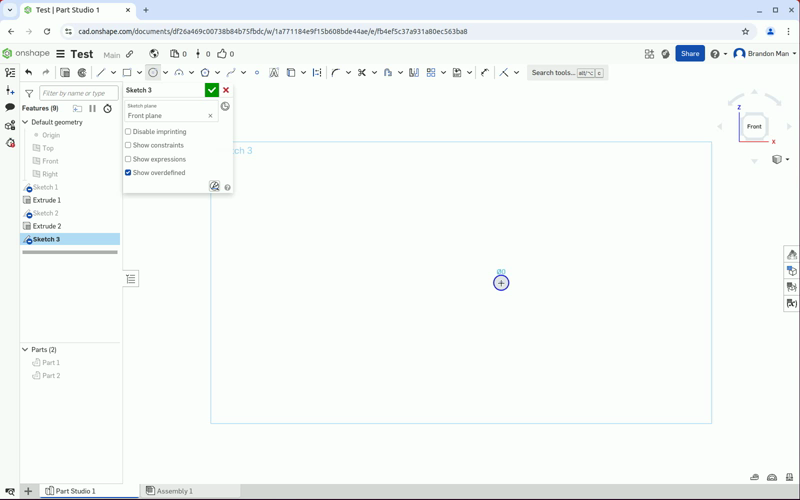
mouse_move(504, 282)
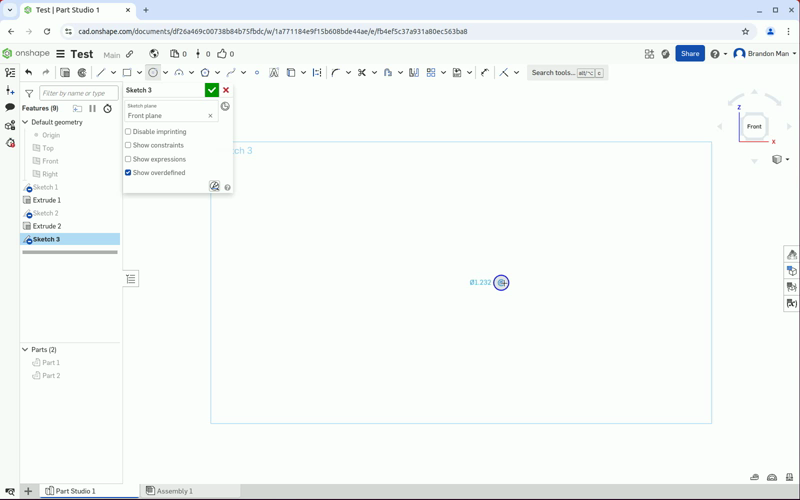
scroll(6)
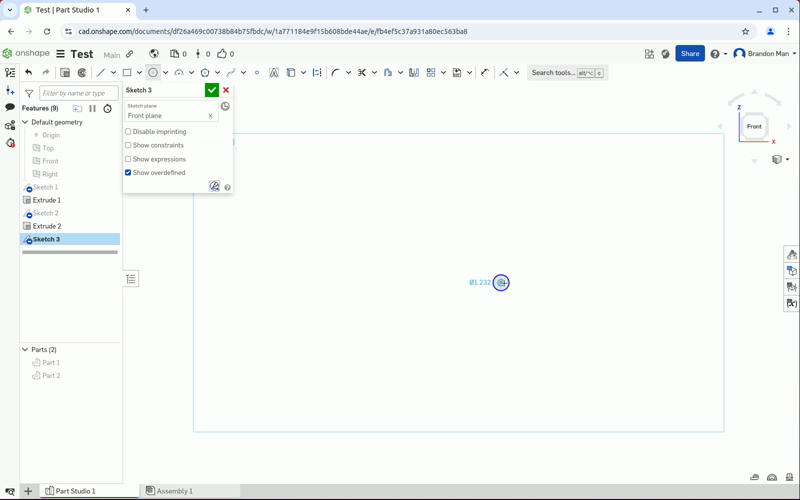
scroll(6)
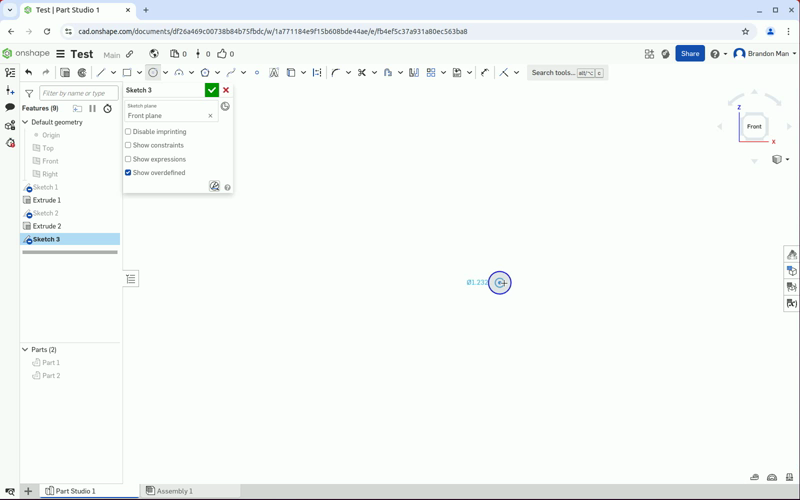
scroll(6)
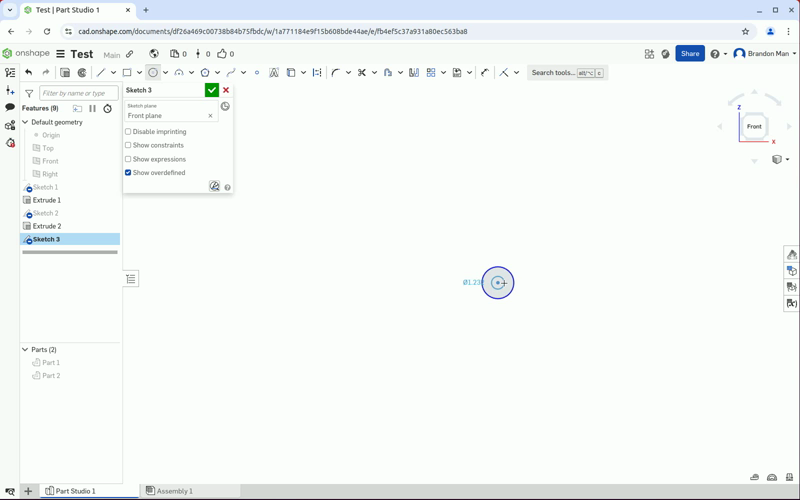
scroll(6)
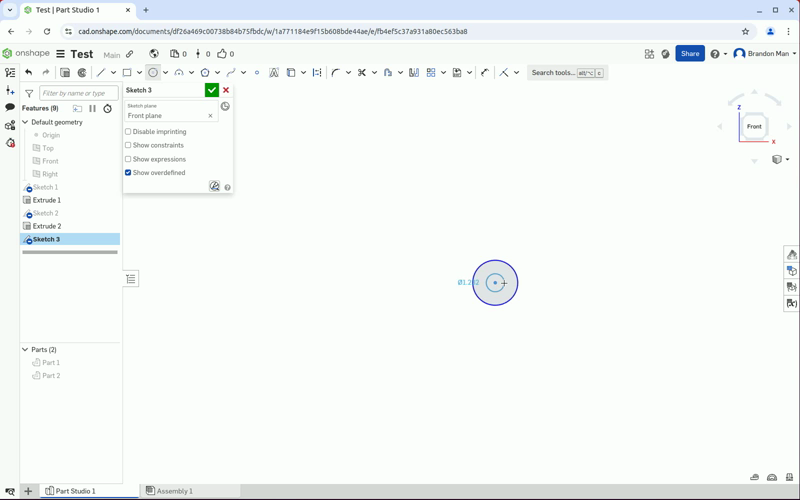
scroll(6)
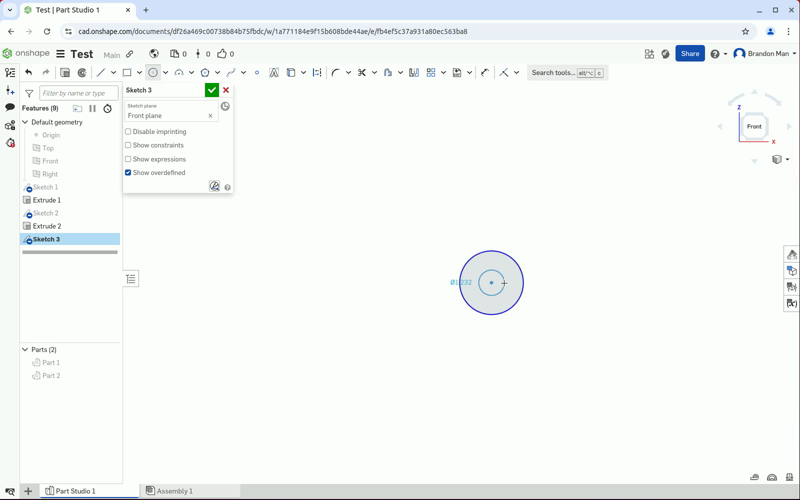
scroll(6)
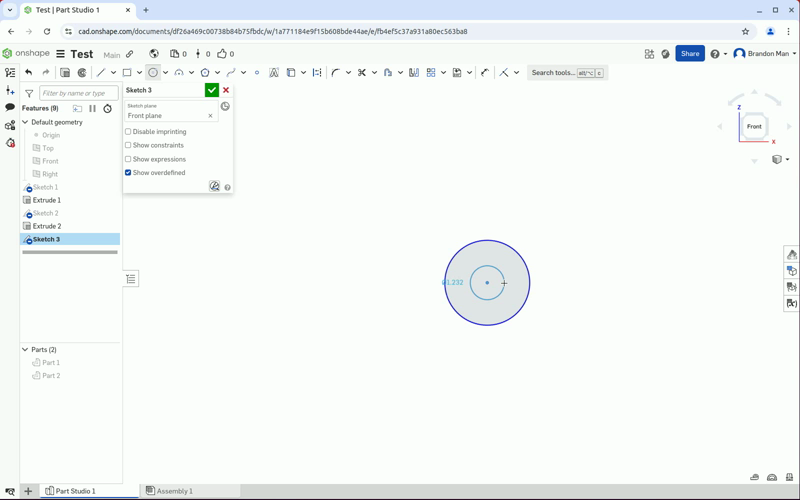
scroll(6)
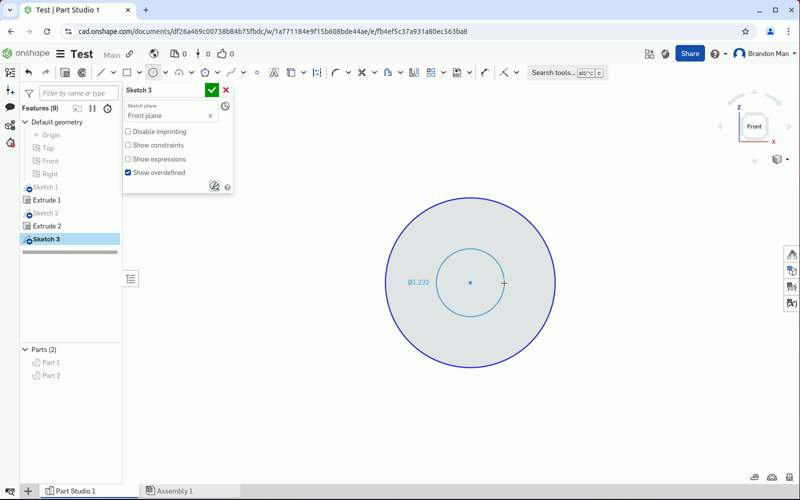
click(504, 282)
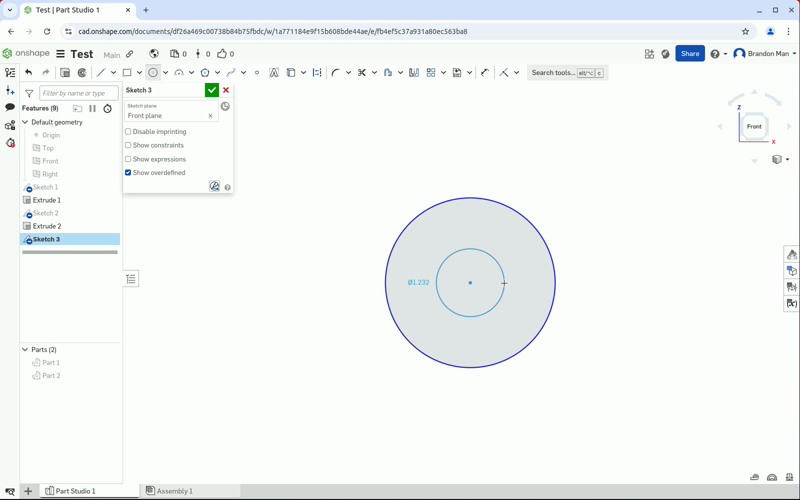
scroll(-6)
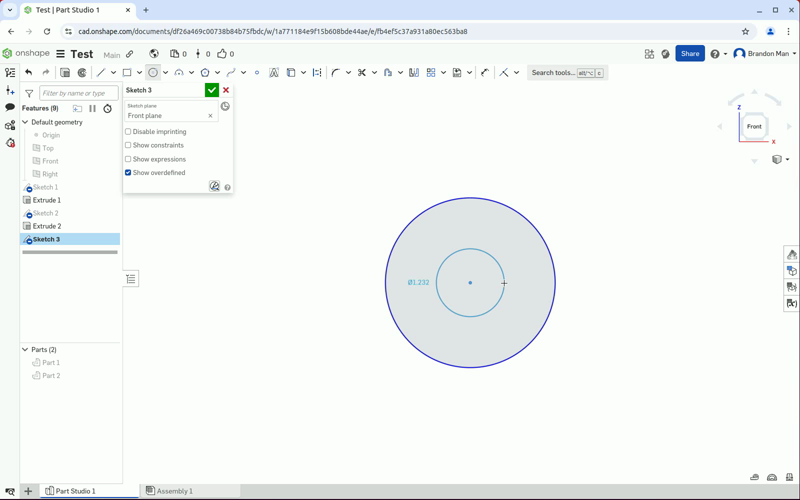
scroll(-6)
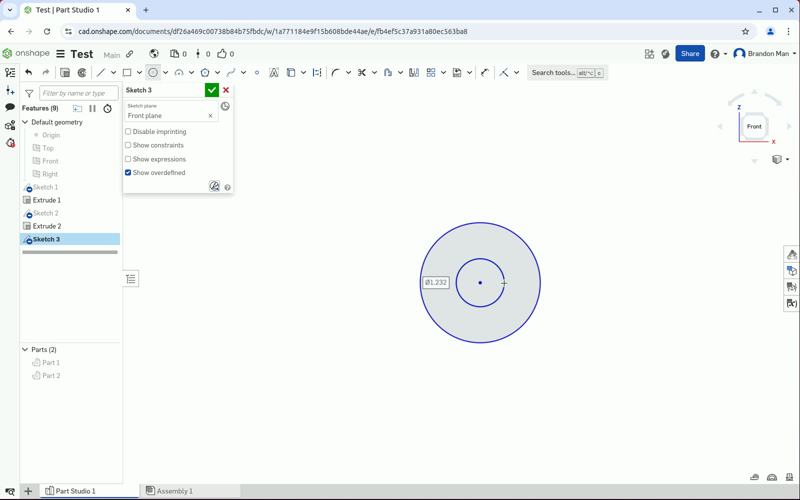
scroll(-6)
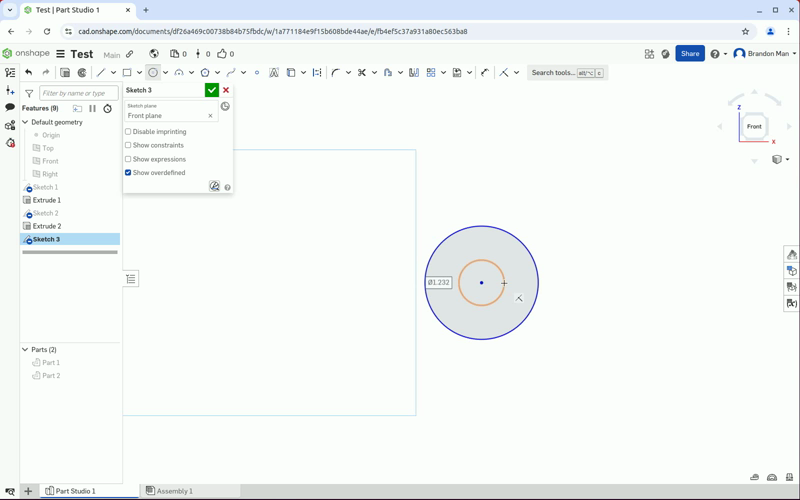
scroll(-6)
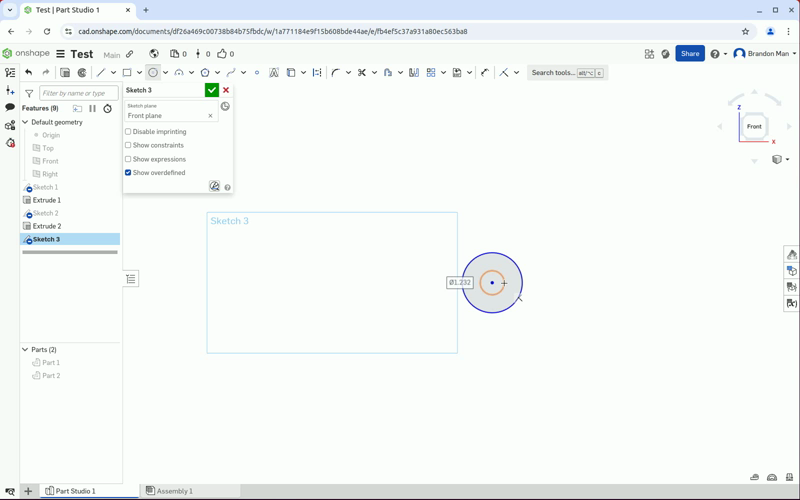
scroll(-6)
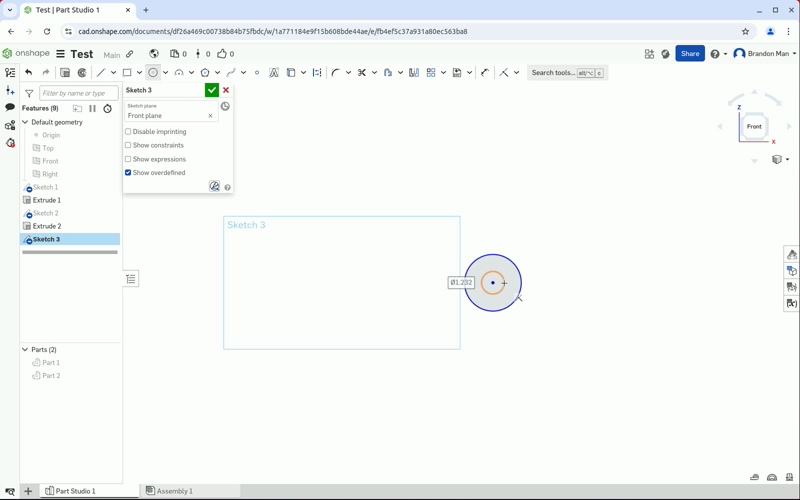
scroll(-6)
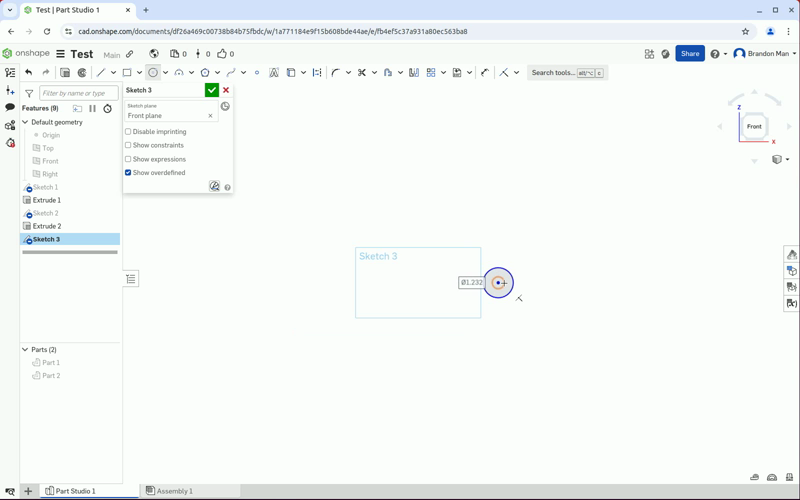
scroll(-6)
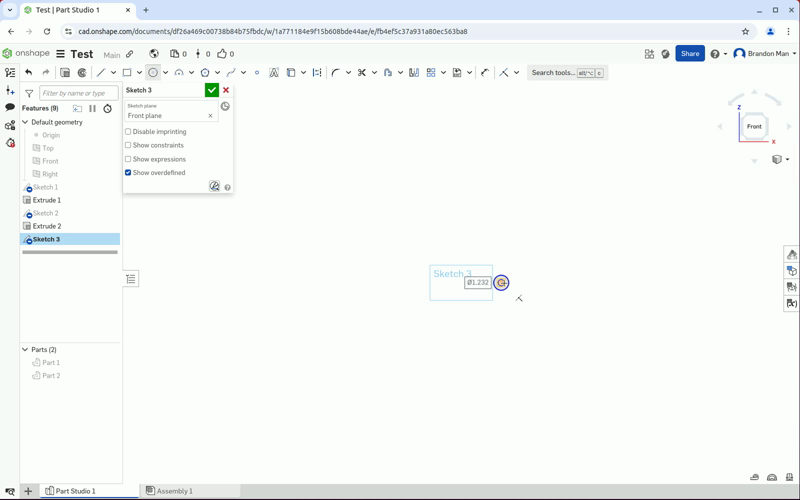
key(esc)
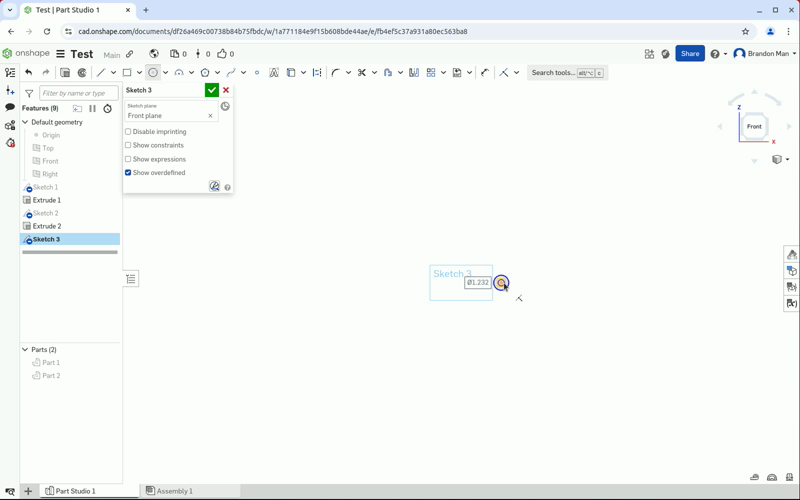
mouse_move(498, 276)
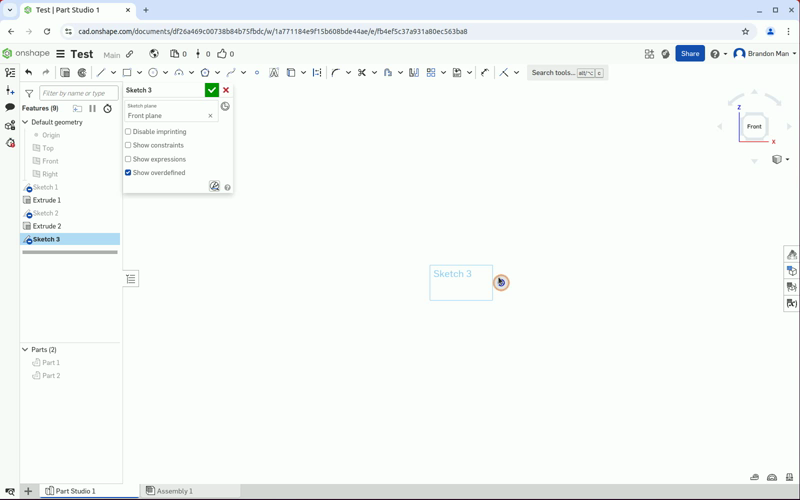
scroll(6)
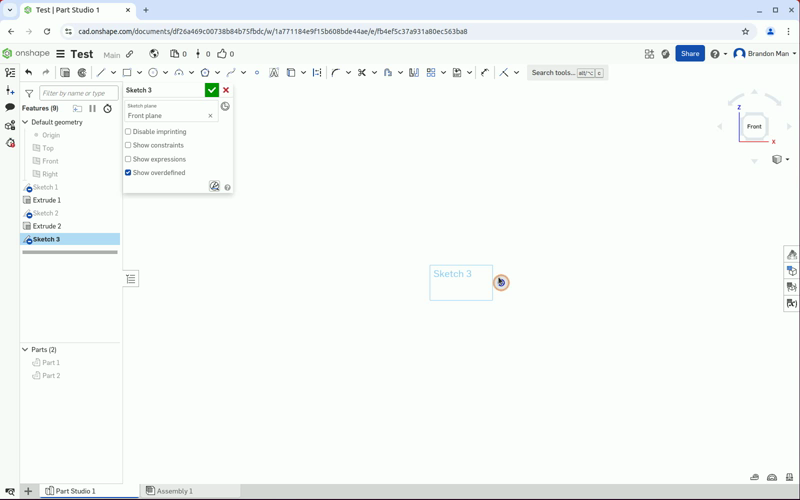
scroll(6)
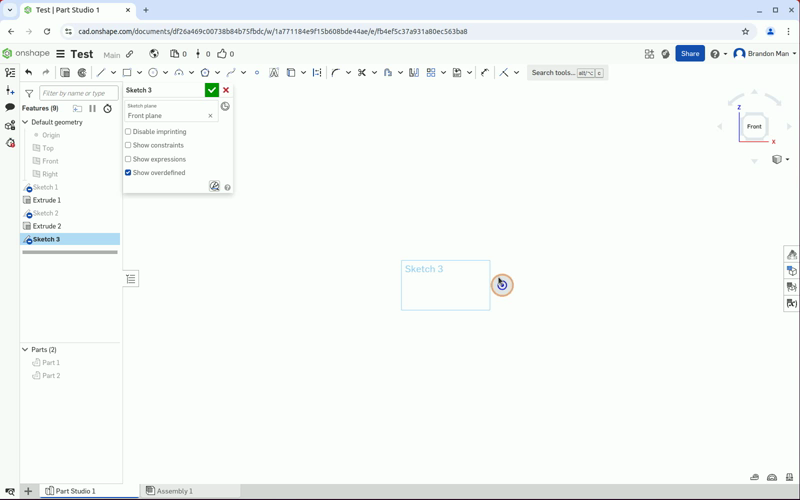
scroll(6)
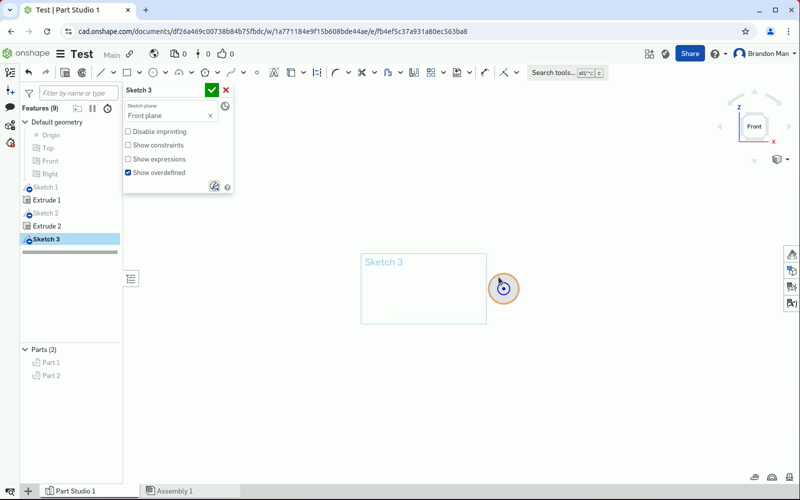
scroll(6)
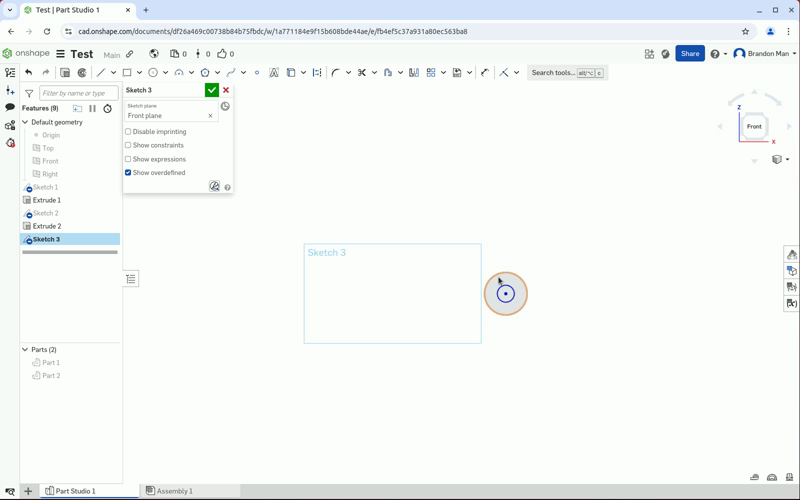
scroll(6)
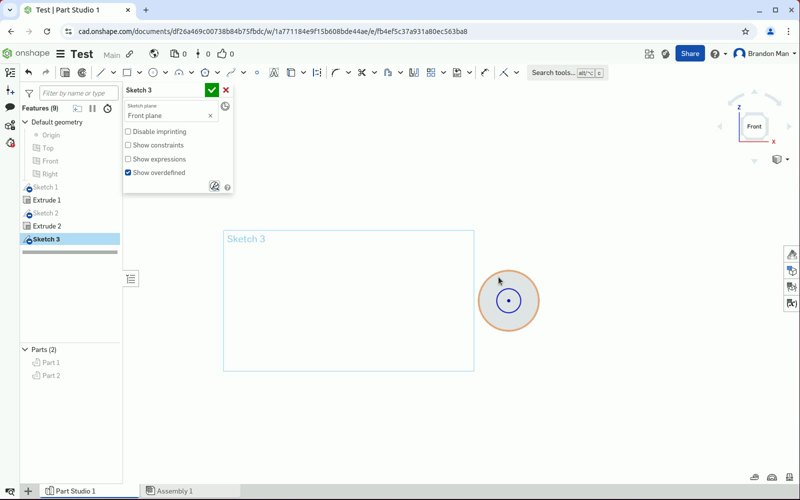
scroll(6)
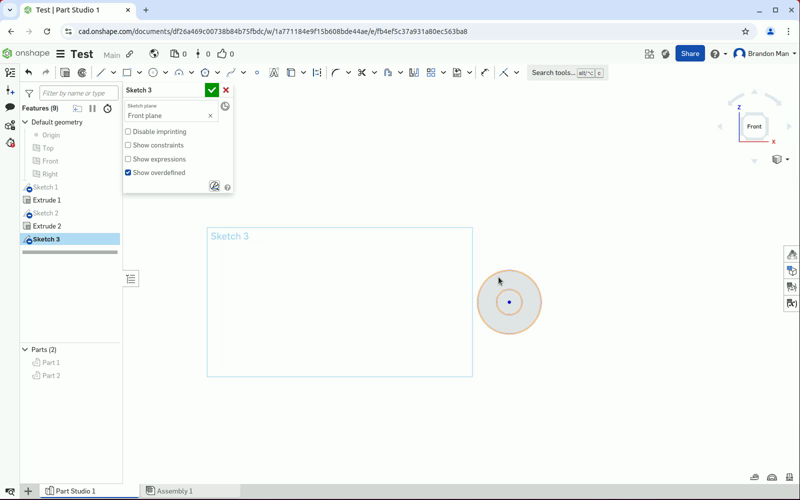
scroll(6)
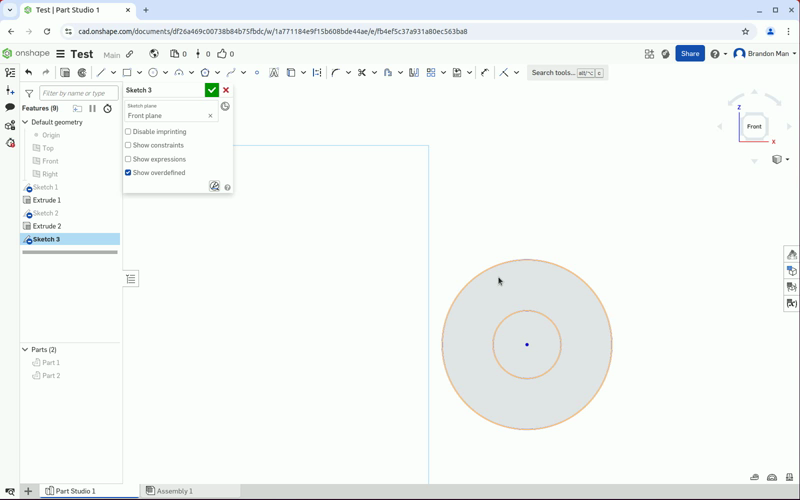
click(498, 276)
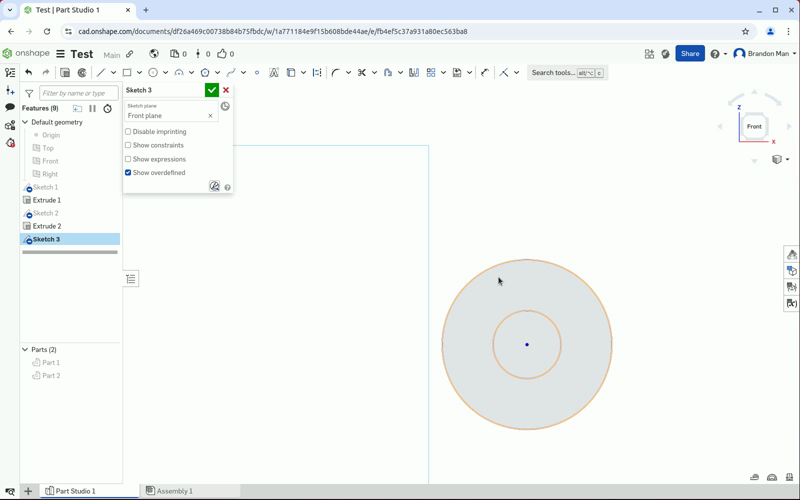
scroll(-6)
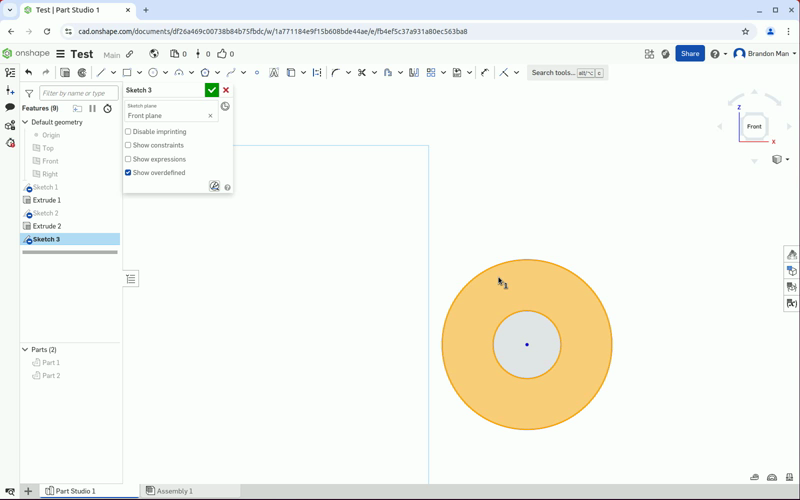
scroll(-6)
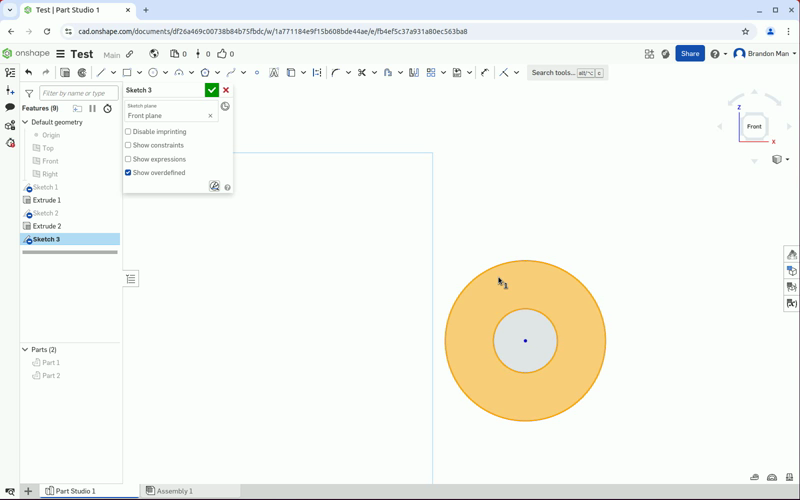
scroll(-6)
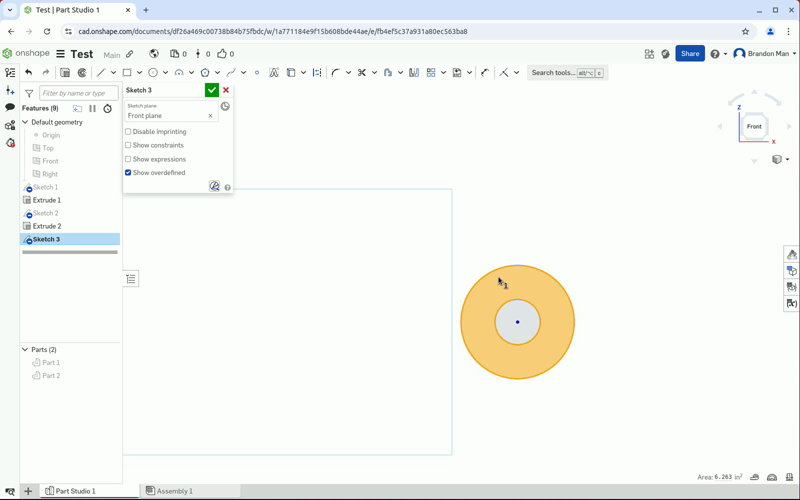
scroll(-6)
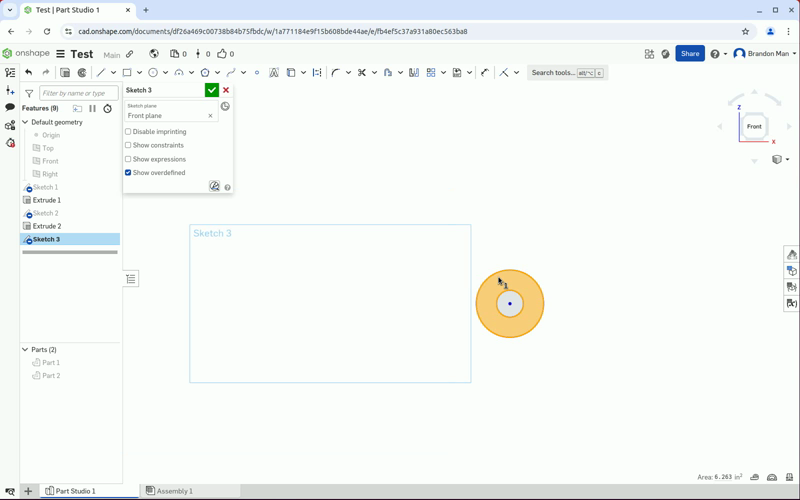
scroll(-6)
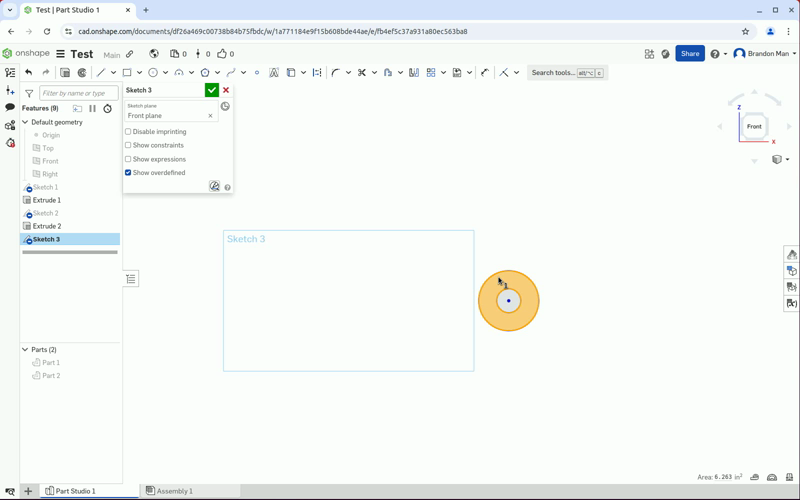
scroll(-6)
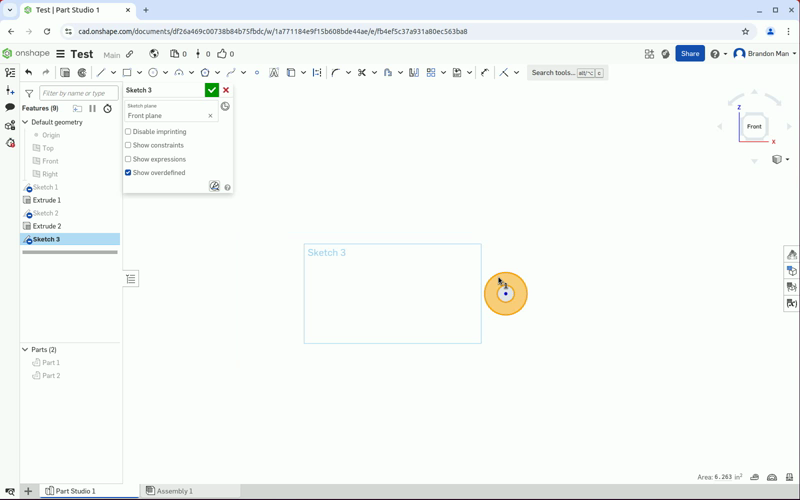
scroll(-6)
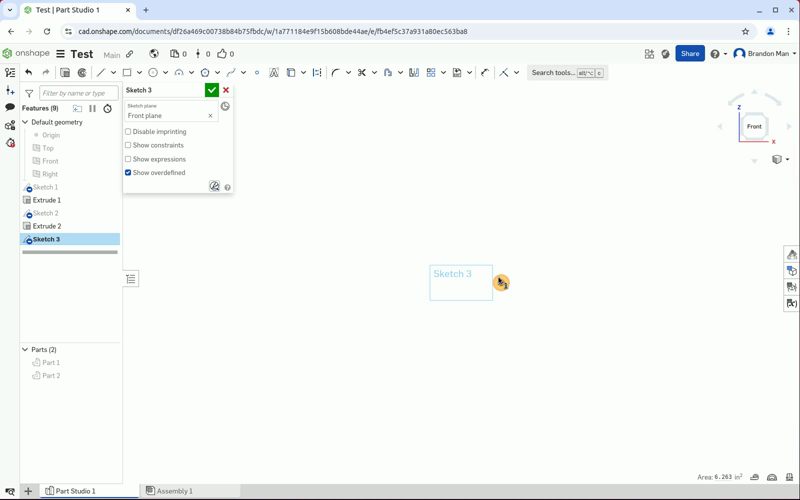
mouse_move(73, 352)
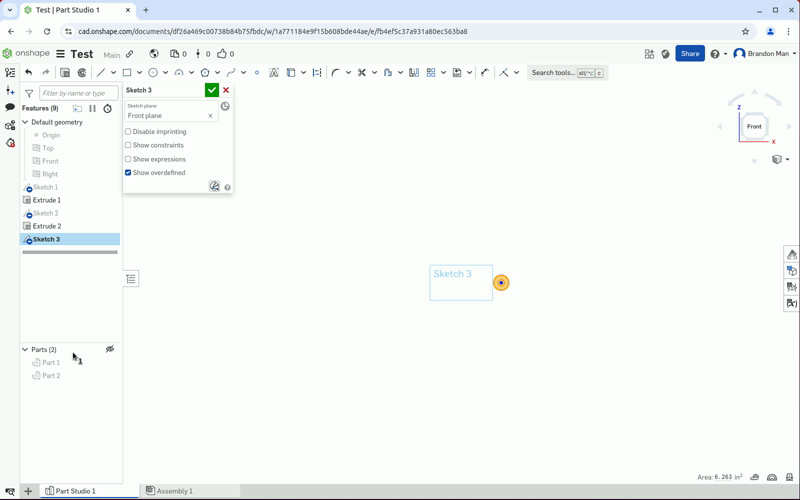
key(shift+y)
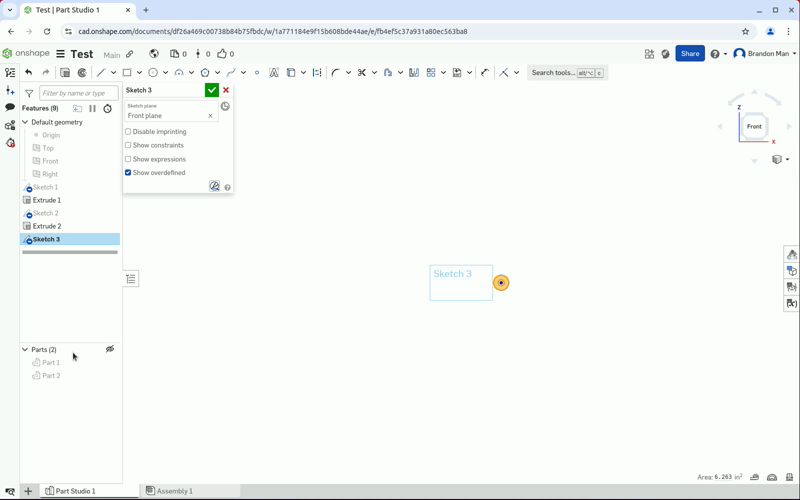
key(shift+e)
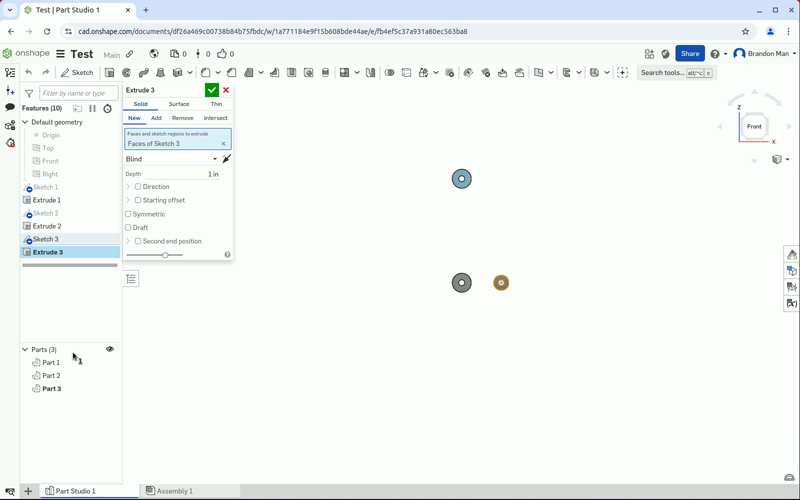
mouse_move(143, 106)
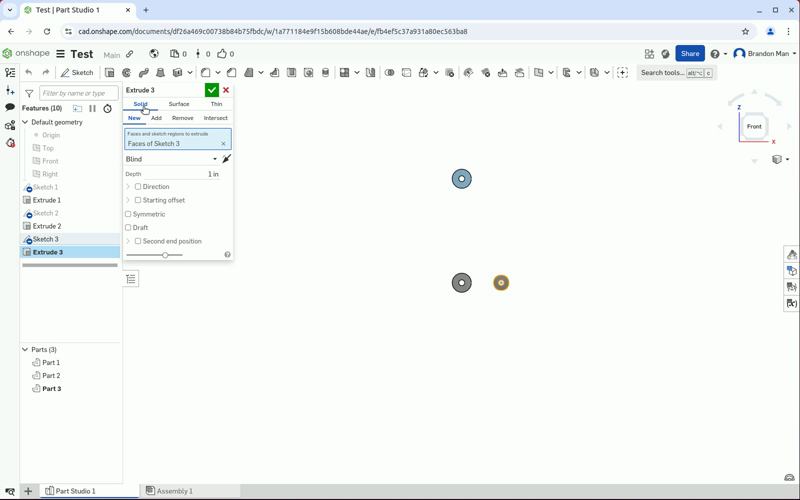
click(143, 106)
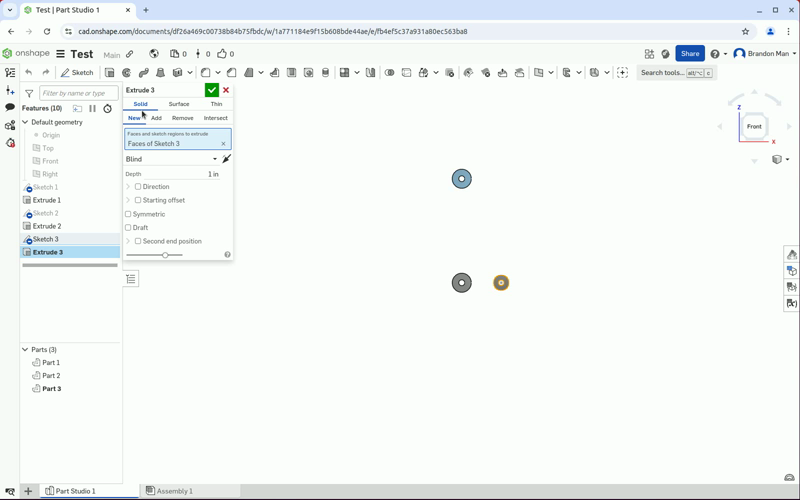
mouse_move(137, 120)
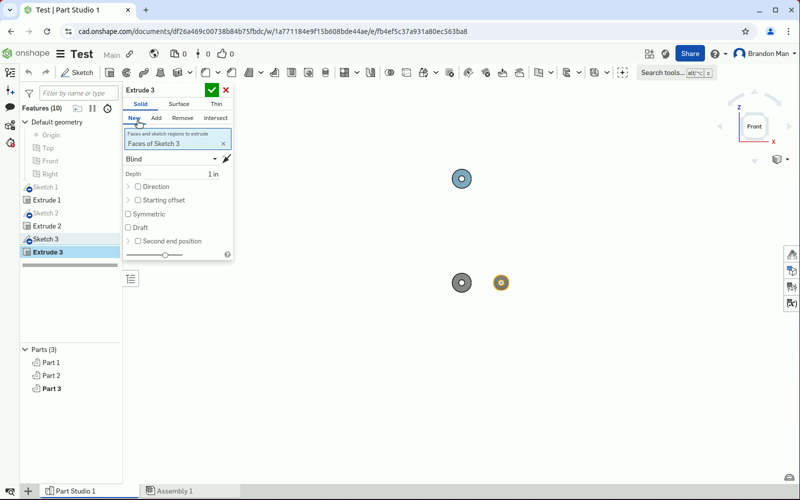
click(137, 120)
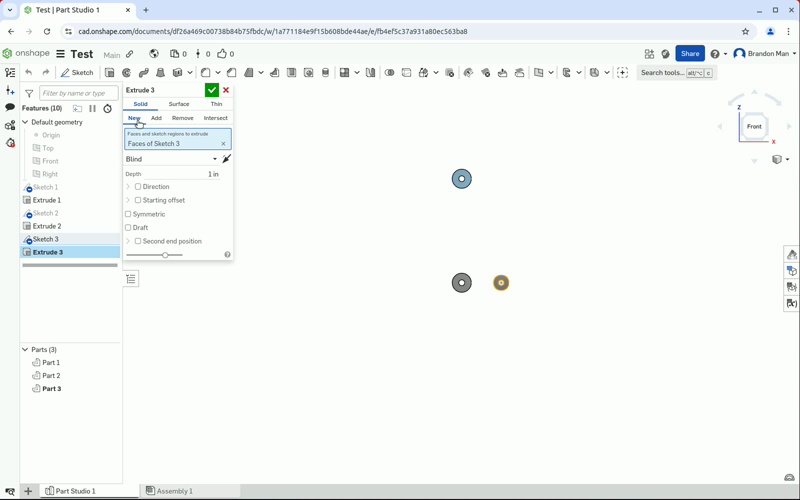
key(tab, 4)
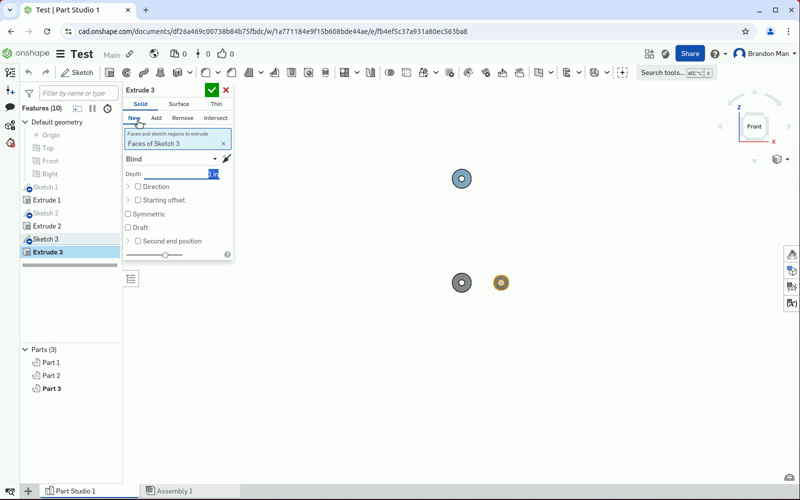
text(0.481)
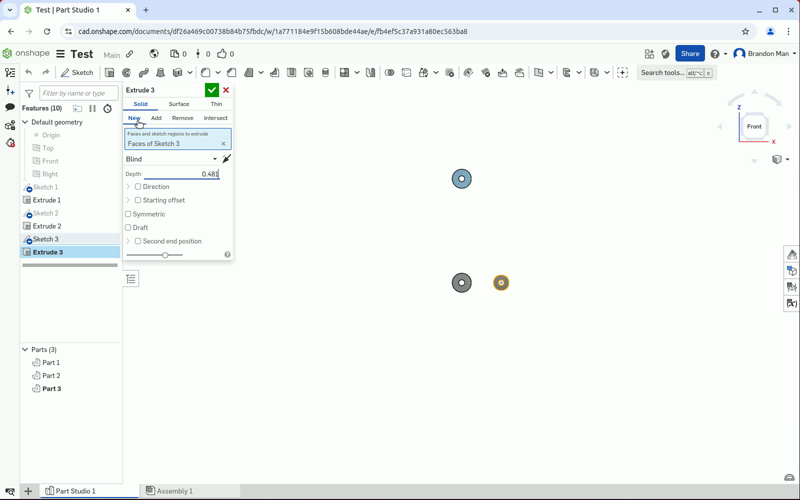
key(enter)
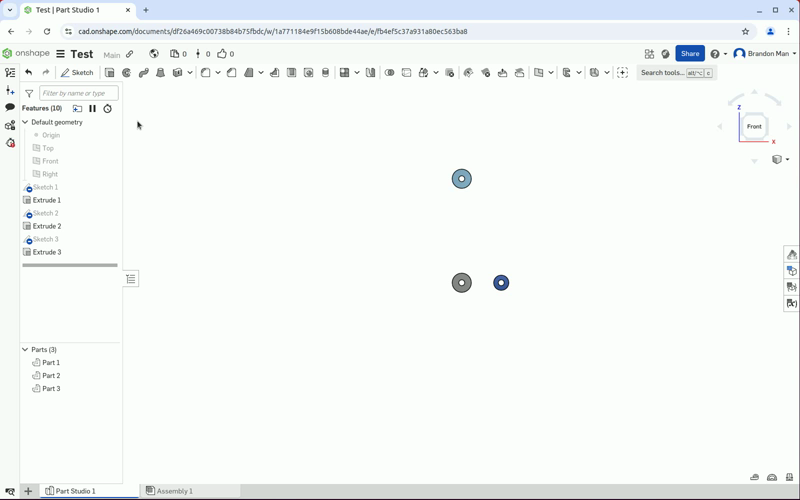
key(shift+h)
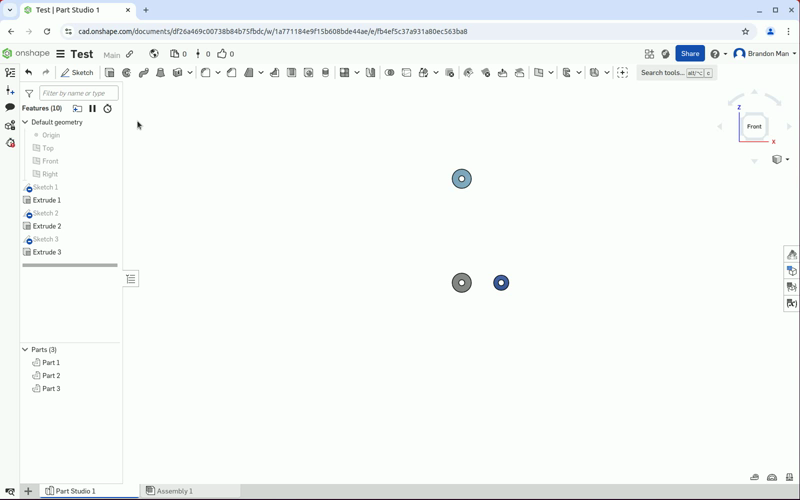
key(shift+h)
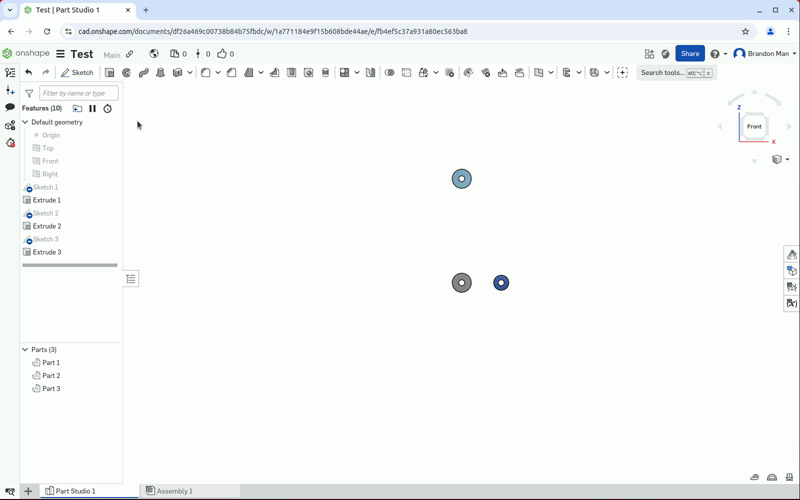
mouse_move(73, 189)
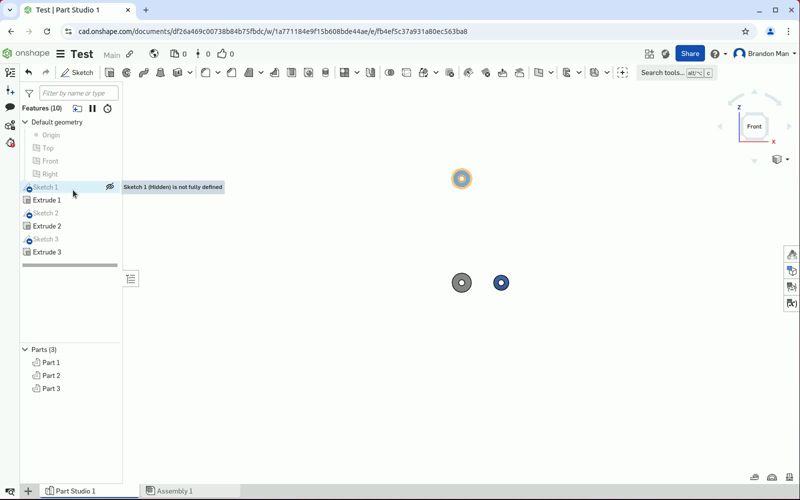
click(73, 189)
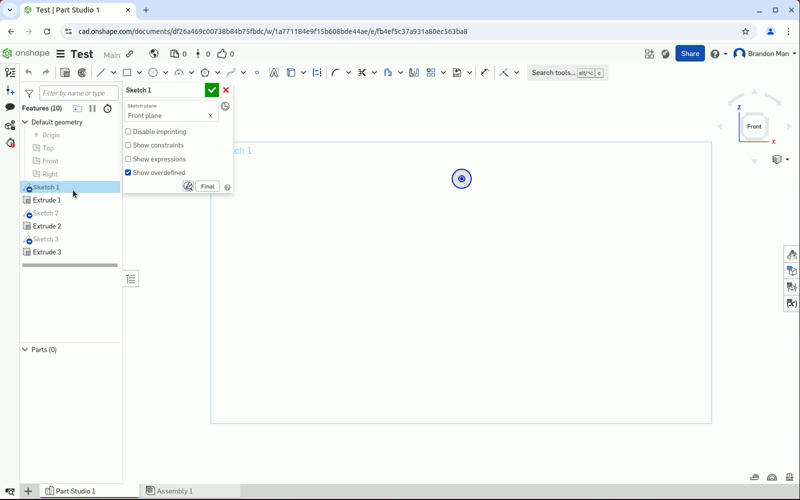
mouse_move(229, 92)
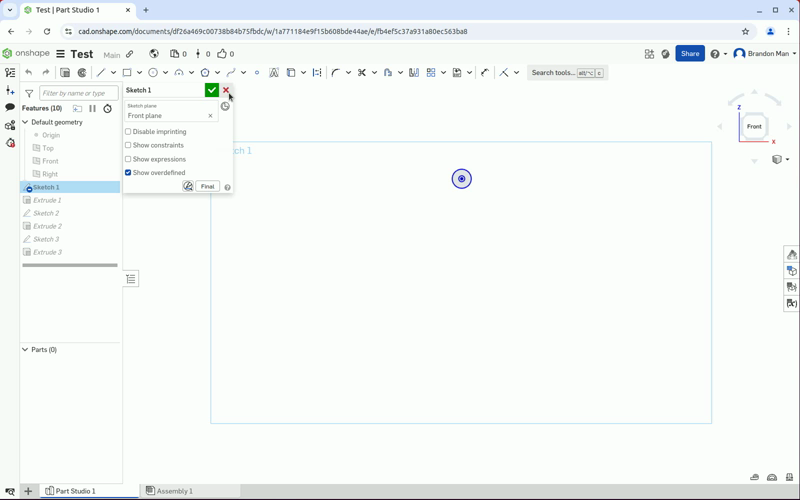
click(229, 92)
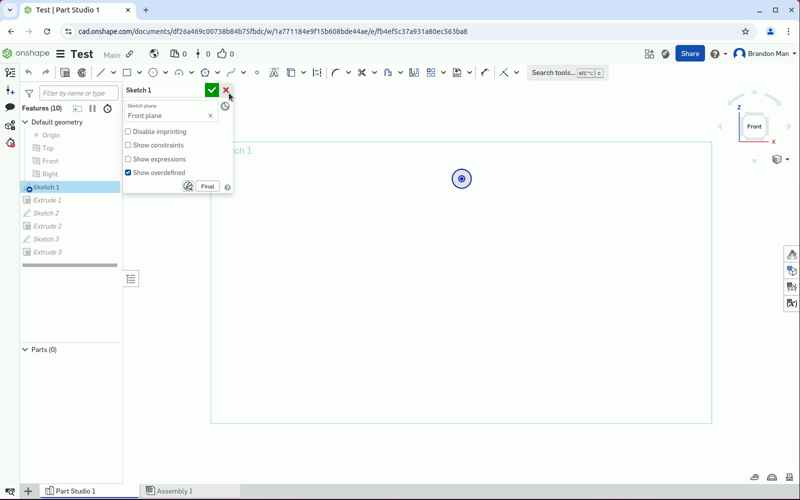
key(shift+s)
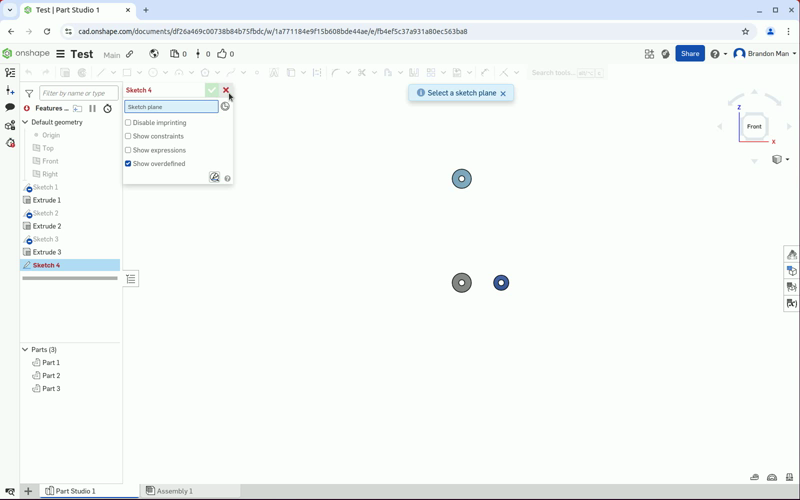
mouse_move(73, 163)
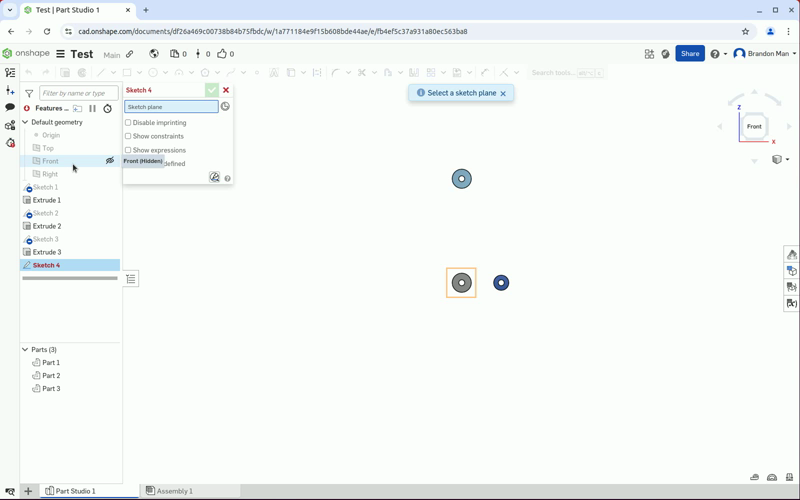
click(73, 163)
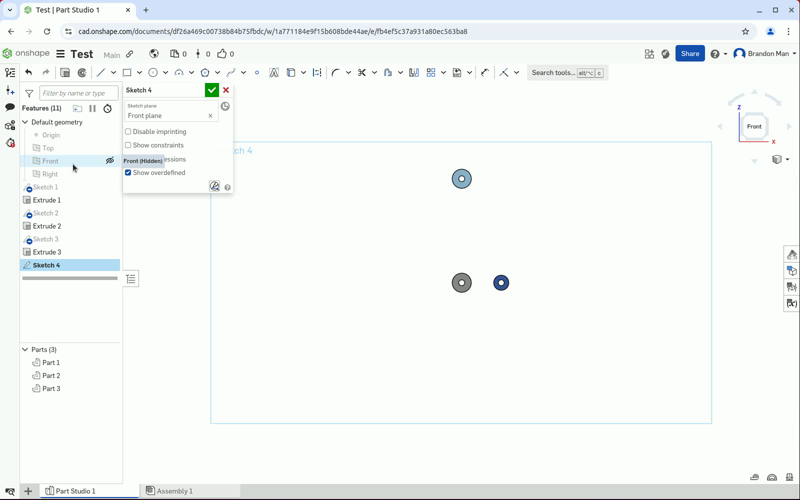
mouse_move(73, 352)
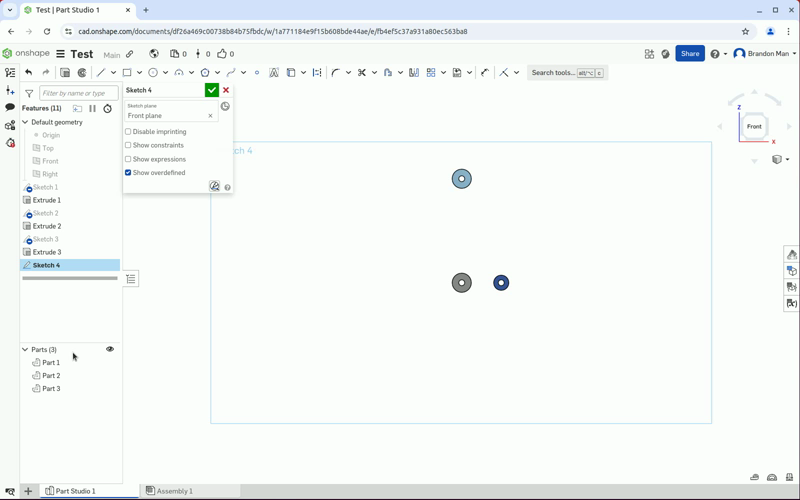
key(y)
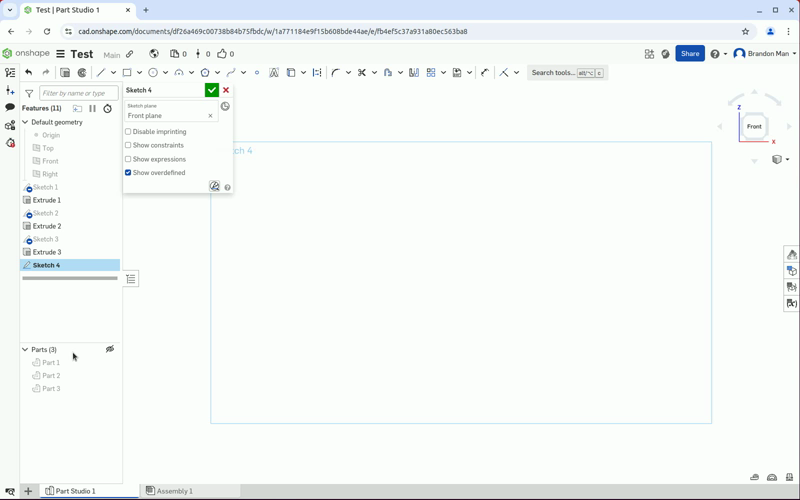
key(a)
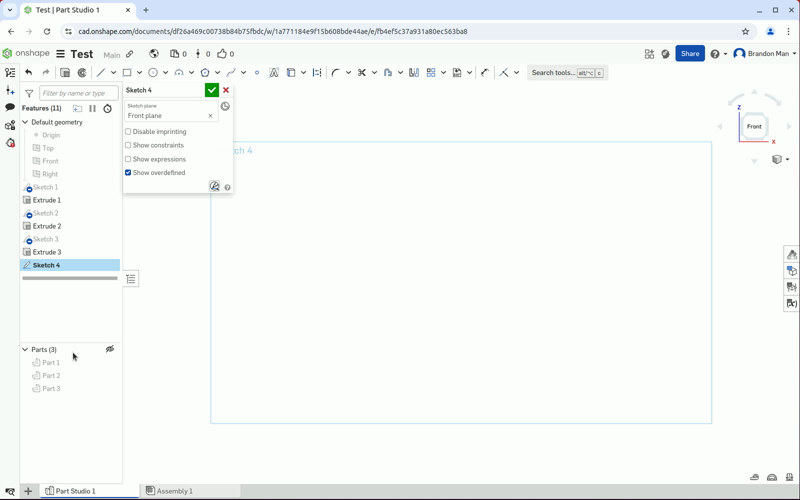
key_down(shift)
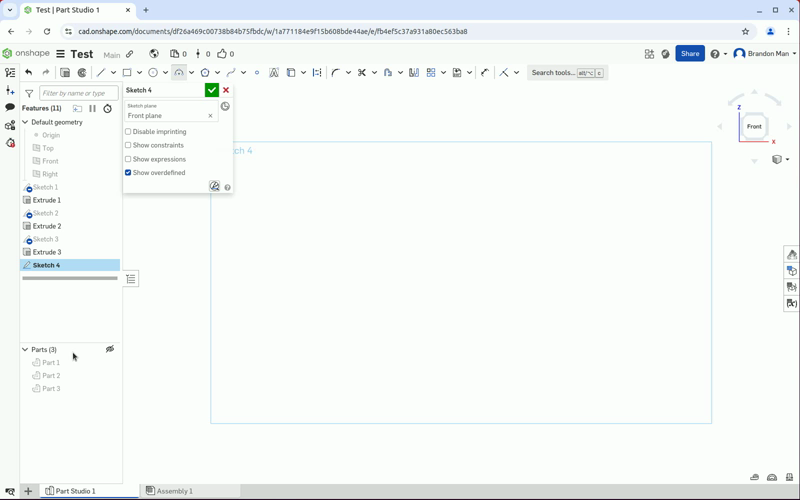
mouse_move(446, 223)
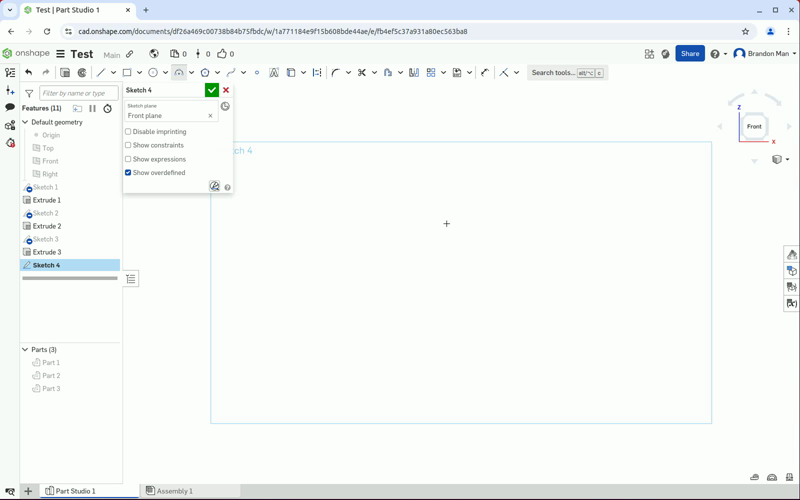
click(446, 223)
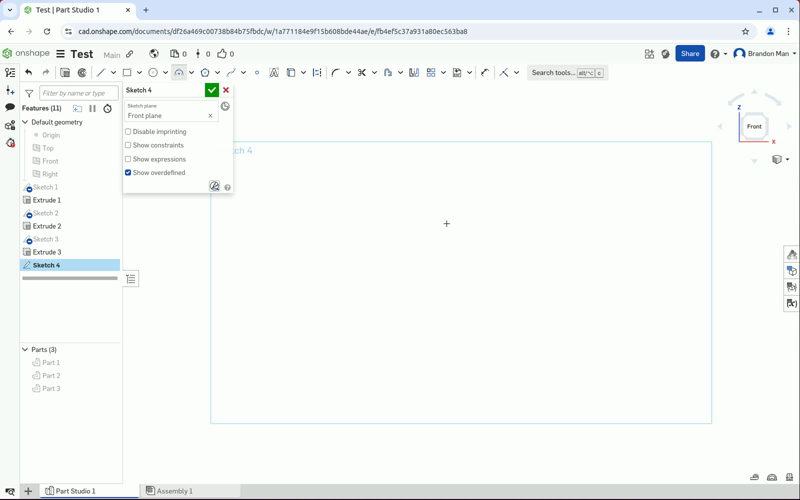
key_up(shift)
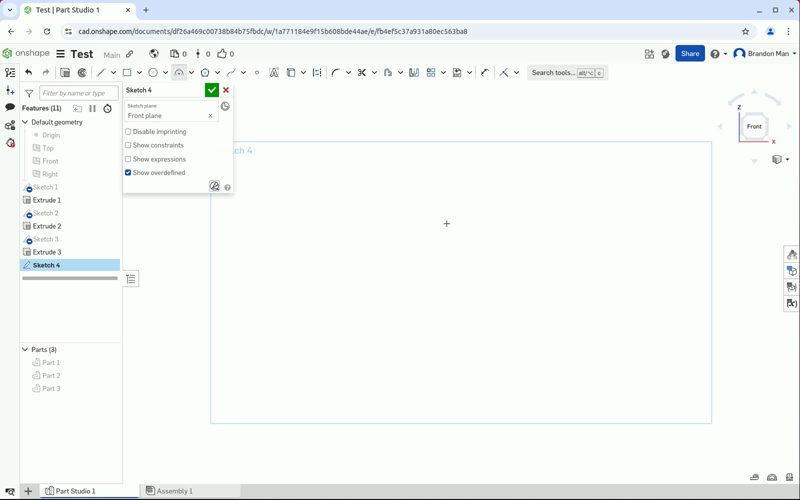
key_down(shift)
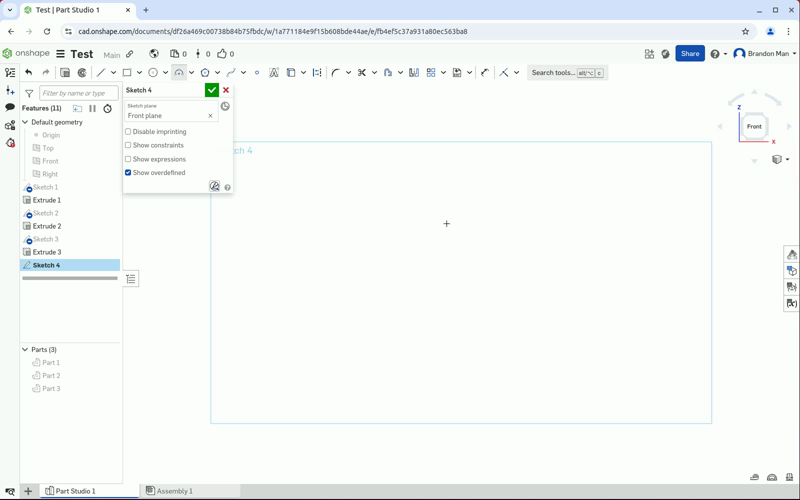
mouse_move(476, 223)
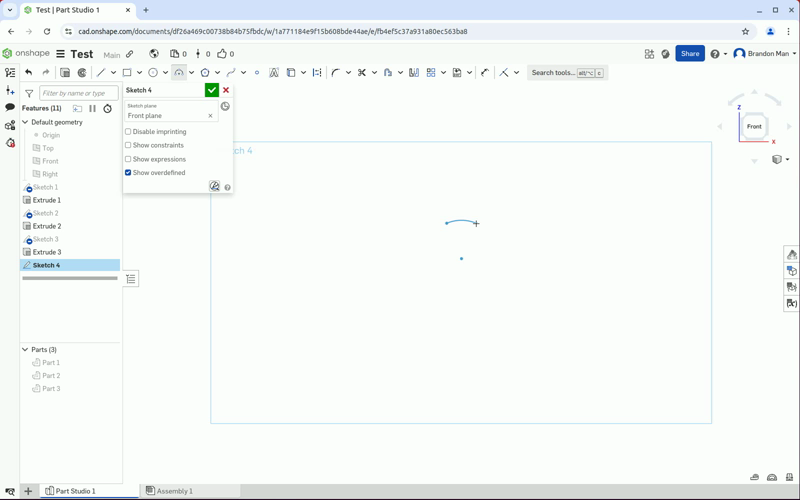
click(476, 223)
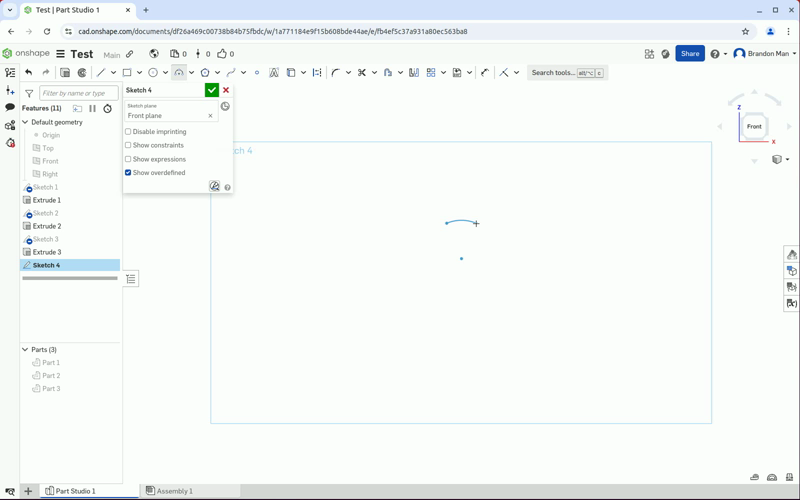
mouse_move(461, 210)
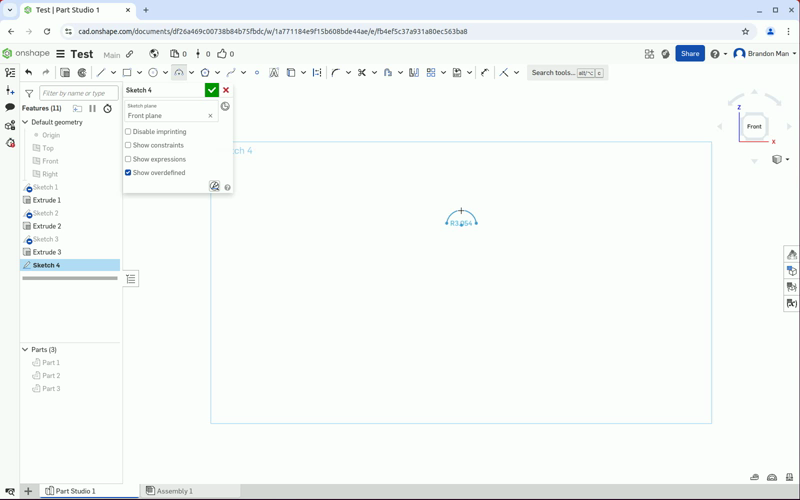
click(461, 210)
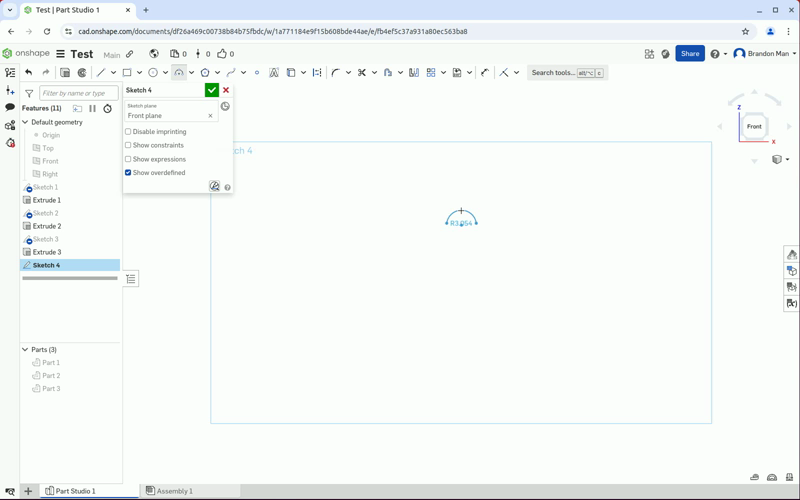
key_up(shift)
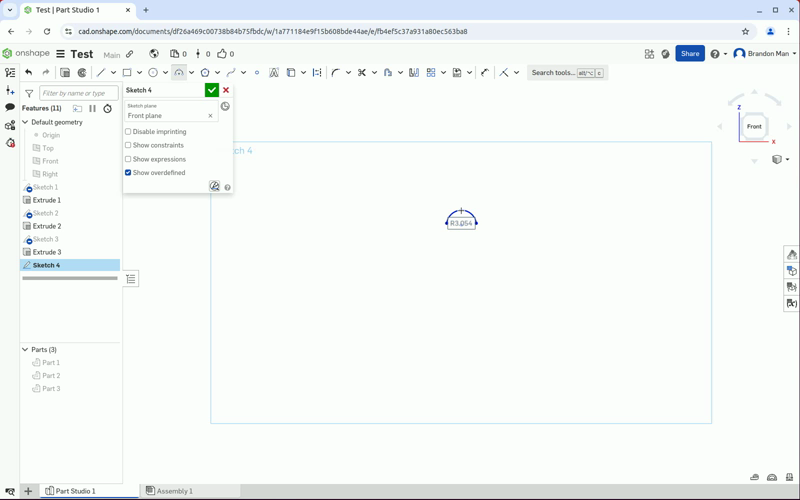
key(esc)
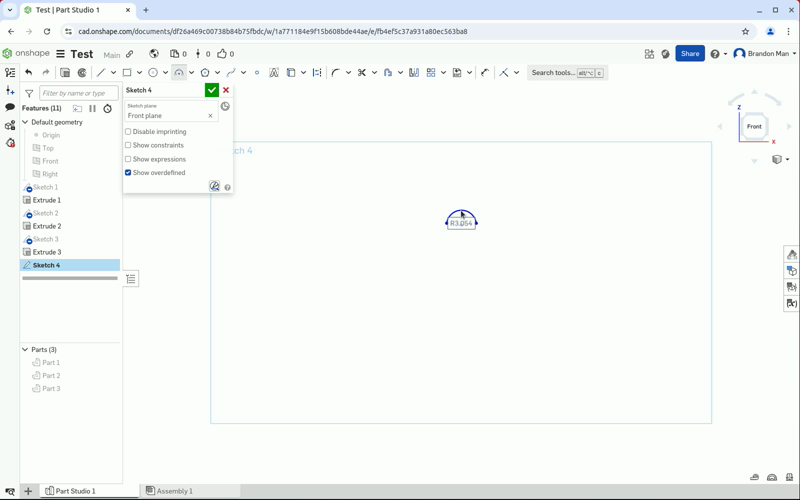
key(l)
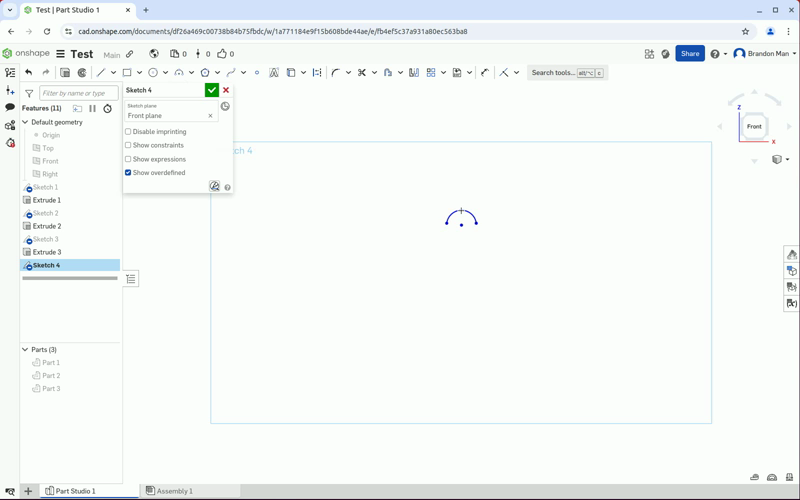
mouse_move(476, 223)
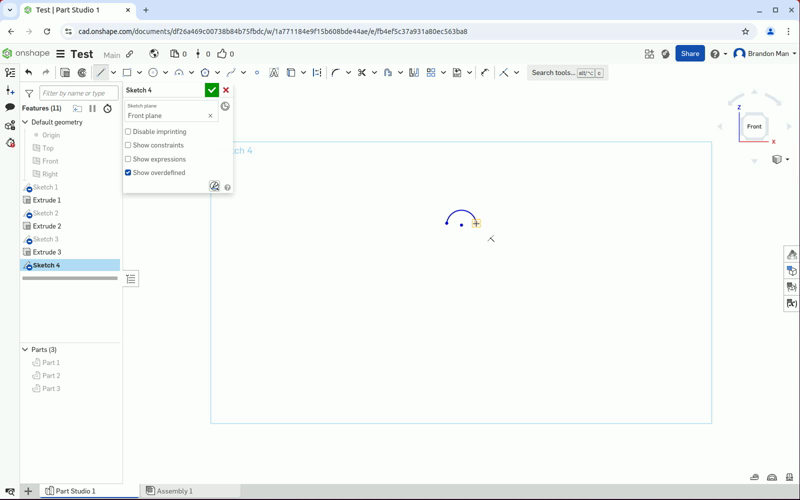
click(476, 223)
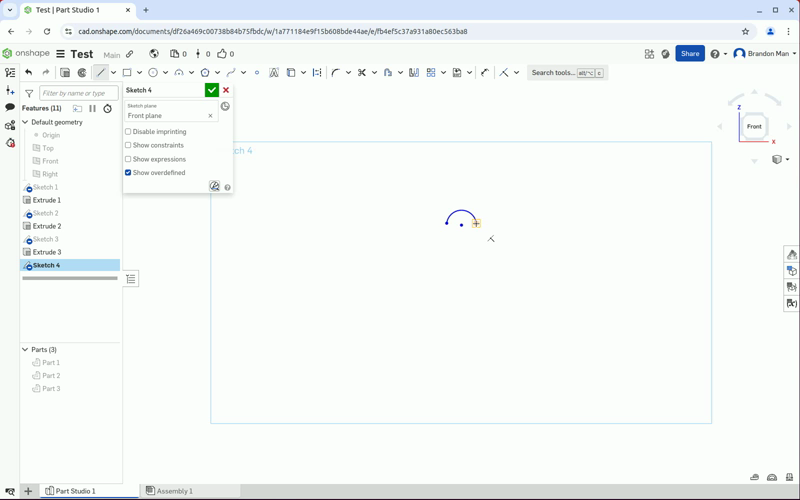
key_down(shift)
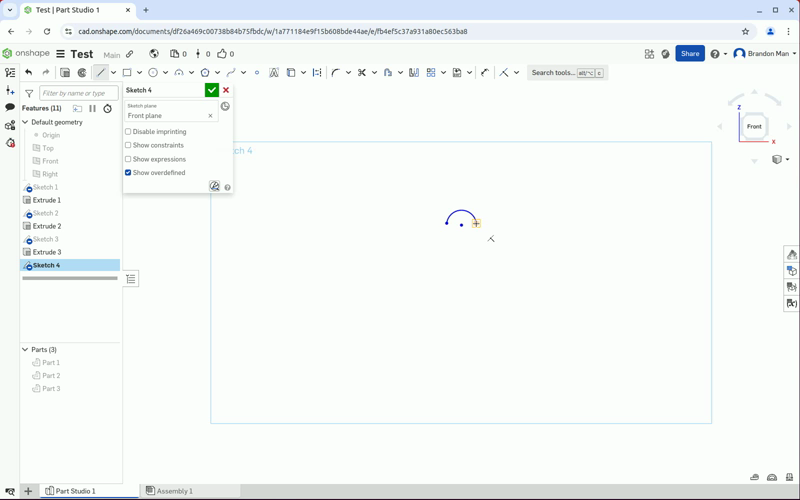
mouse_move(506, 223)
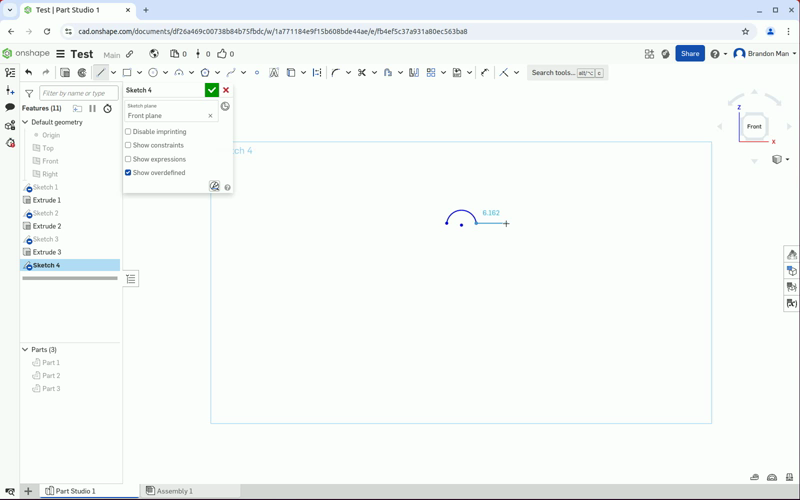
mouse_move(470, 176)
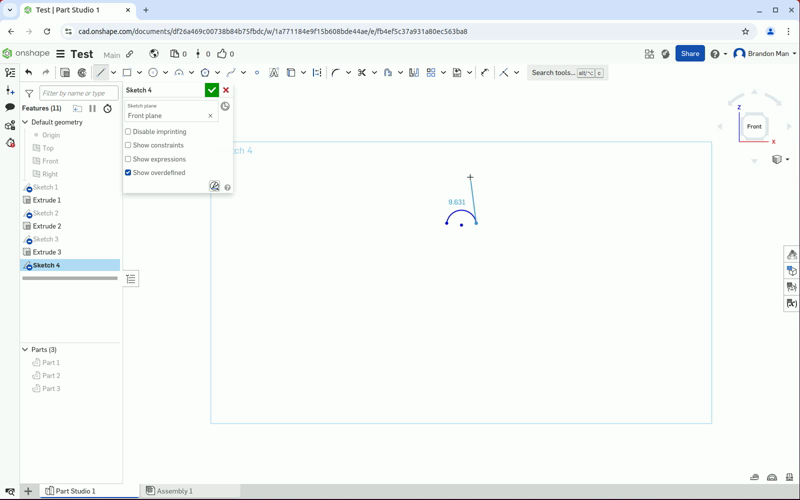
click(470, 176)
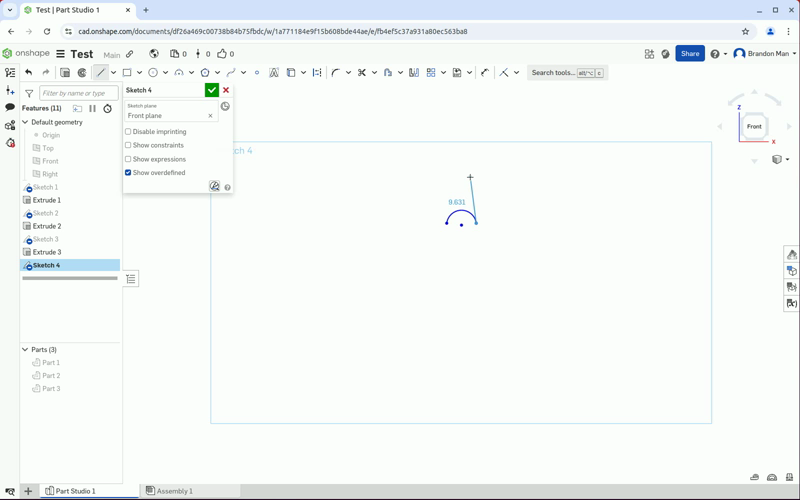
key_up(shift)
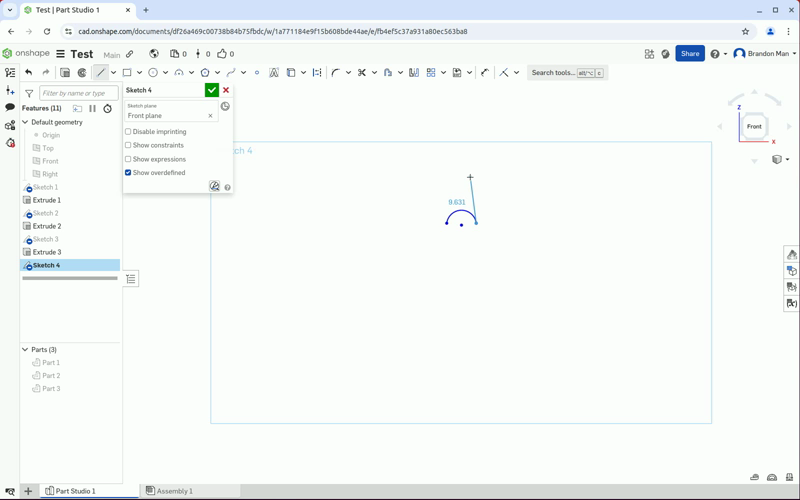
key(esc)
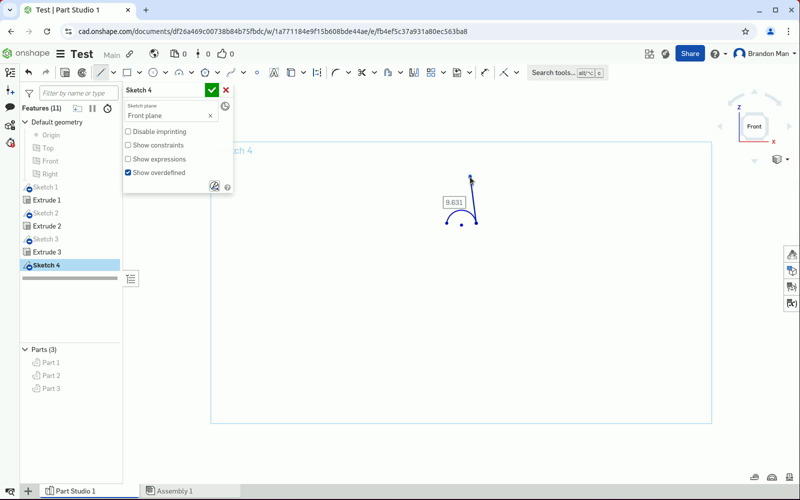
key(a)
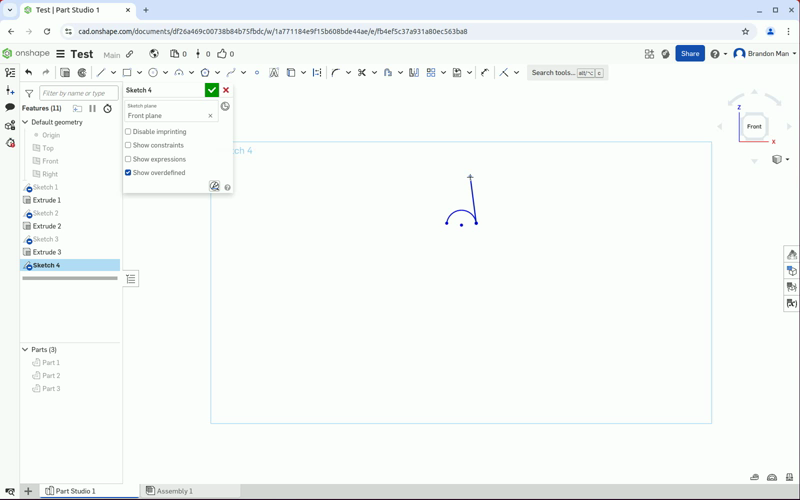
mouse_move(470, 176)
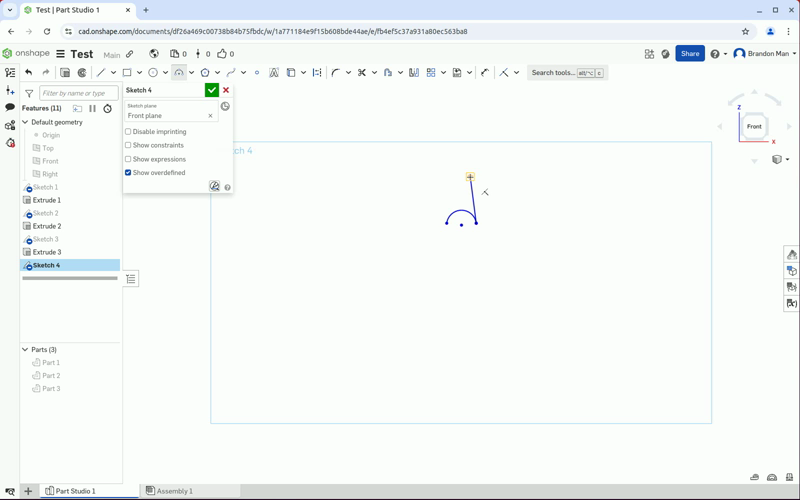
click(470, 176)
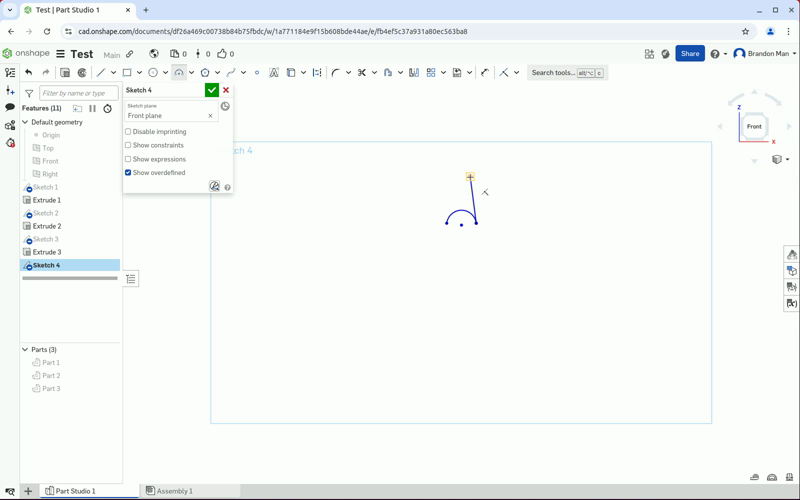
key_down(shift)
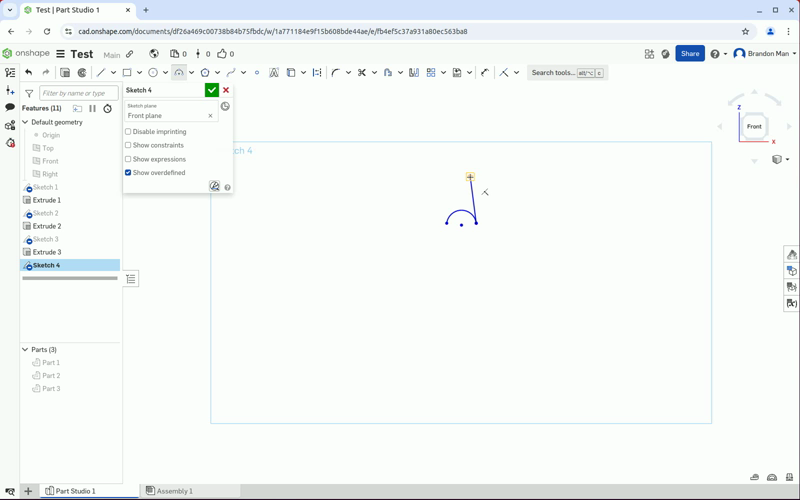
mouse_move(452, 176)
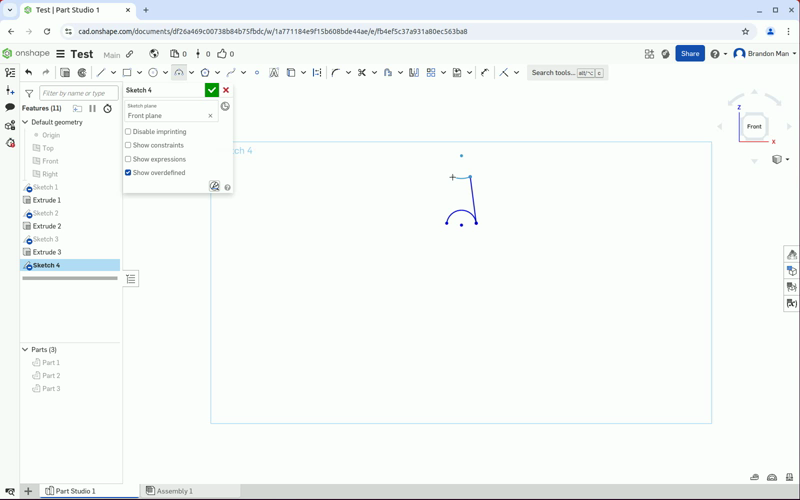
click(452, 176)
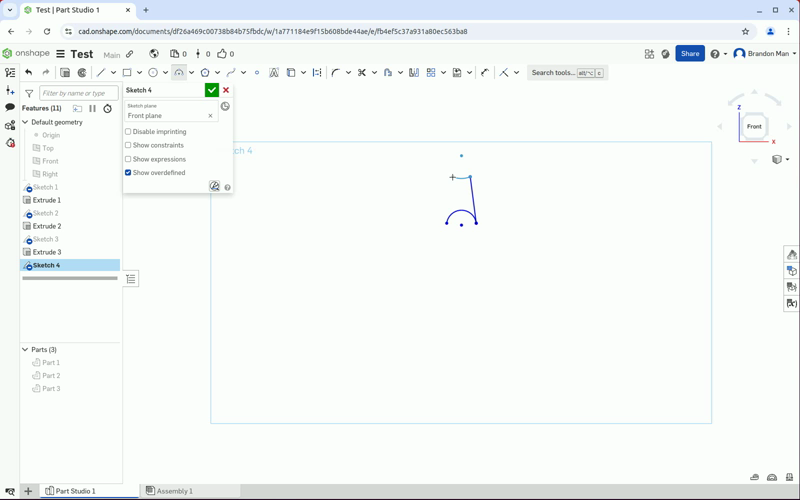
mouse_move(461, 186)
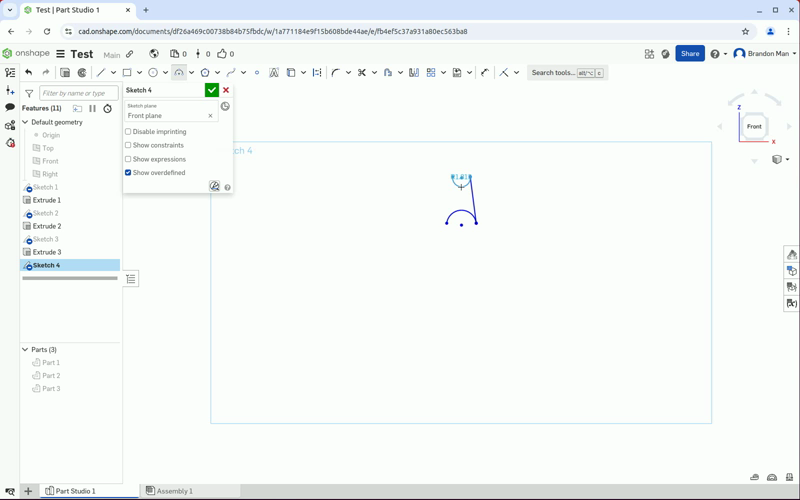
click(461, 186)
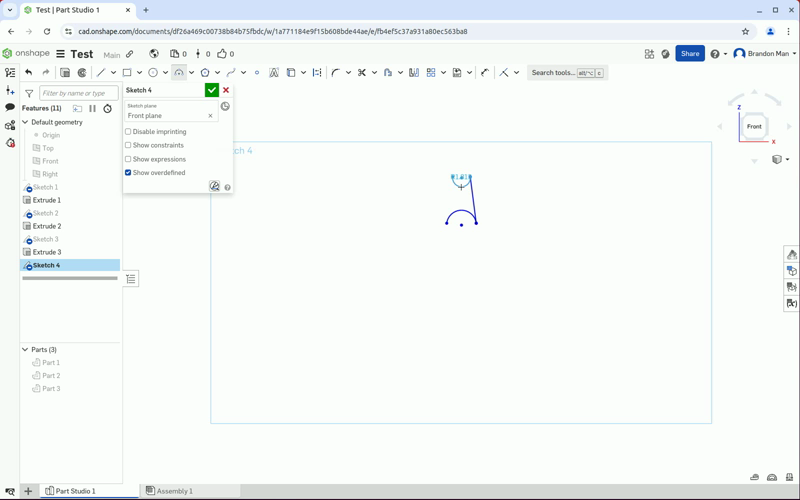
key_up(shift)
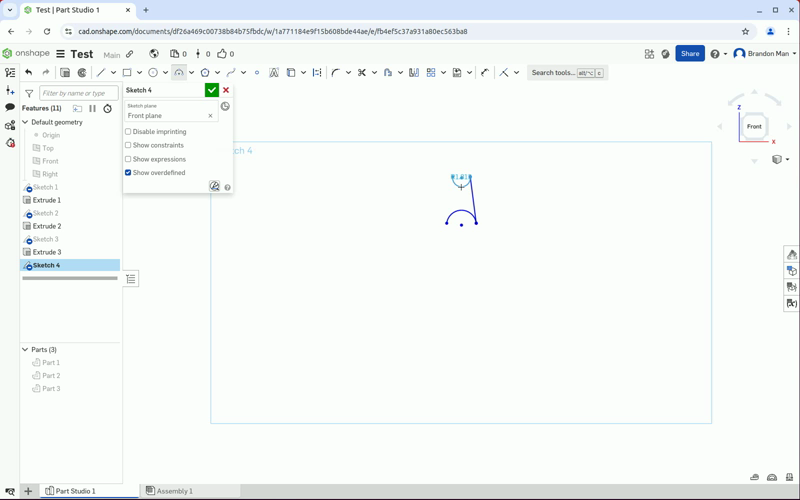
key(esc)
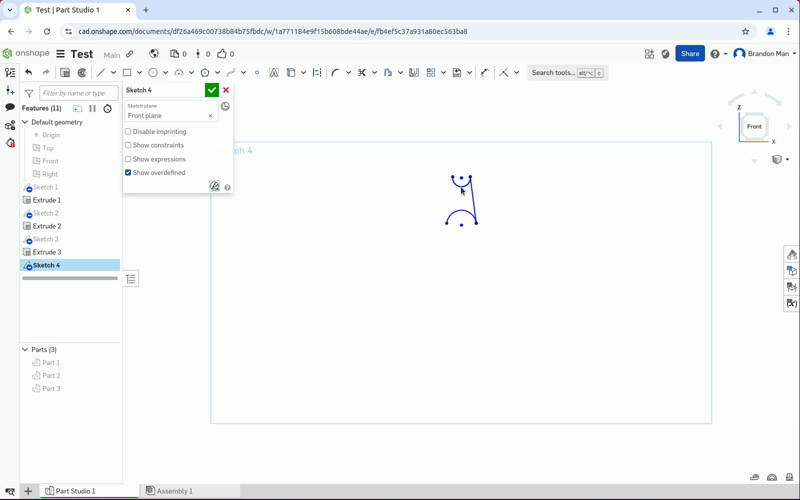
key(l)
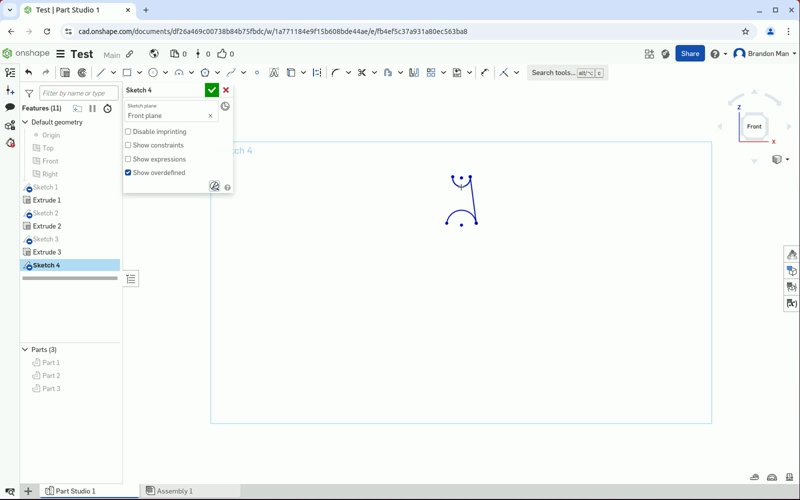
mouse_move(452, 176)
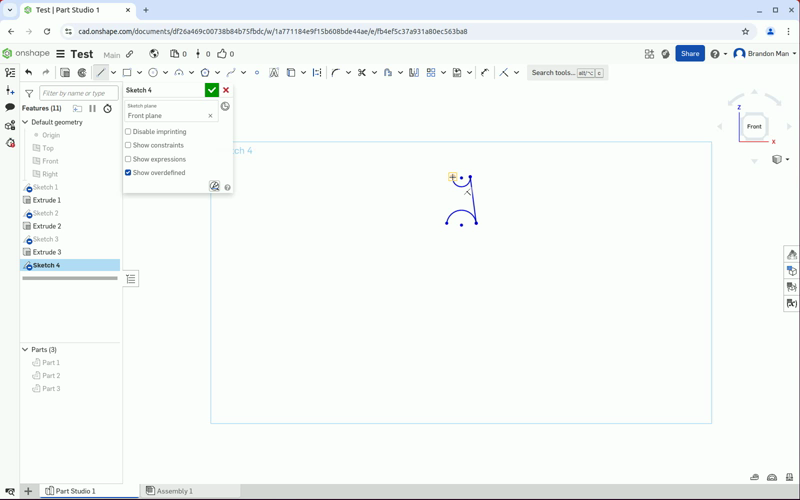
click(452, 176)
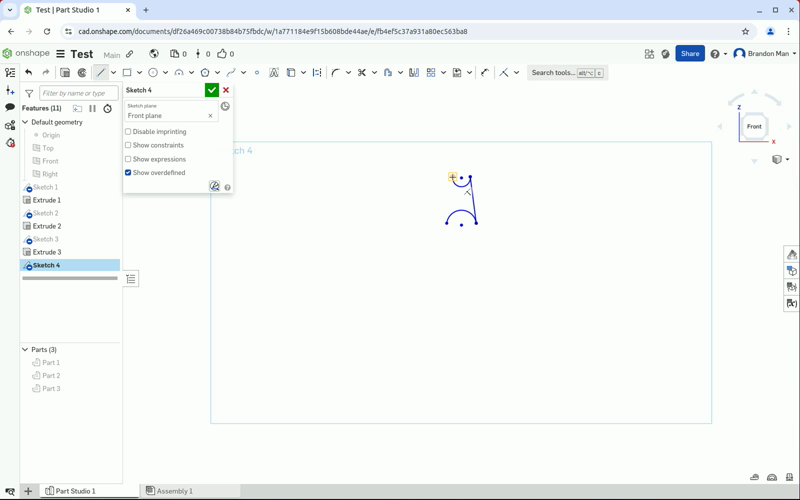
mouse_move(482, 176)
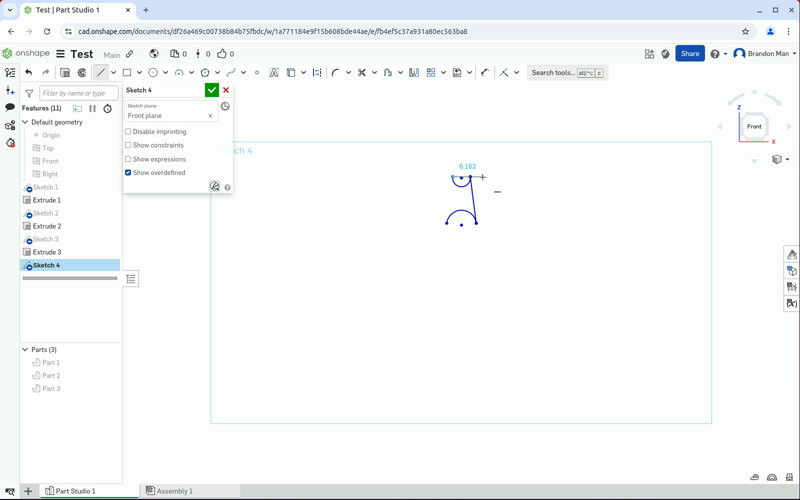
key_down(shift)
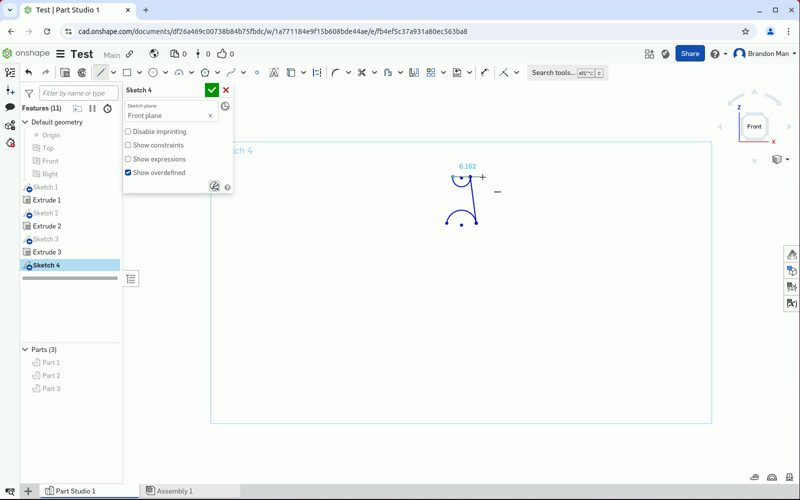
mouse_move(446, 223)
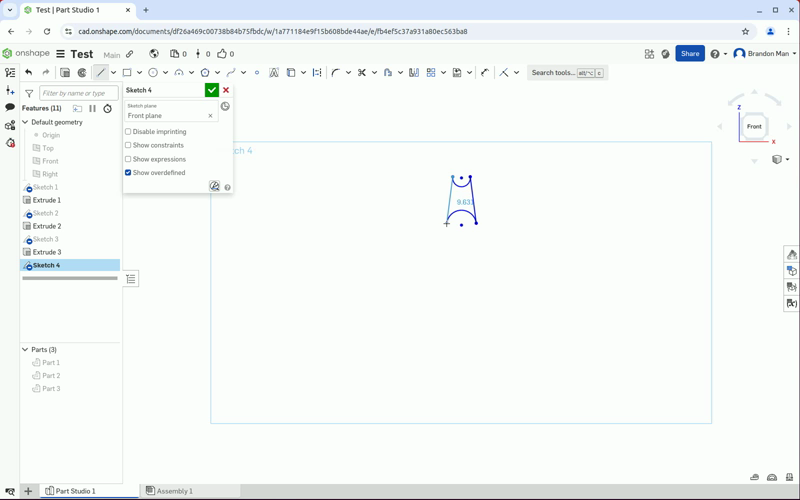
key_up(shift)
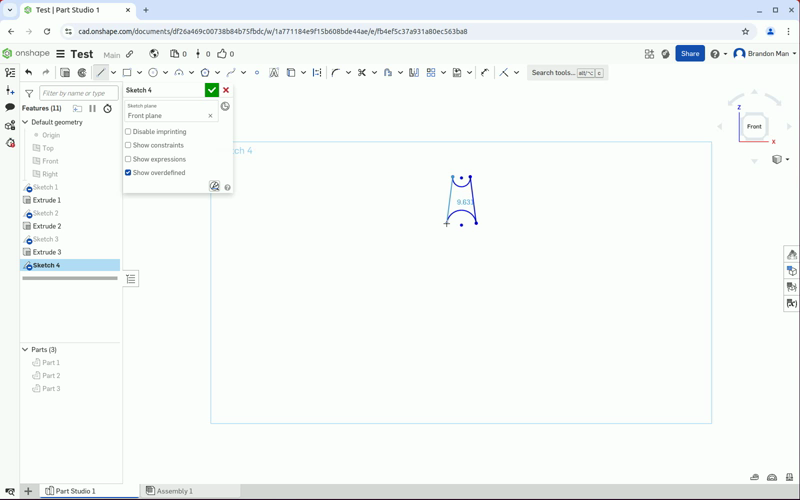
click(446, 223)
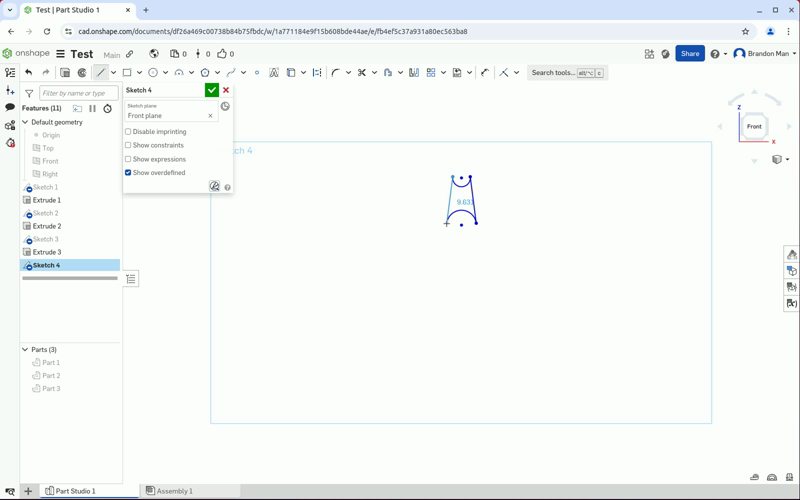
key(esc)
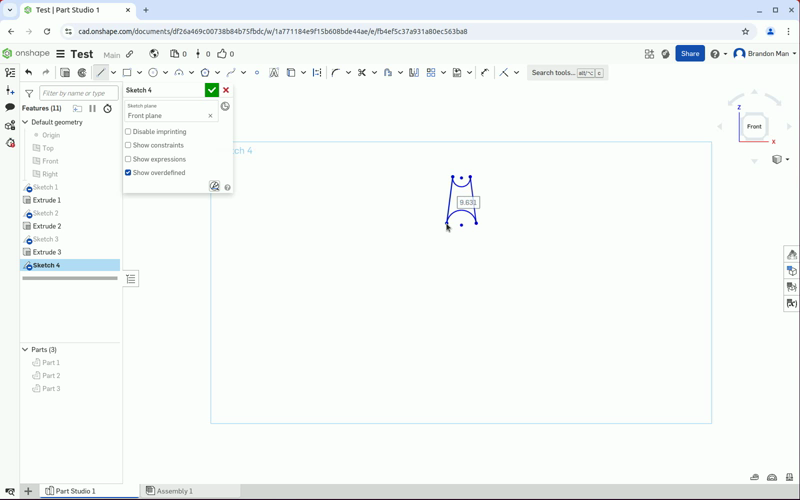
key(c)
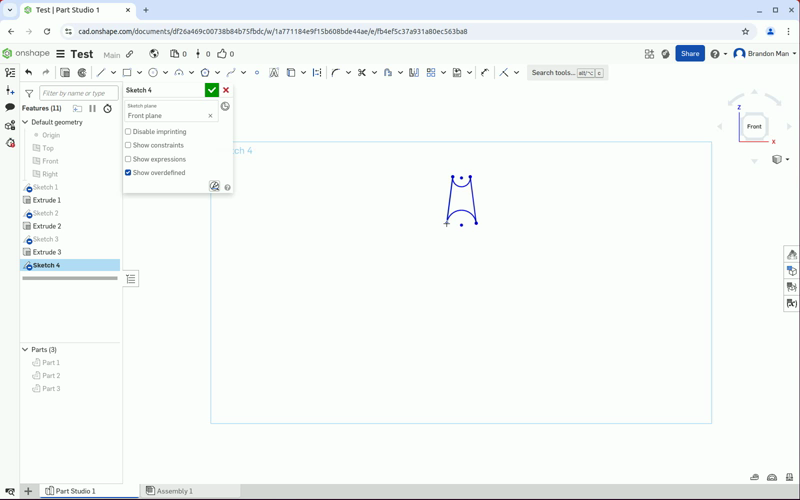
key_down(shift)
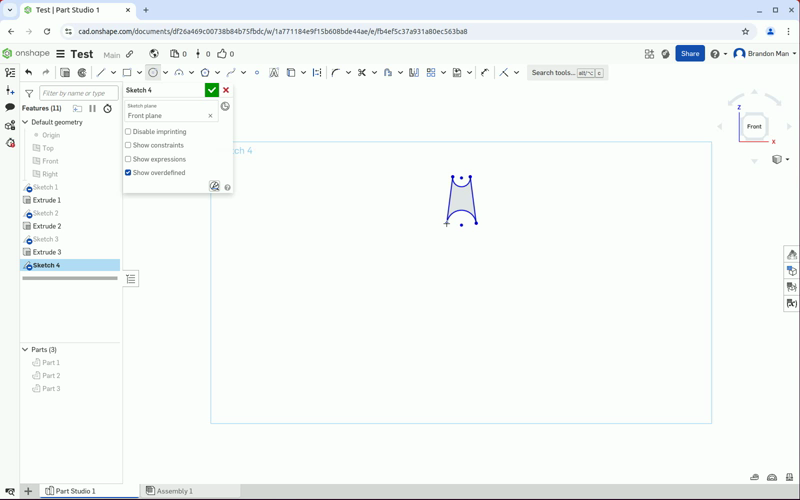
mouse_move(458, 191)
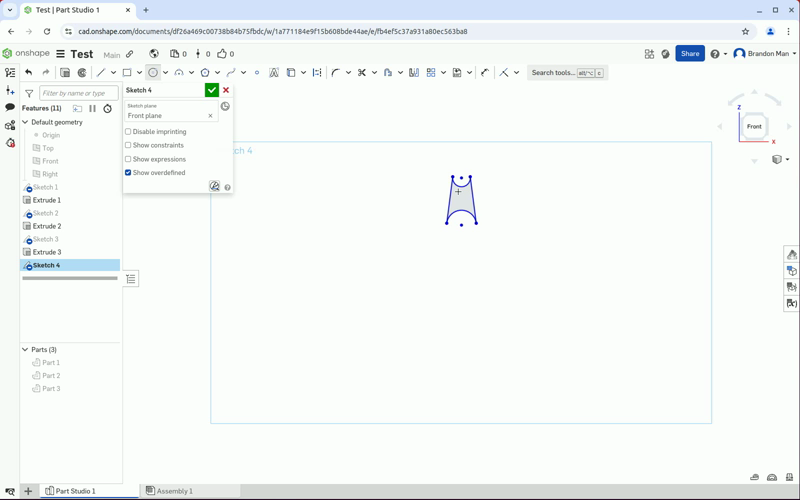
click(458, 191)
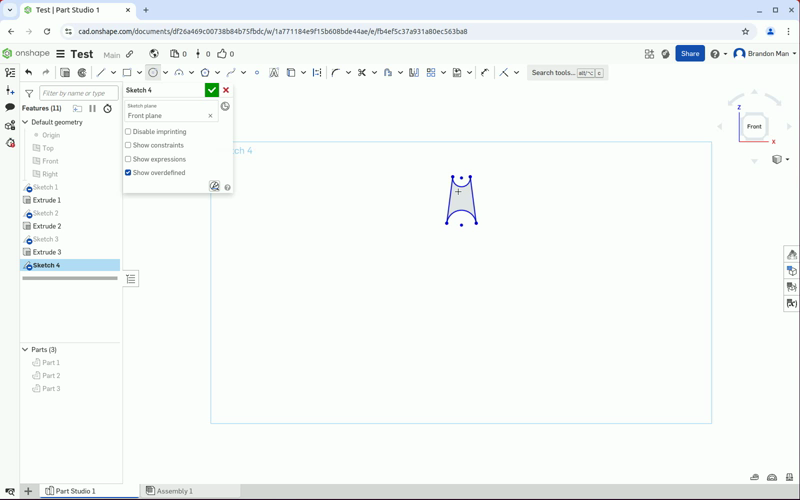
key_up(shift)
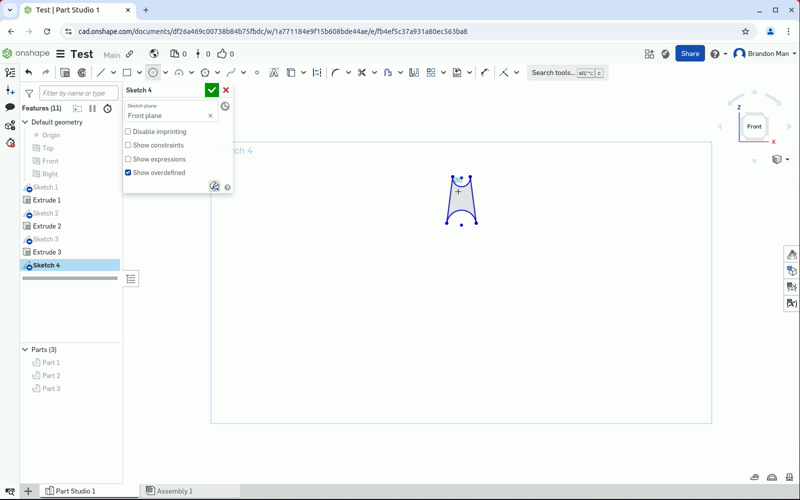
mouse_move(461, 191)
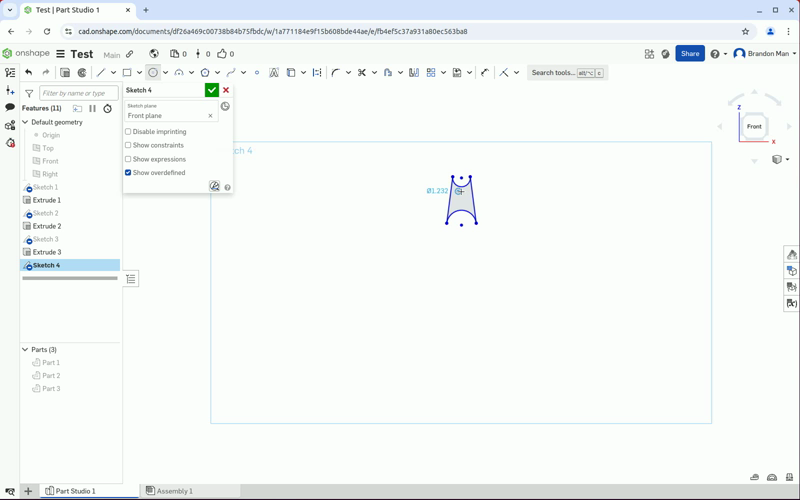
scroll(6)
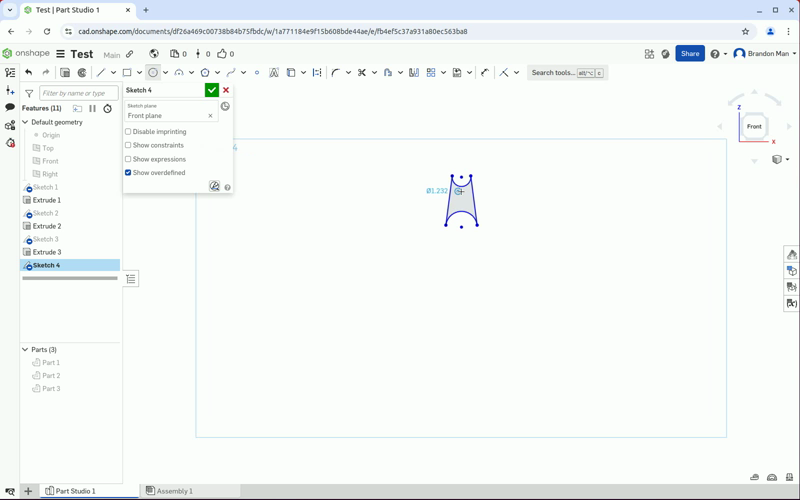
scroll(6)
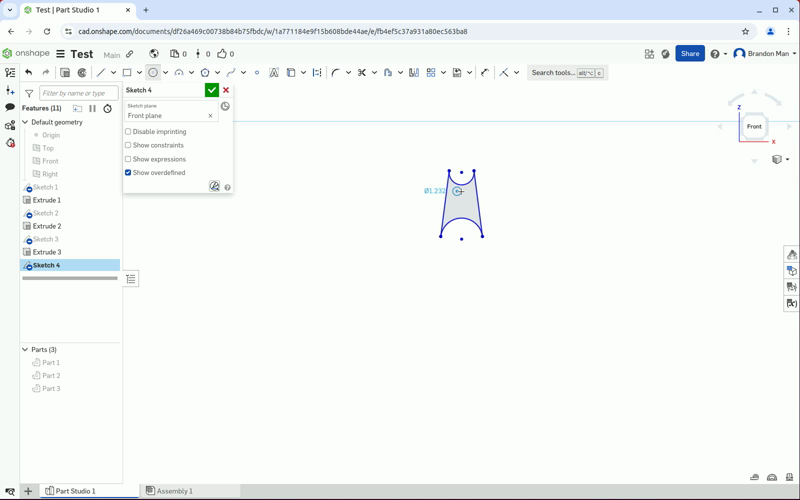
scroll(6)
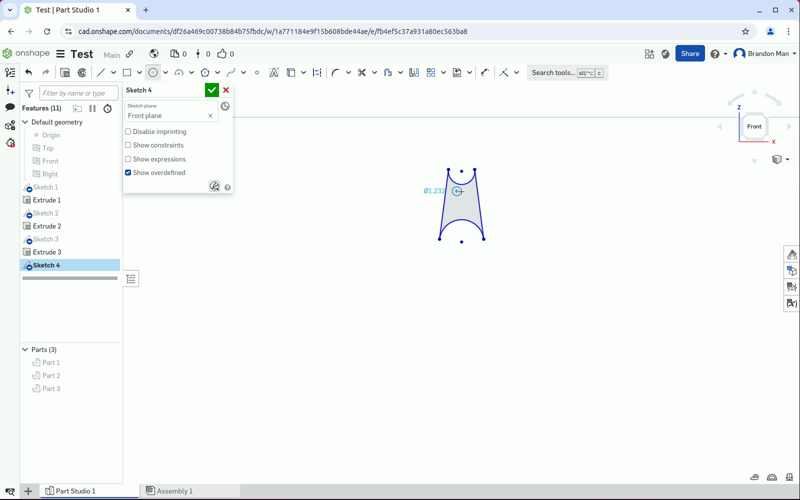
scroll(6)
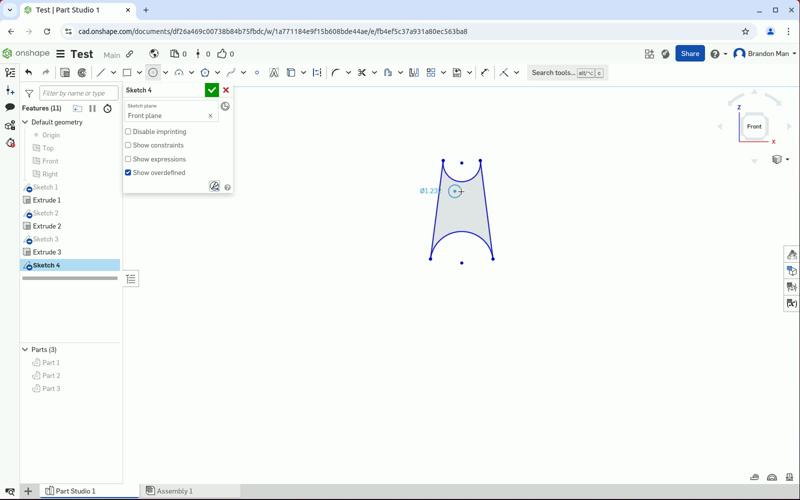
scroll(6)
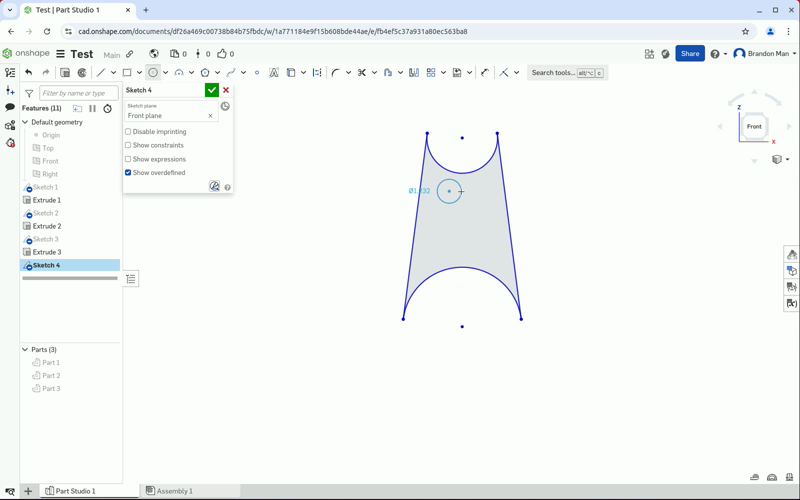
scroll(6)
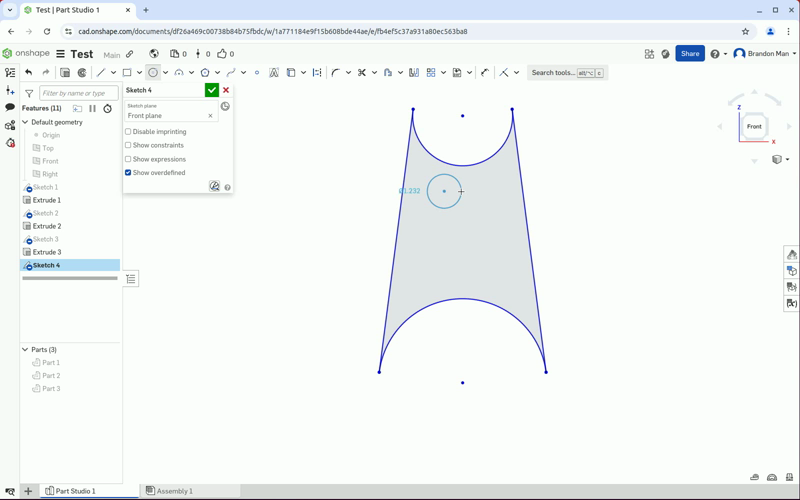
scroll(6)
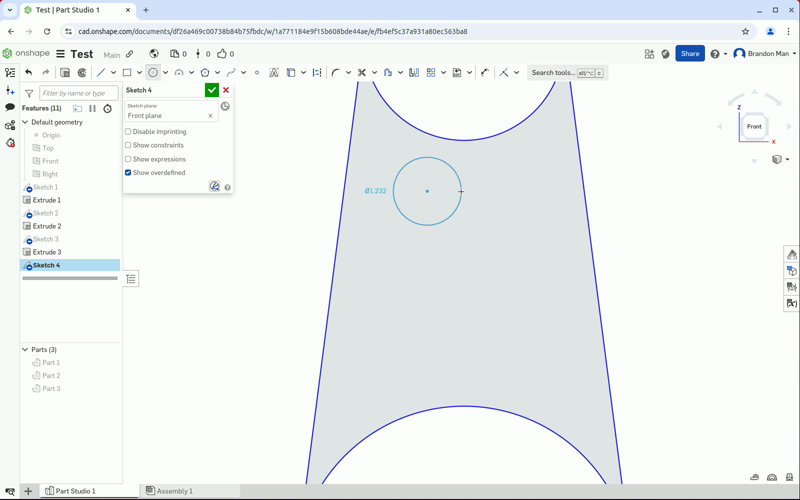
click(461, 191)
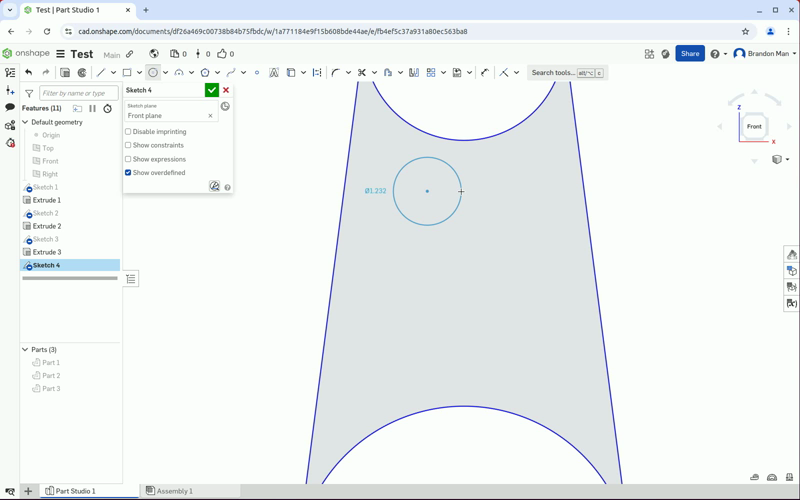
scroll(-6)
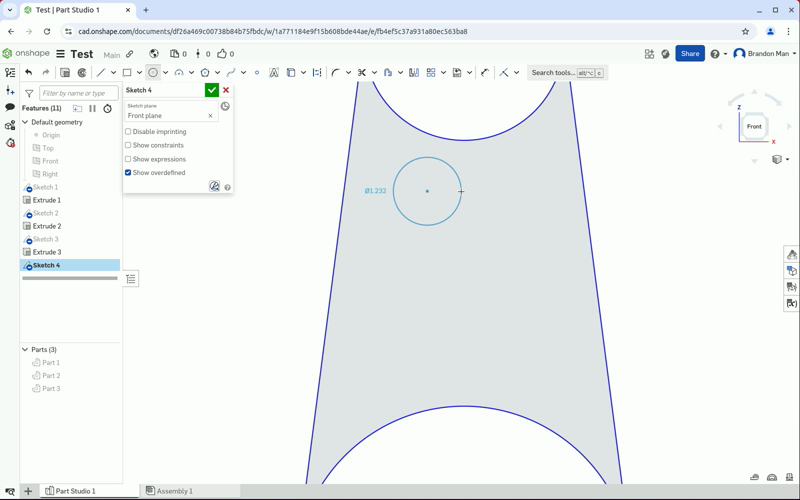
scroll(-6)
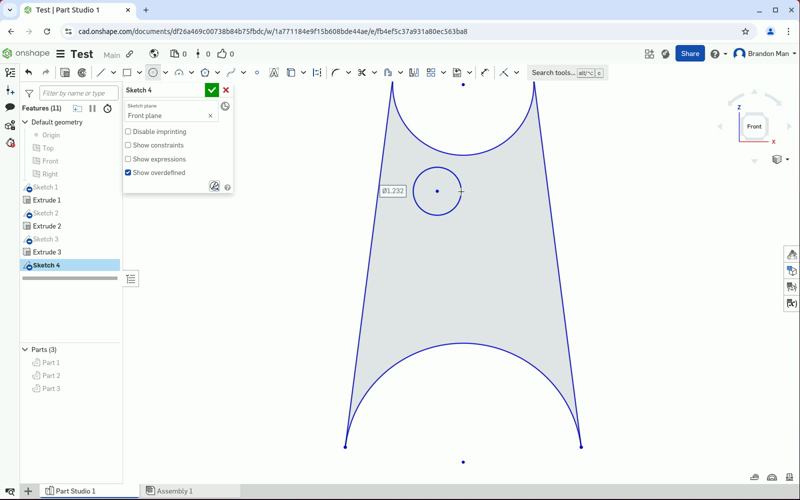
scroll(-6)
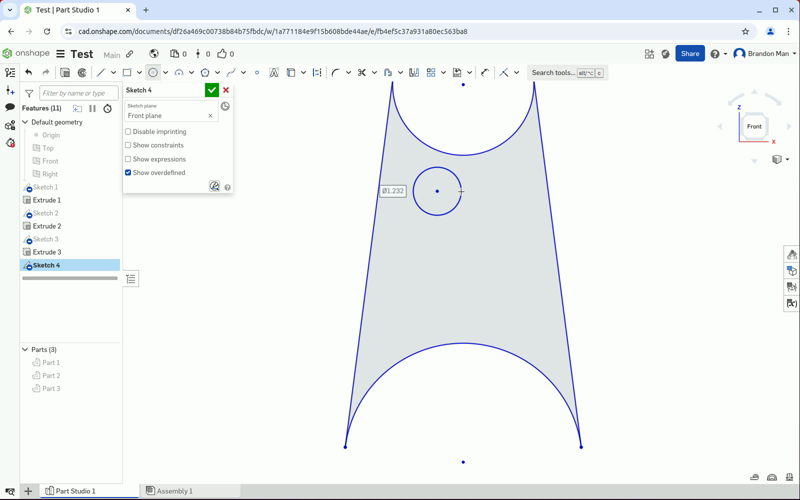
scroll(-6)
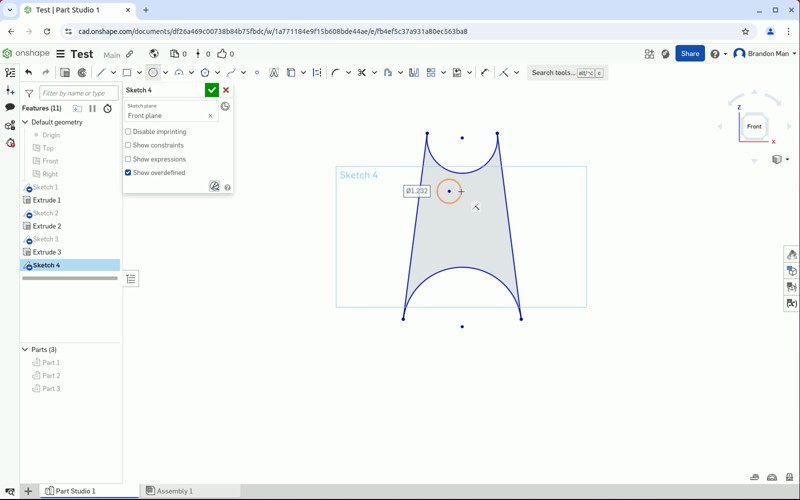
scroll(-6)
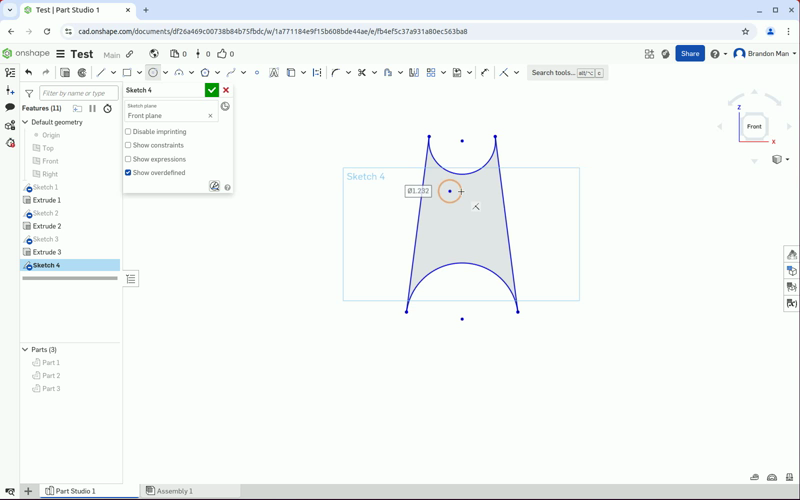
scroll(-6)
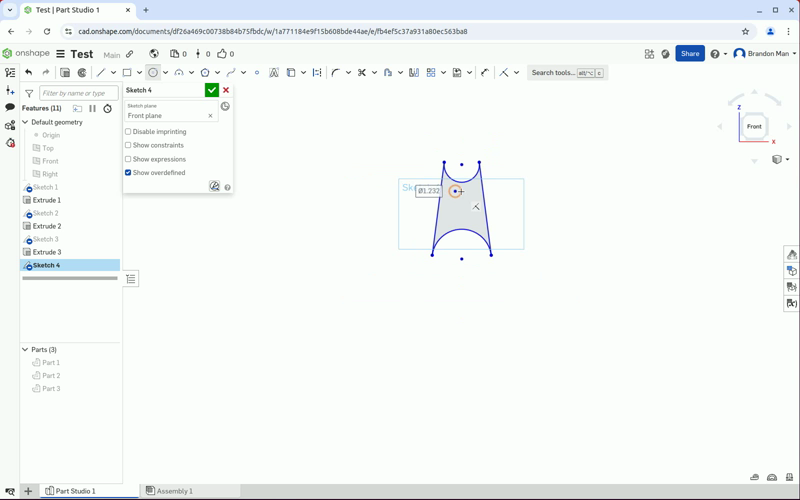
scroll(-6)
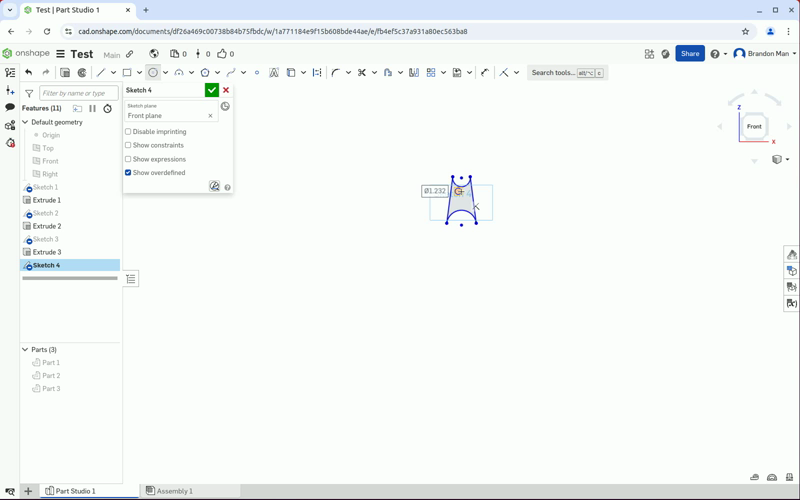
key(esc)
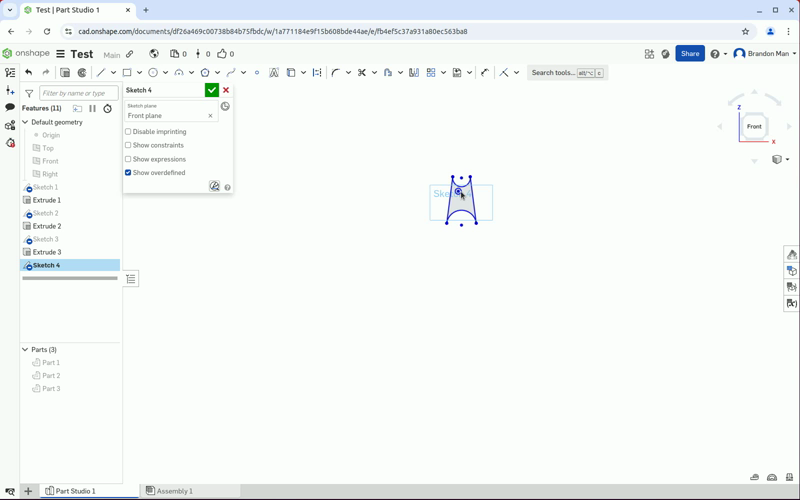
mouse_move(466, 196)
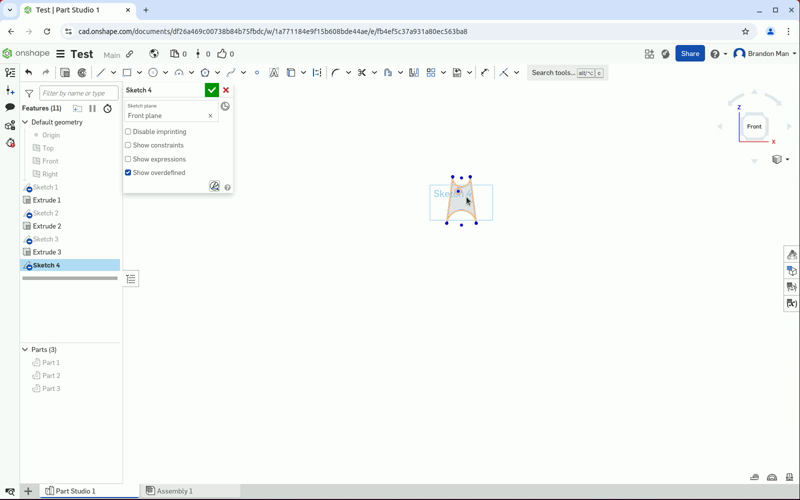
scroll(6)
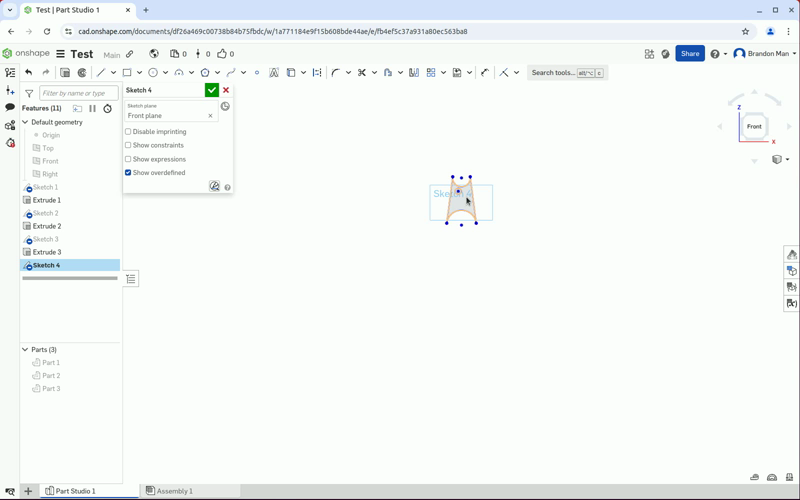
scroll(6)
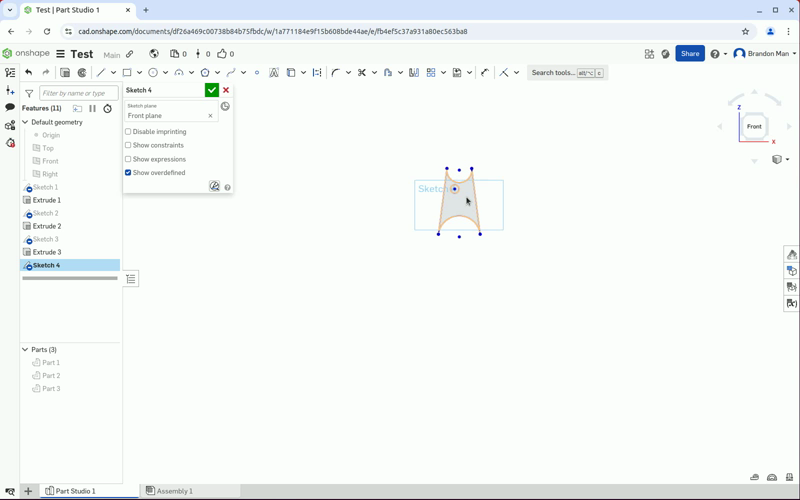
scroll(6)
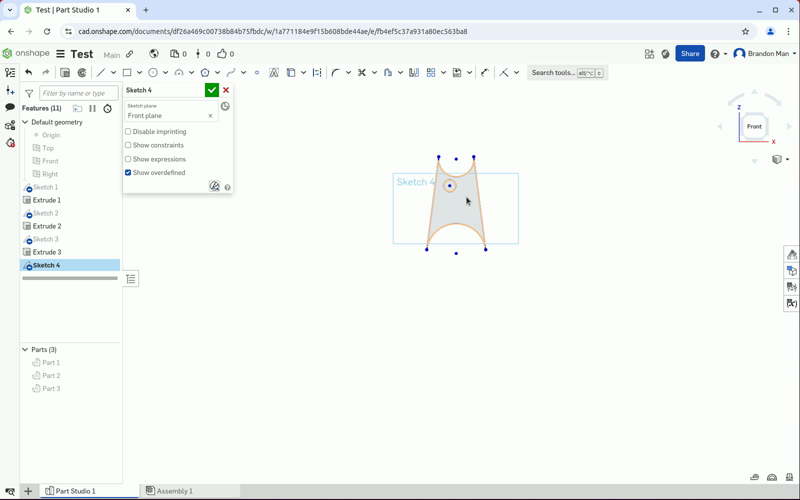
scroll(6)
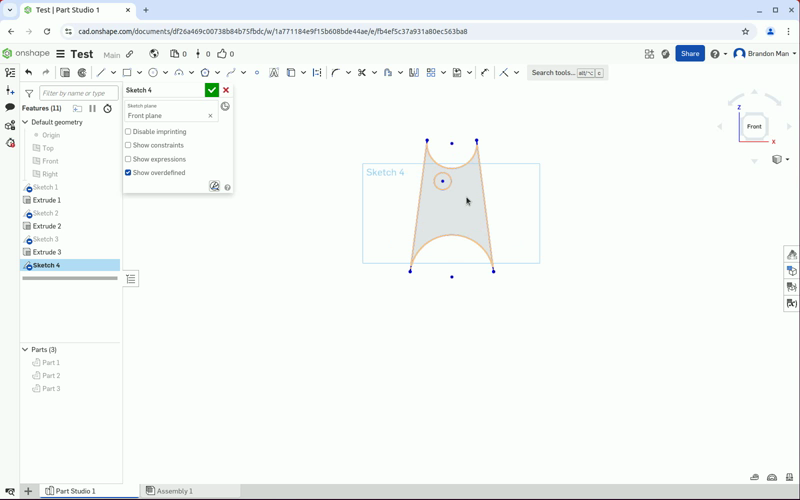
scroll(6)
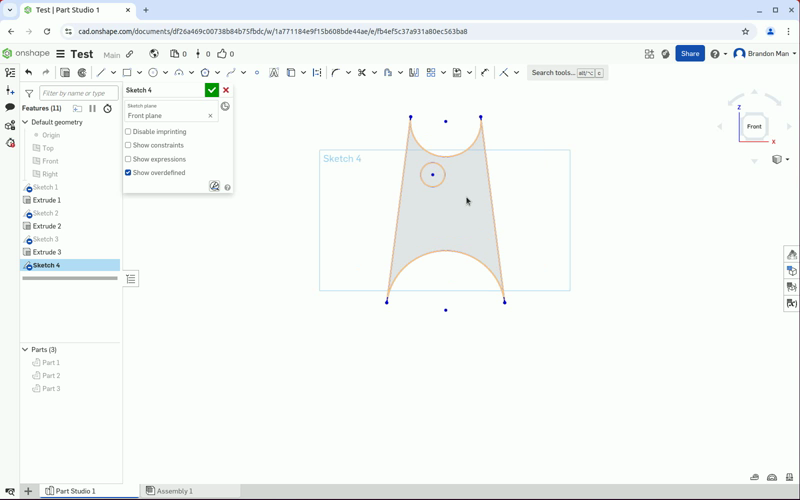
scroll(6)
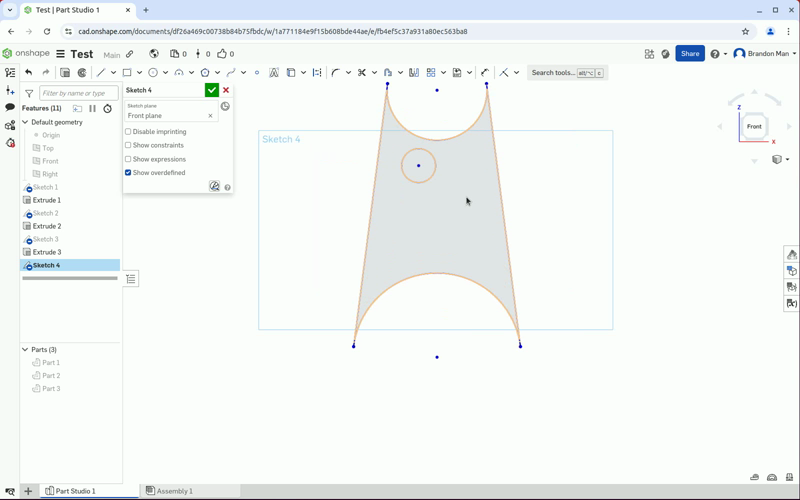
scroll(6)
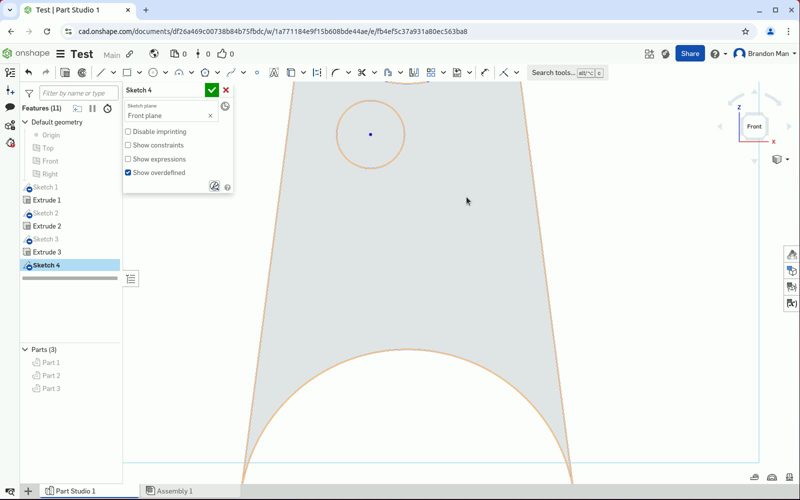
click(466, 196)
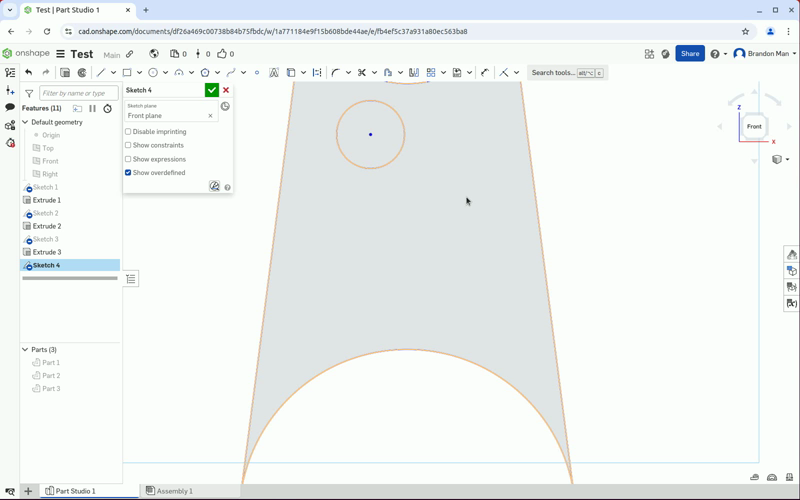
scroll(-6)
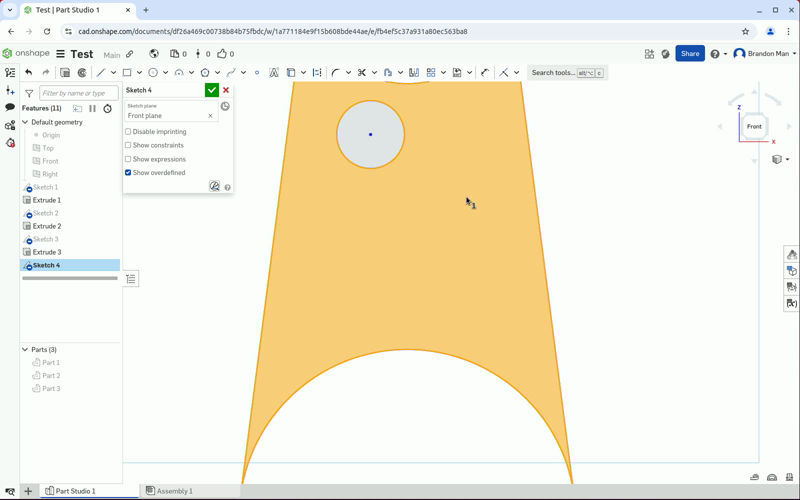
scroll(-6)
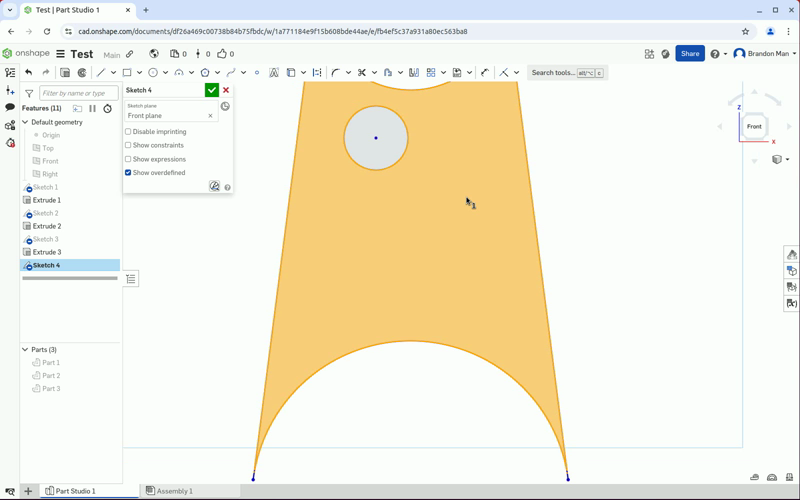
scroll(-6)
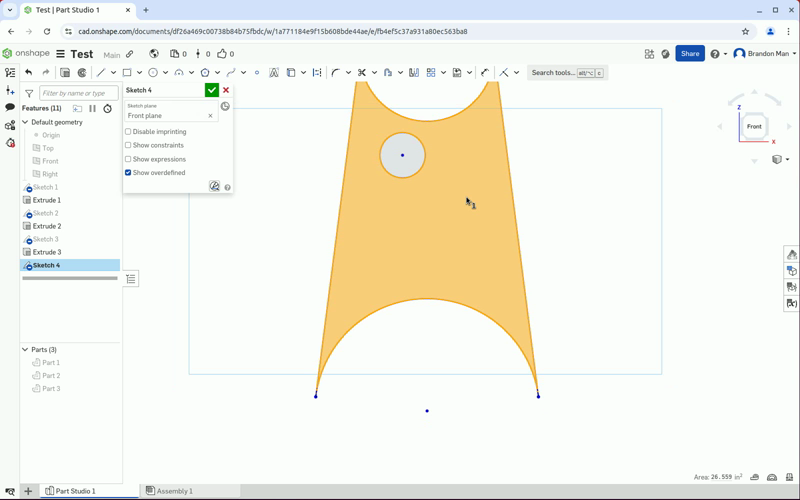
scroll(-6)
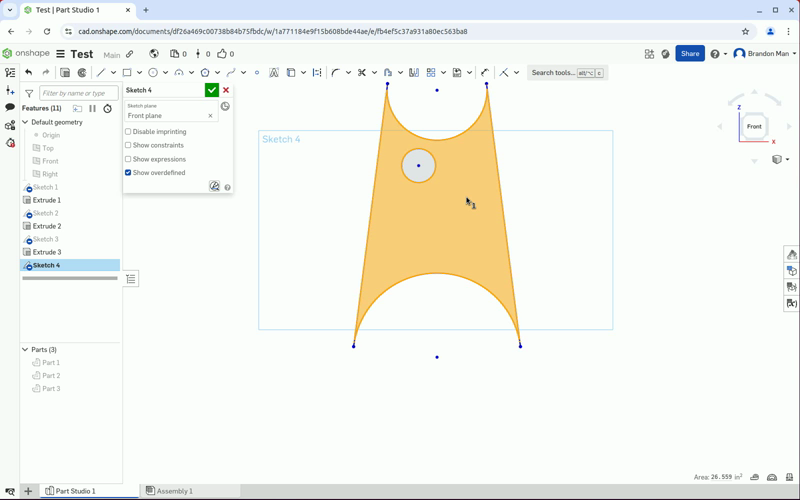
scroll(-6)
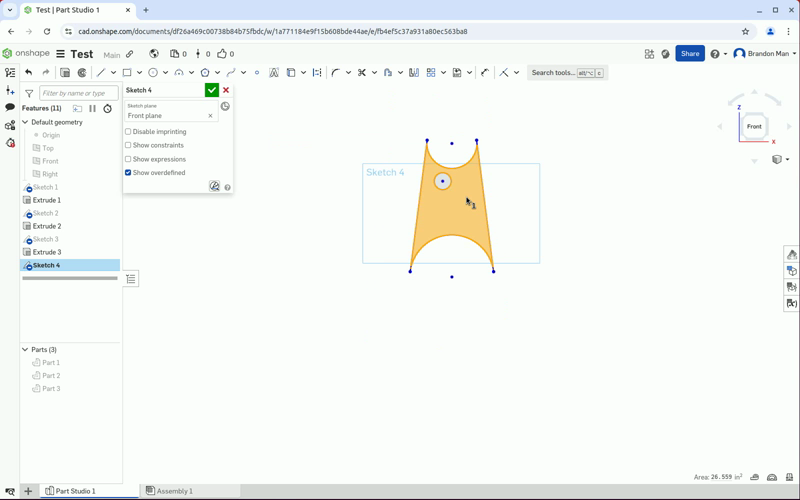
scroll(-6)
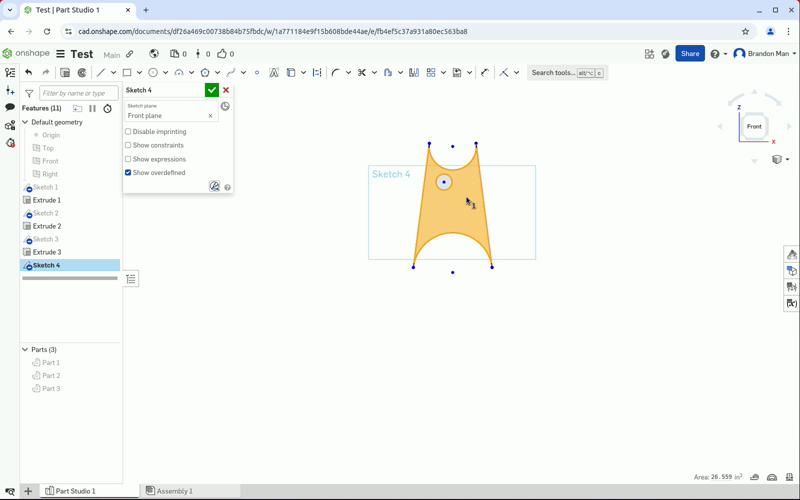
scroll(-6)
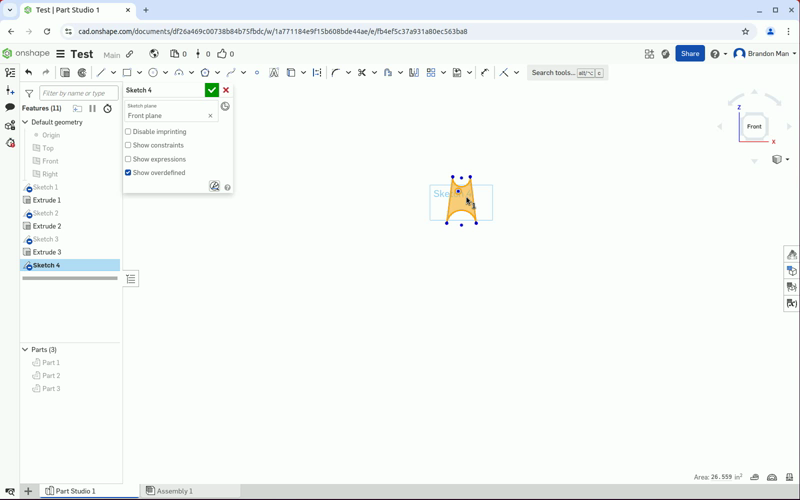
mouse_move(73, 352)
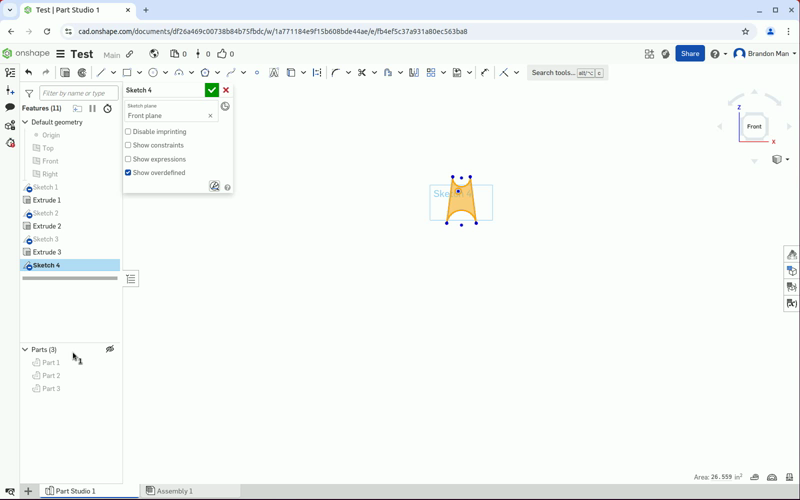
key(shift+y)
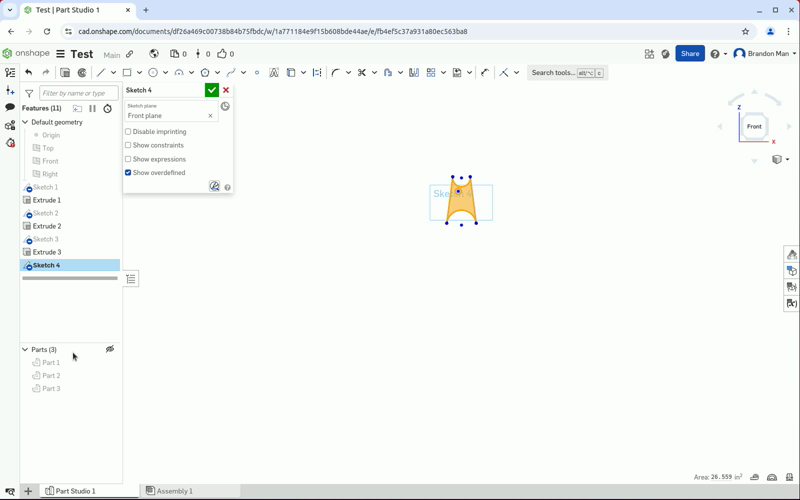
key(shift+e)
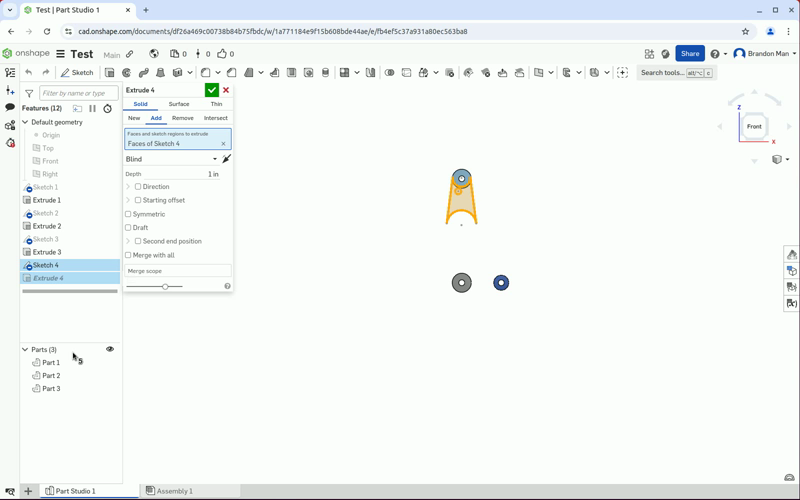
mouse_move(143, 106)
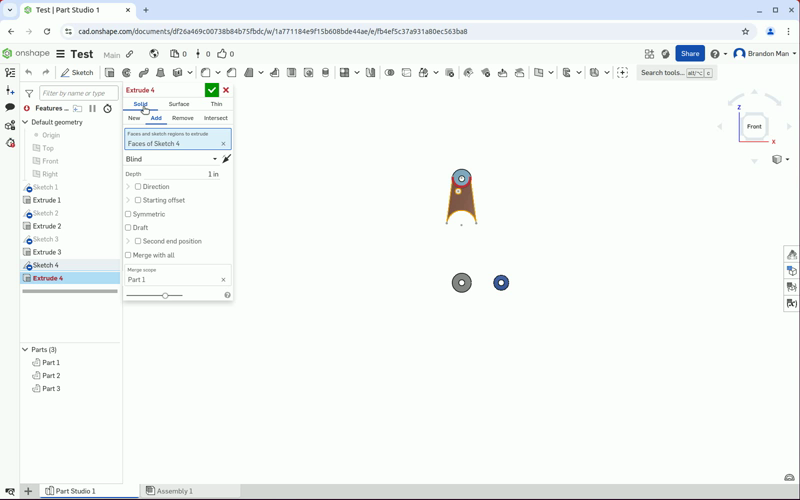
click(143, 106)
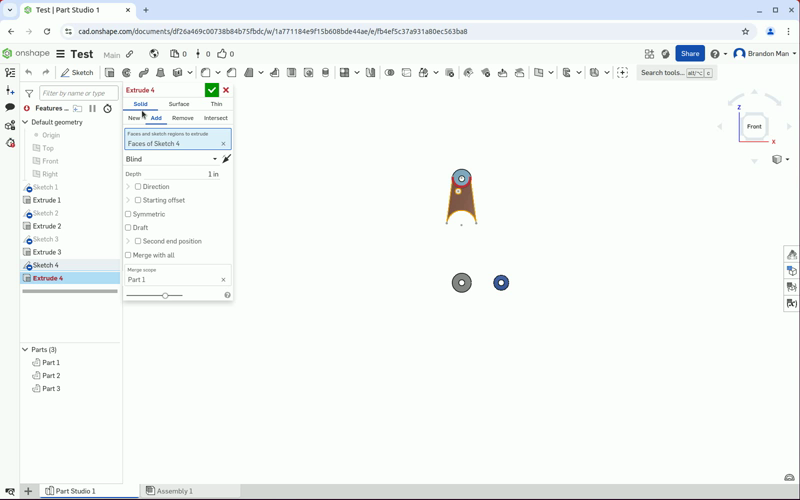
mouse_move(137, 120)
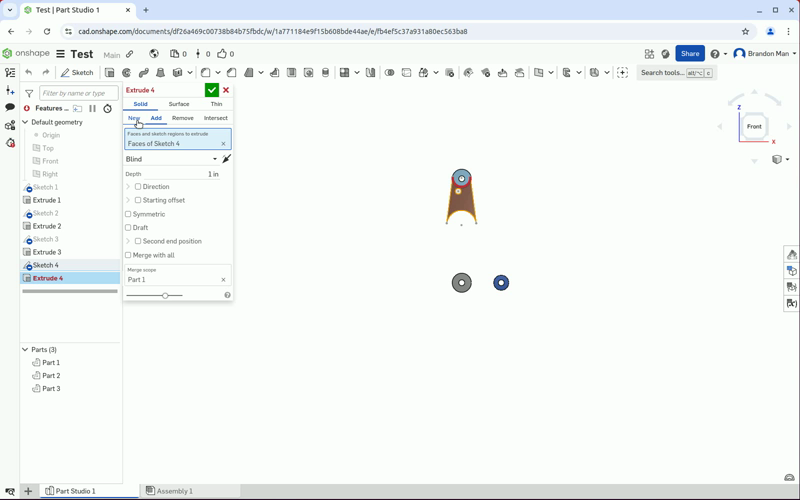
click(137, 120)
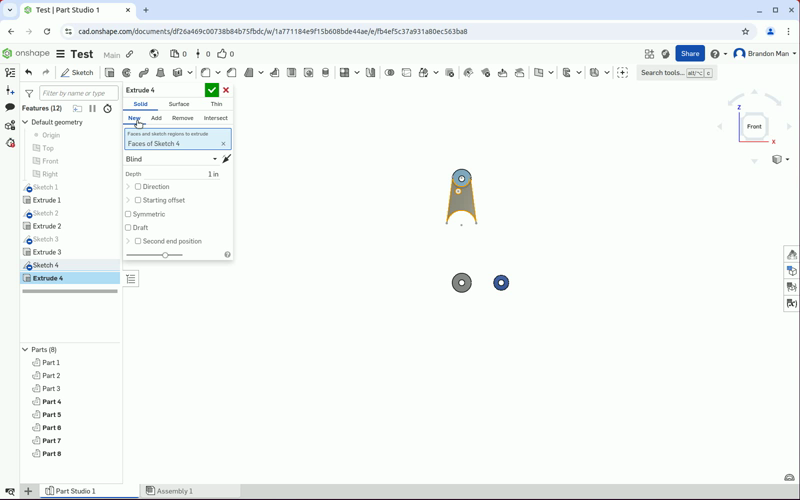
key(tab, 4)
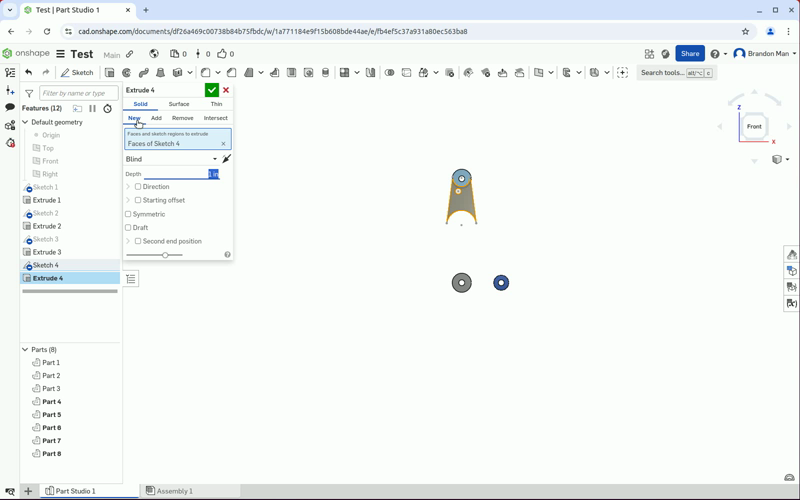
text(0.481)
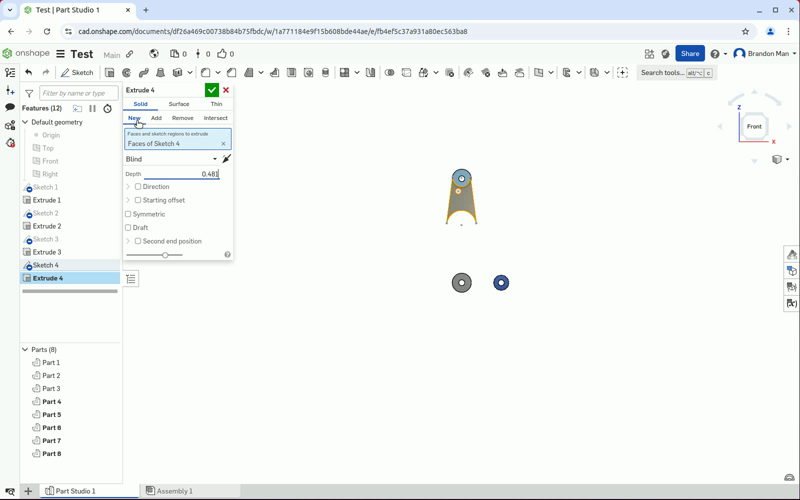
key(enter)
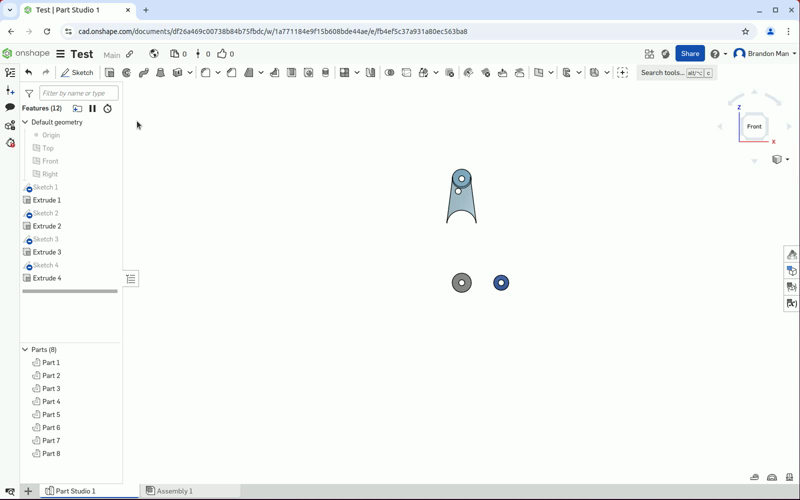
key(shift+h)
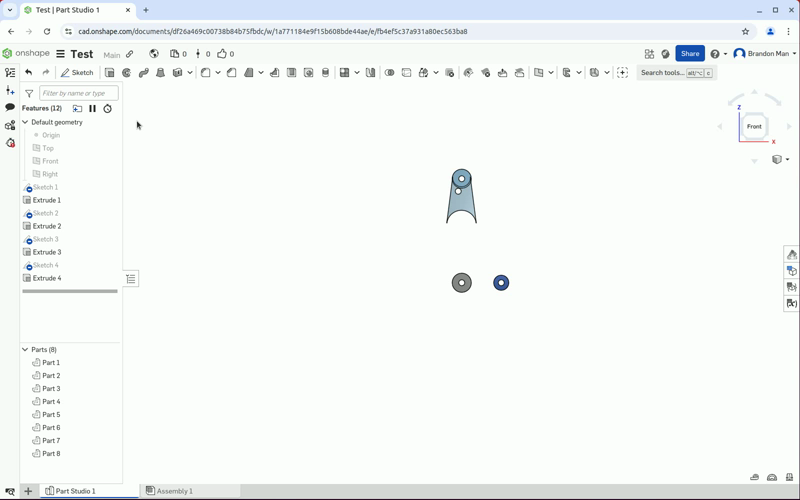
key(shift+h)
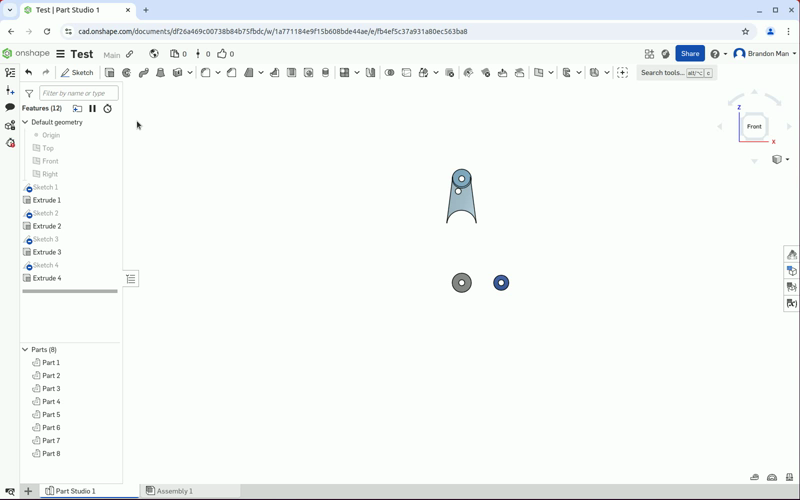
mouse_move(73, 189)
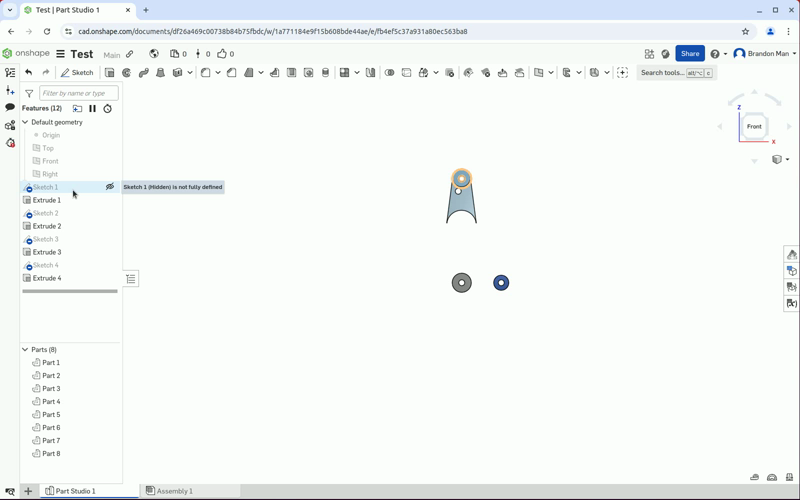
click(73, 189)
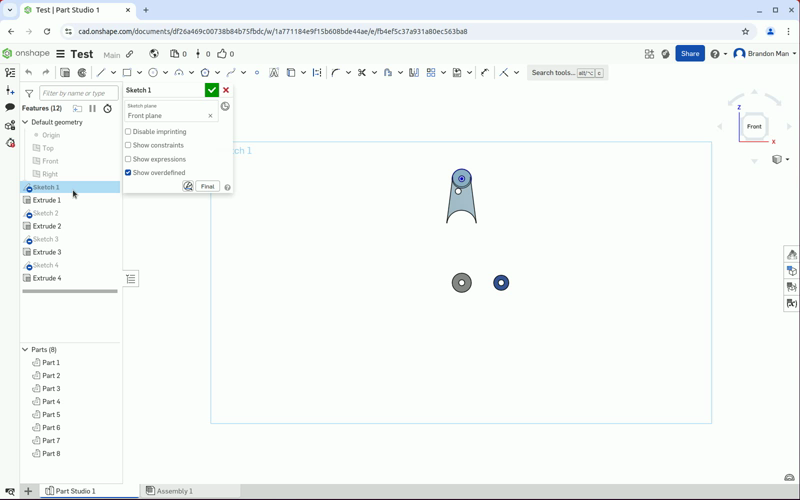
mouse_move(229, 92)
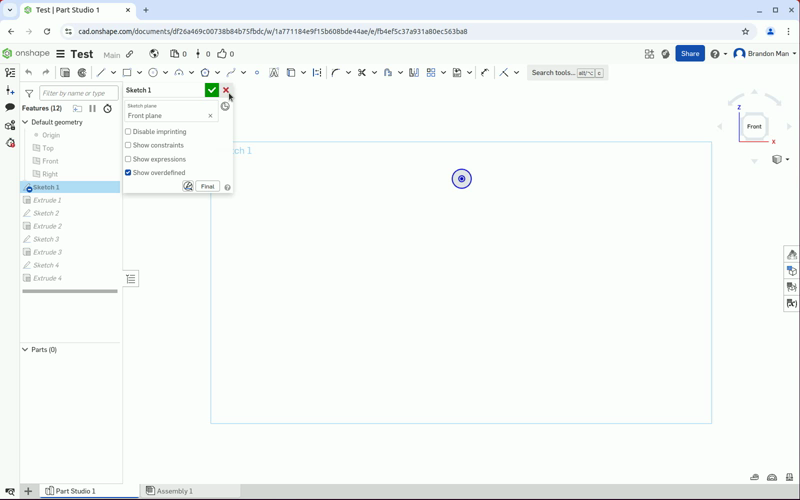
click(229, 92)
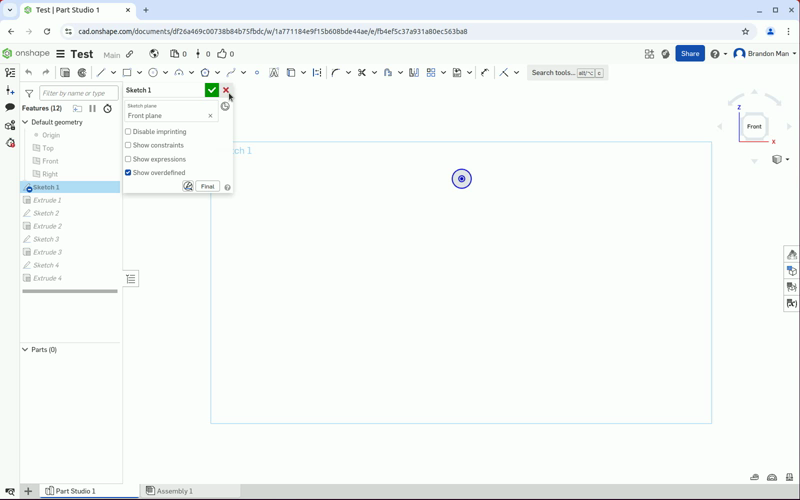
key(shift+s)
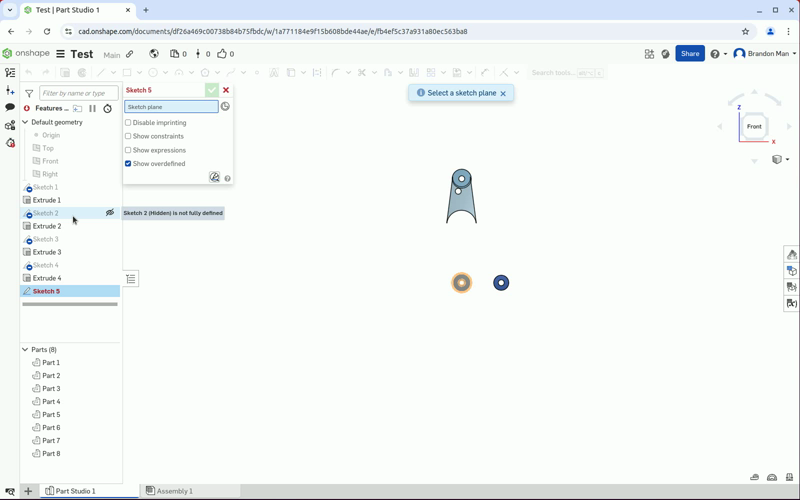
scroll(3)
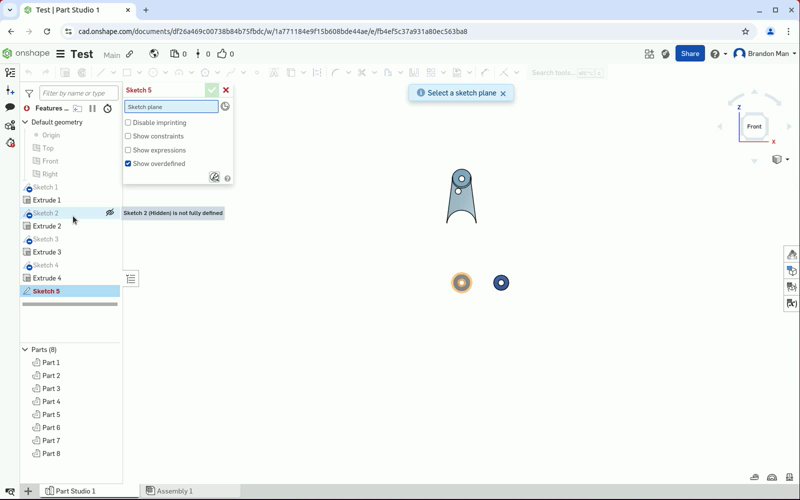
mouse_move(73, 163)
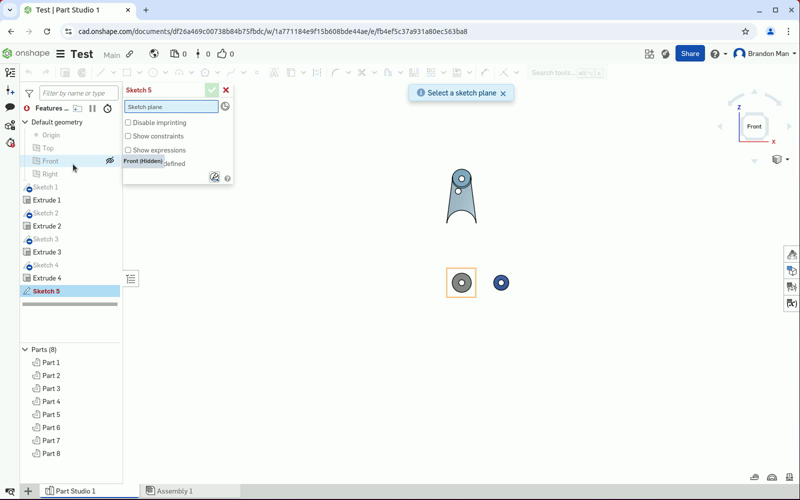
click(73, 163)
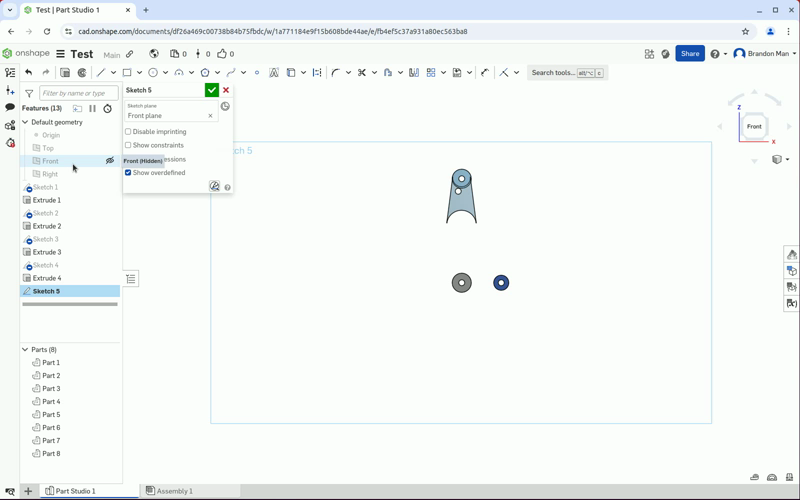
mouse_move(73, 352)
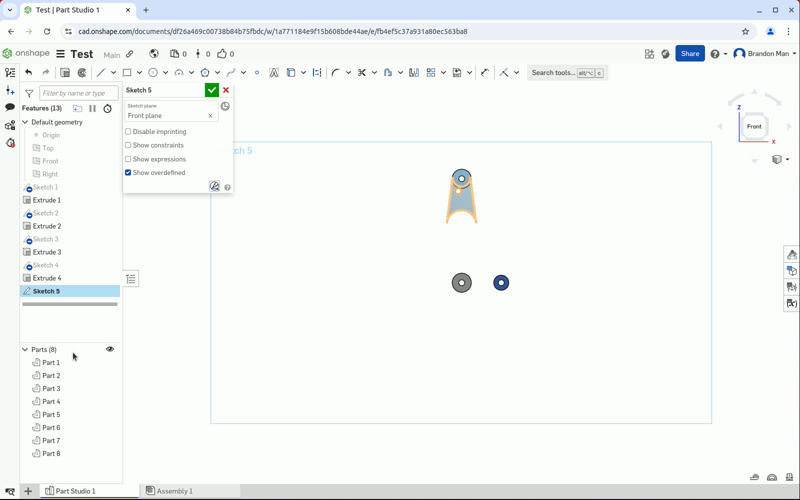
key(y)
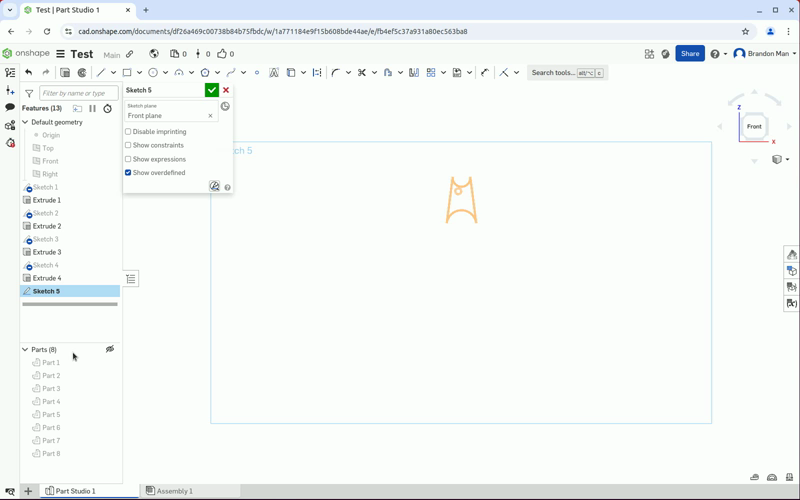
key(c)
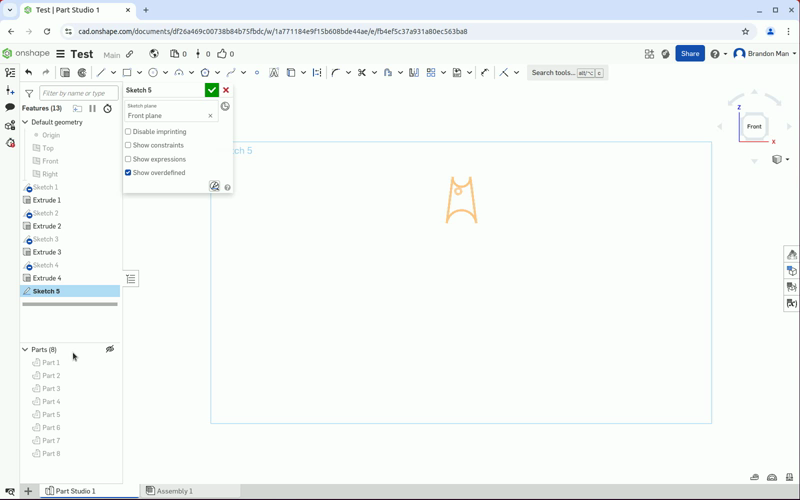
key_down(shift)
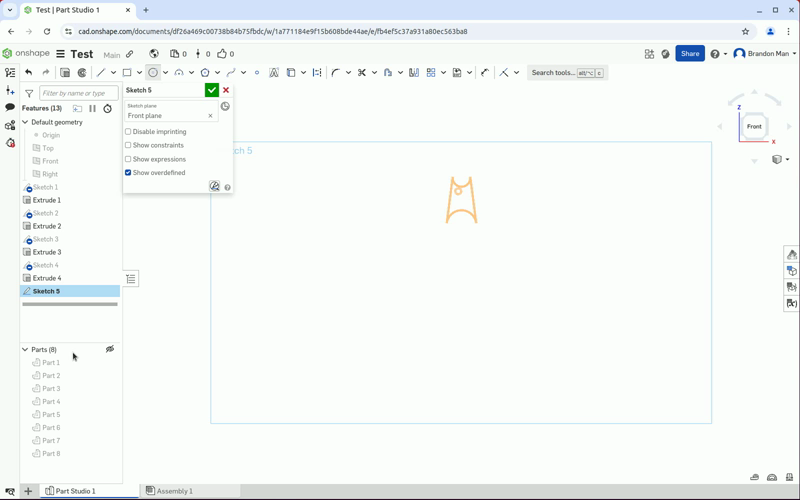
mouse_move(461, 225)
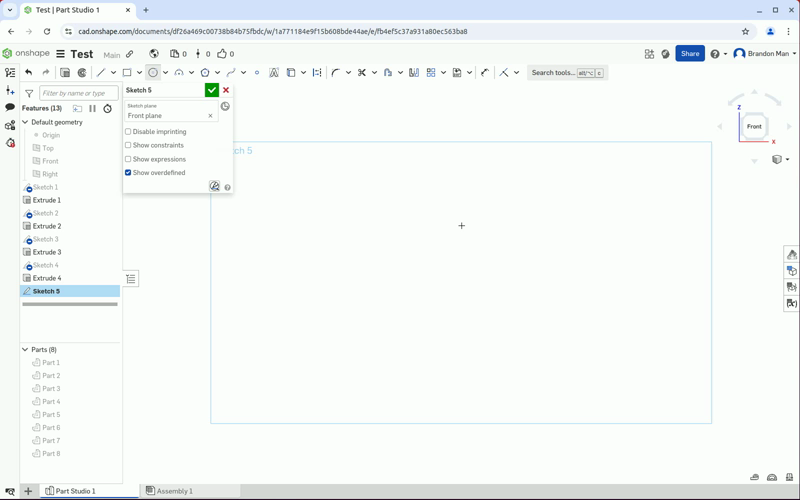
click(461, 225)
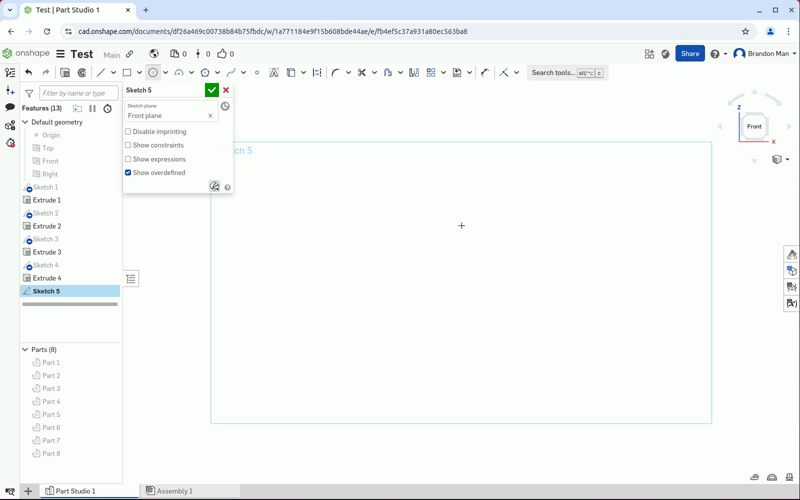
key_up(shift)
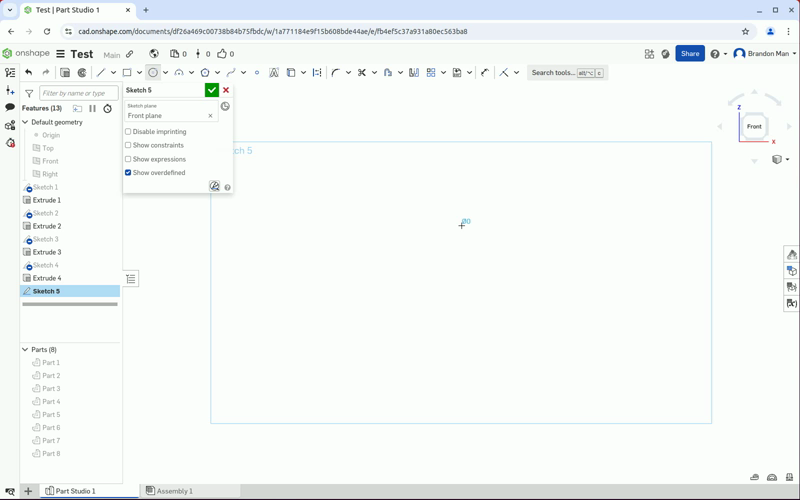
mouse_move(477, 225)
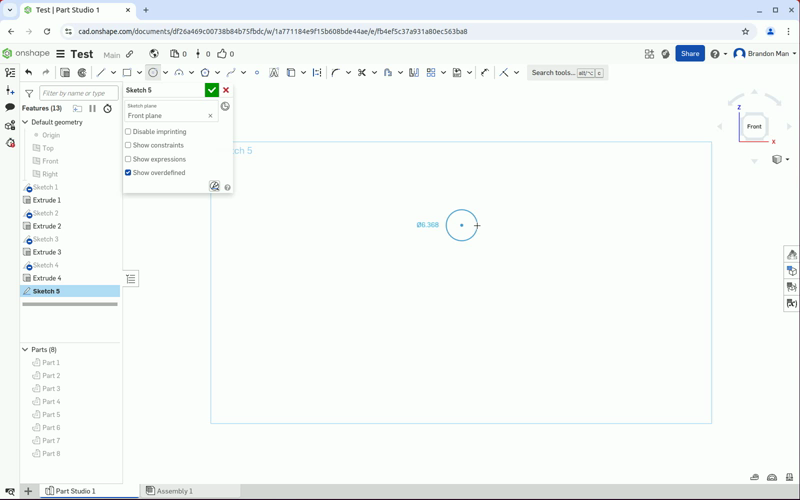
click(477, 225)
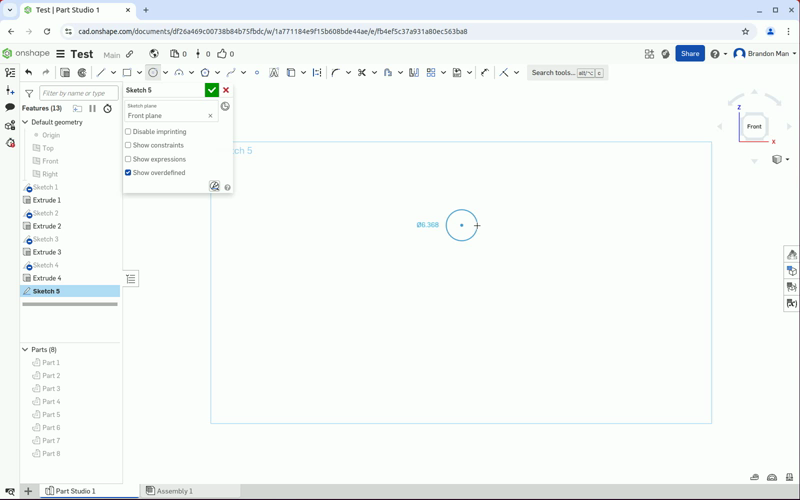
key(esc)
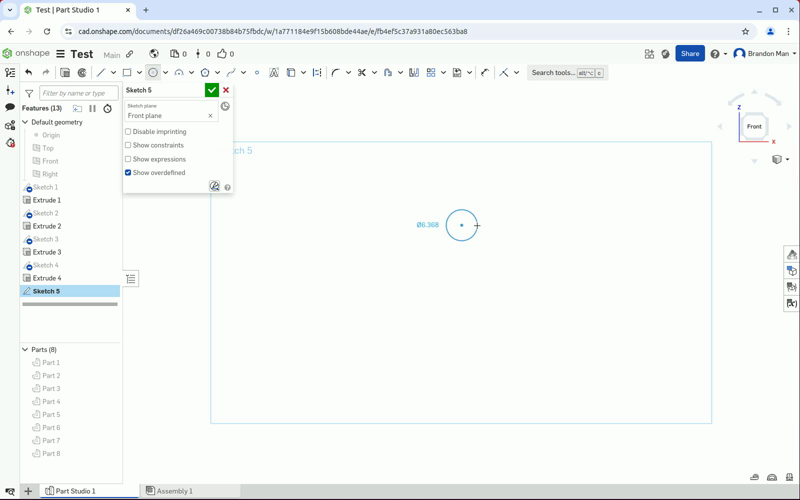
key(c)
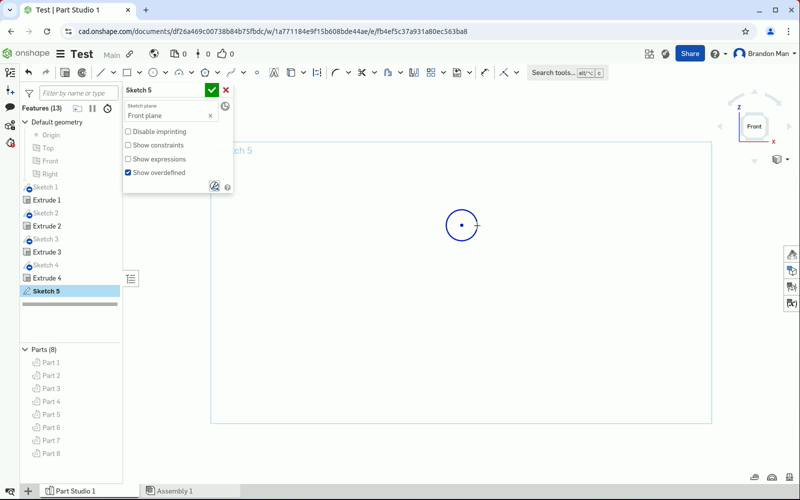
key_down(shift)
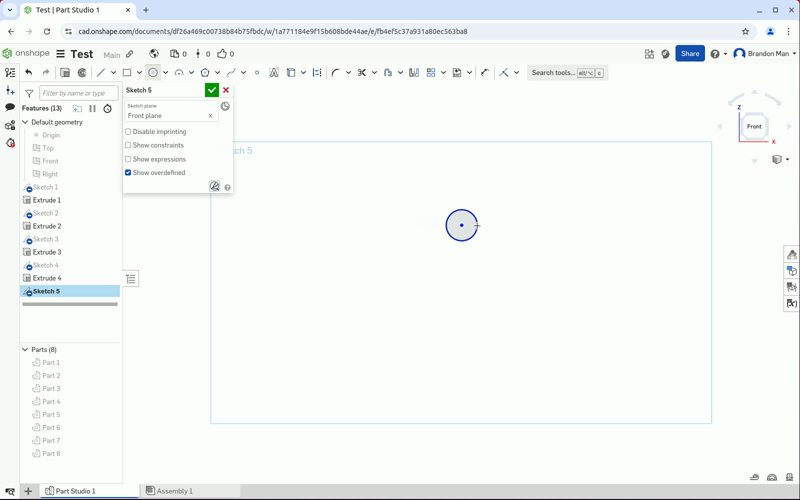
mouse_move(461, 225)
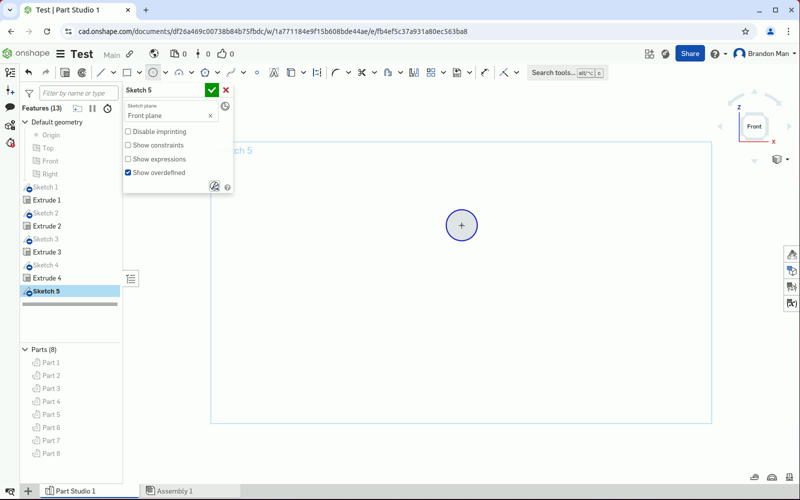
click(461, 225)
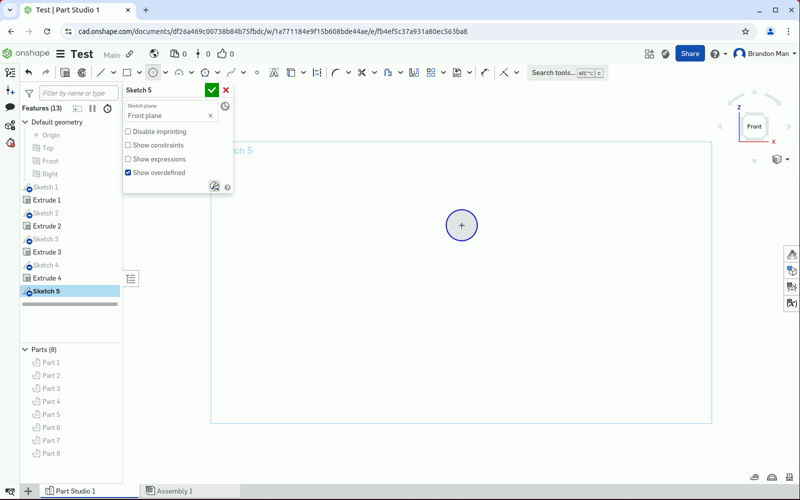
key_up(shift)
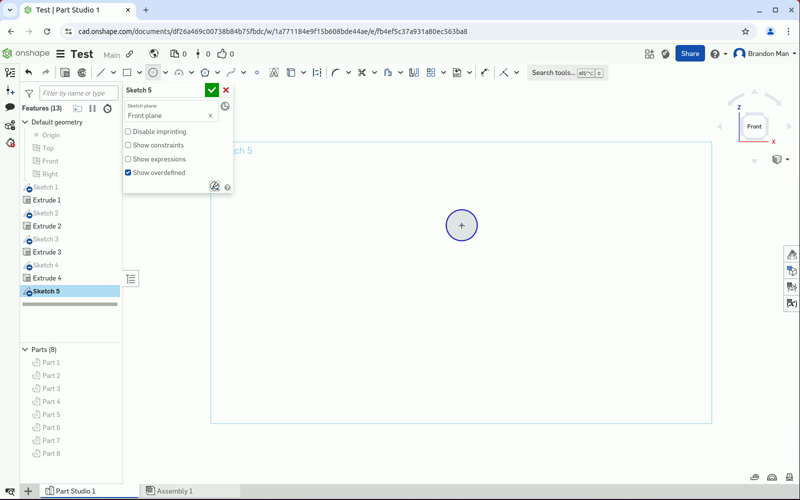
mouse_move(465, 225)
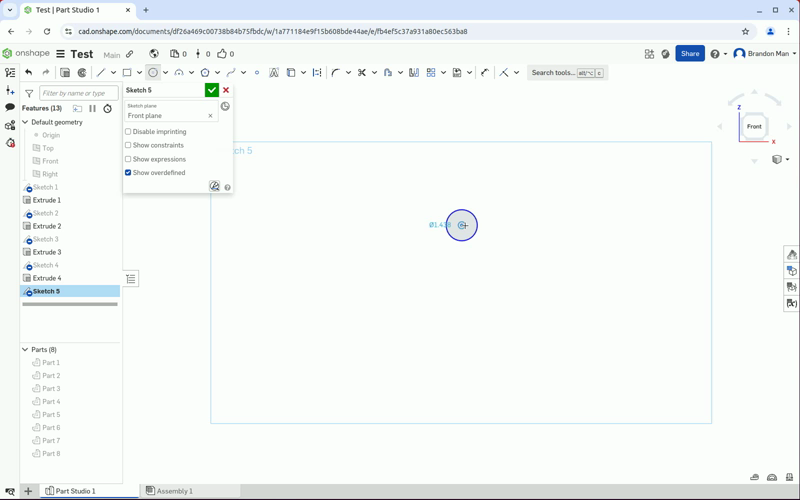
scroll(6)
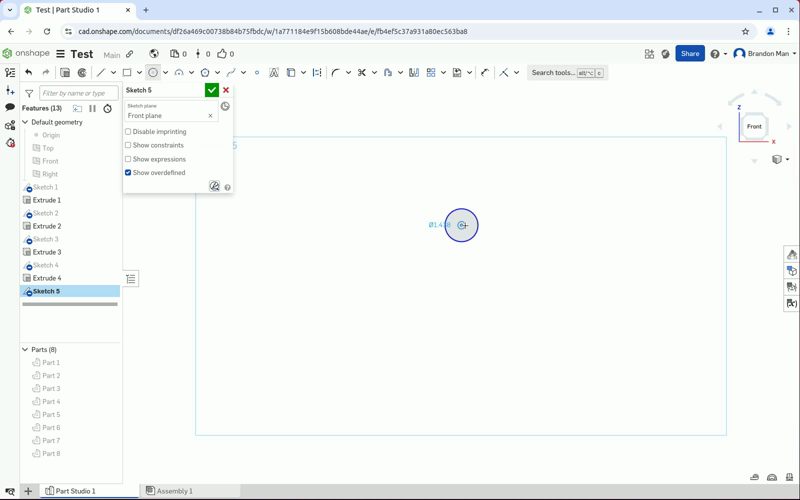
scroll(6)
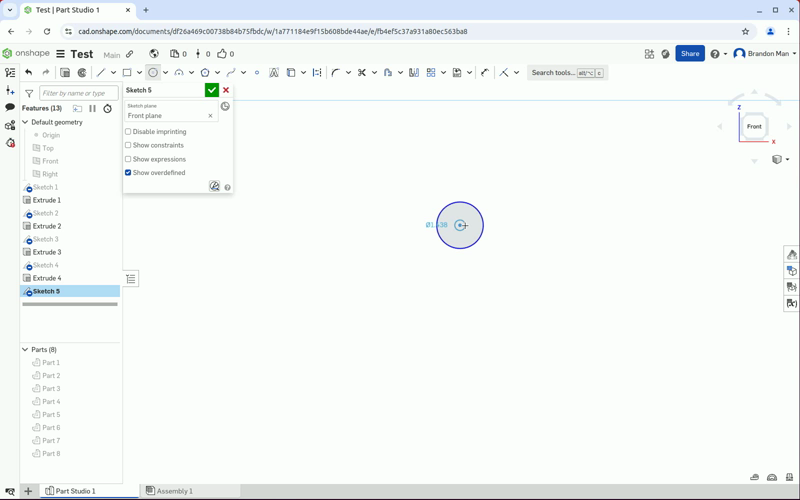
scroll(6)
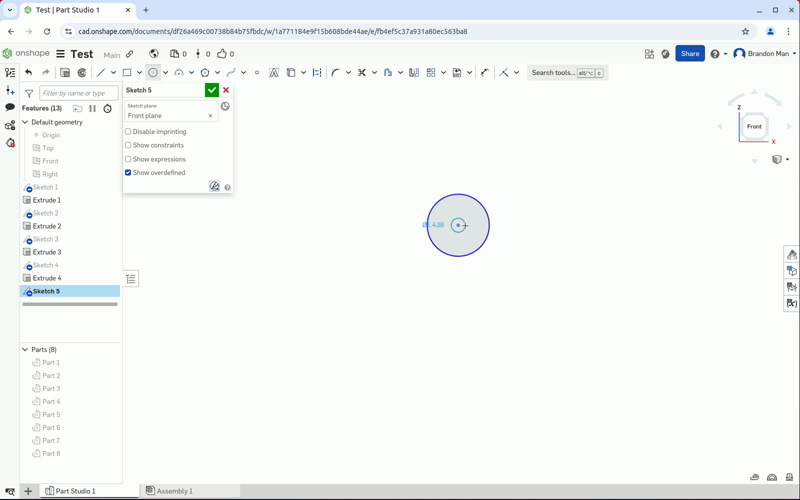
scroll(6)
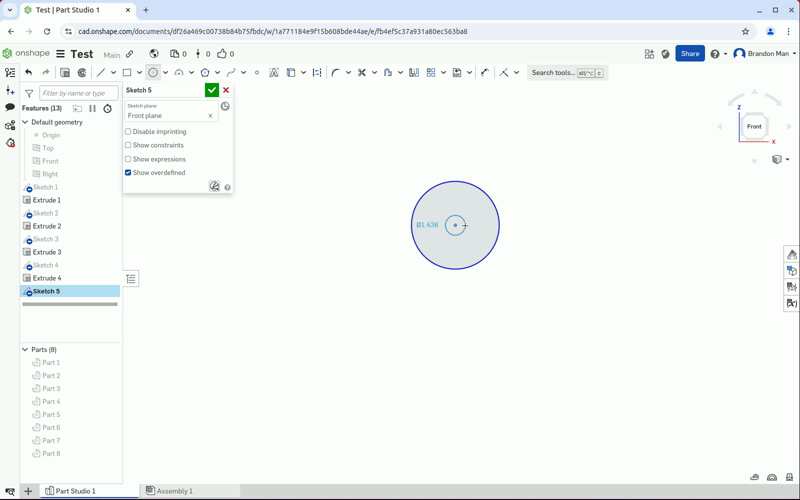
scroll(6)
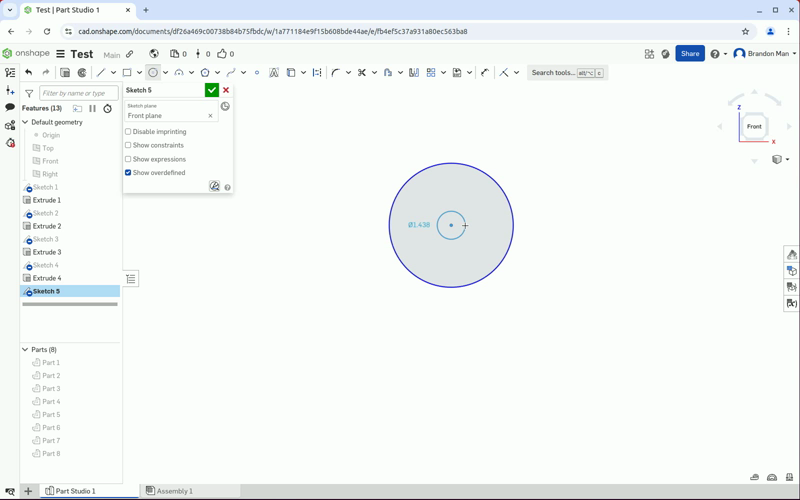
scroll(6)
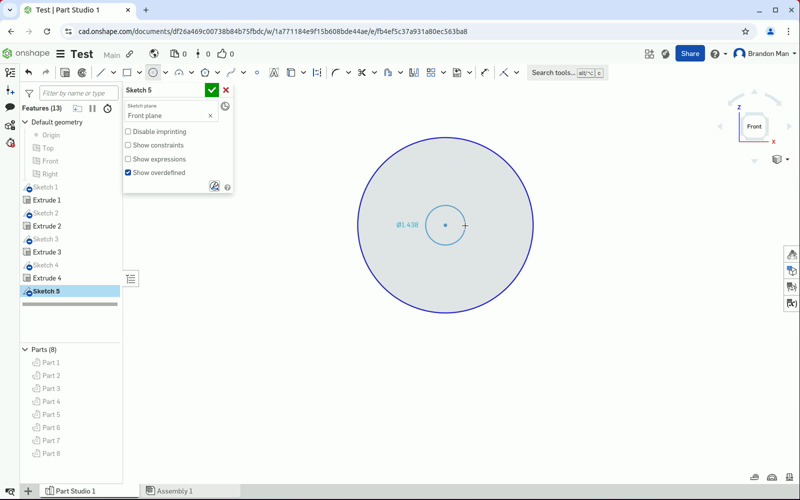
scroll(6)
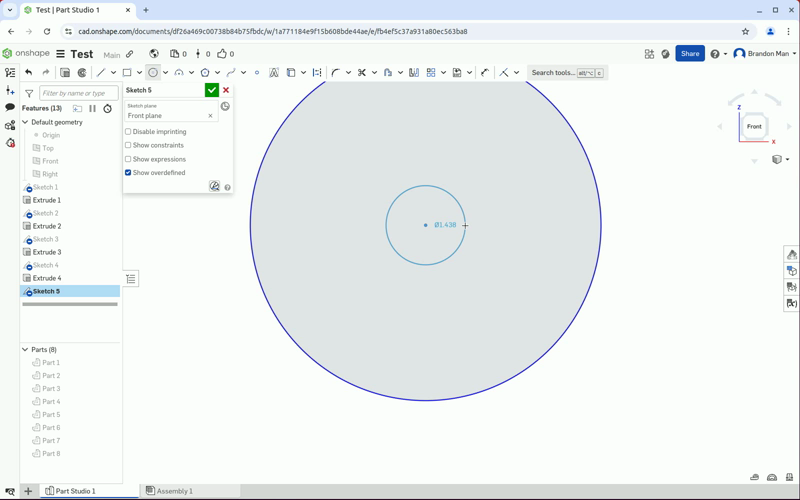
click(465, 225)
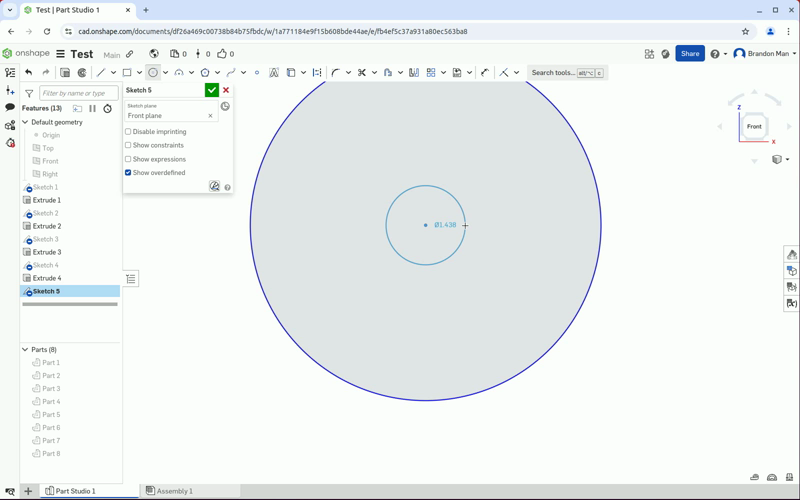
scroll(-6)
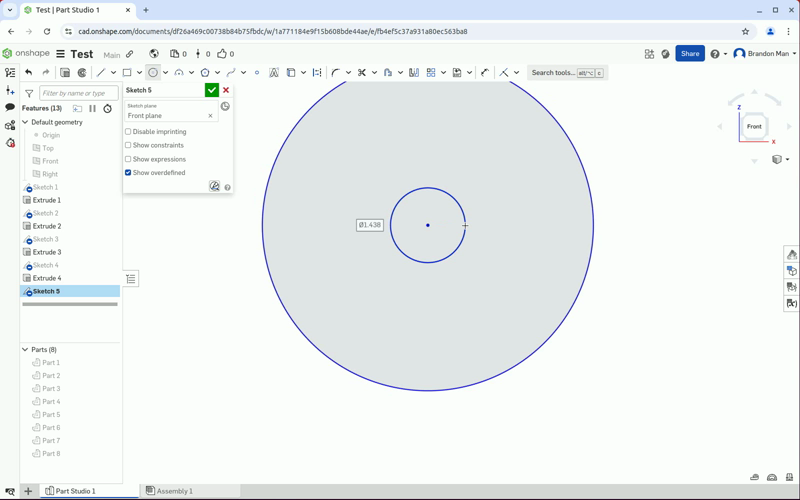
scroll(-6)
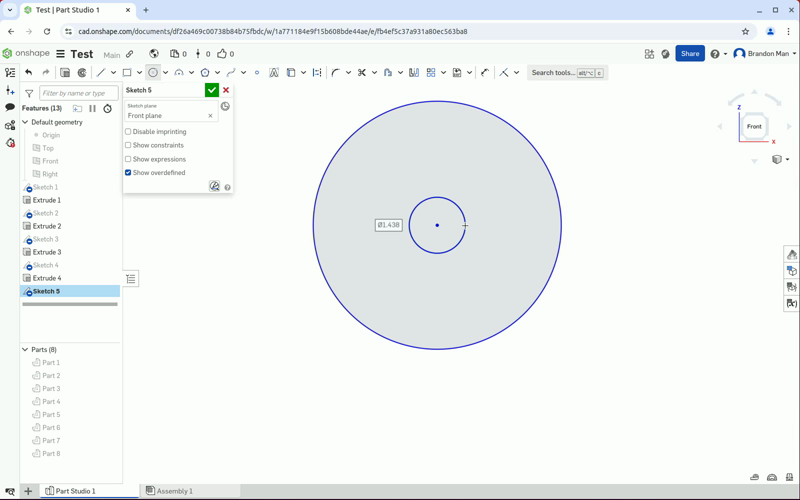
scroll(-6)
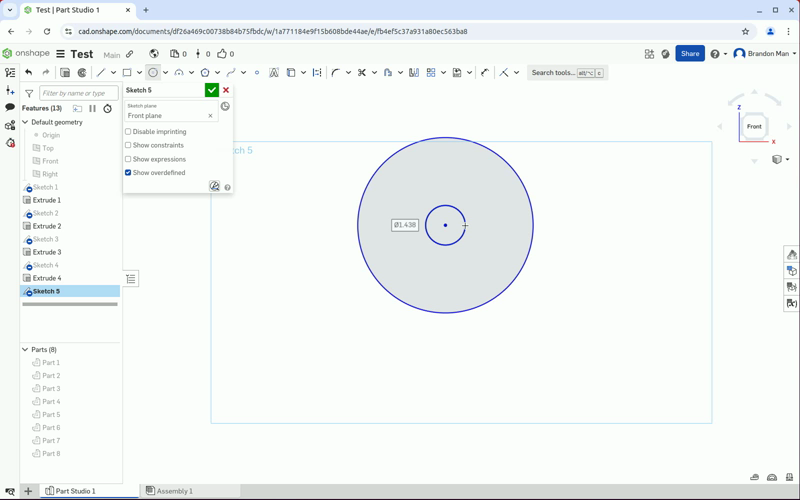
scroll(-6)
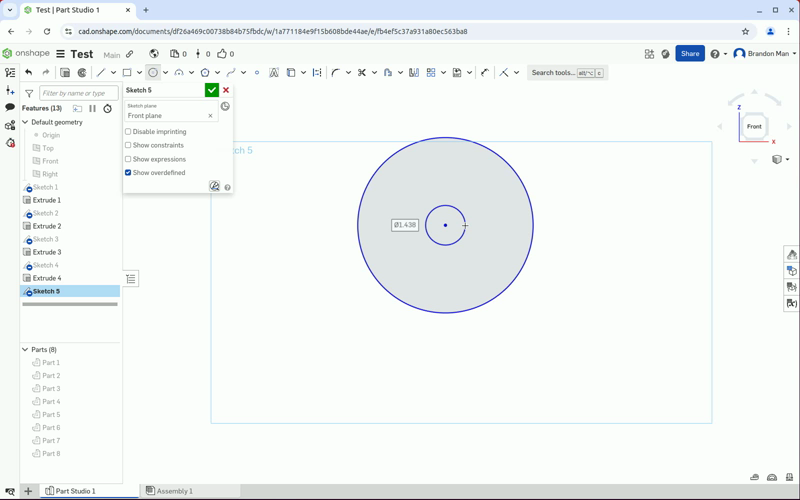
scroll(-6)
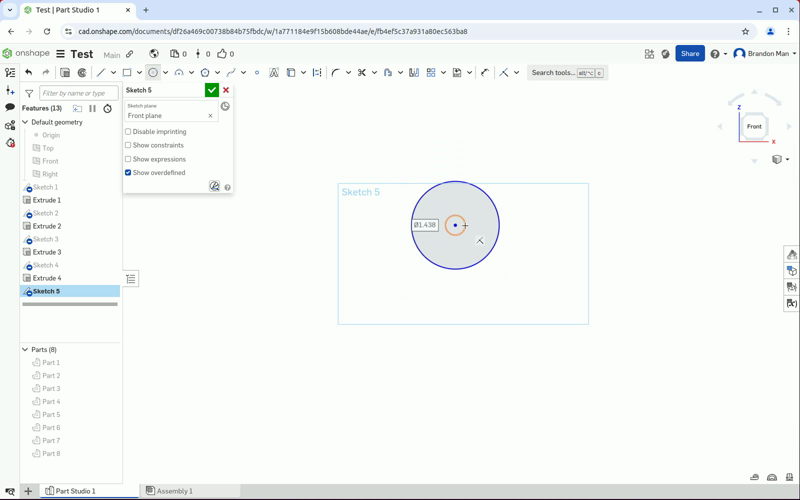
scroll(-6)
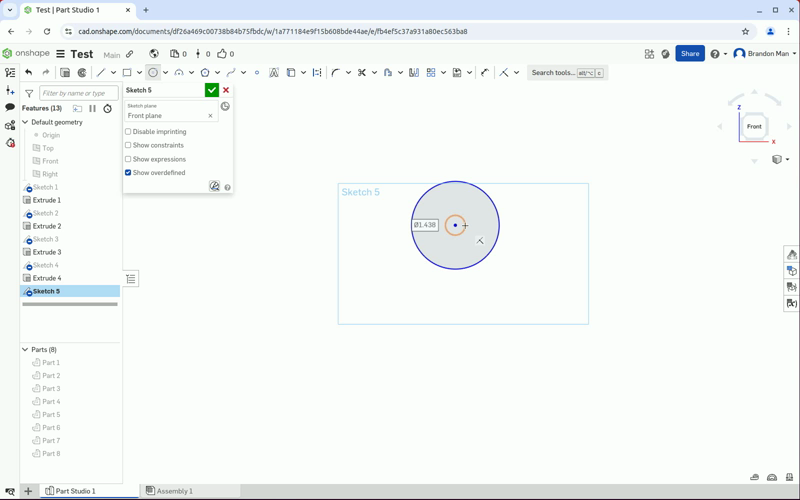
scroll(-6)
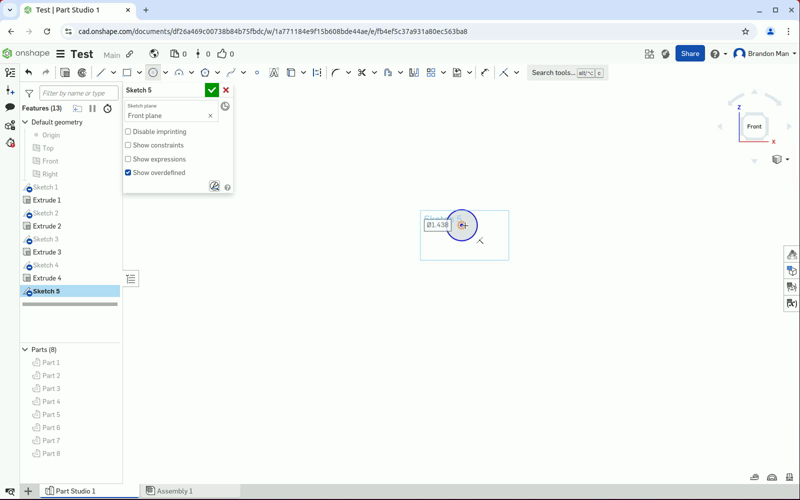
key(esc)
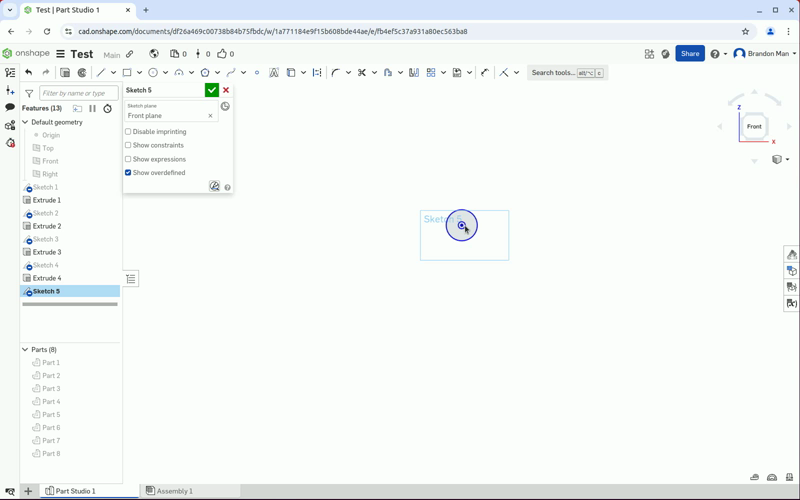
mouse_move(451, 221)
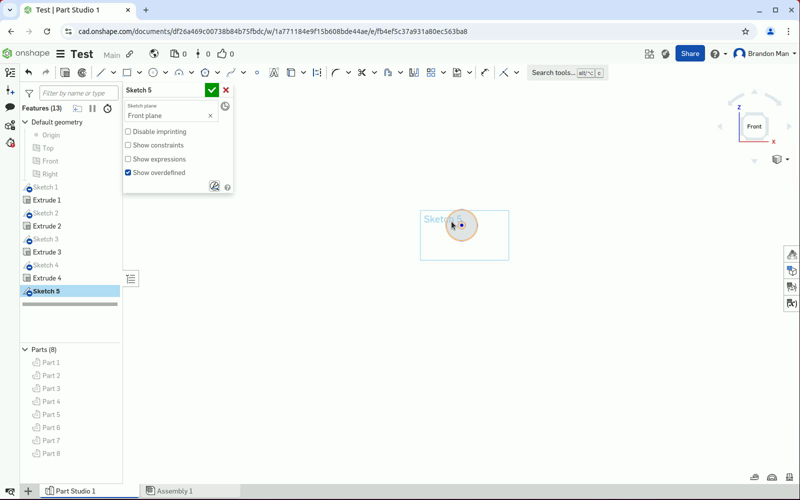
scroll(6)
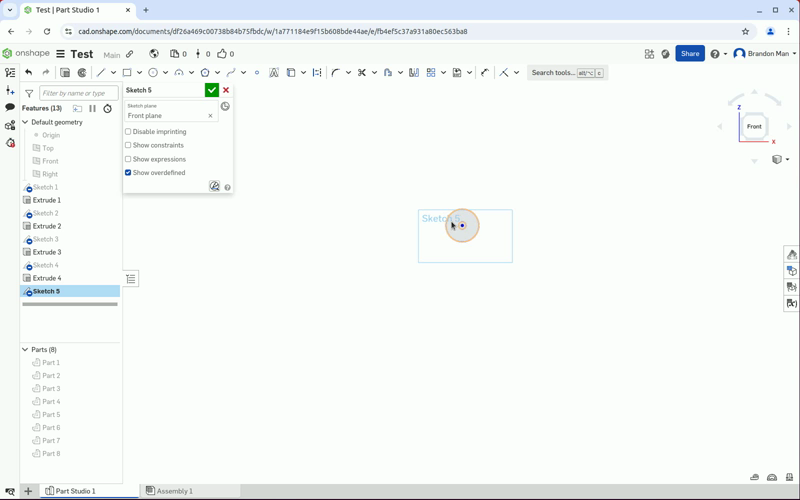
scroll(6)
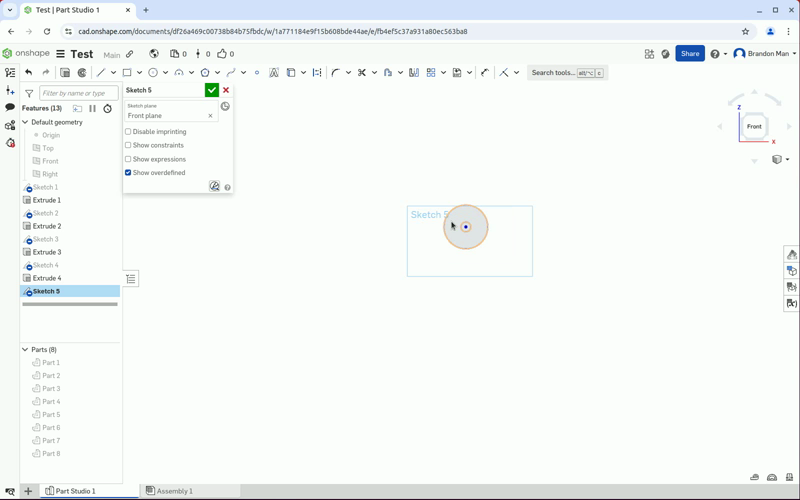
scroll(6)
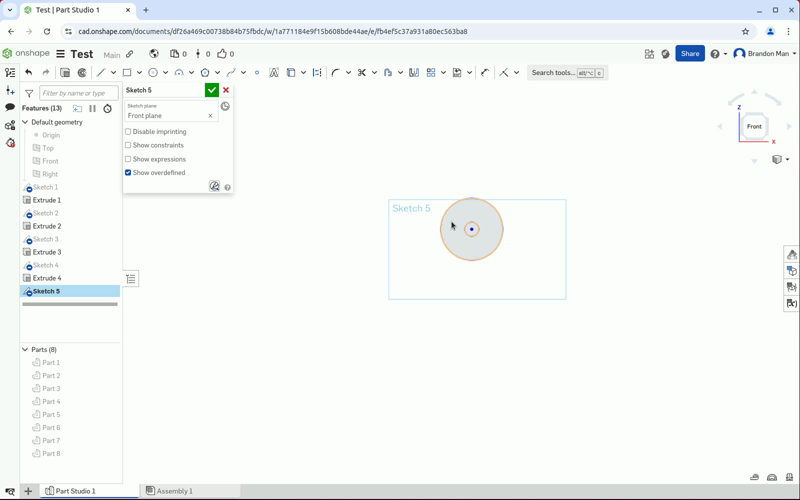
scroll(6)
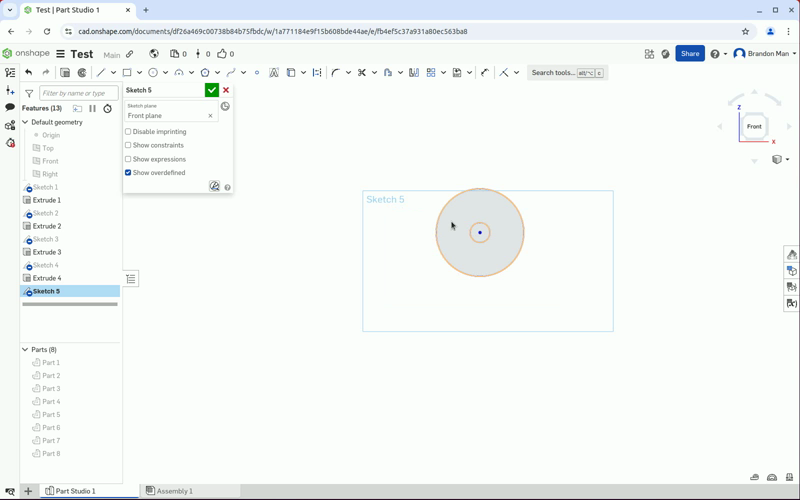
scroll(6)
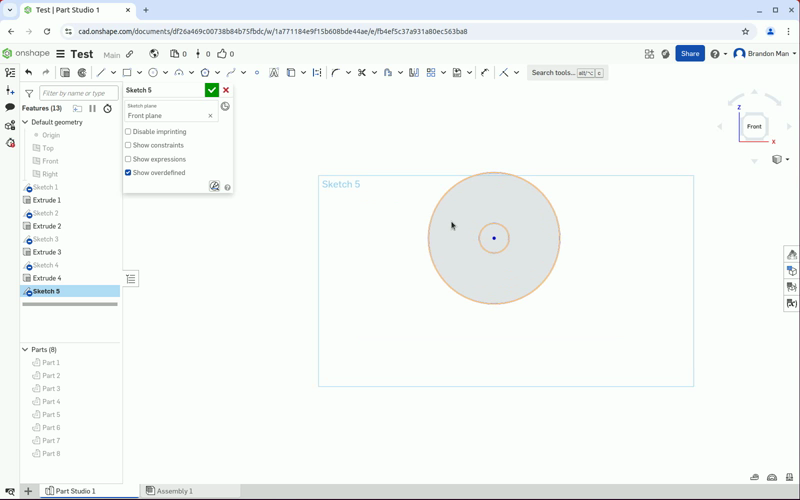
scroll(6)
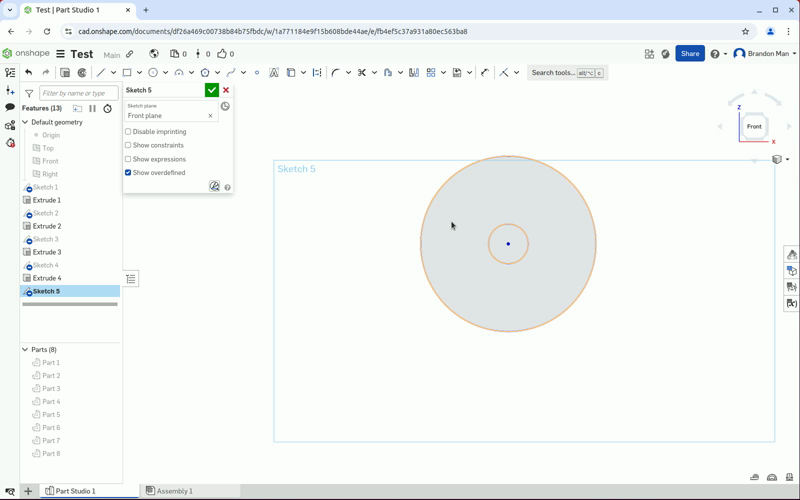
scroll(6)
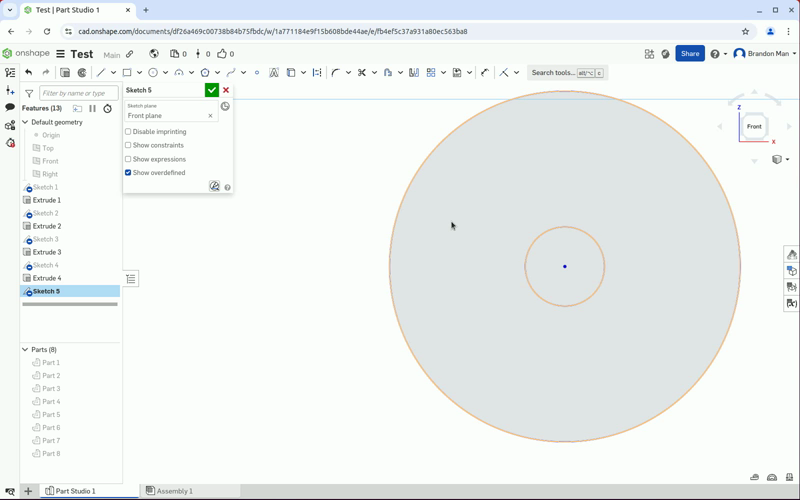
click(451, 221)
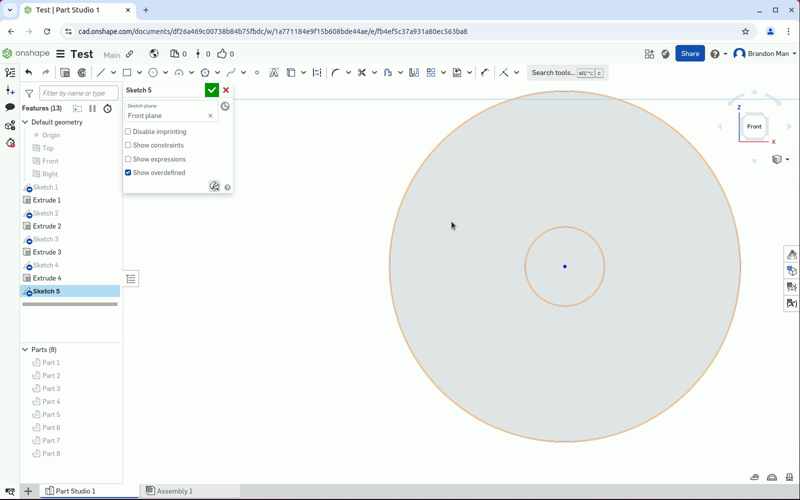
scroll(-6)
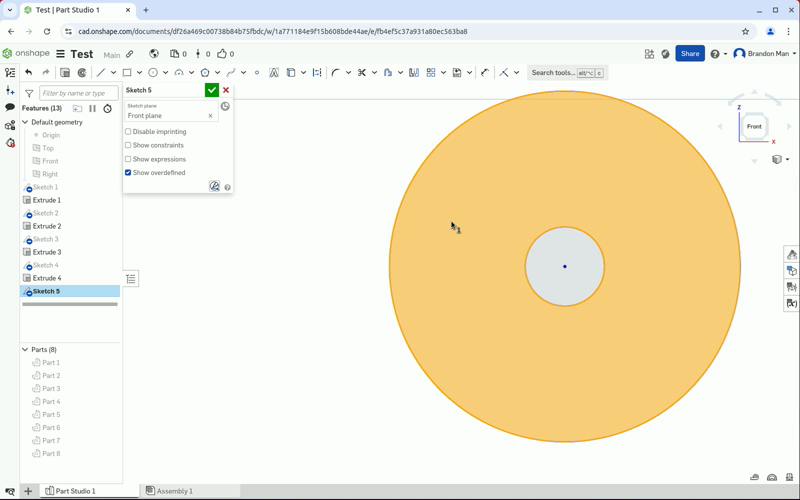
scroll(-6)
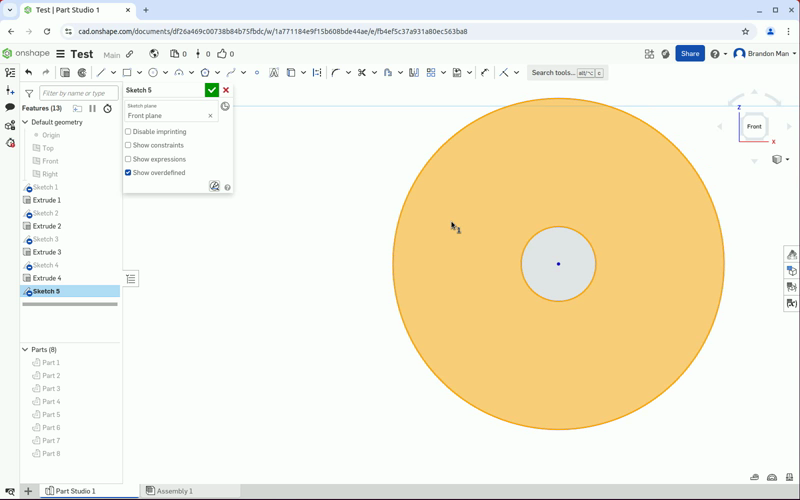
scroll(-6)
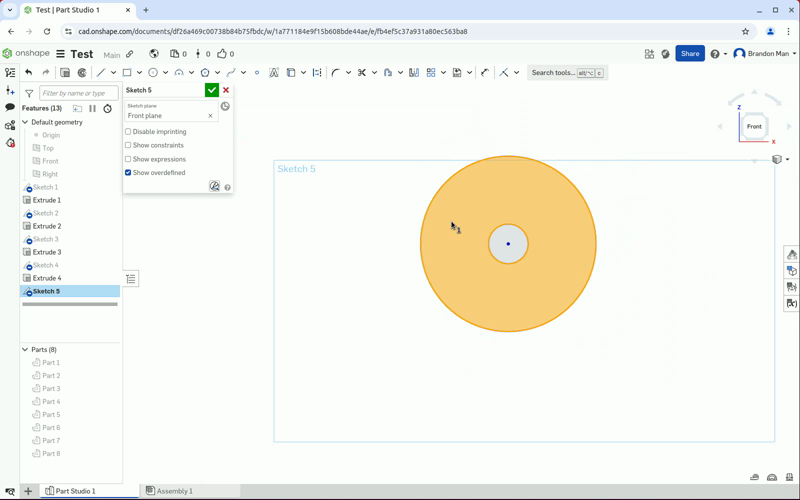
scroll(-6)
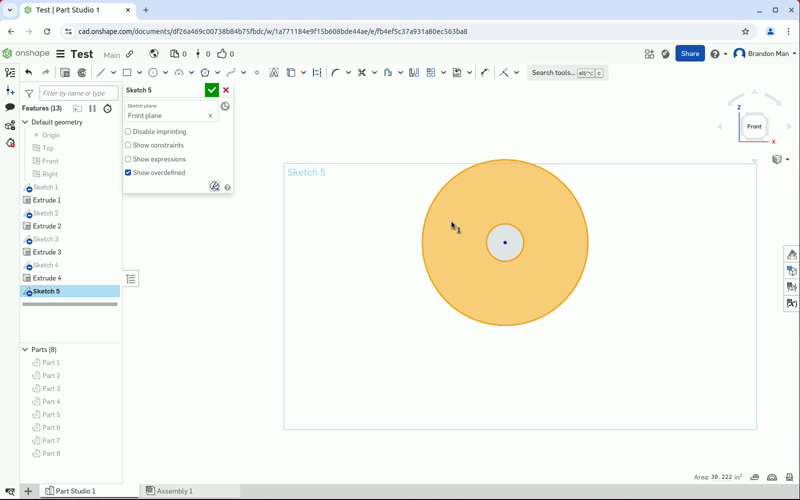
scroll(-6)
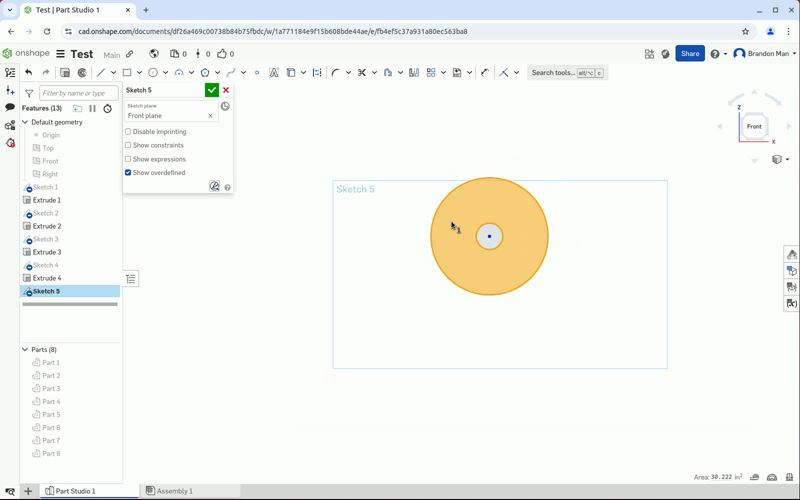
scroll(-6)
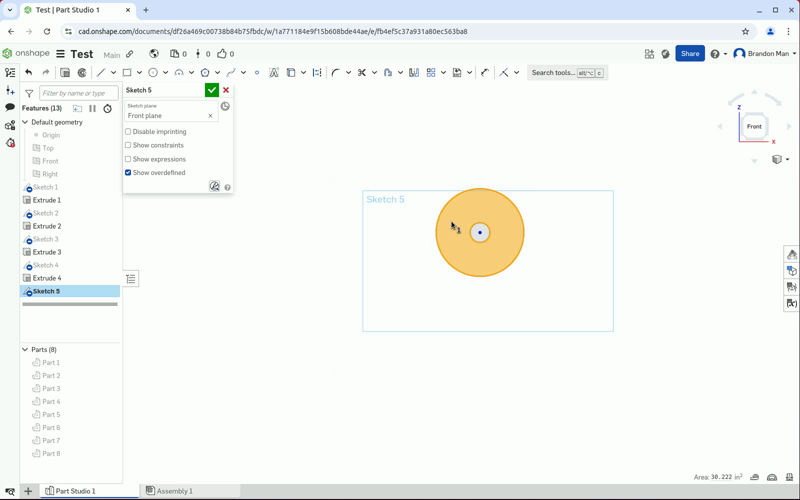
scroll(-6)
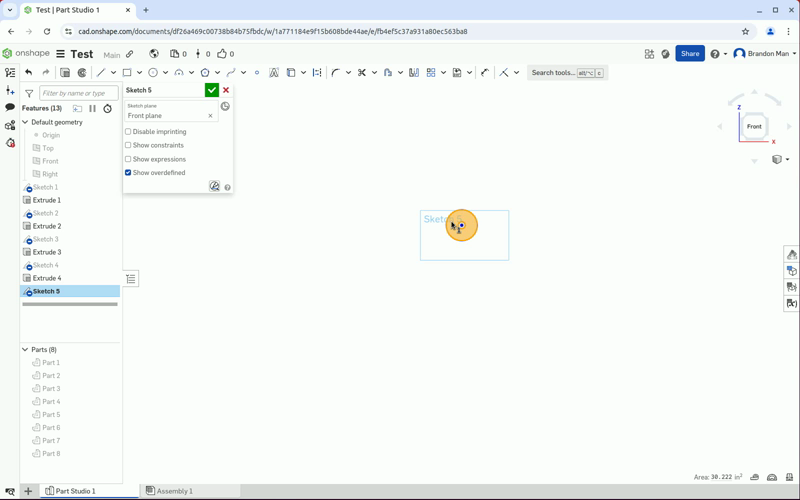
mouse_move(73, 352)
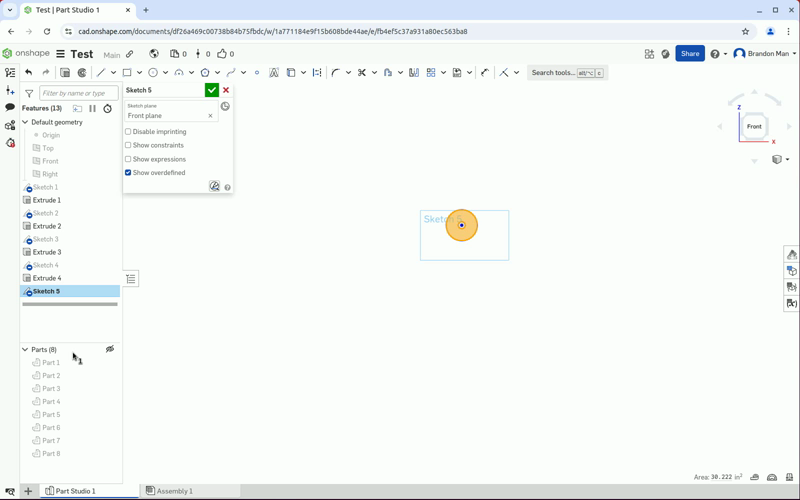
key(shift+y)
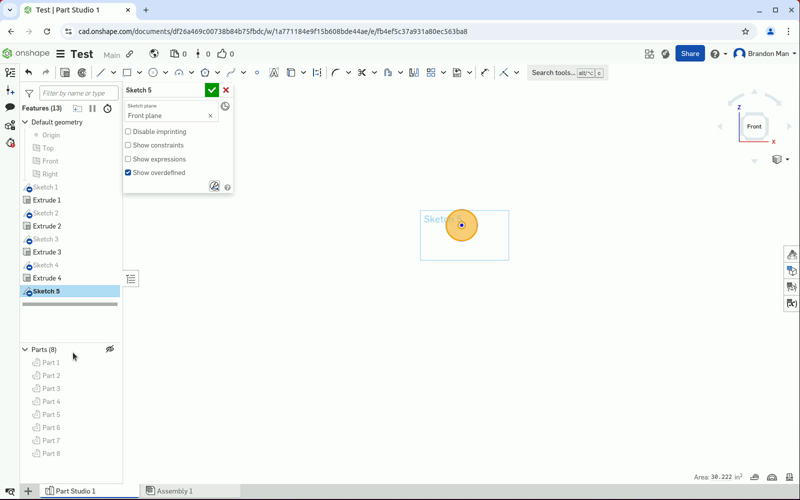
key(shift+e)
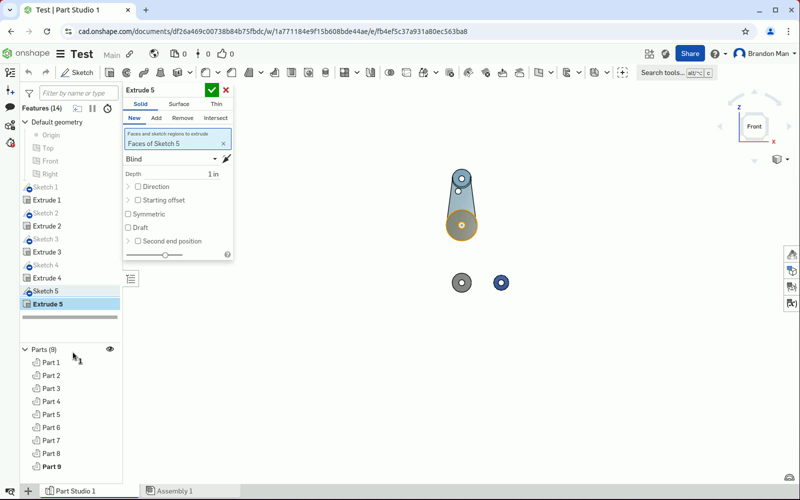
mouse_move(143, 106)
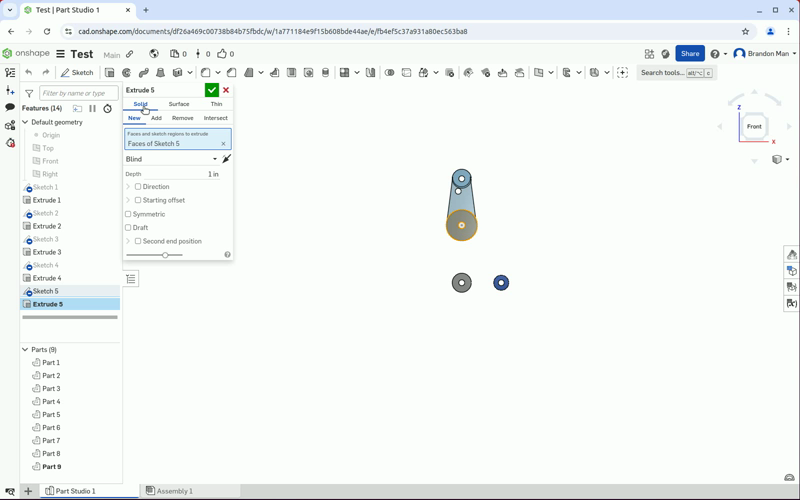
click(143, 106)
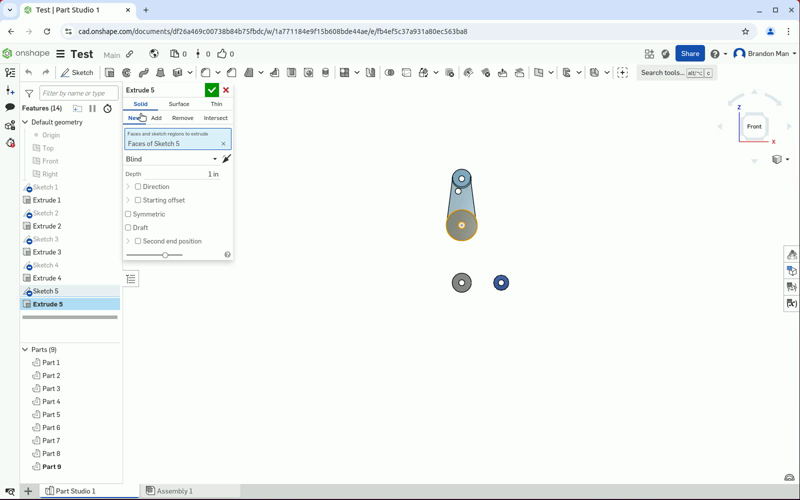
mouse_move(137, 120)
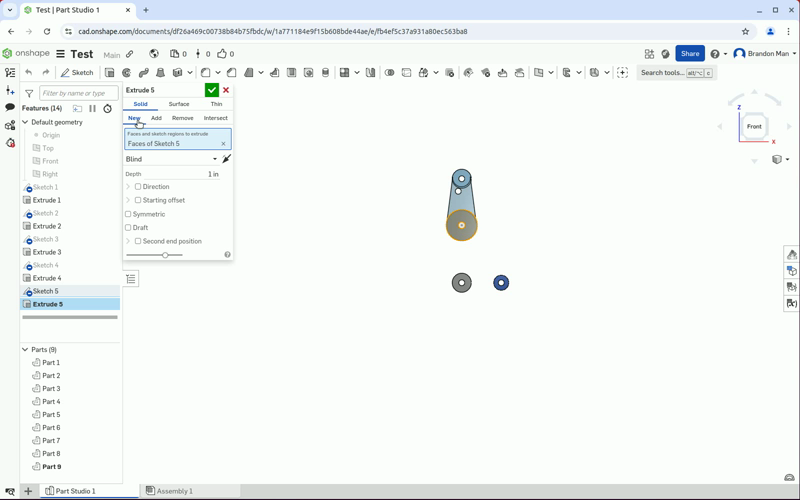
click(137, 120)
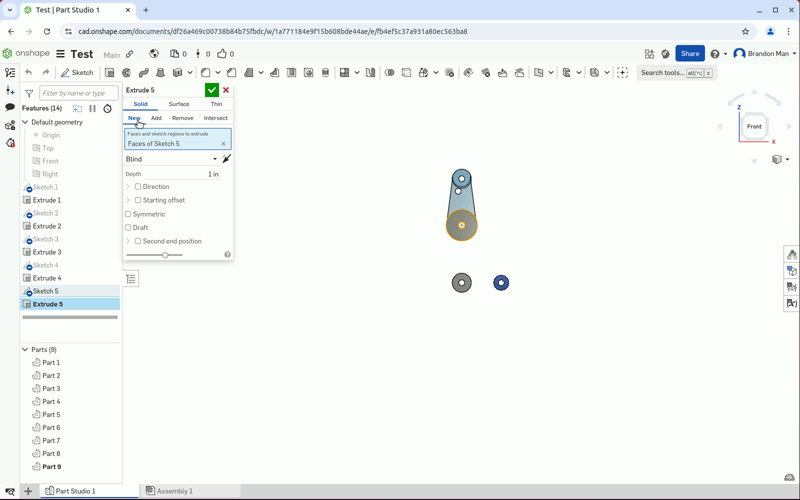
key(tab, 4)
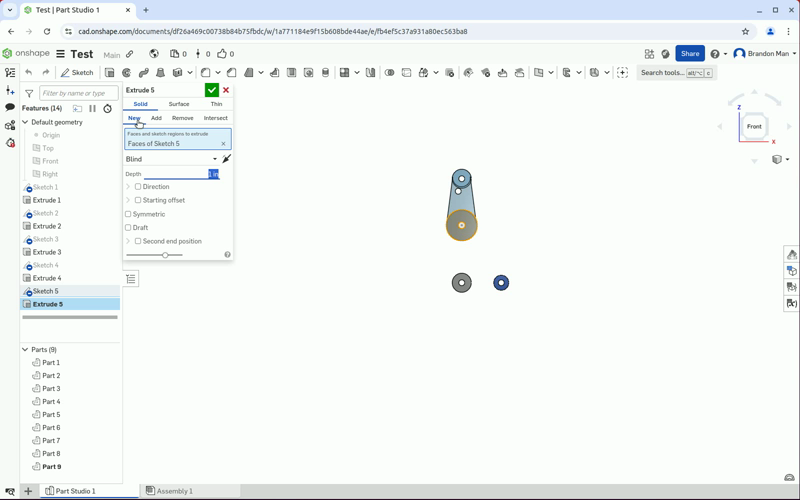
text(0.481)
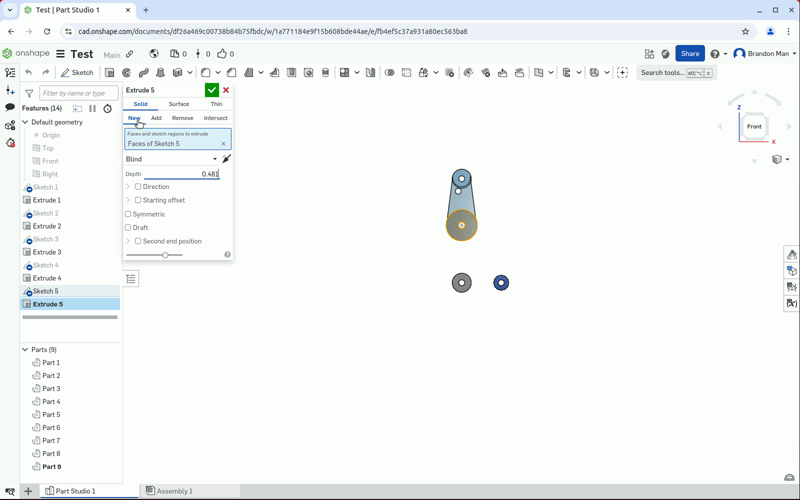
key(enter)
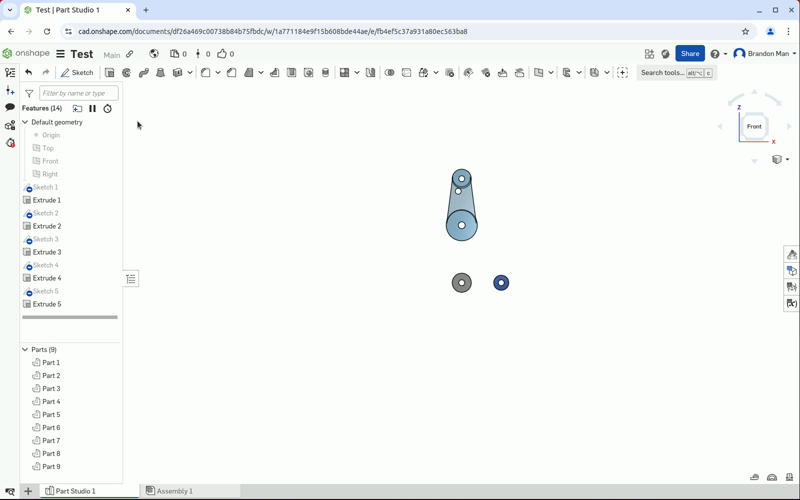
key(shift+h)
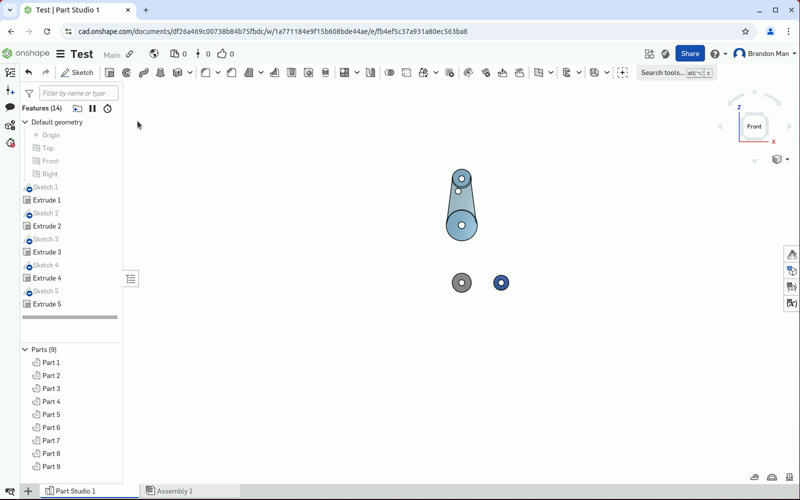
key(shift+h)
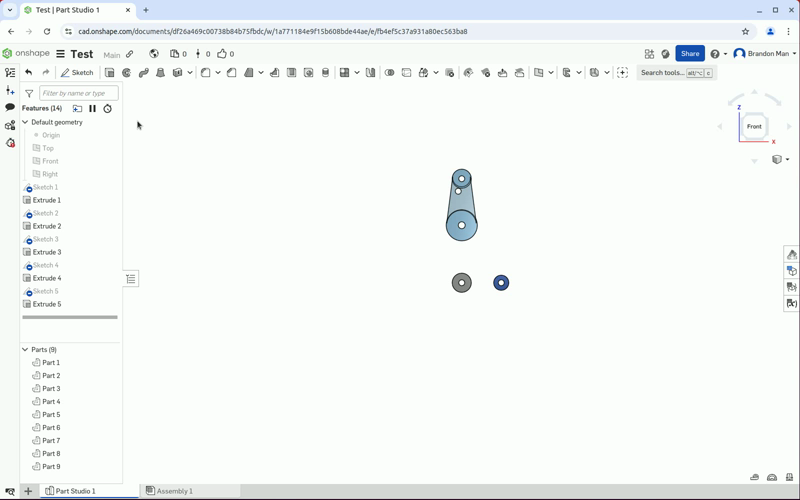
mouse_move(73, 189)
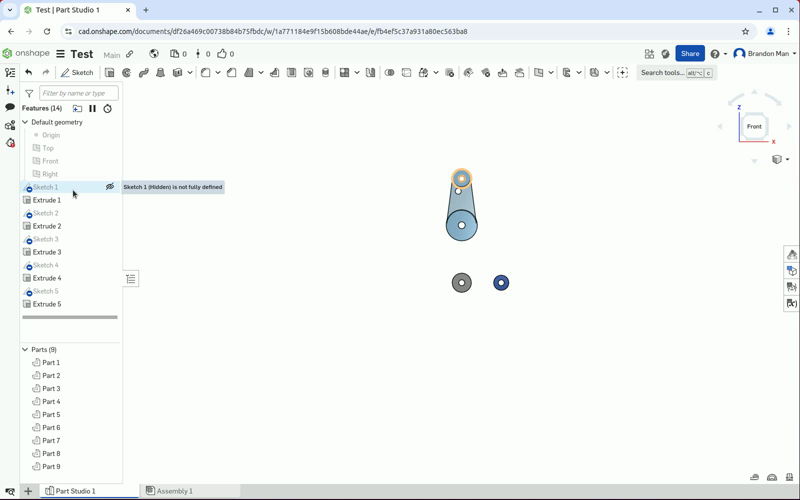
click(73, 189)
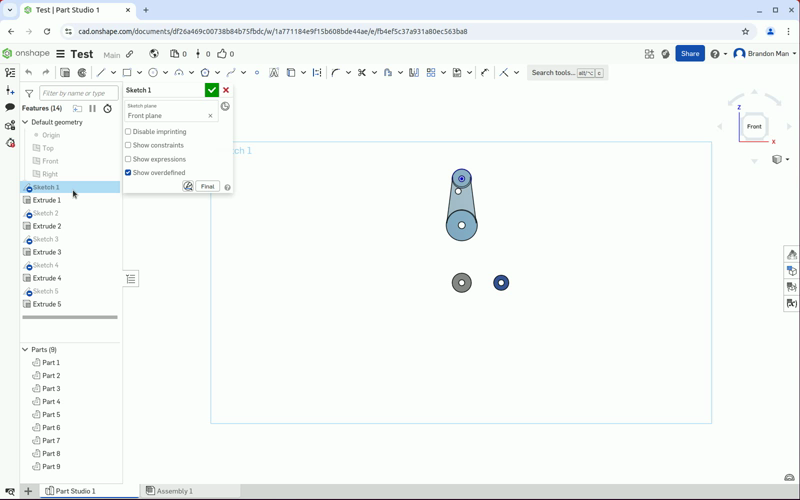
mouse_move(229, 92)
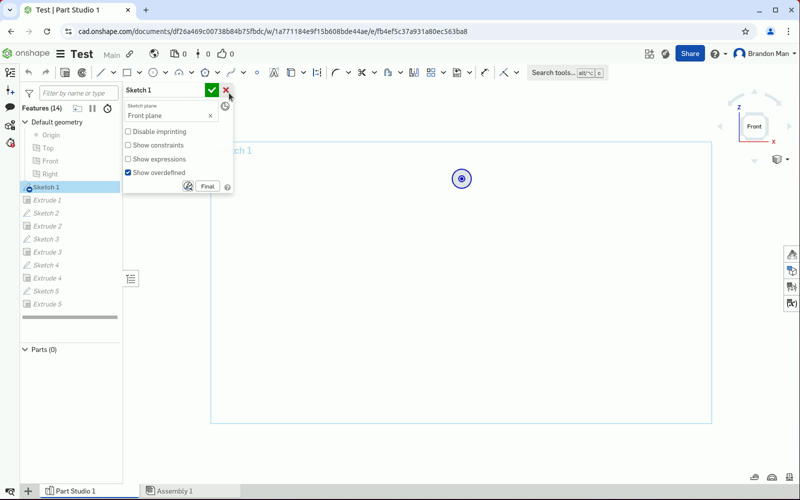
click(229, 92)
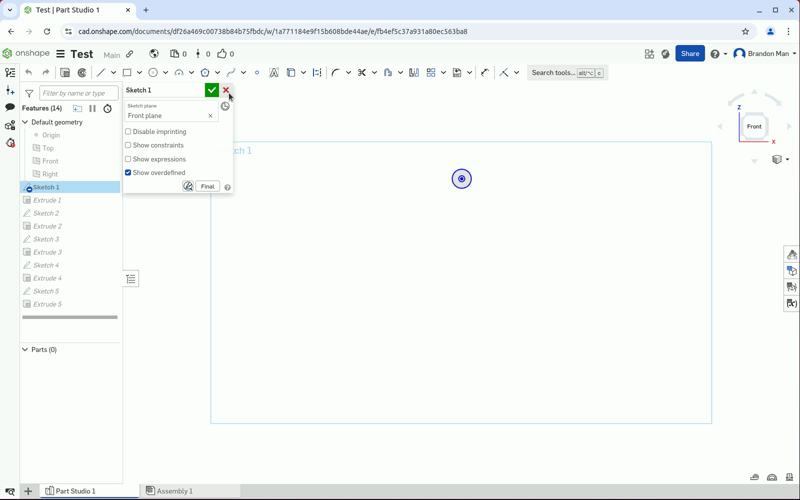
key(shift+s)
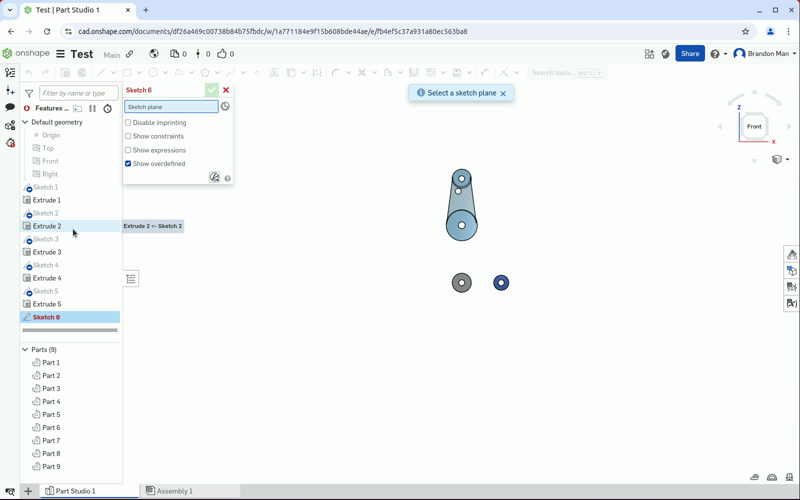
scroll(3)
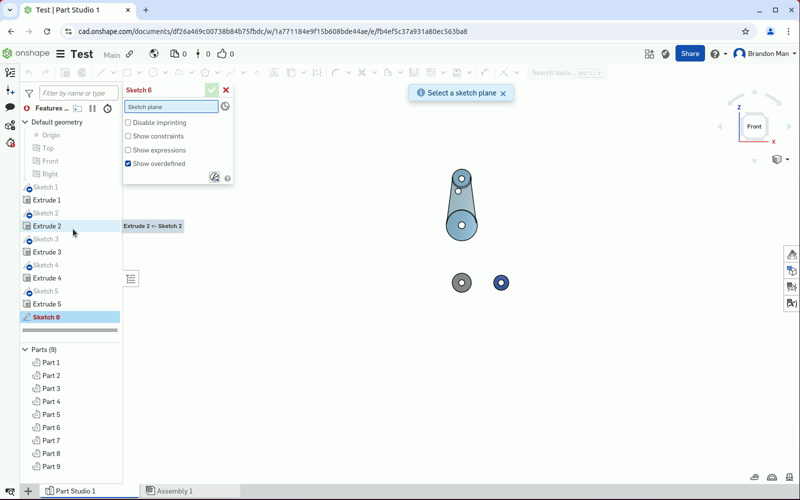
mouse_move(73, 163)
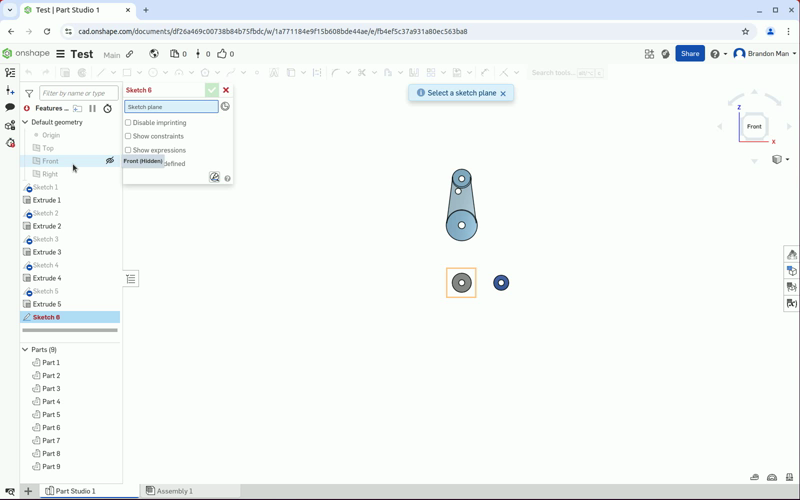
click(73, 163)
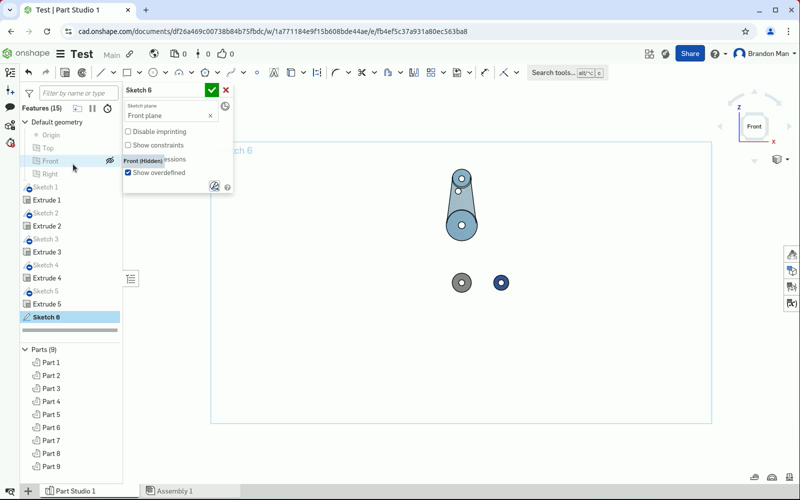
mouse_move(73, 352)
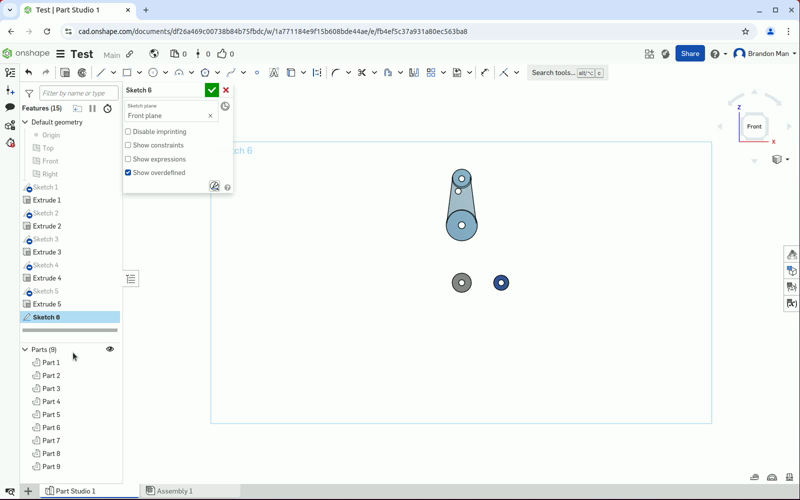
key(y)
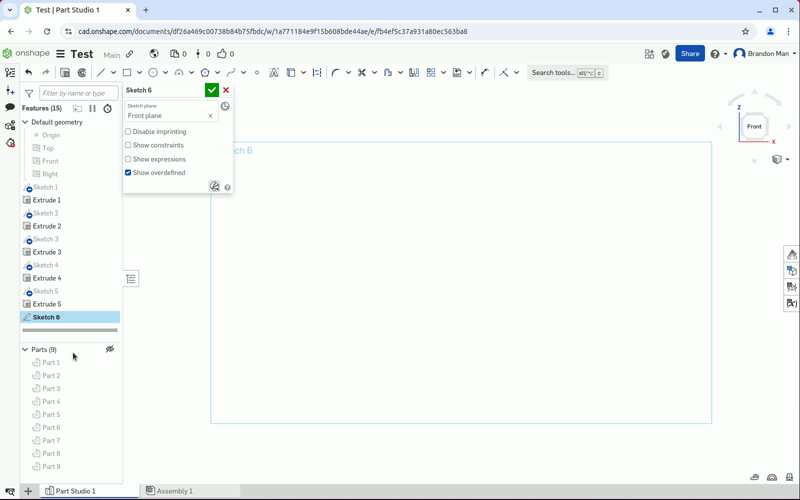
key(l)
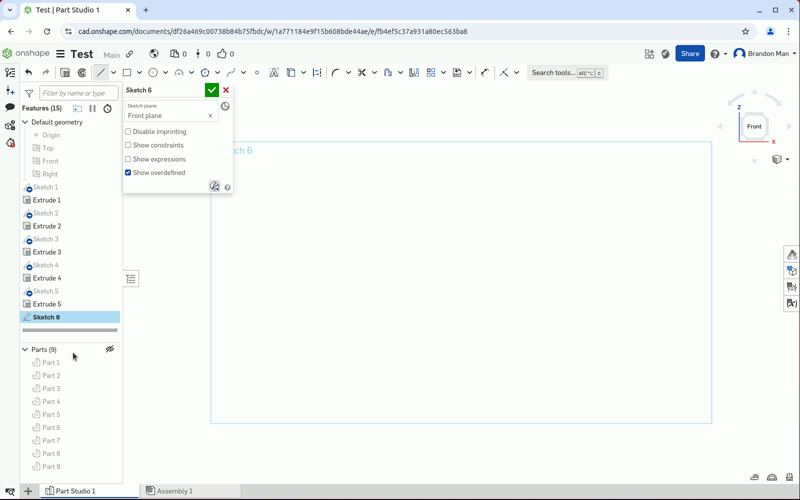
key_down(shift)
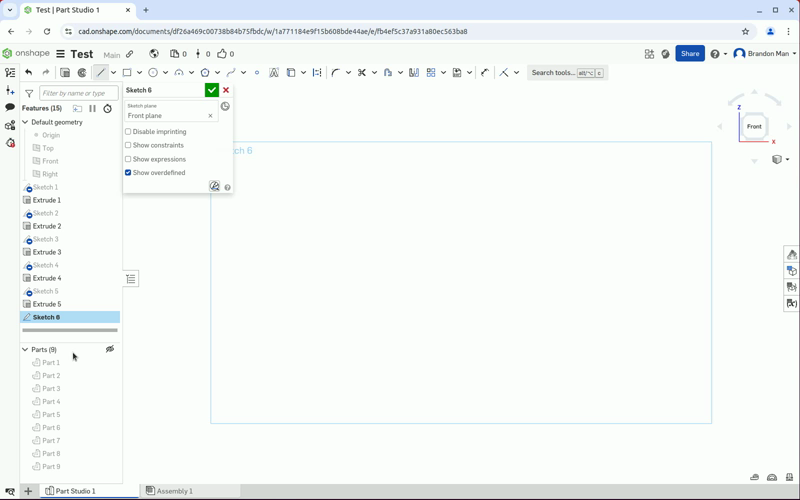
mouse_move(446, 226)
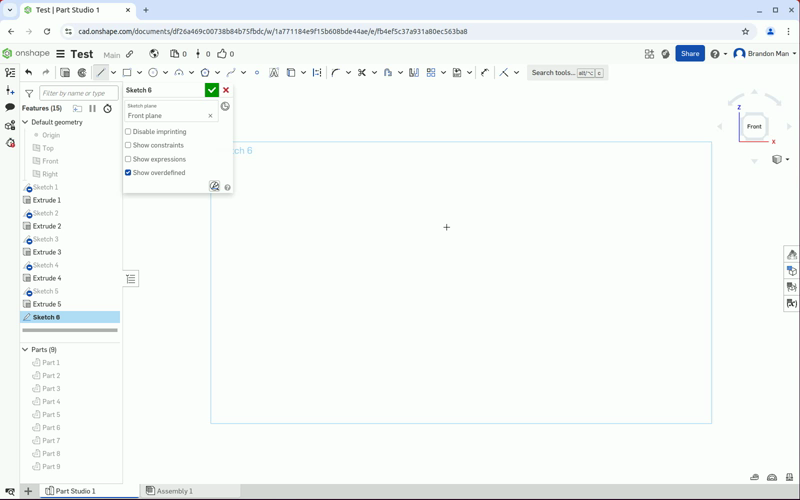
click(446, 226)
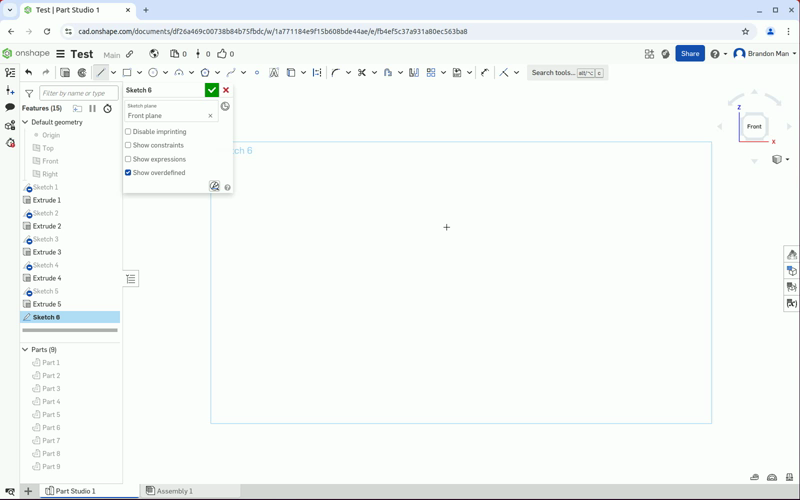
key_up(shift)
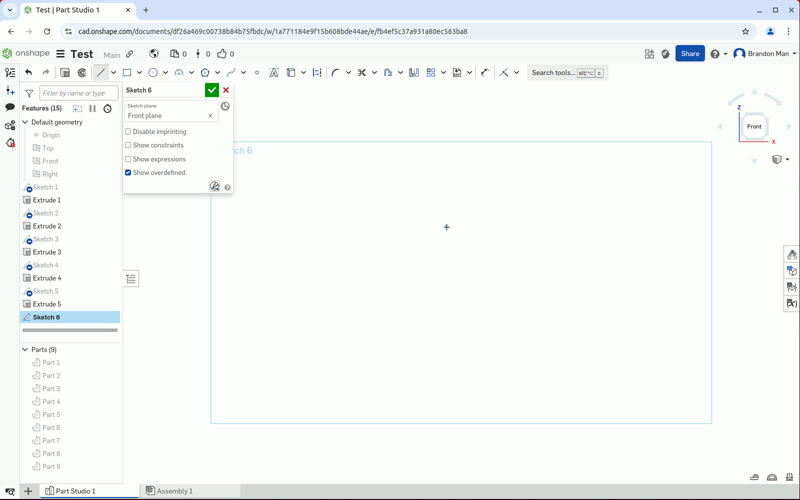
key_down(shift)
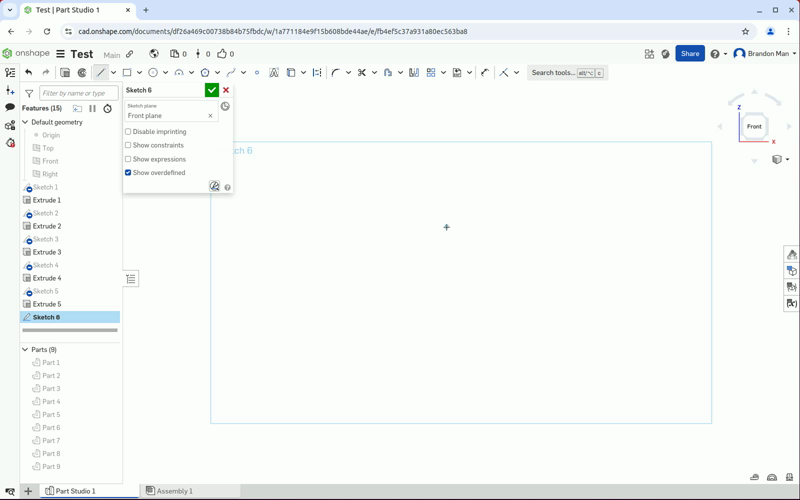
mouse_move(476, 226)
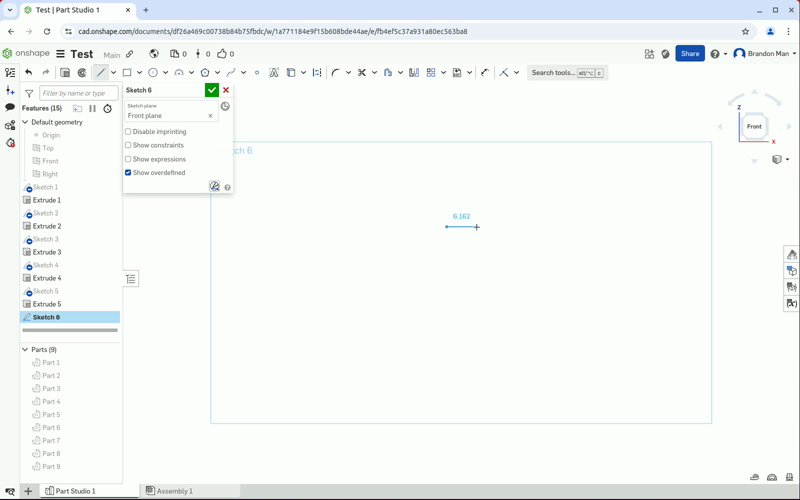
mouse_move(452, 284)
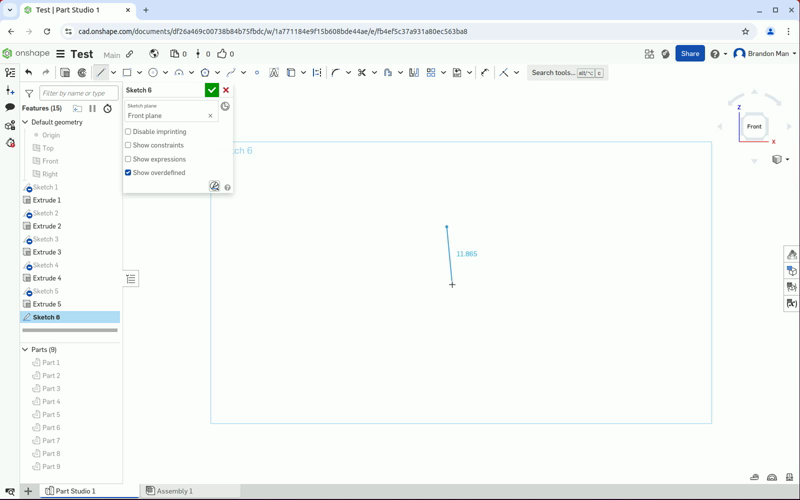
click(452, 284)
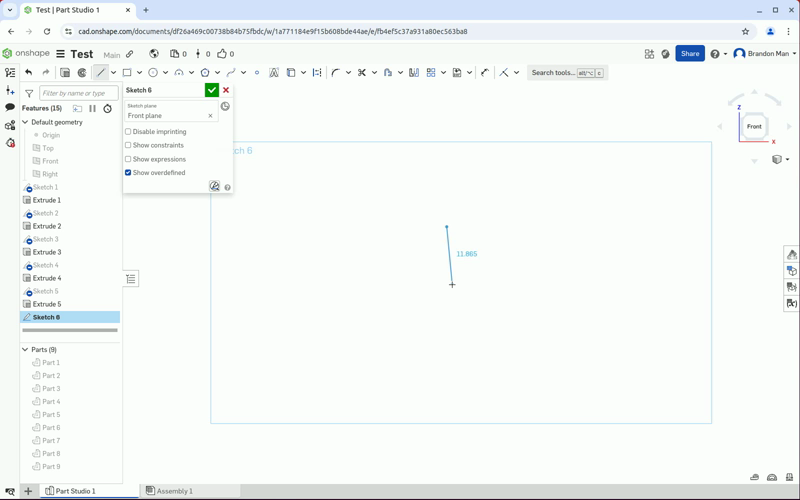
key_up(shift)
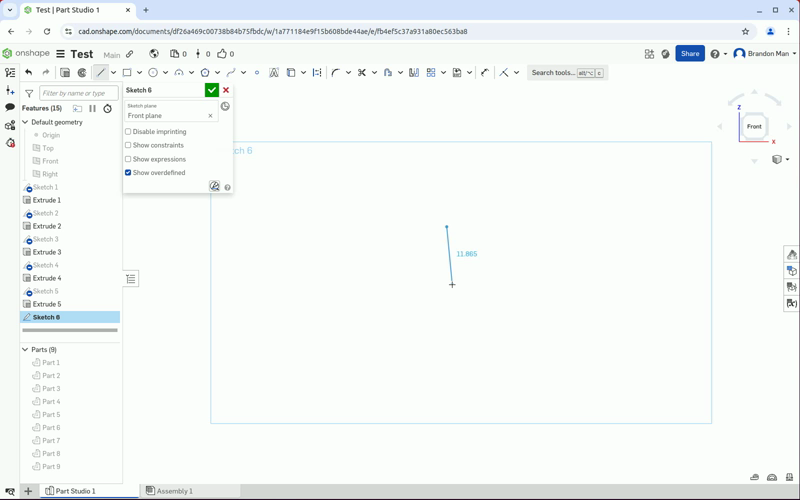
key(esc)
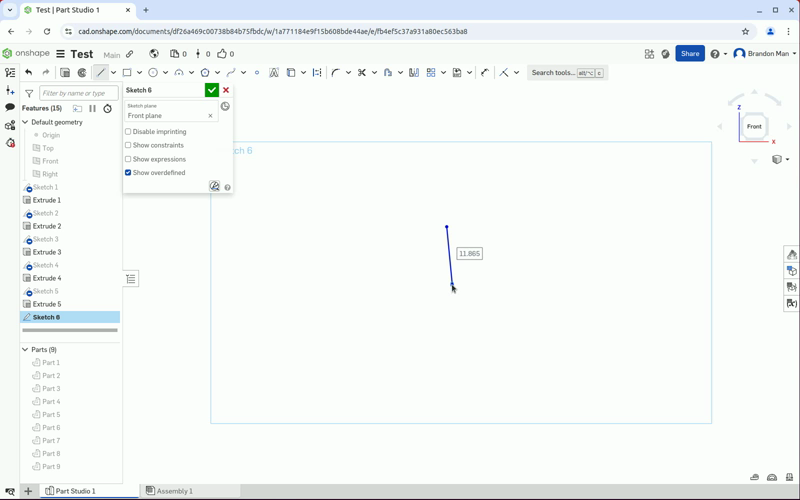
key(a)
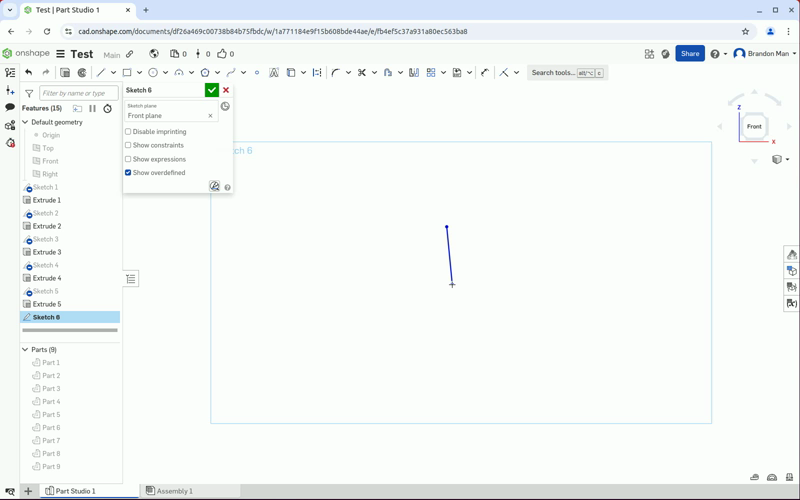
mouse_move(452, 284)
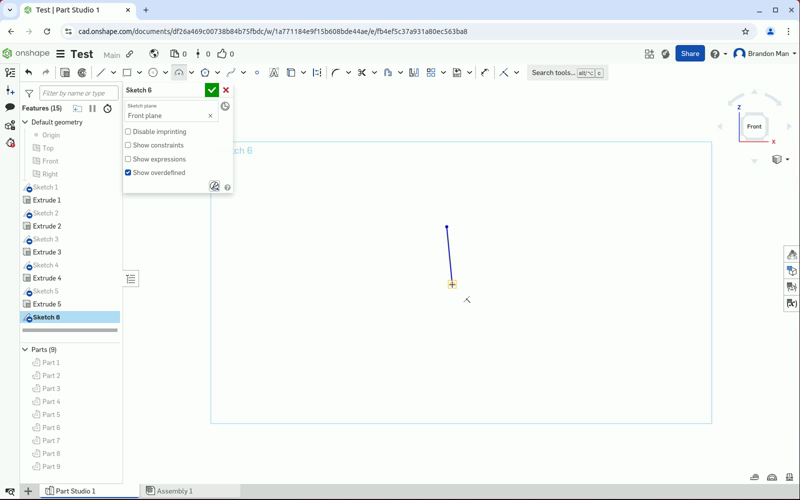
click(452, 284)
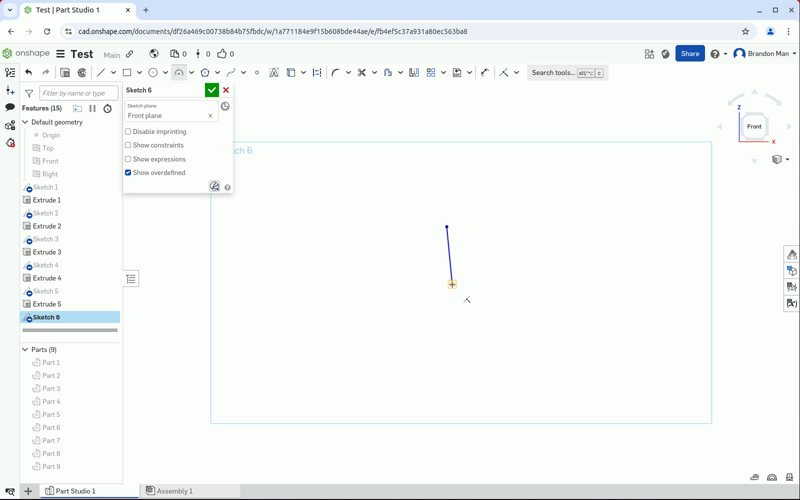
key_down(shift)
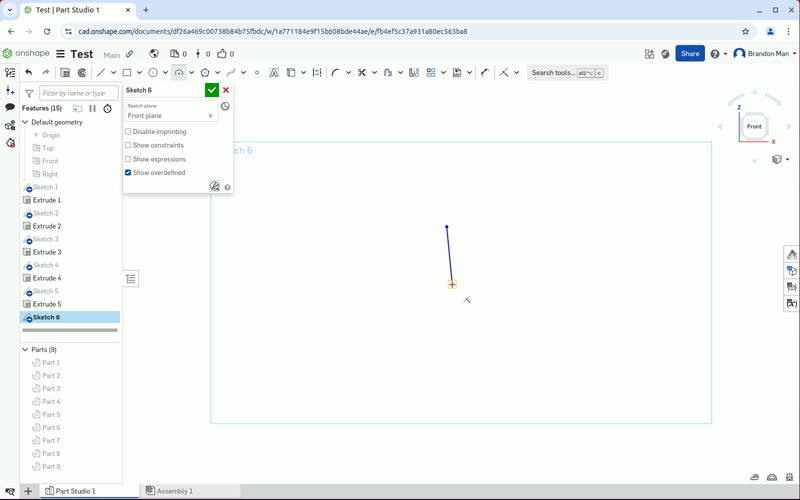
mouse_move(461, 291)
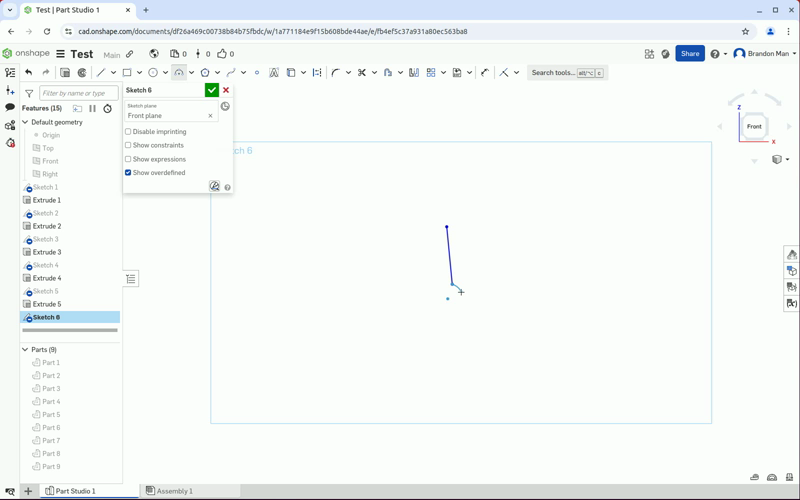
click(461, 291)
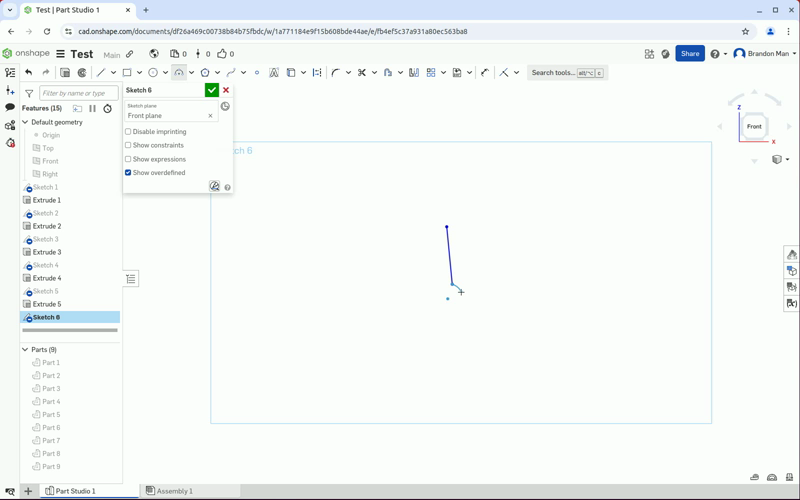
mouse_move(466, 276)
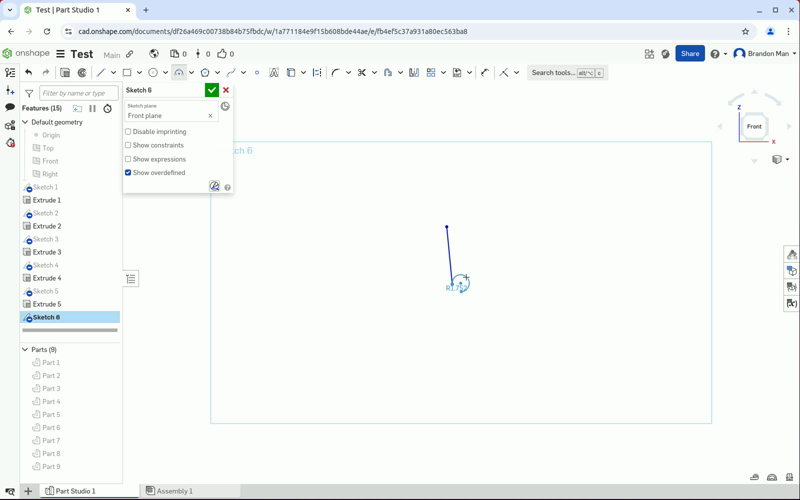
click(466, 276)
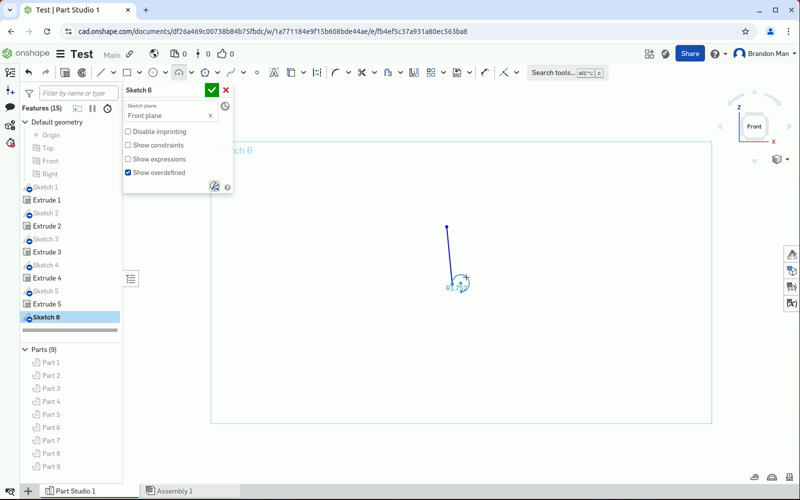
key_up(shift)
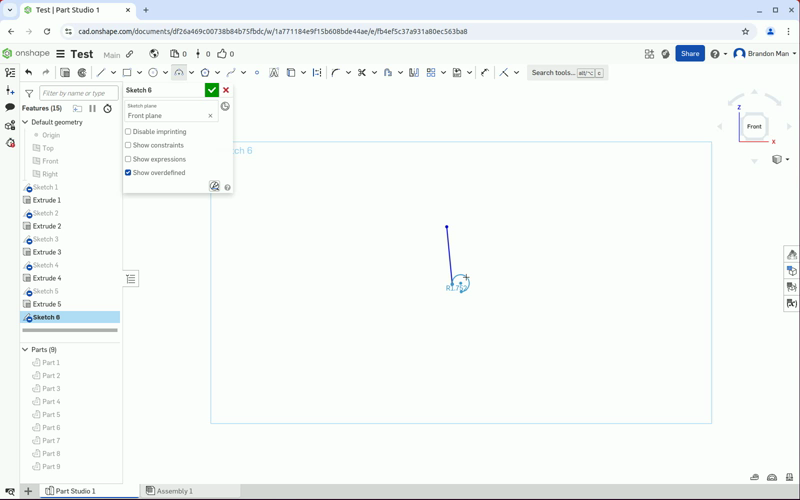
key(esc)
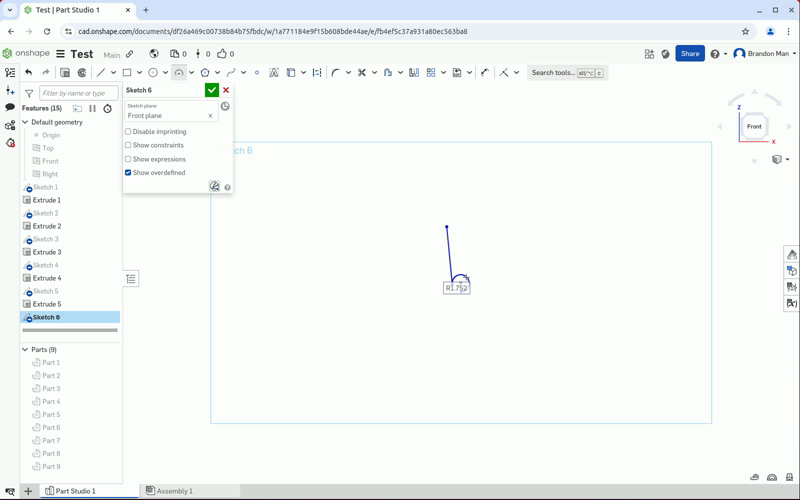
key(l)
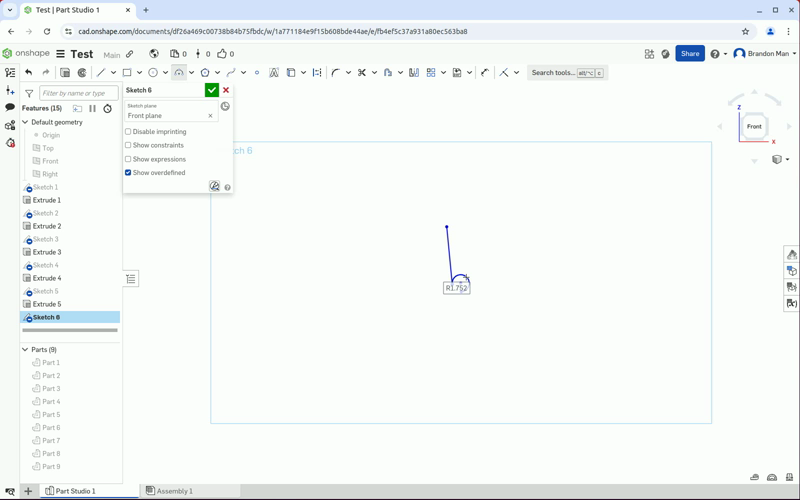
mouse_move(461, 291)
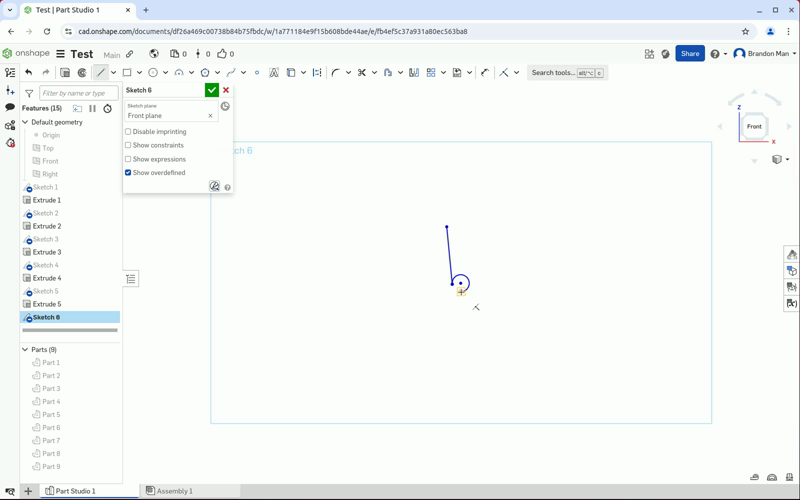
click(461, 291)
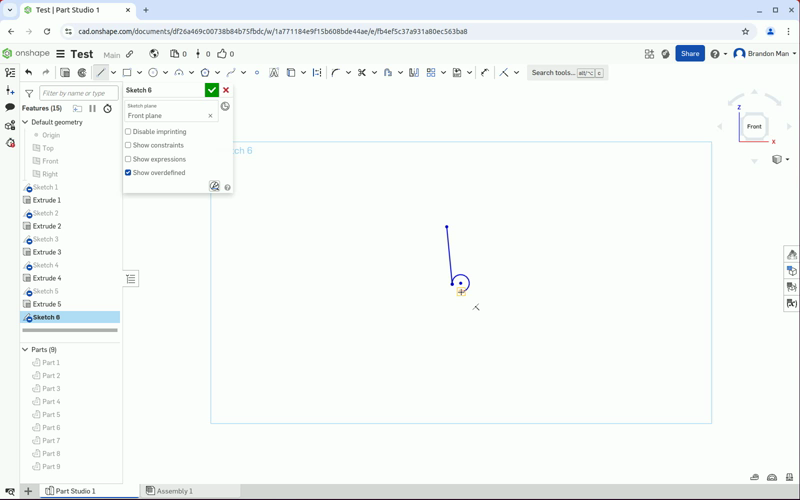
key_down(shift)
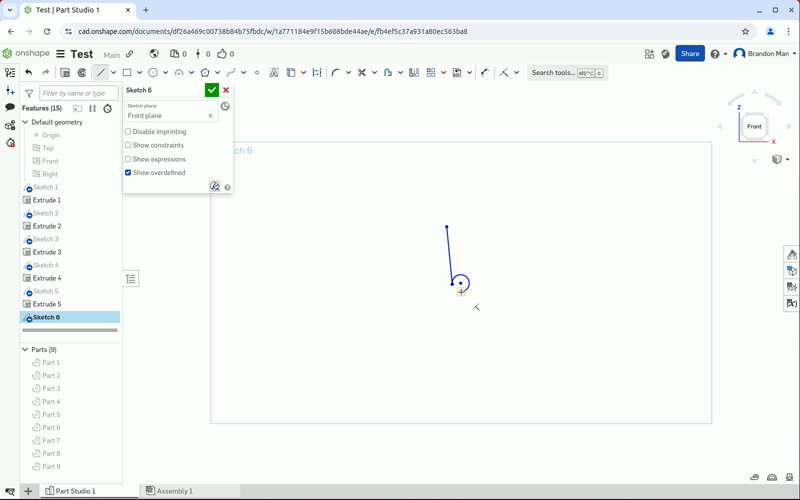
mouse_move(491, 291)
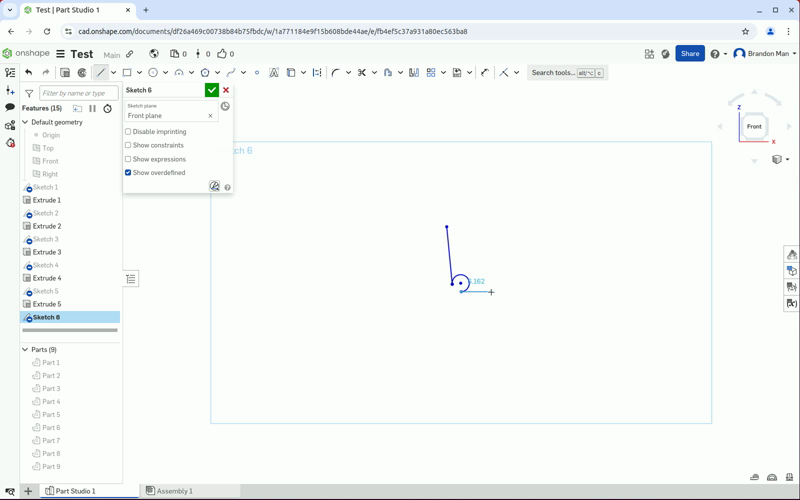
mouse_move(502, 290)
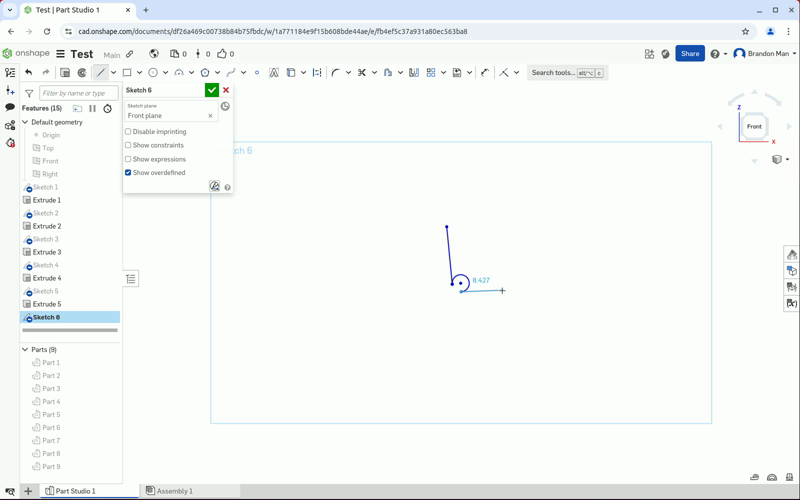
click(502, 290)
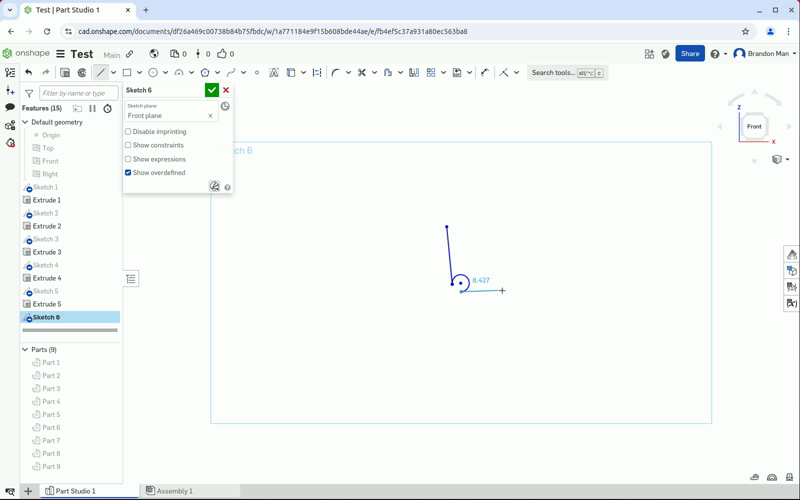
key_up(shift)
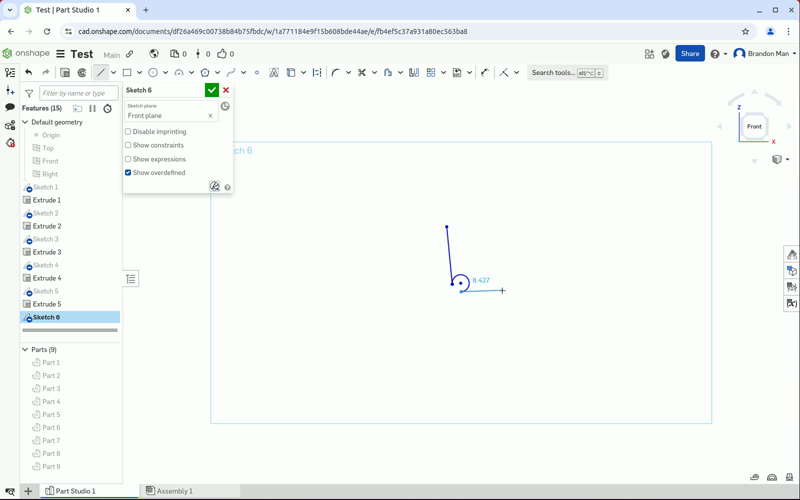
key(esc)
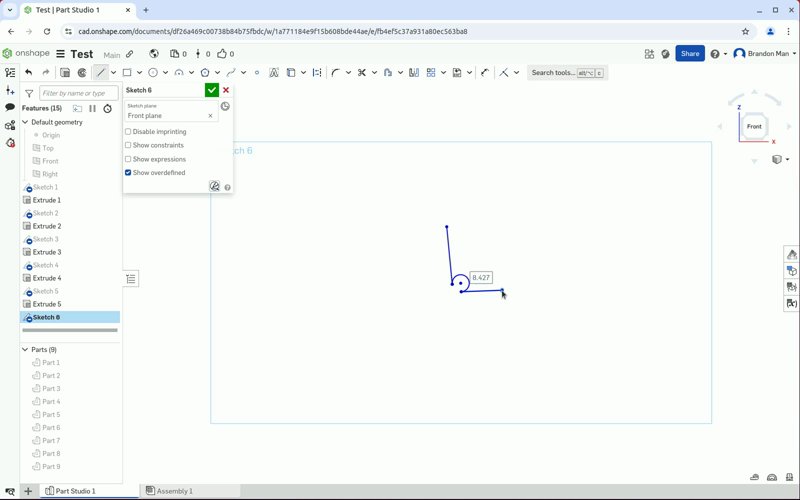
key(a)
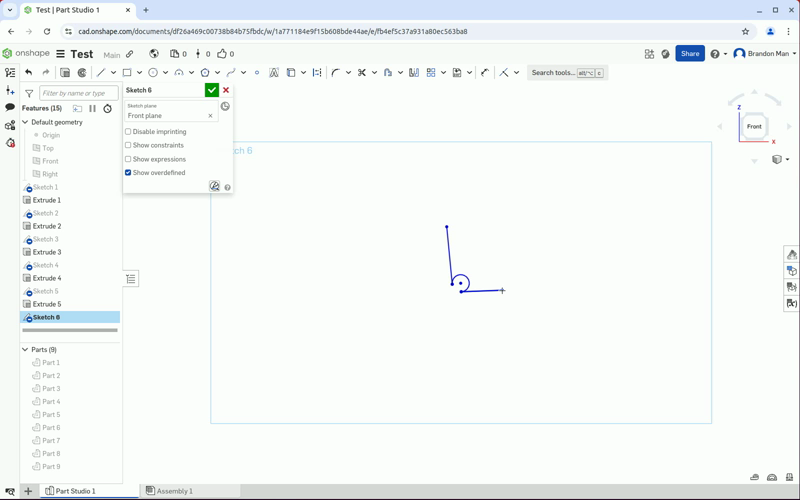
mouse_move(502, 290)
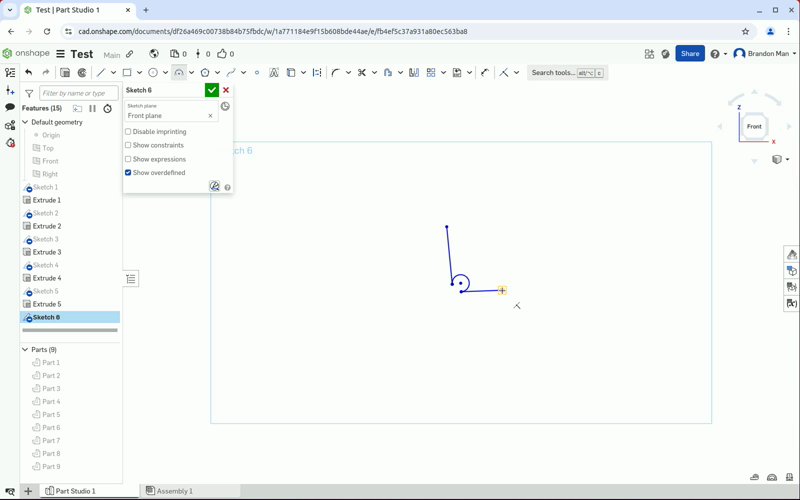
click(502, 290)
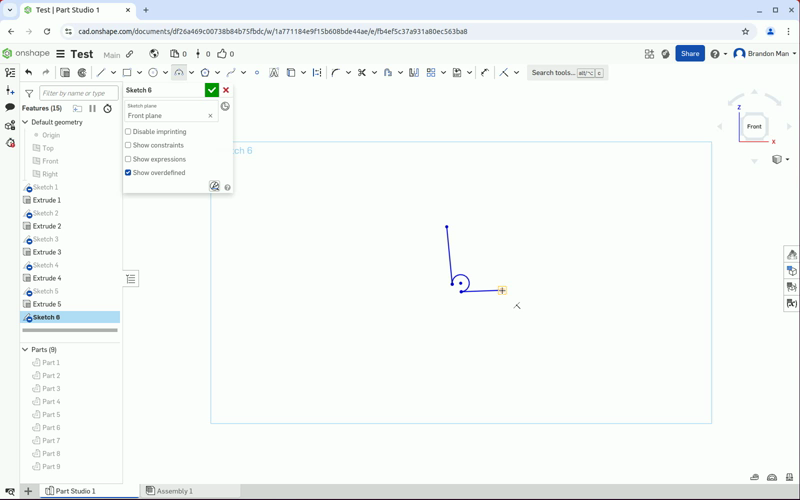
key_down(shift)
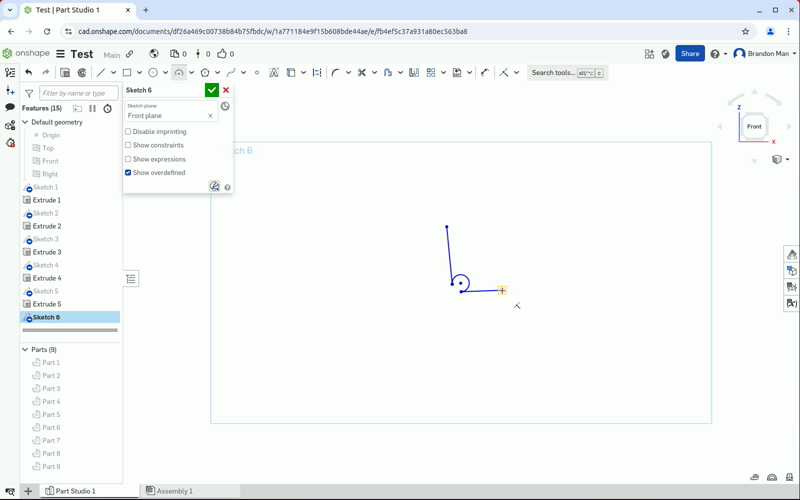
mouse_move(502, 276)
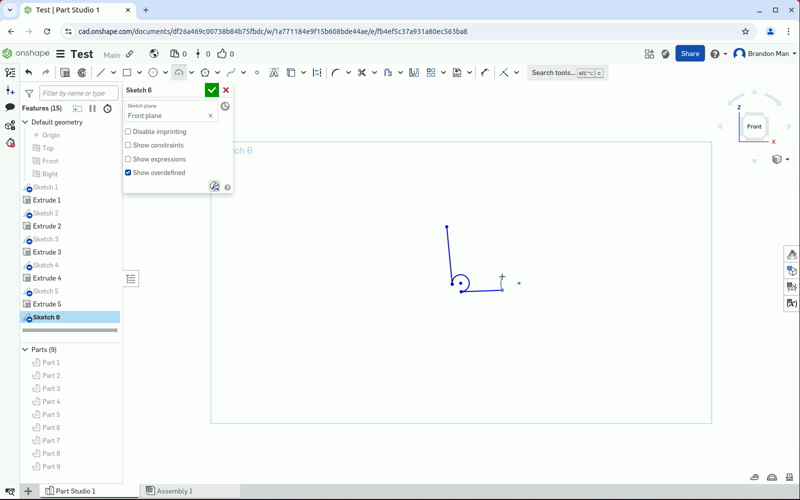
click(502, 276)
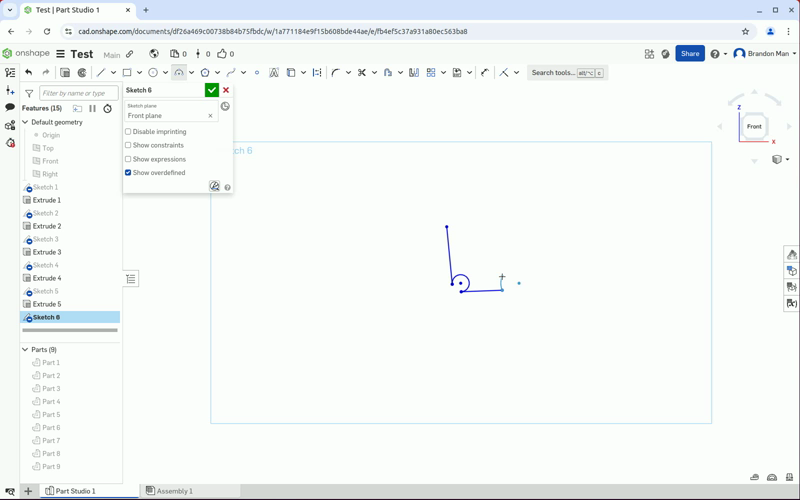
mouse_move(494, 282)
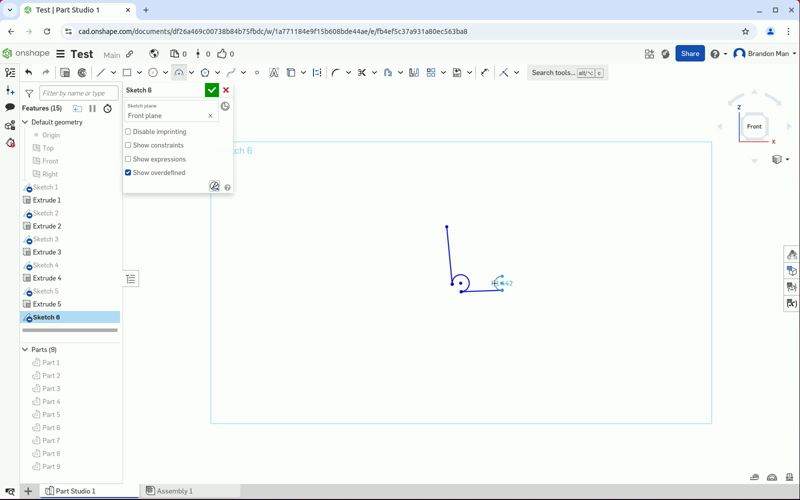
click(494, 282)
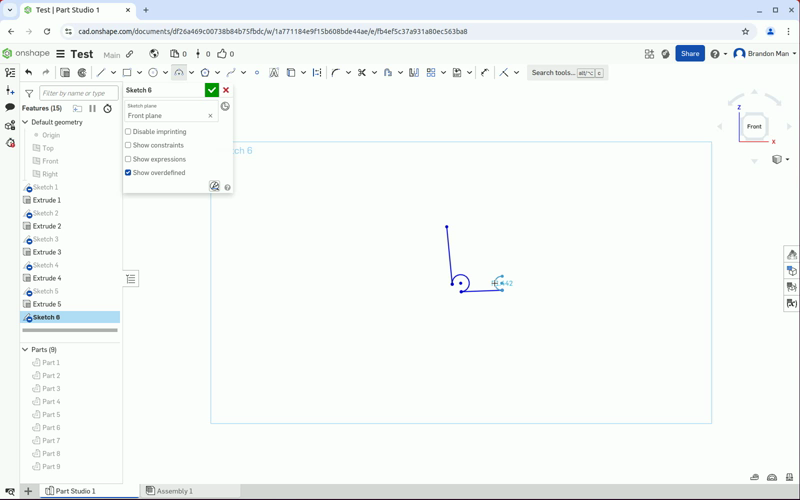
key_up(shift)
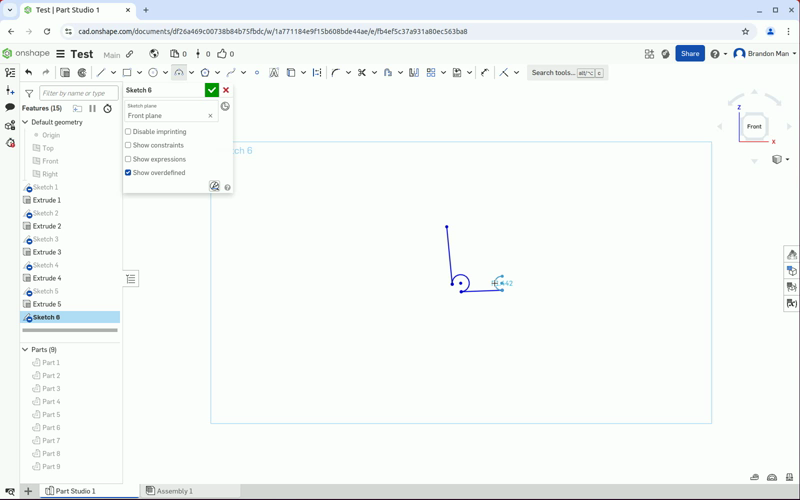
key(esc)
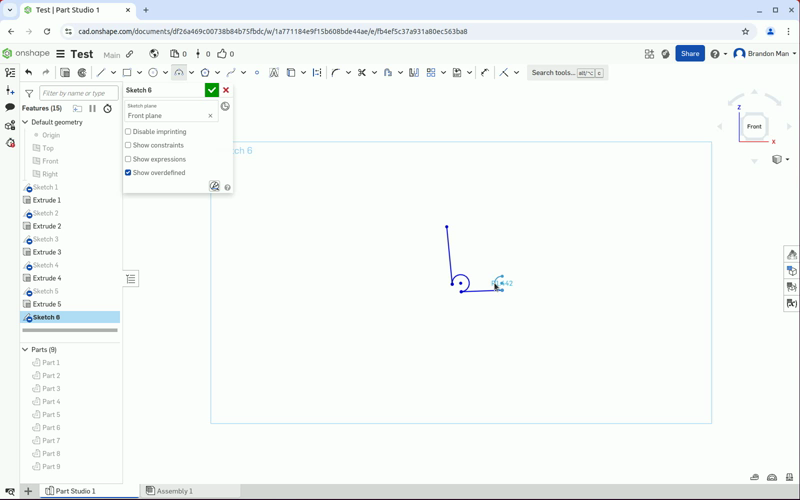
key(l)
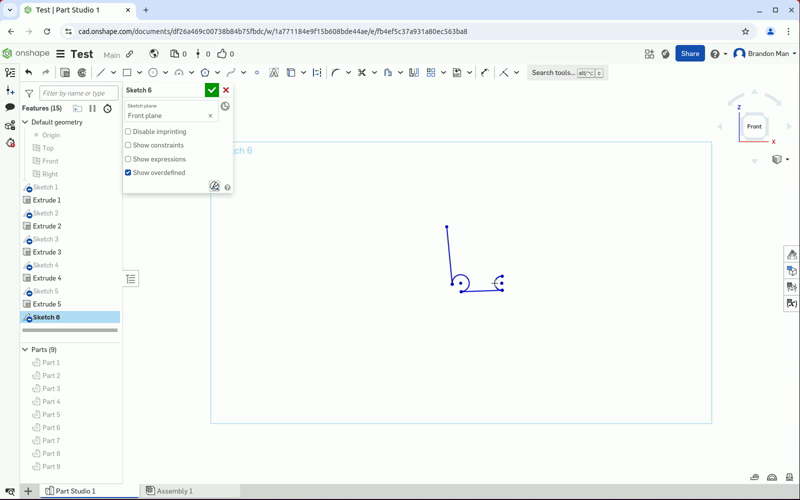
mouse_move(502, 276)
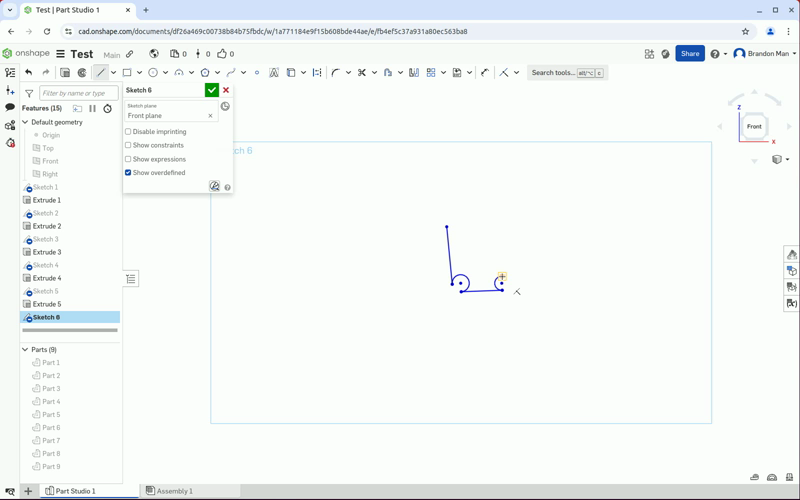
click(502, 276)
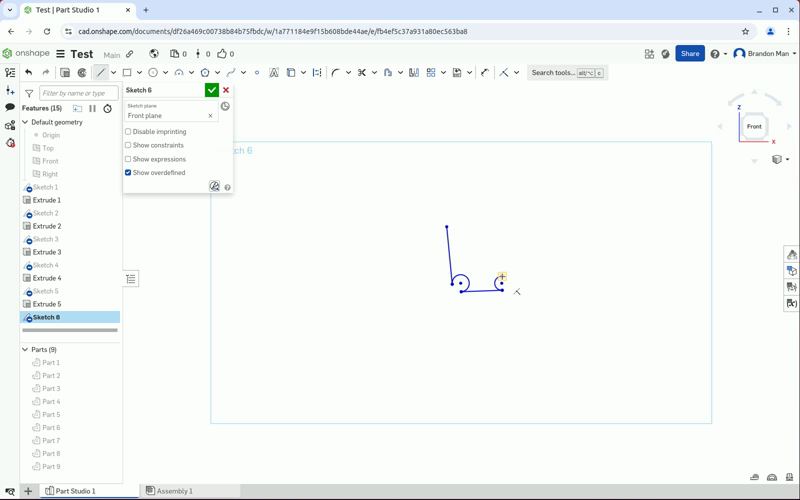
key_down(shift)
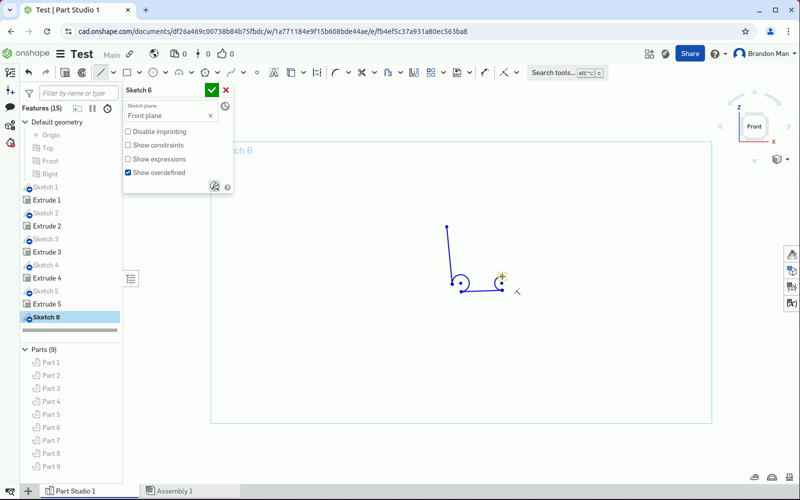
mouse_move(532, 276)
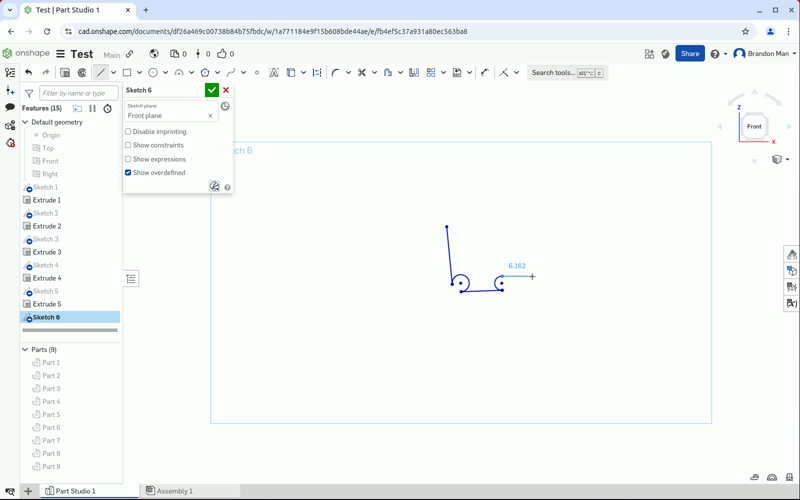
mouse_move(478, 275)
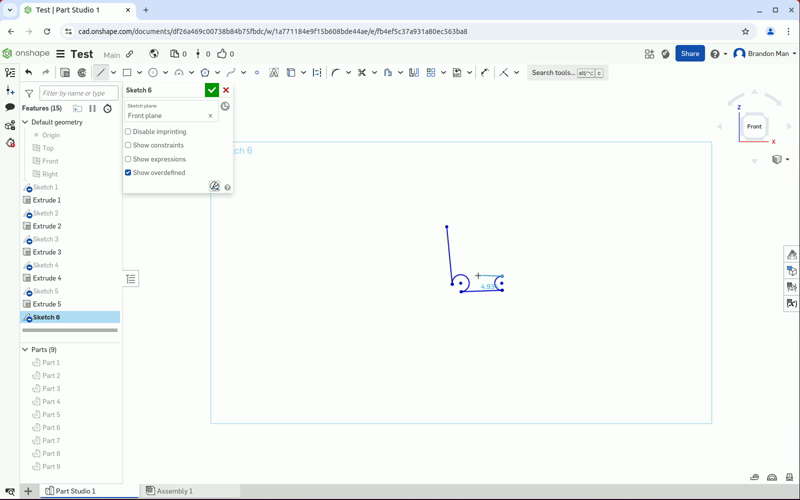
click(478, 275)
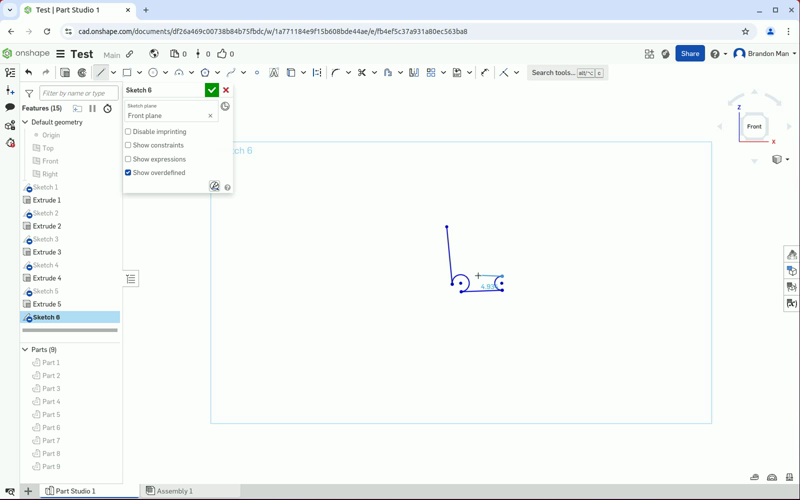
key_up(shift)
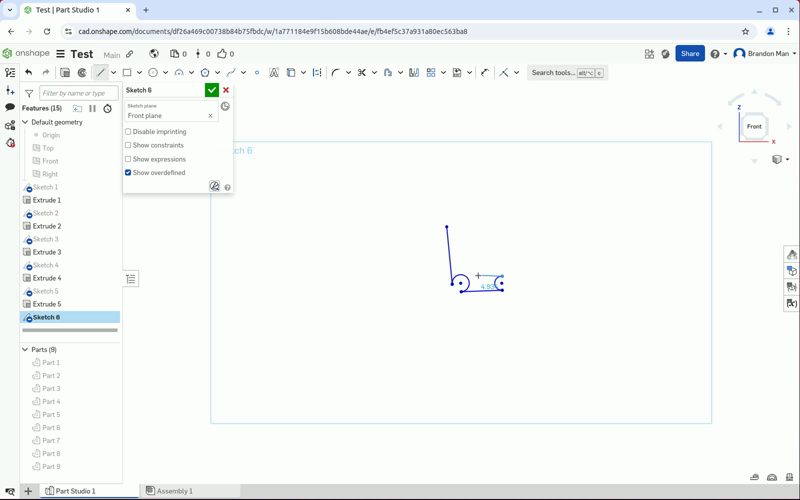
key(esc)
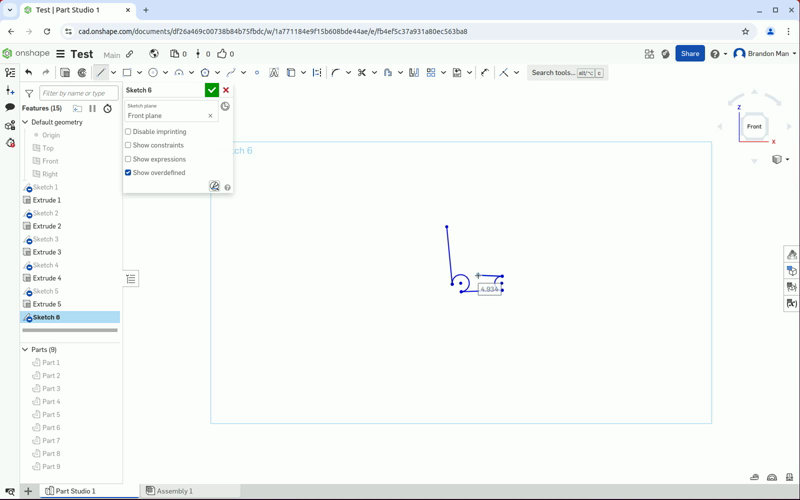
key(a)
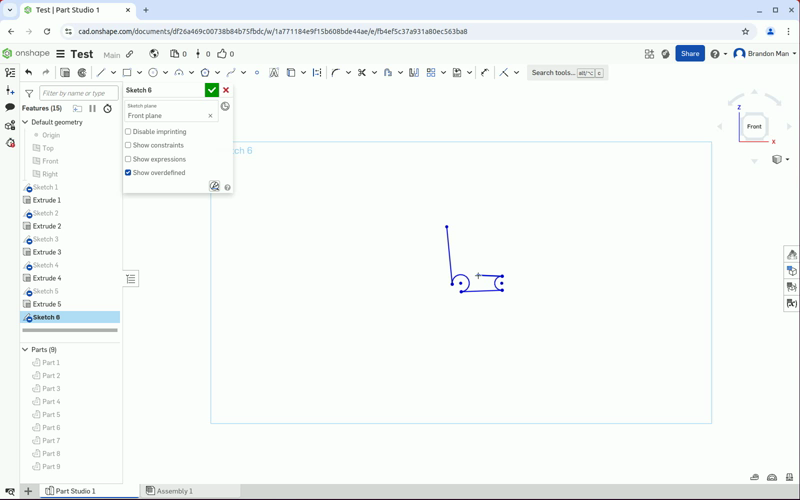
mouse_move(478, 275)
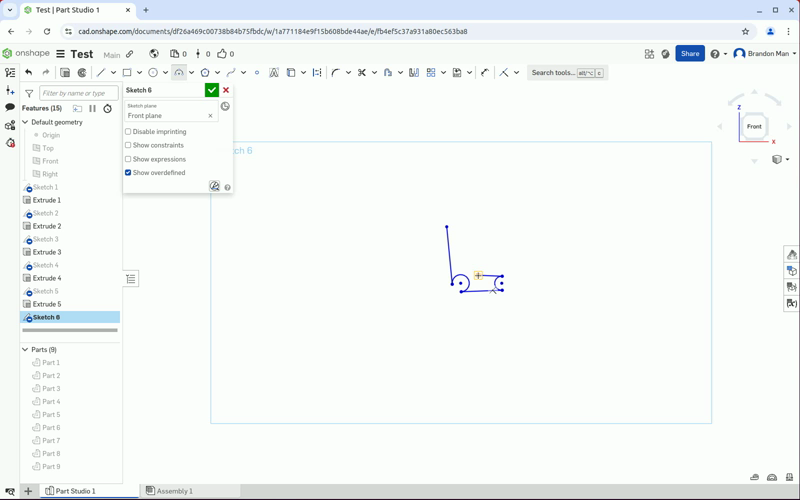
click(478, 275)
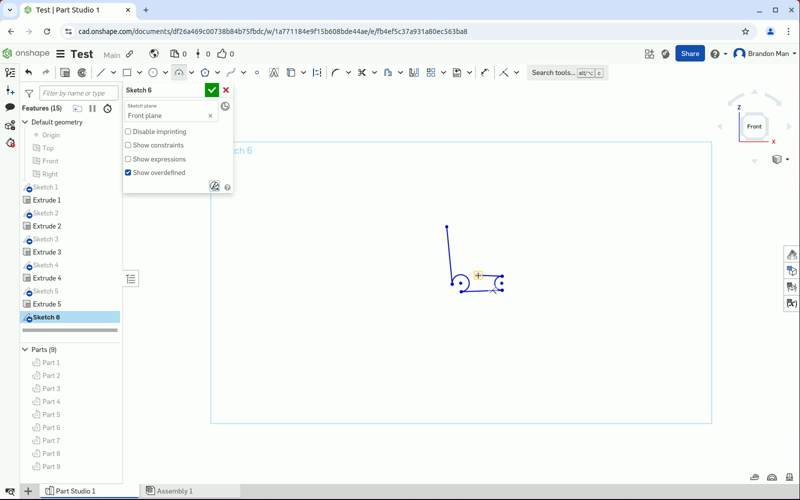
key_down(shift)
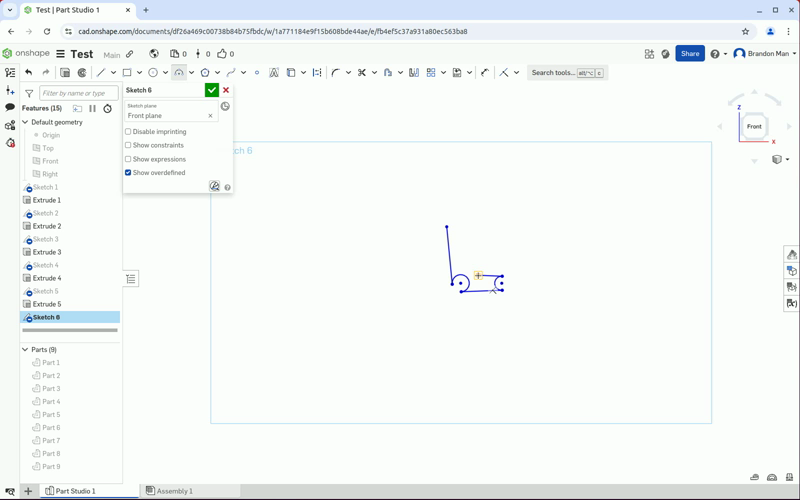
mouse_move(471, 267)
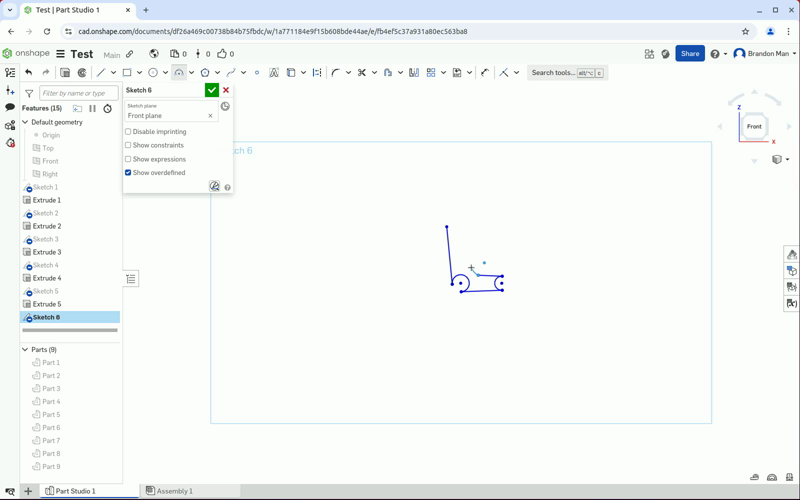
click(471, 267)
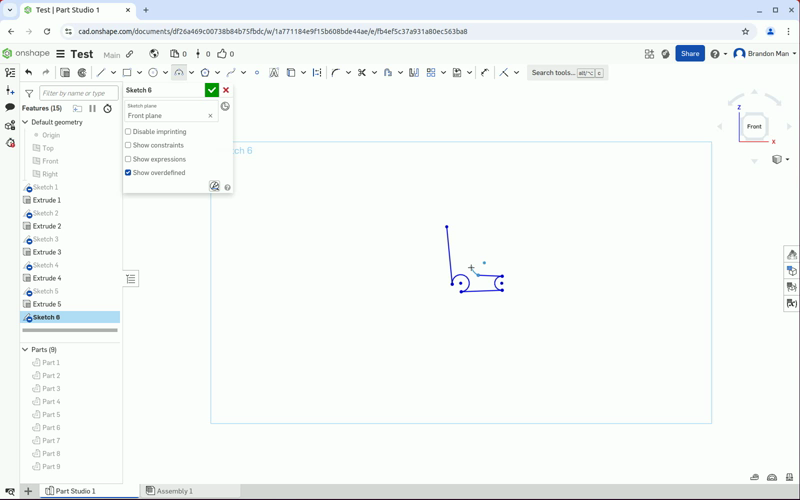
mouse_move(472, 272)
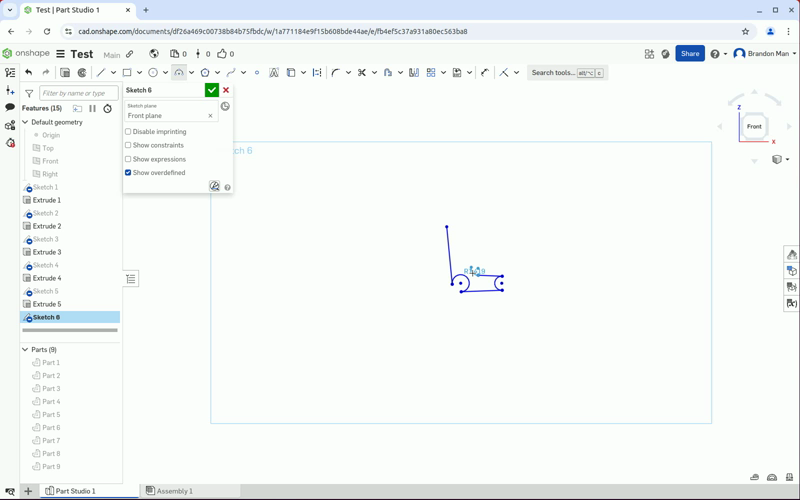
click(472, 272)
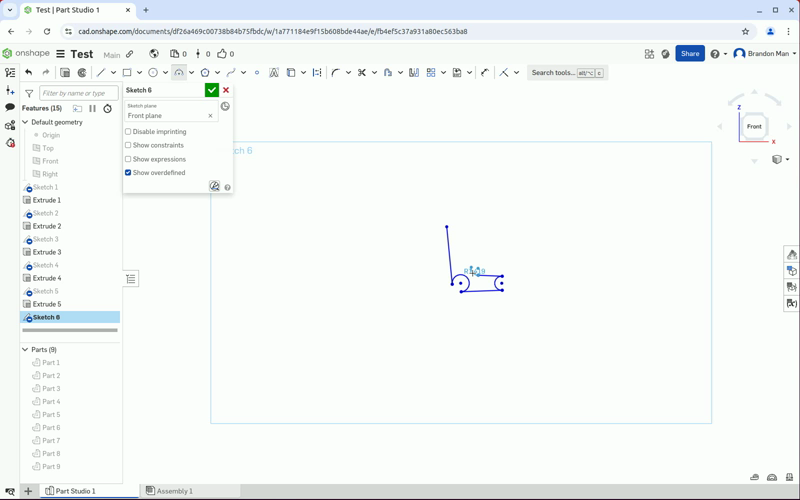
key_up(shift)
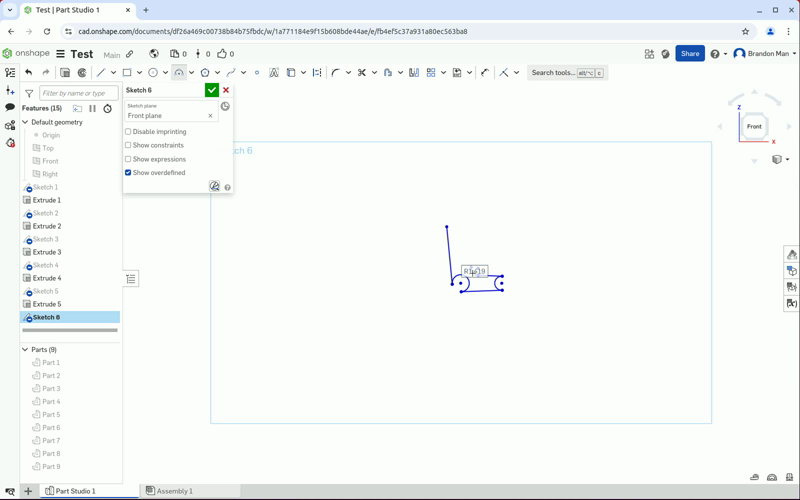
key(esc)
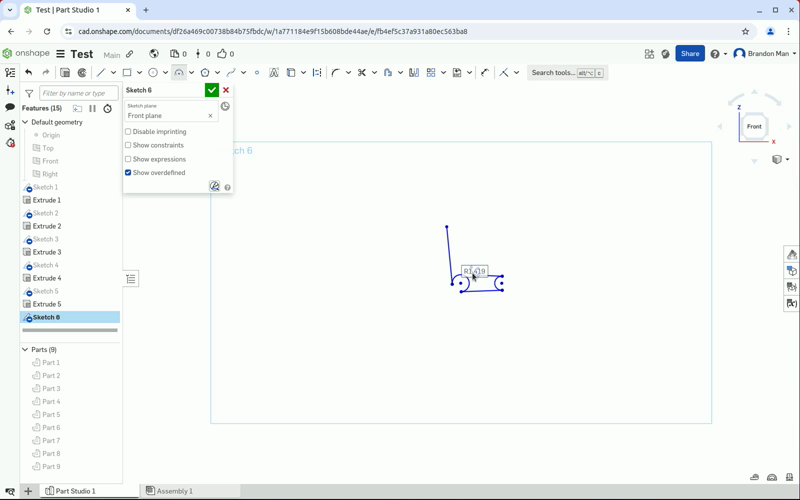
key(l)
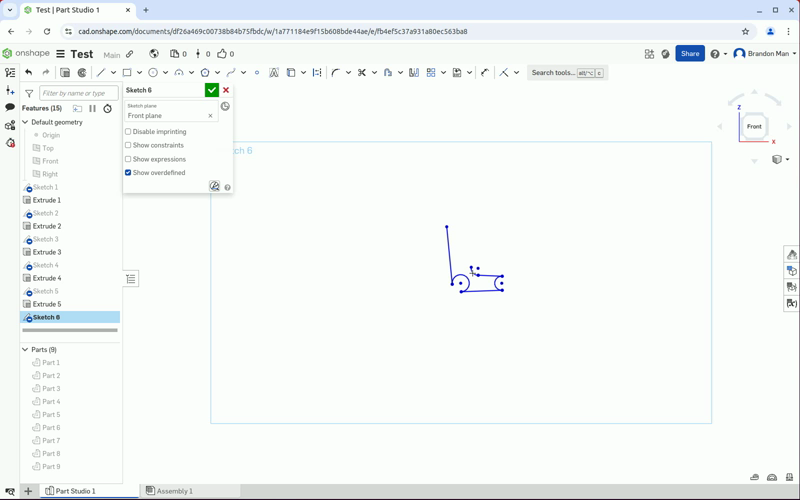
mouse_move(471, 267)
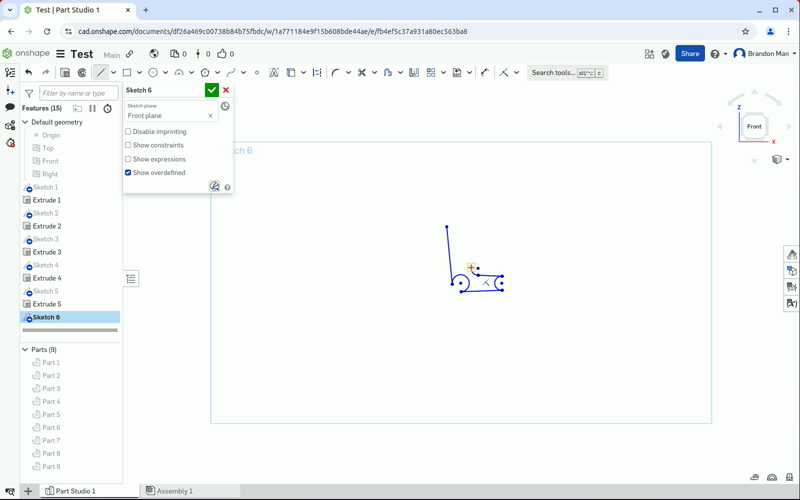
click(471, 267)
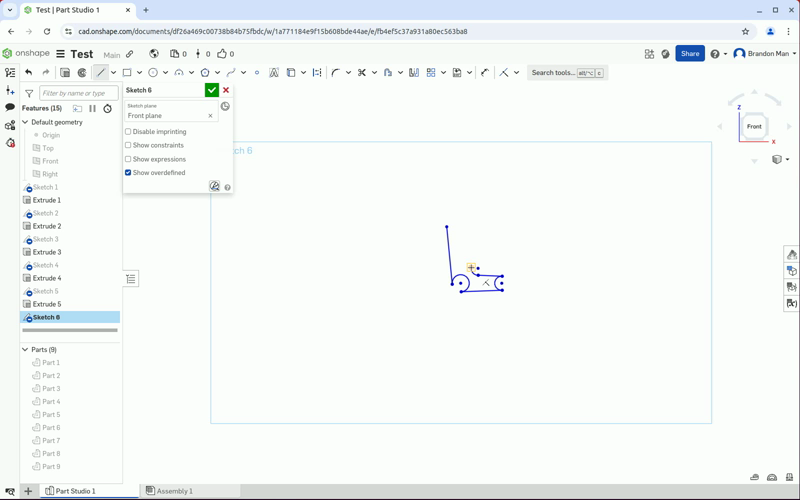
key_down(shift)
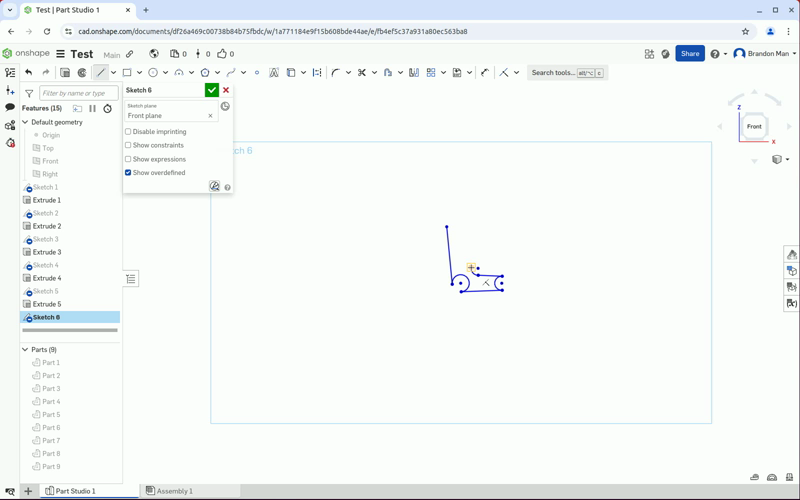
mouse_move(501, 267)
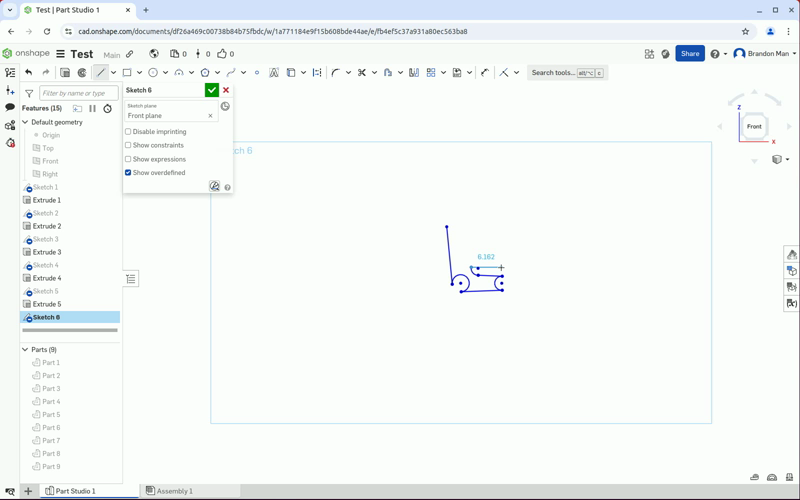
mouse_move(475, 226)
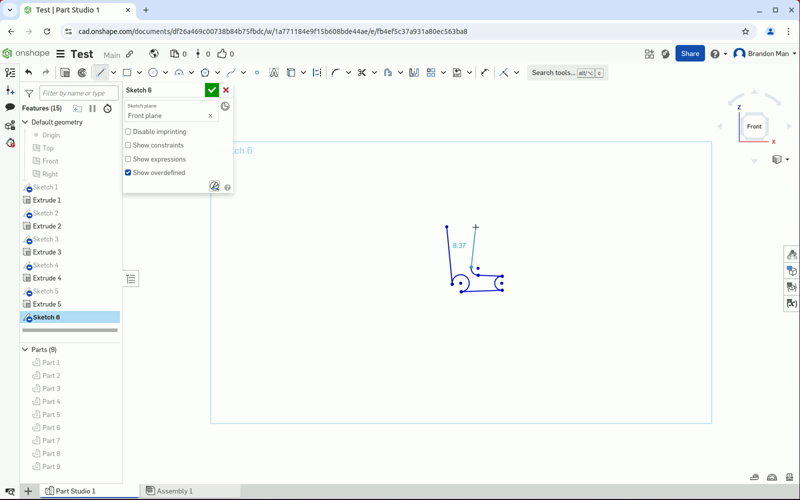
click(475, 226)
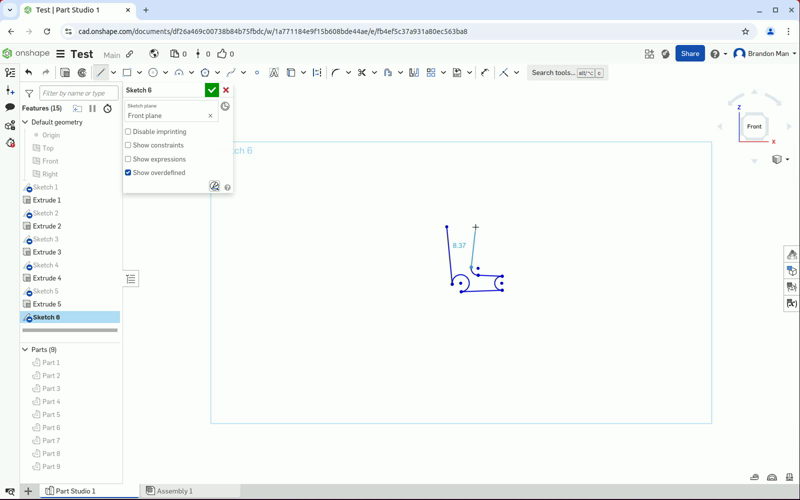
key_up(shift)
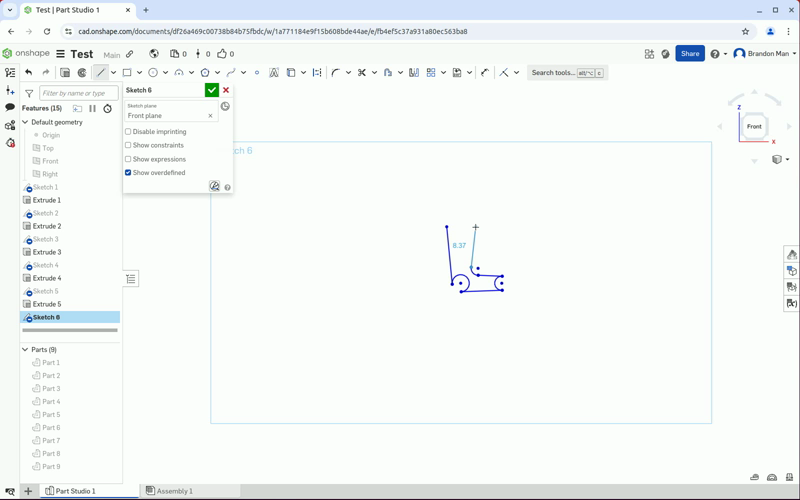
key(esc)
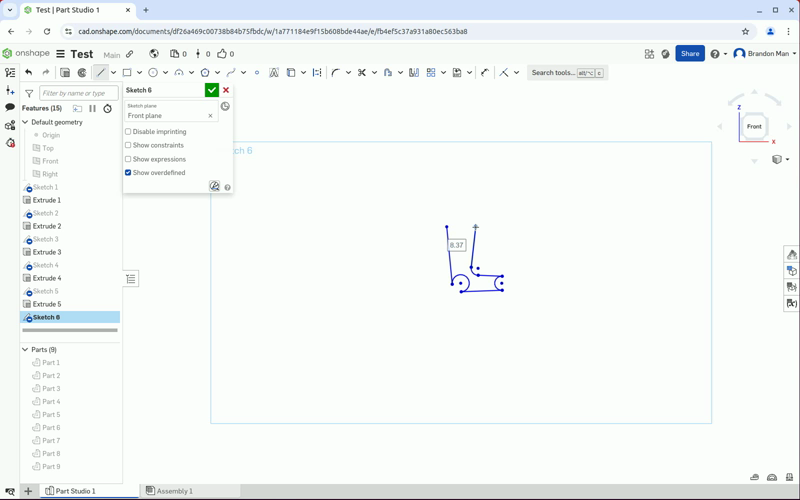
key(a)
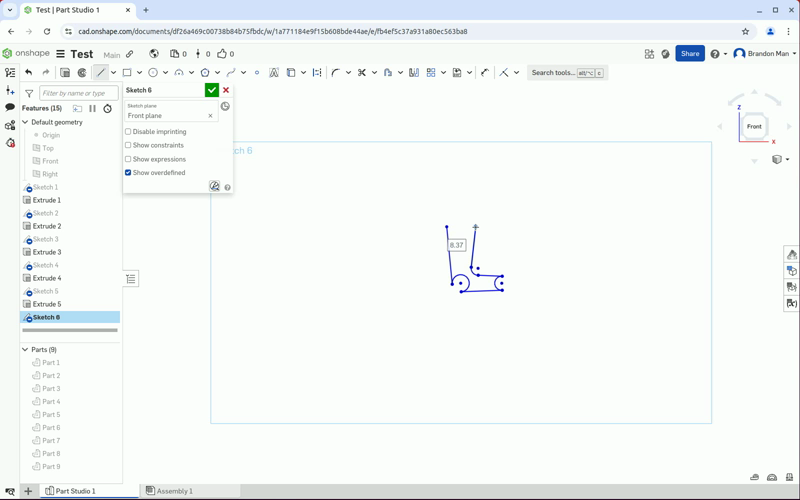
mouse_move(475, 226)
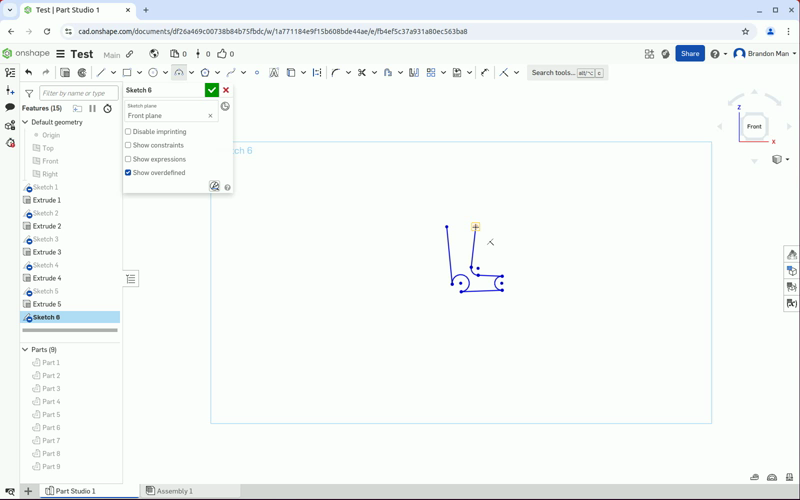
click(475, 226)
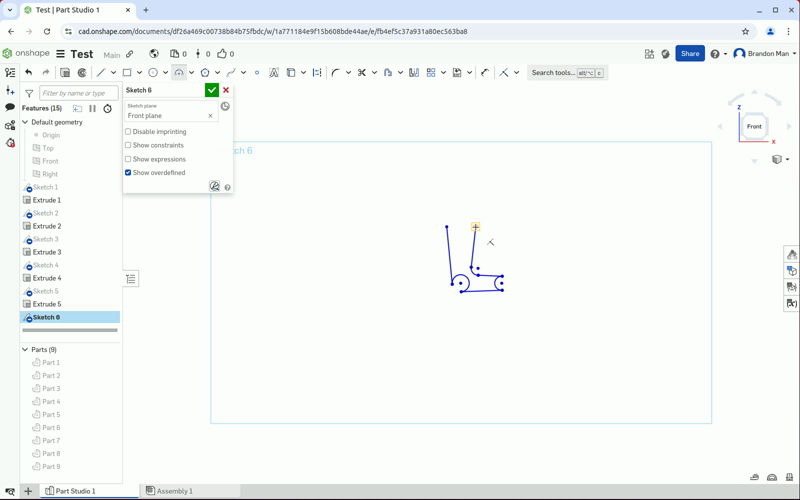
mouse_move(446, 226)
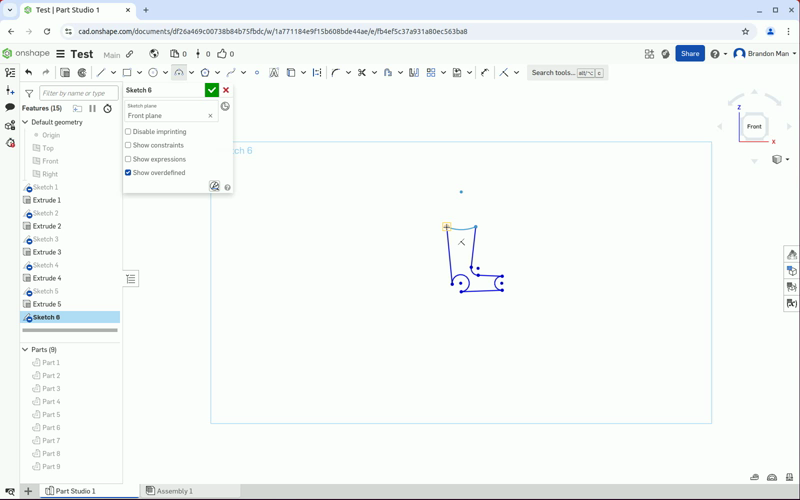
click(446, 226)
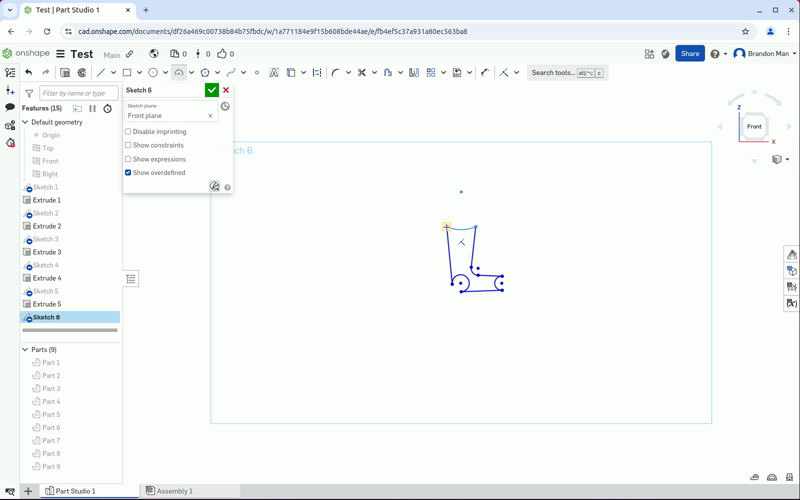
key_down(shift)
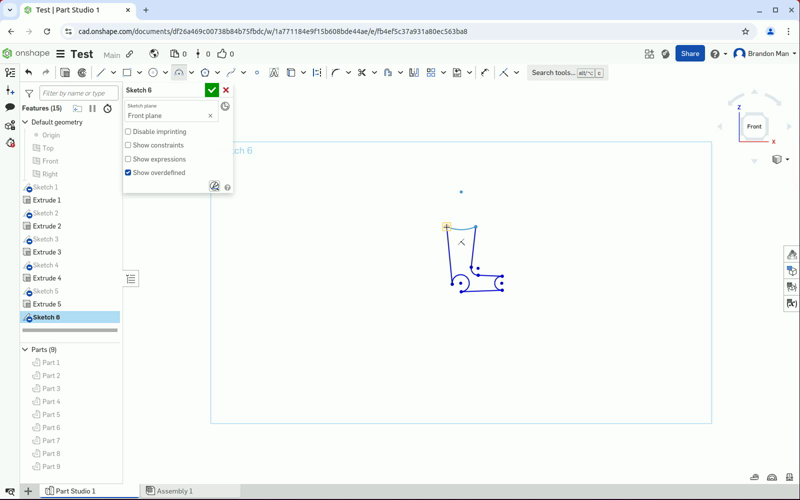
mouse_move(461, 239)
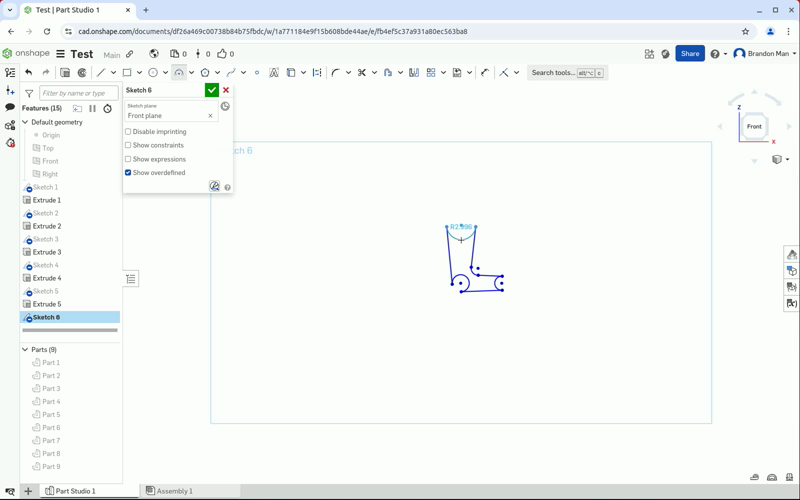
click(461, 239)
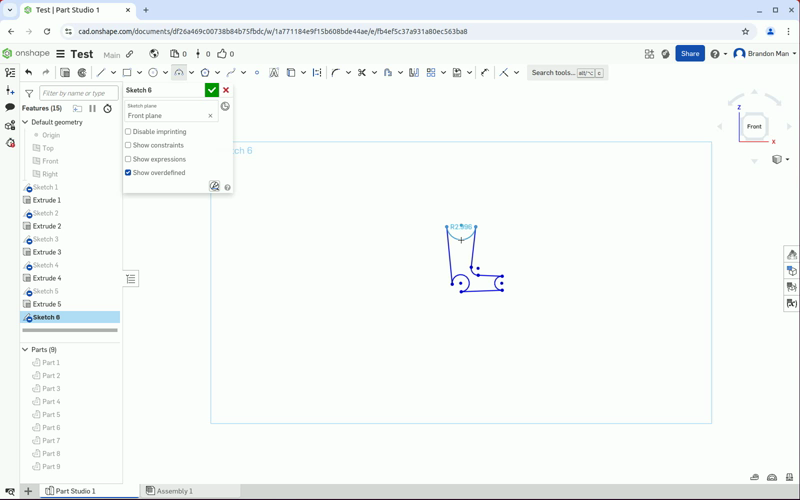
key_up(shift)
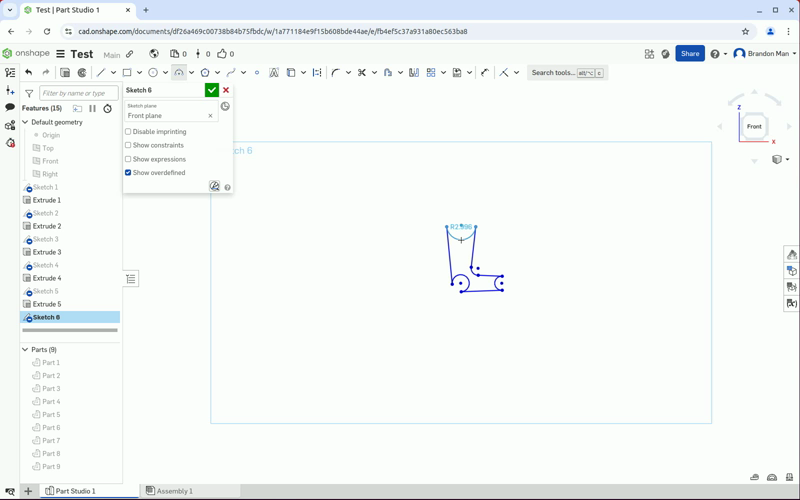
key(esc)
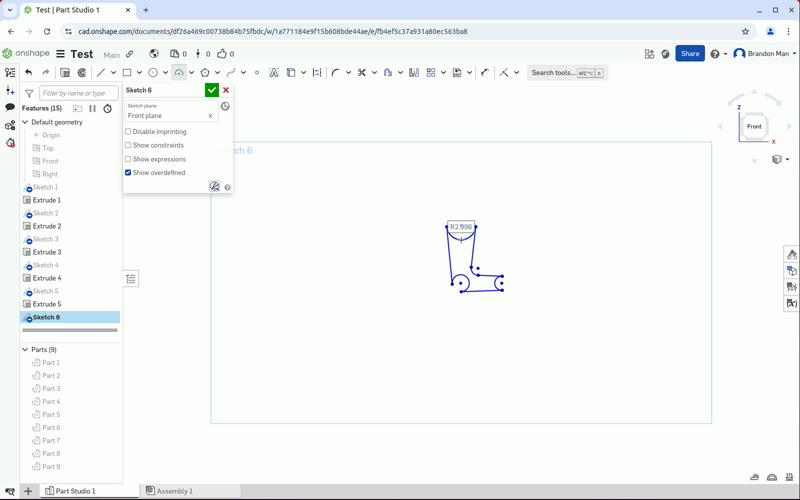
mouse_move(469, 259)
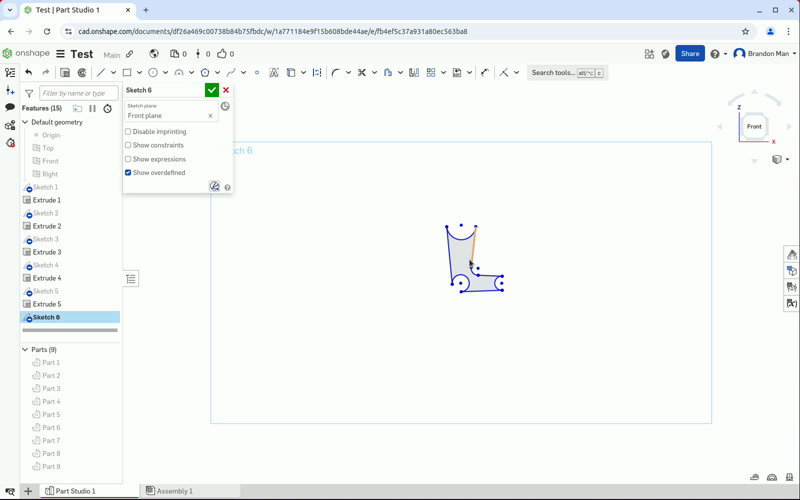
scroll(6)
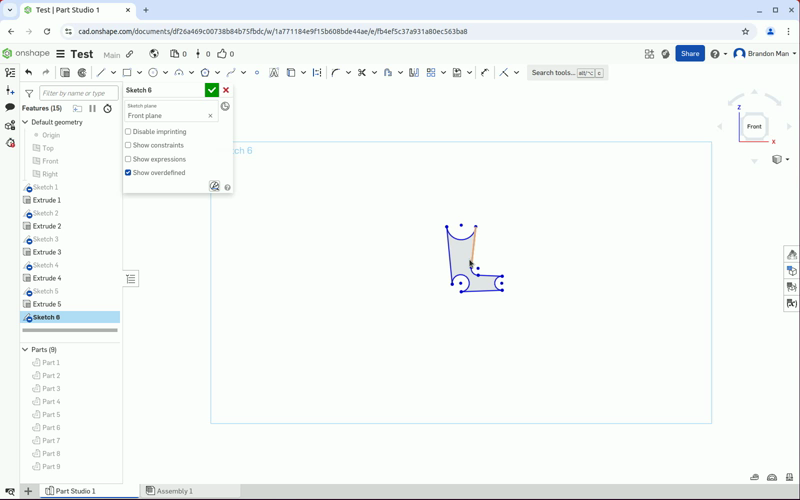
scroll(6)
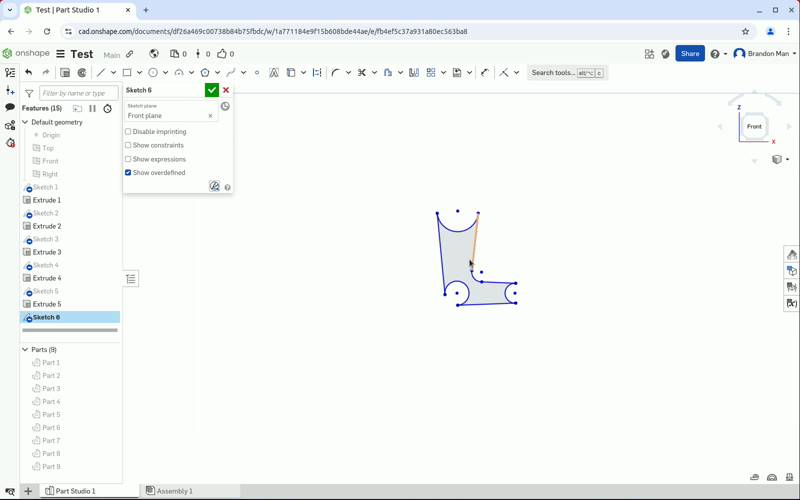
scroll(6)
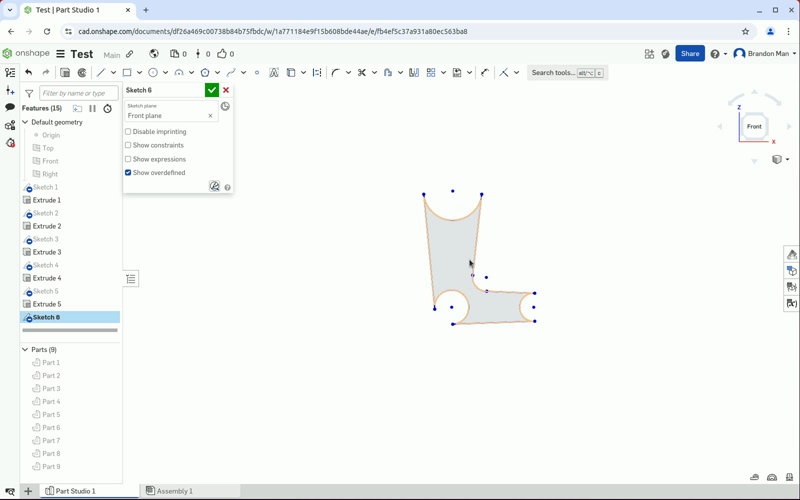
scroll(6)
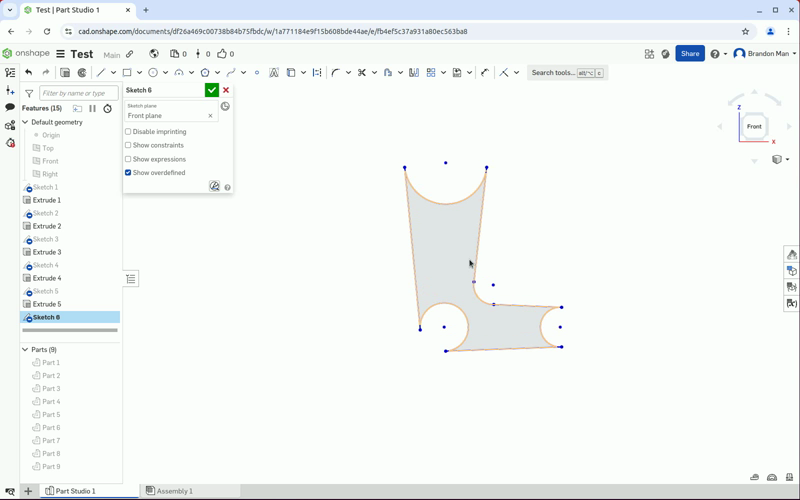
scroll(6)
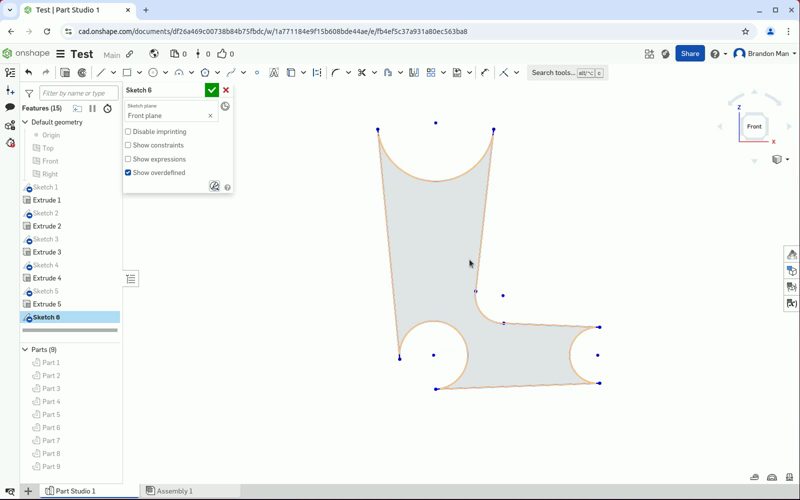
scroll(6)
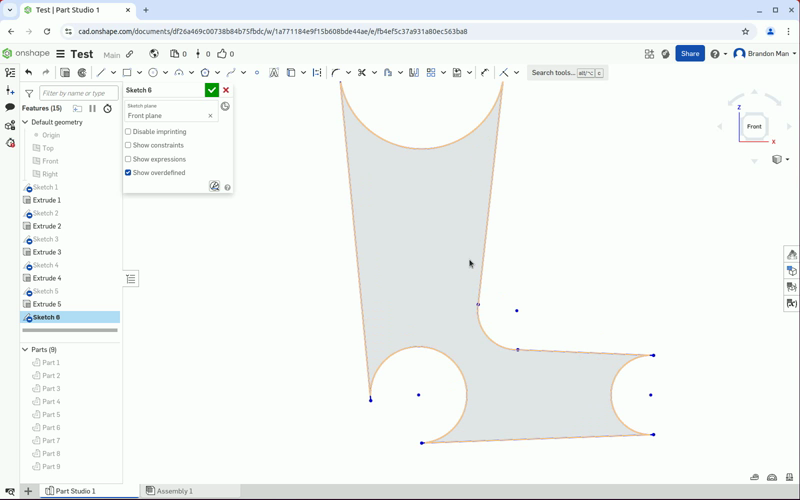
scroll(6)
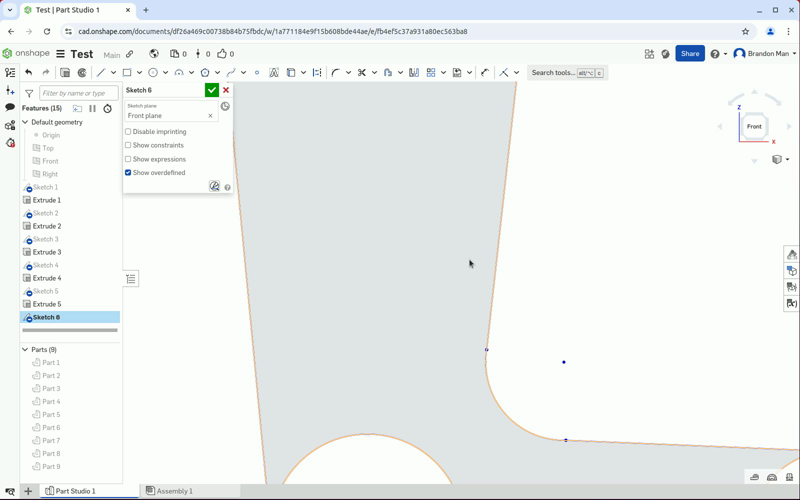
click(469, 259)
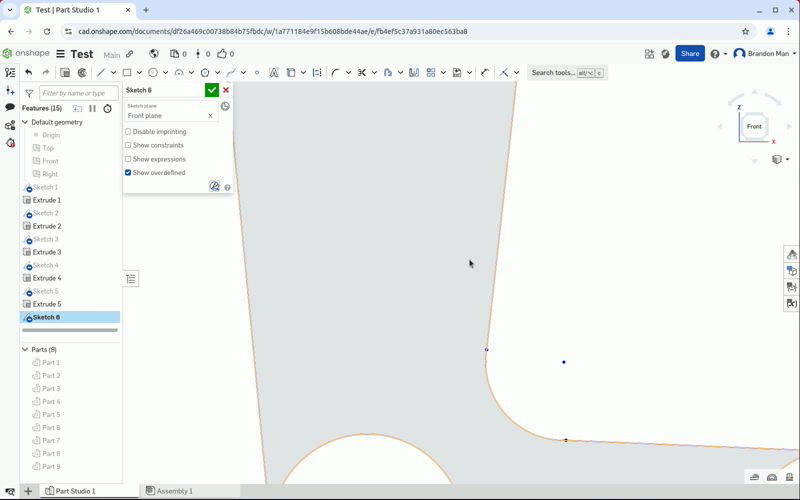
scroll(-6)
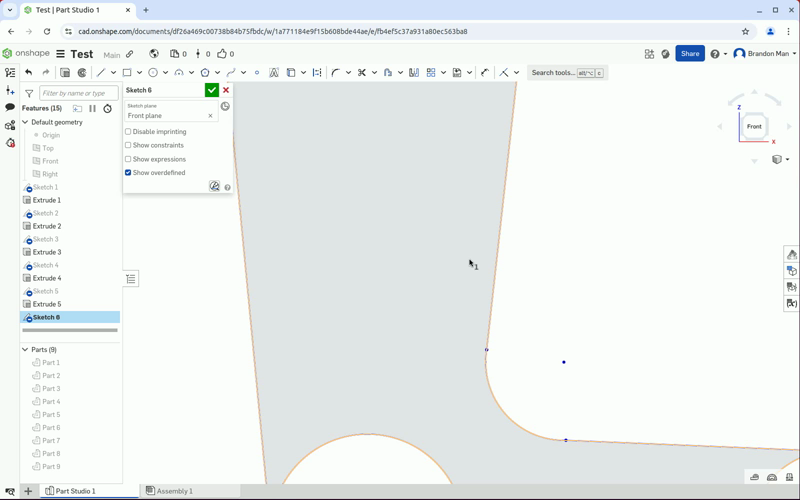
scroll(-6)
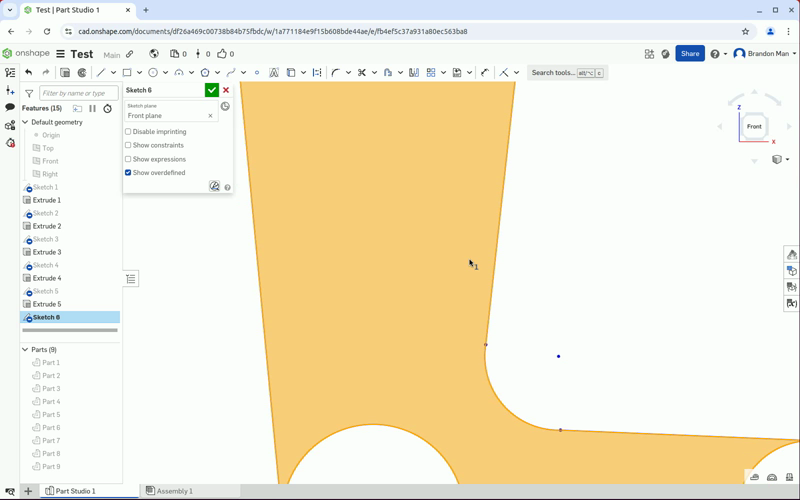
scroll(-6)
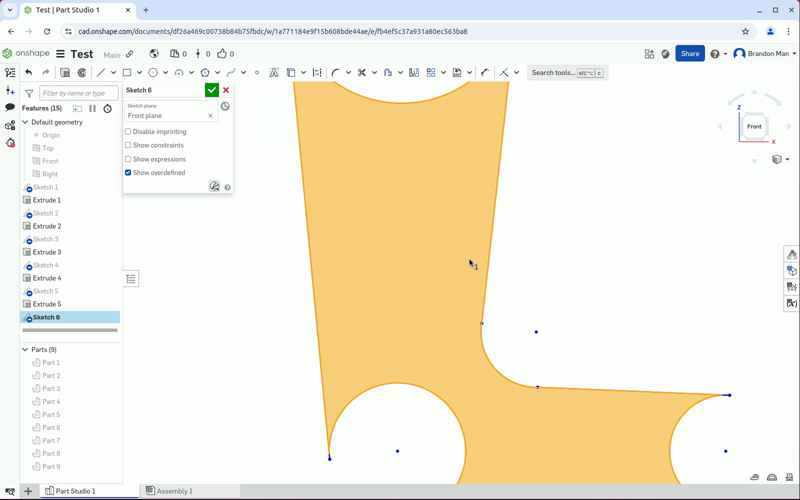
scroll(-6)
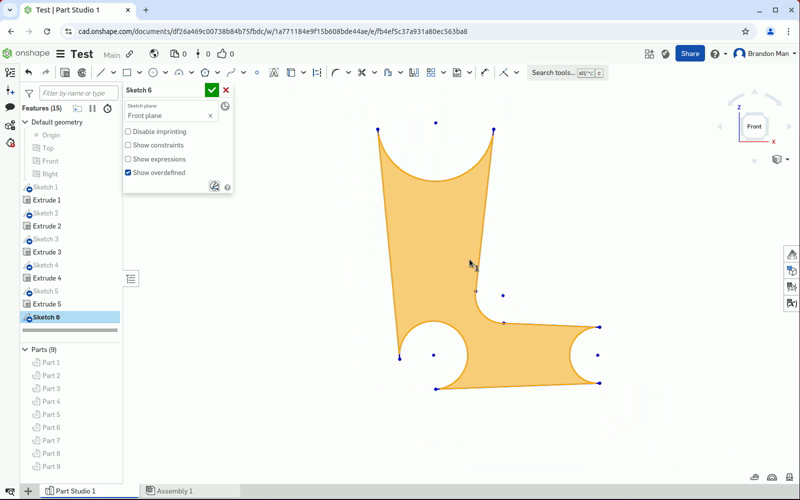
scroll(-6)
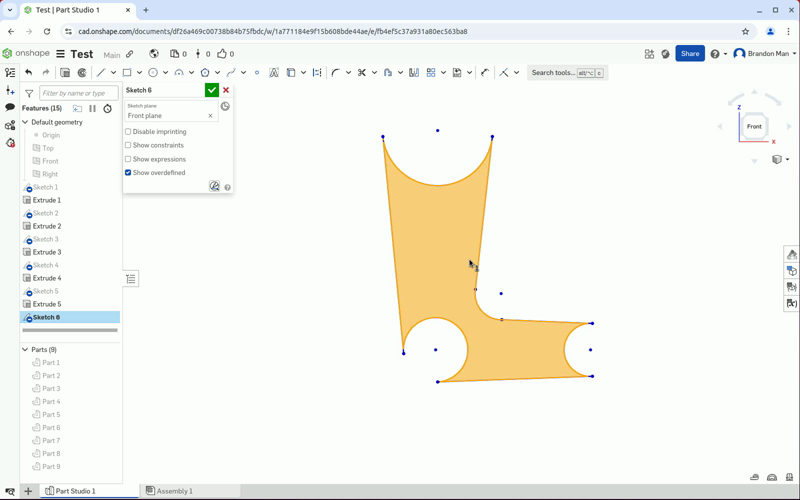
scroll(-6)
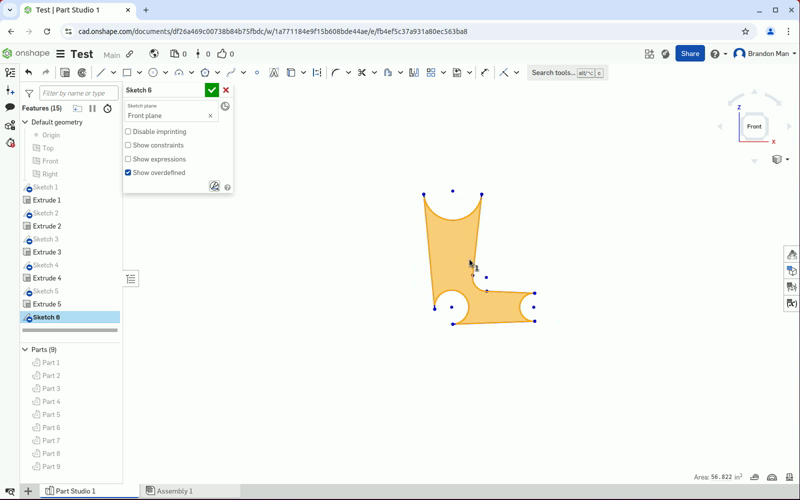
scroll(-6)
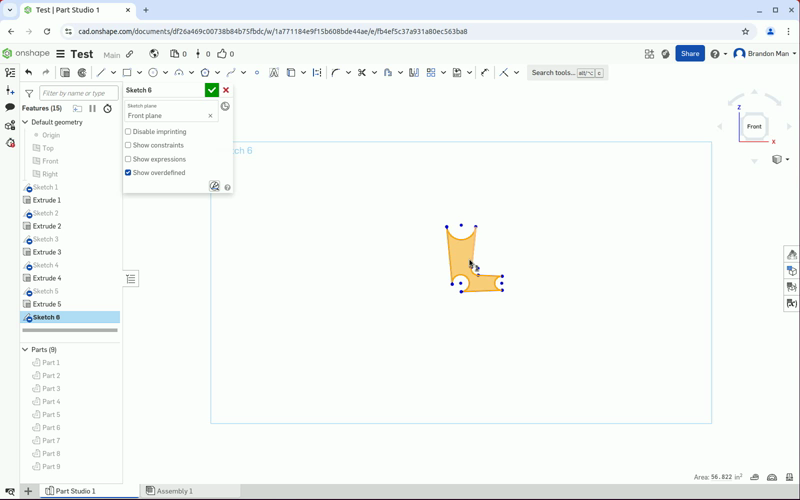
mouse_move(73, 352)
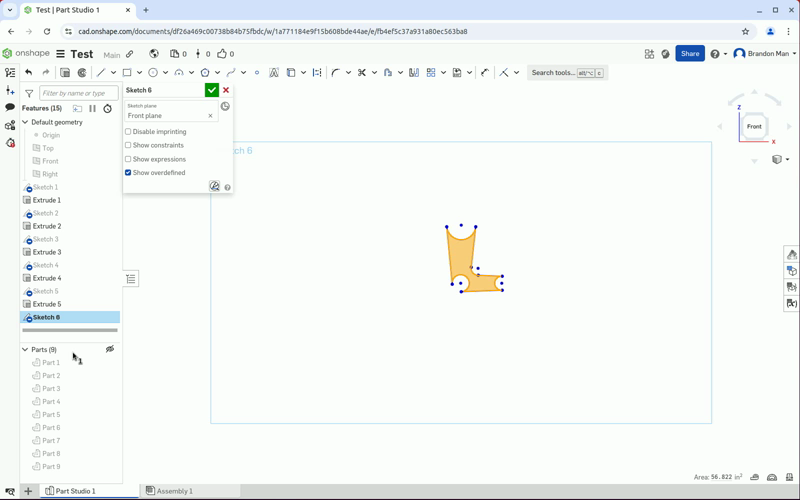
key(shift+y)
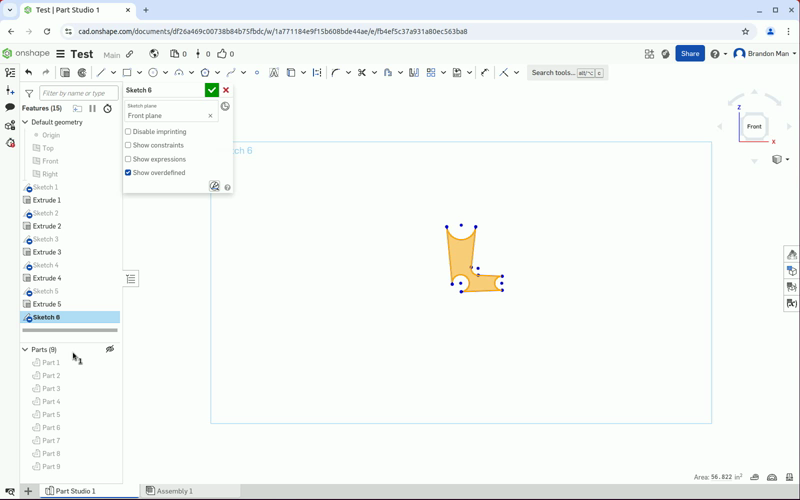
key(shift+e)
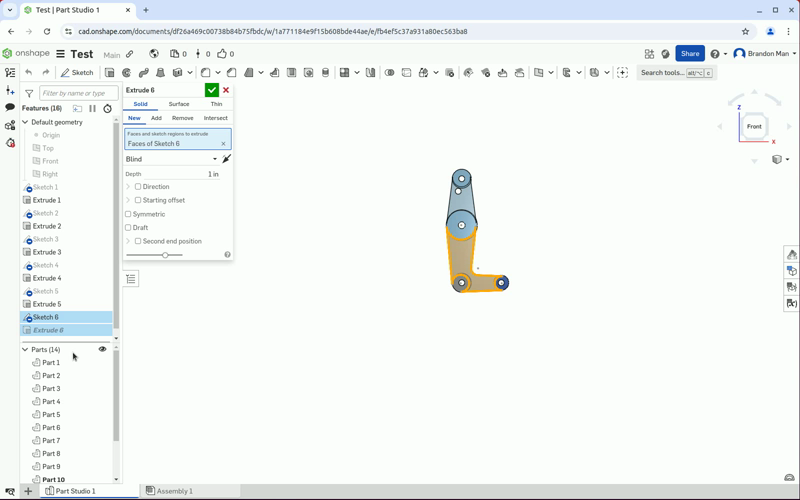
mouse_move(143, 106)
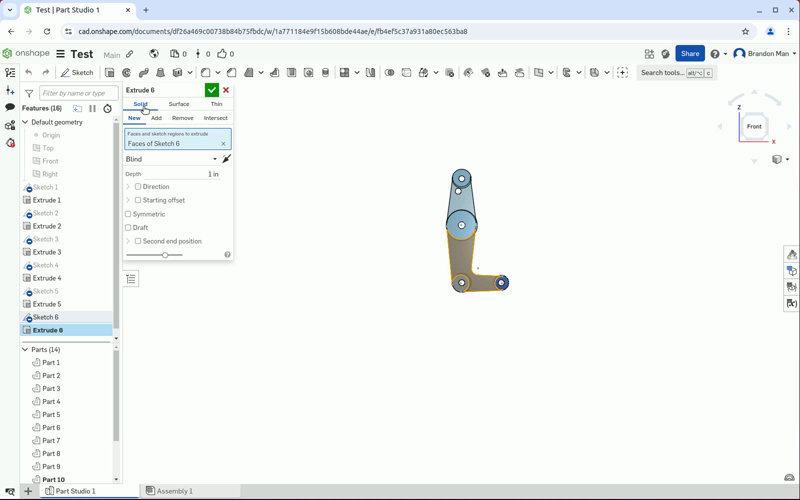
click(143, 106)
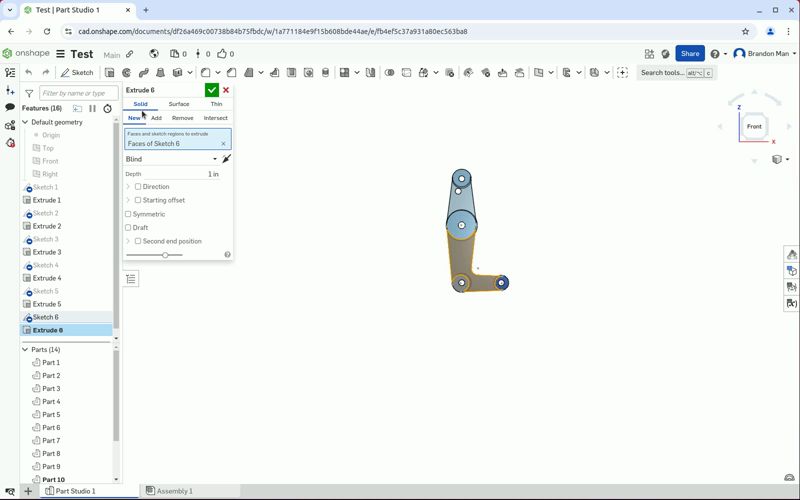
mouse_move(137, 120)
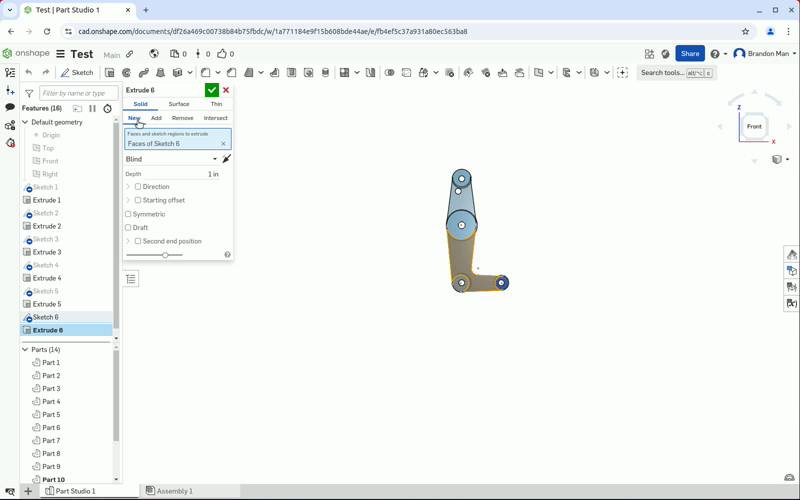
click(137, 120)
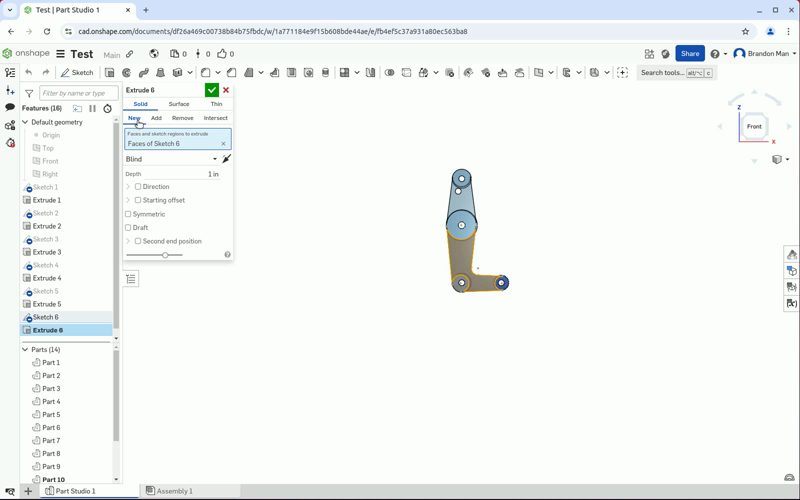
key(tab, 4)
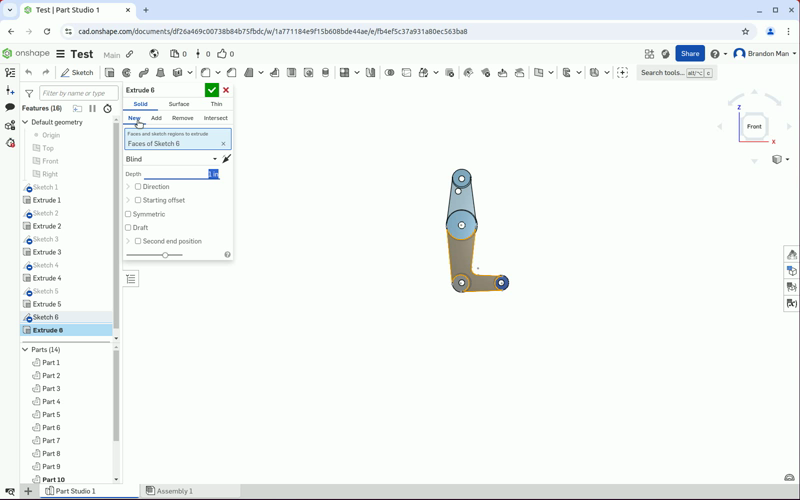
text(0.481)
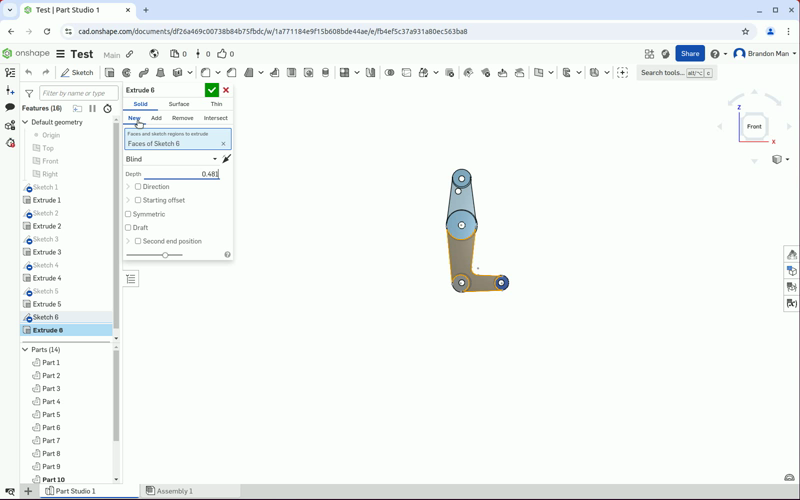
key(enter)
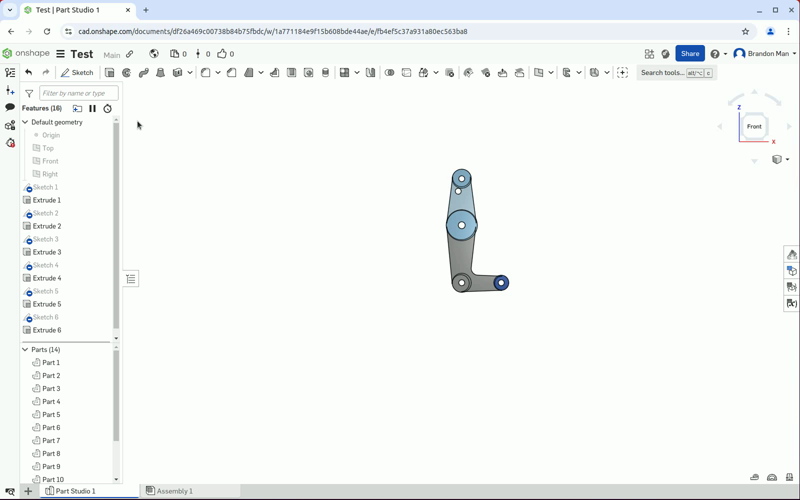
key(shift+h)
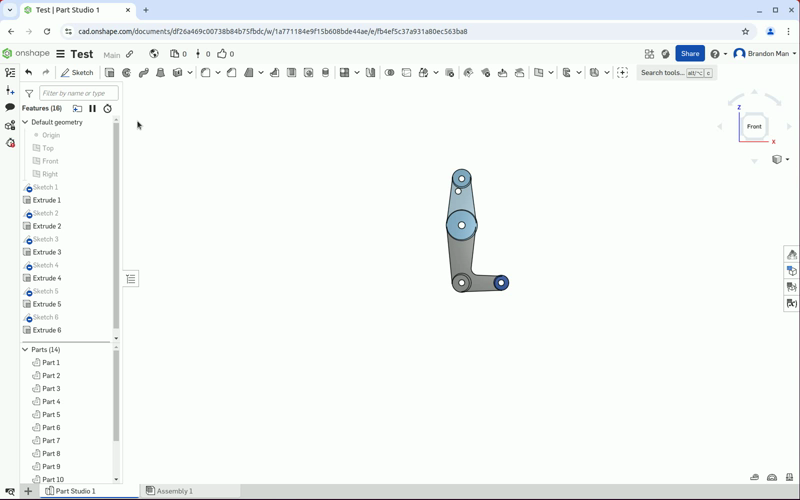
key(shift+h)
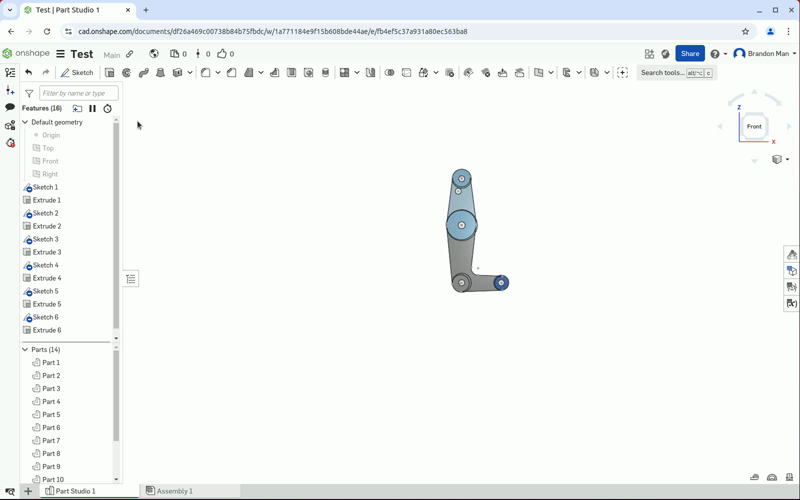
key(shift+7)
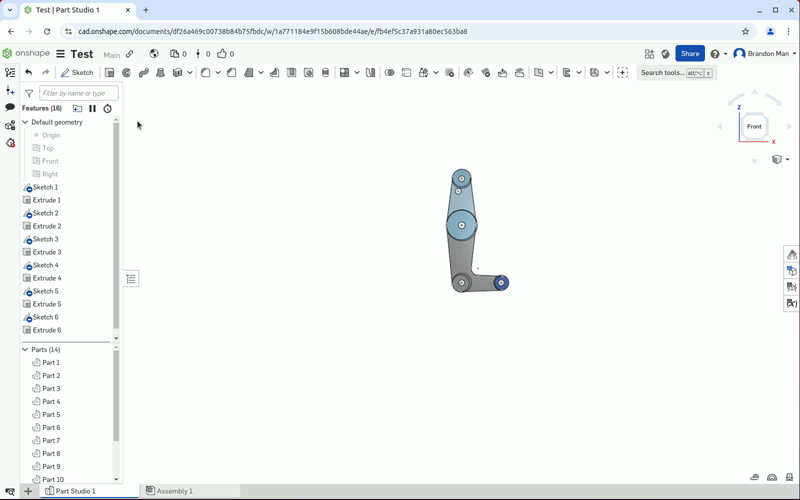
key(left, 2)
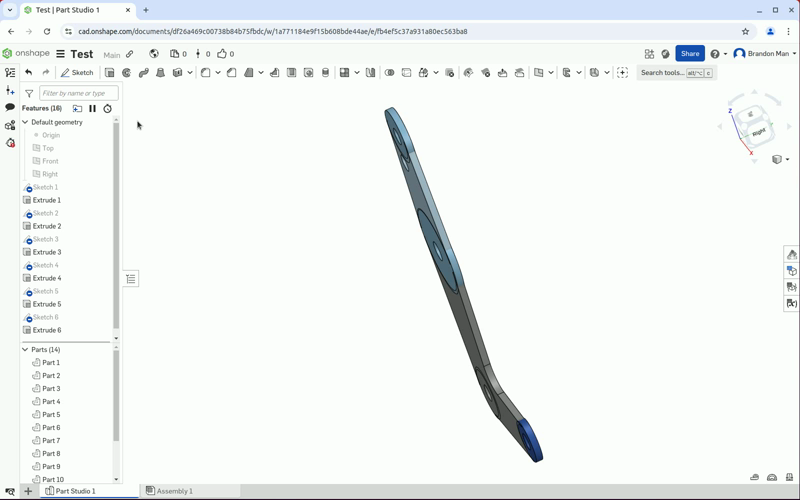
key(down, 2)
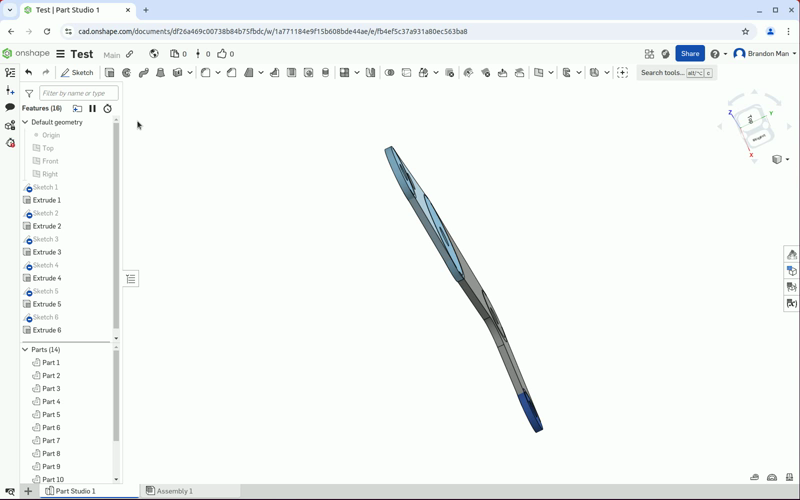
key(up, 2)
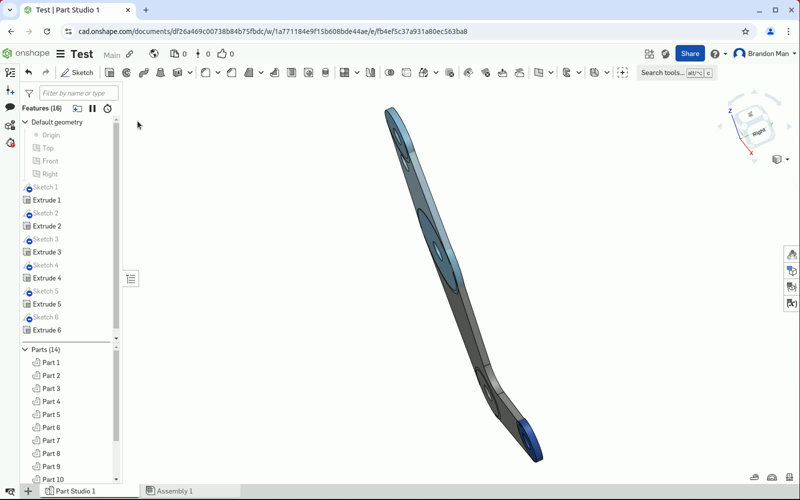
key(right, 2)
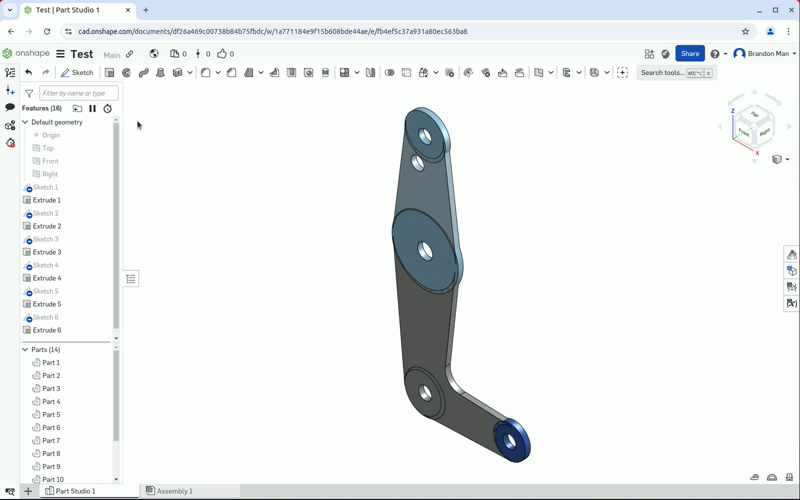
mouse_move(69, 189)
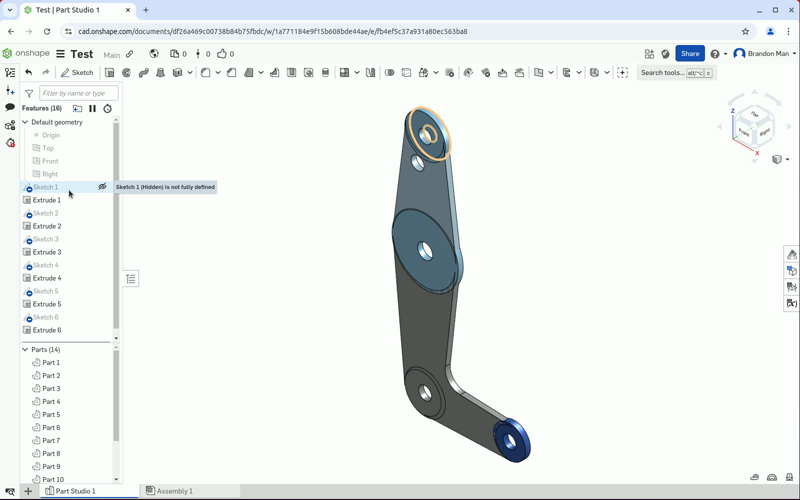
click(69, 189)